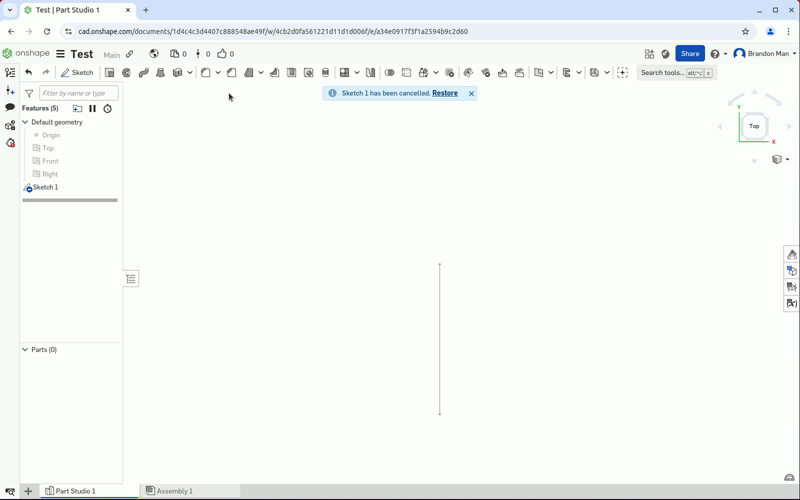
key(shift+h)
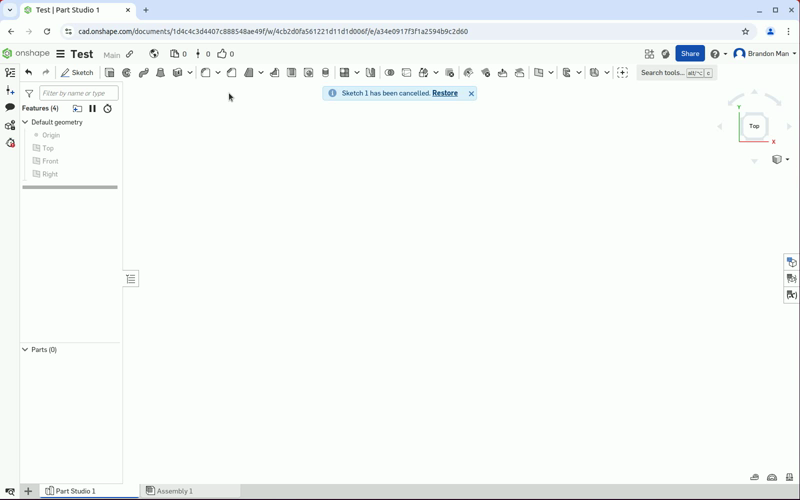
mouse_move(73, 352)
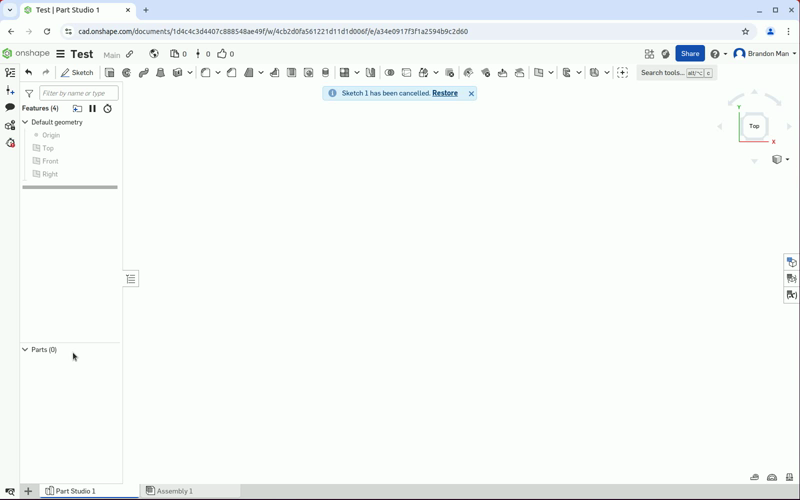
key(y)
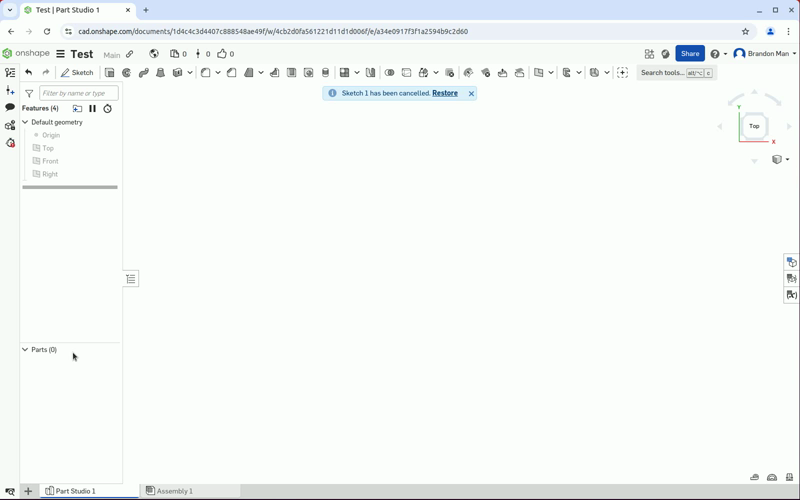
key(shift+p)
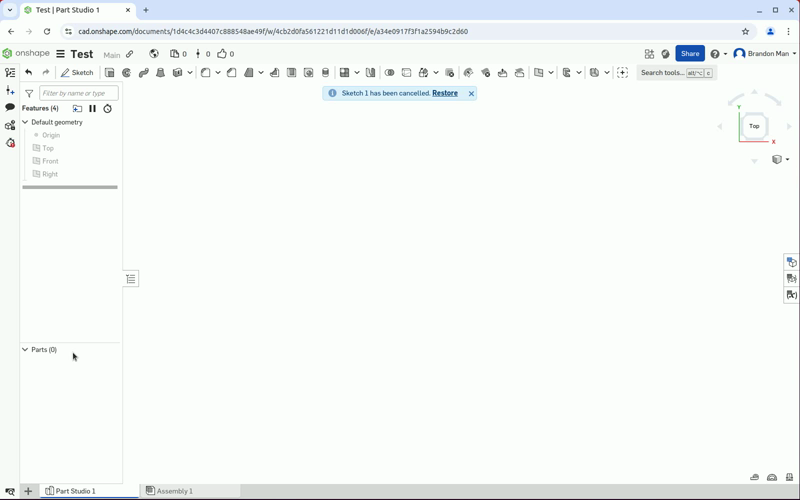
key(space)
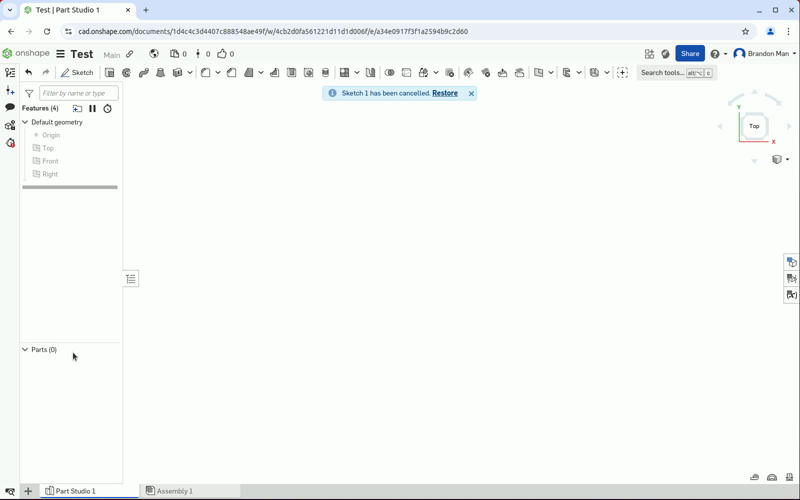
key_down(shift)
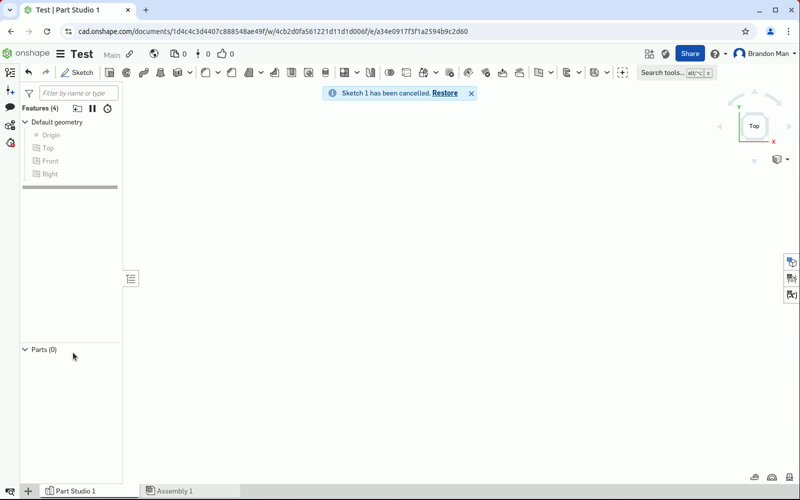
key(up)
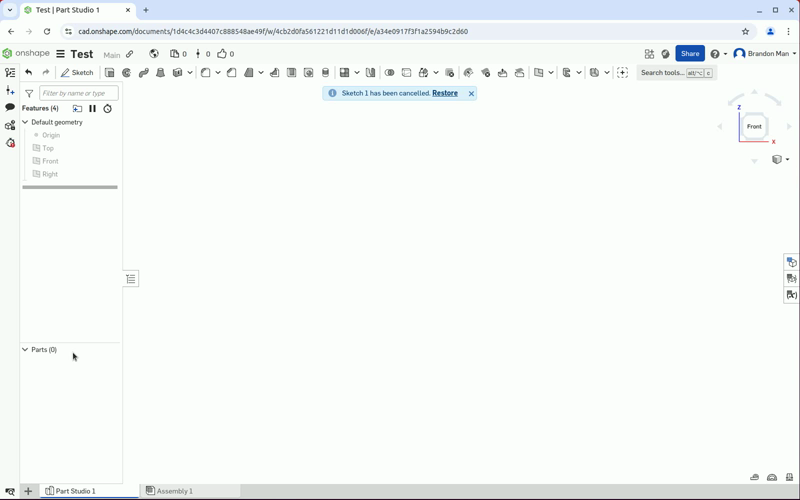
key_up(shift)
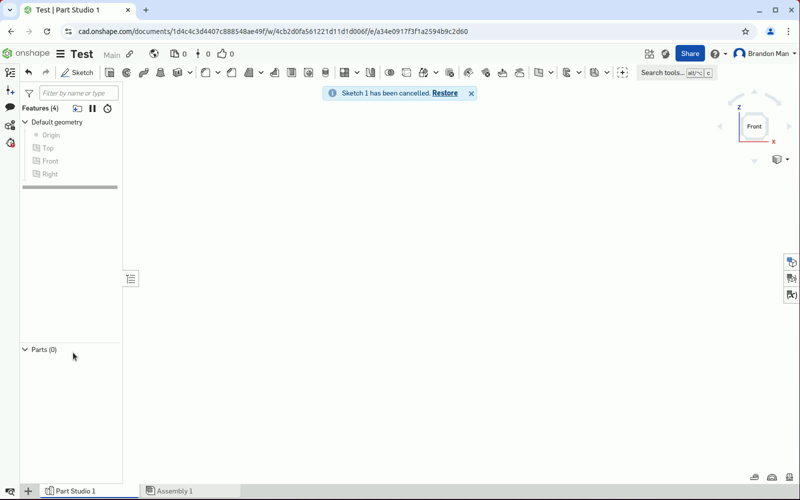
mouse_move(73, 352)
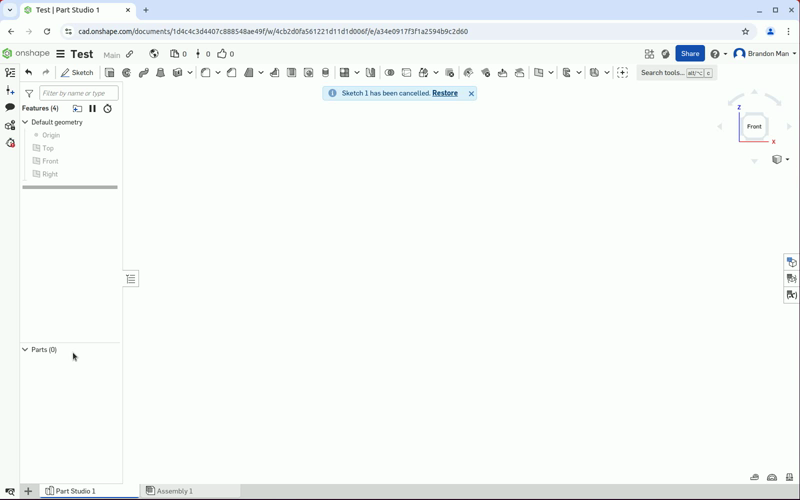
key(shift+y)
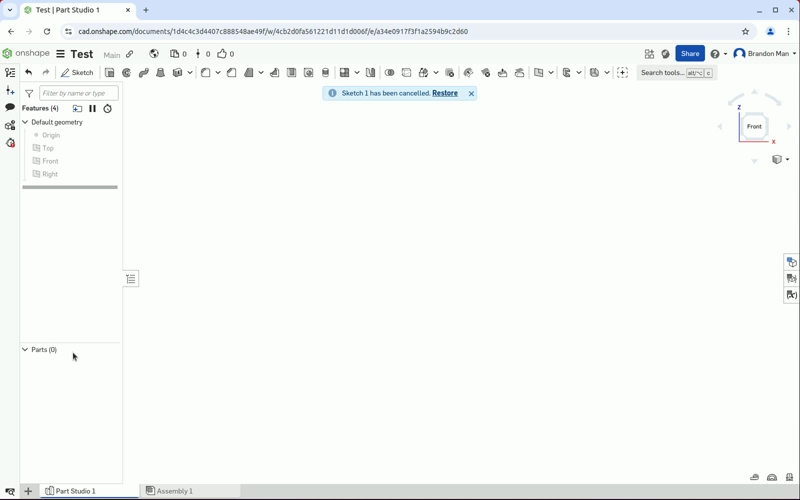
key(shift+s)
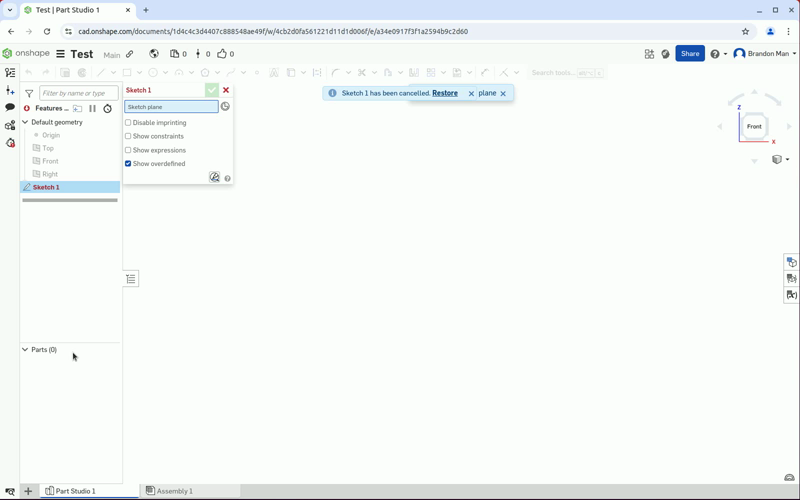
mouse_move(73, 163)
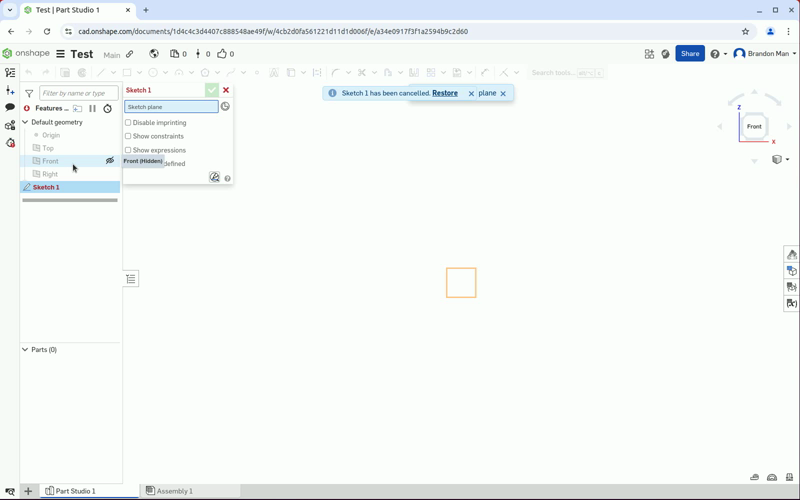
click(73, 163)
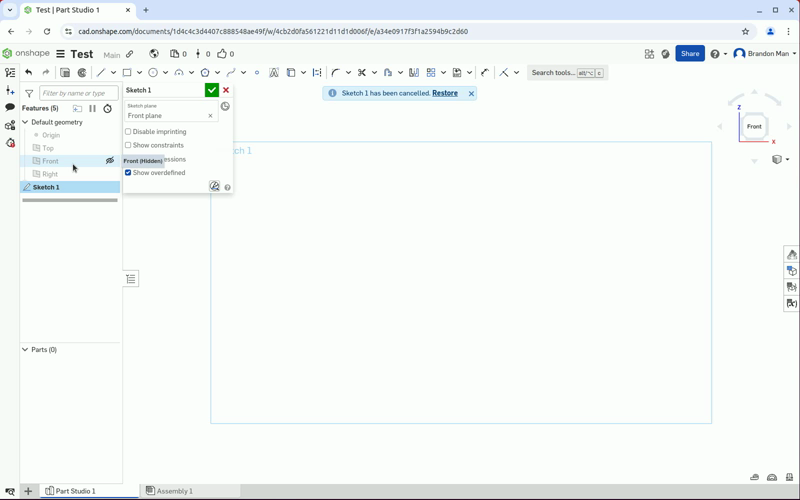
mouse_move(73, 352)
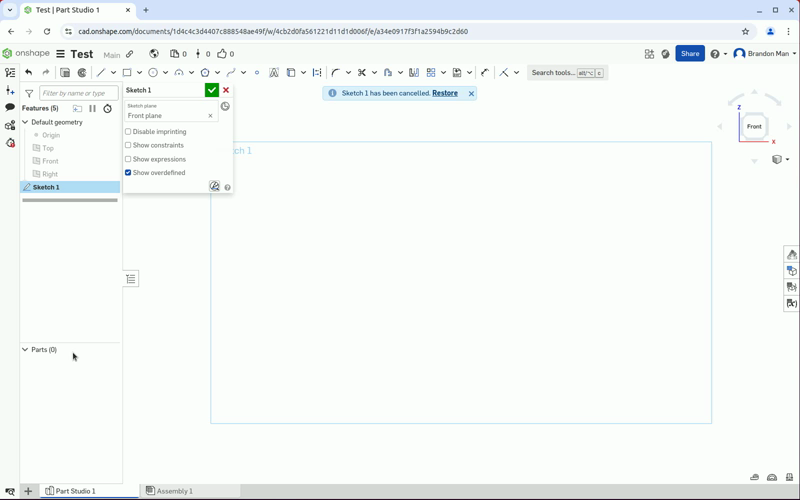
key(y)
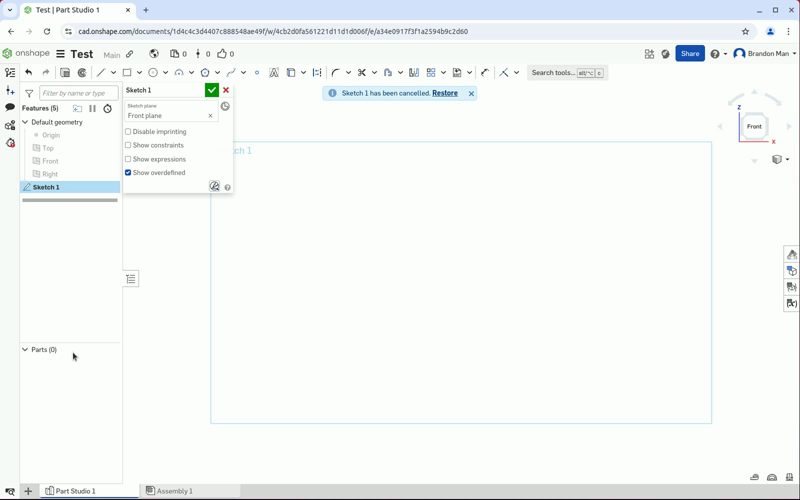
key(l)
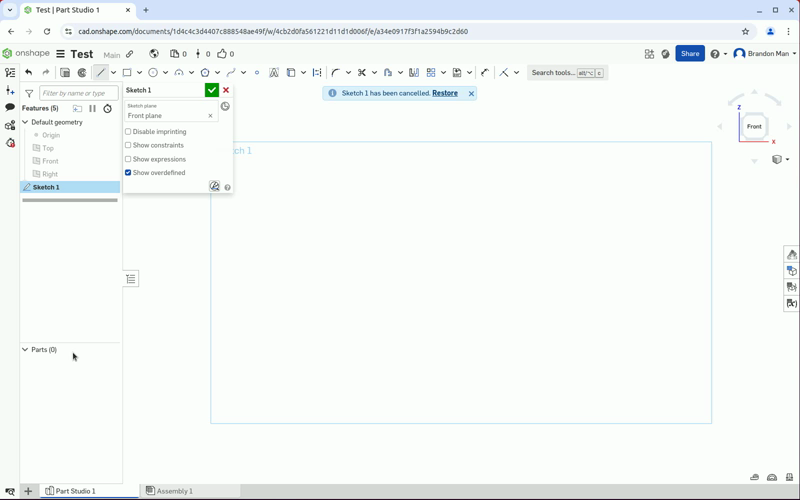
key_down(shift)
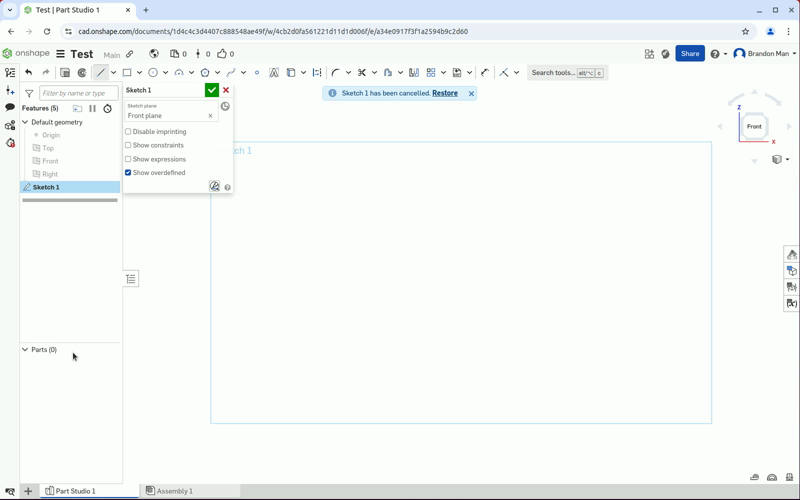
mouse_move(348, 288)
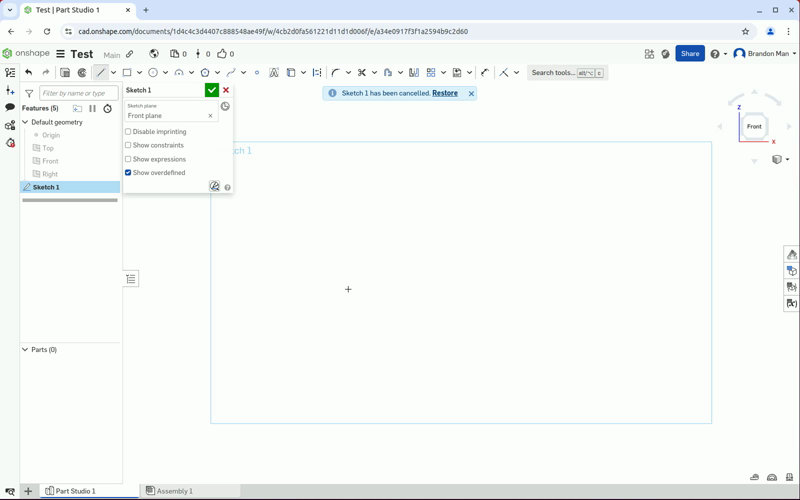
click(348, 288)
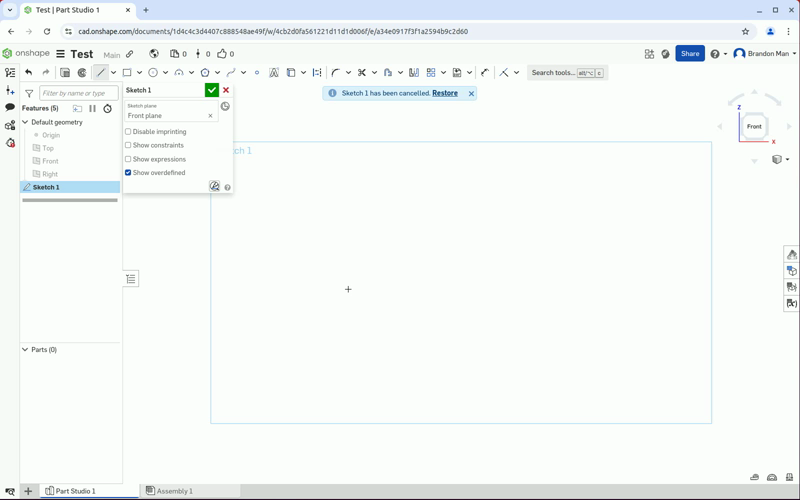
key_up(shift)
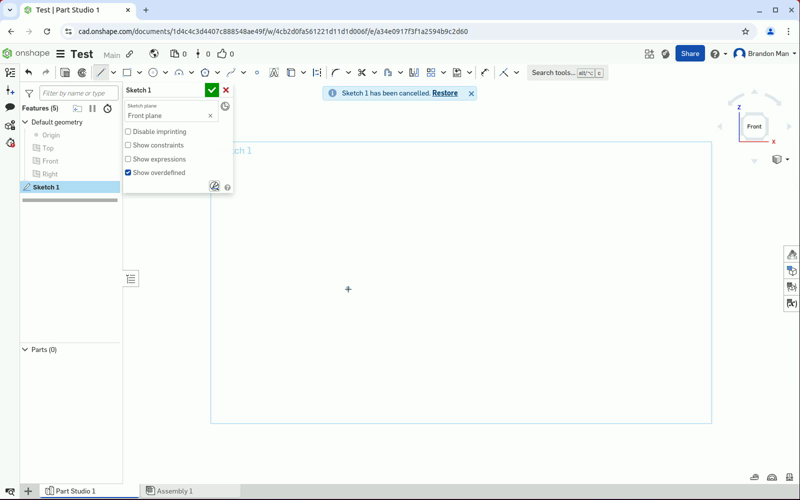
key_down(shift)
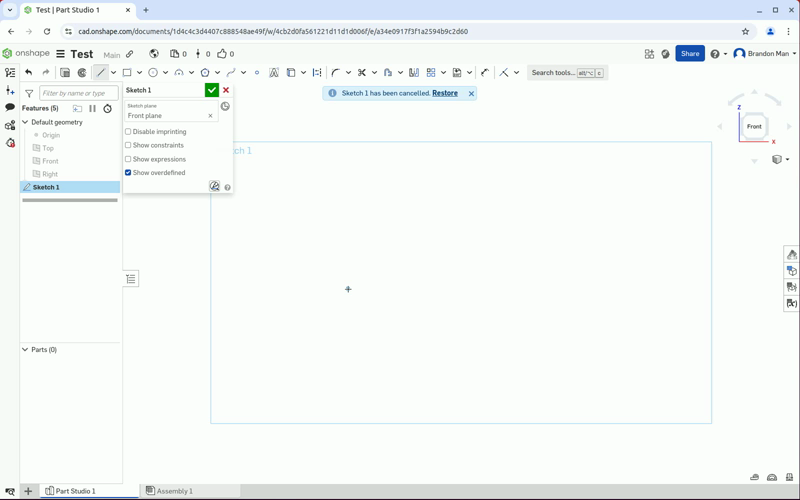
mouse_move(378, 288)
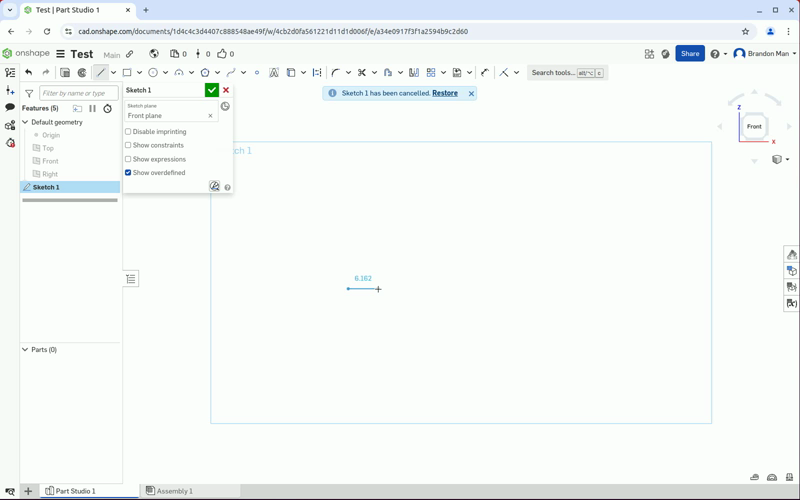
mouse_move(351, 288)
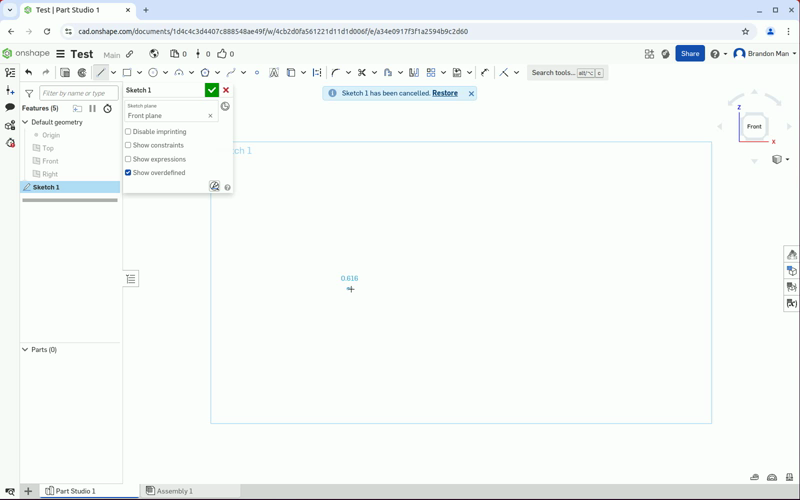
scroll(6)
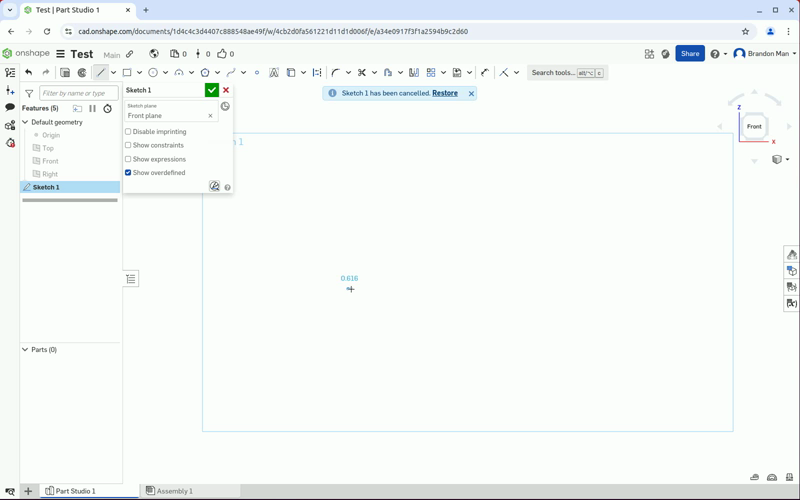
scroll(6)
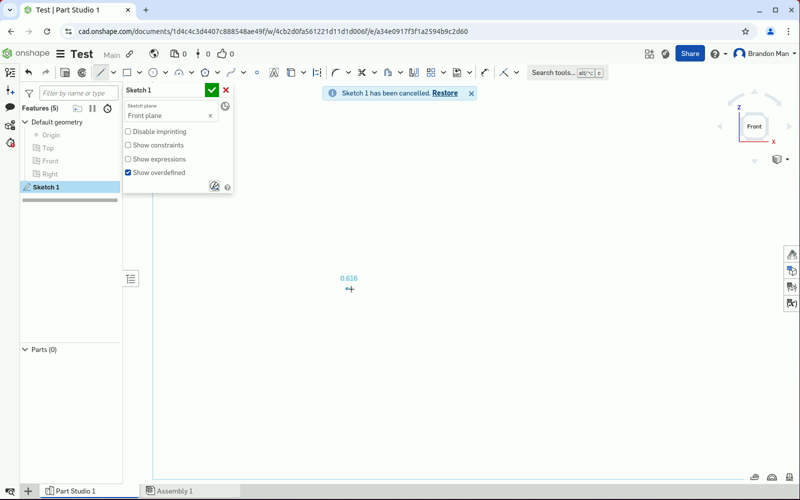
scroll(6)
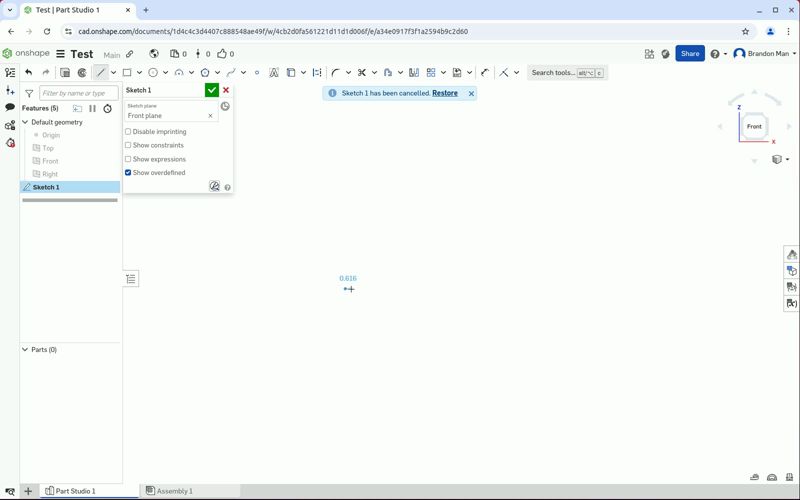
scroll(6)
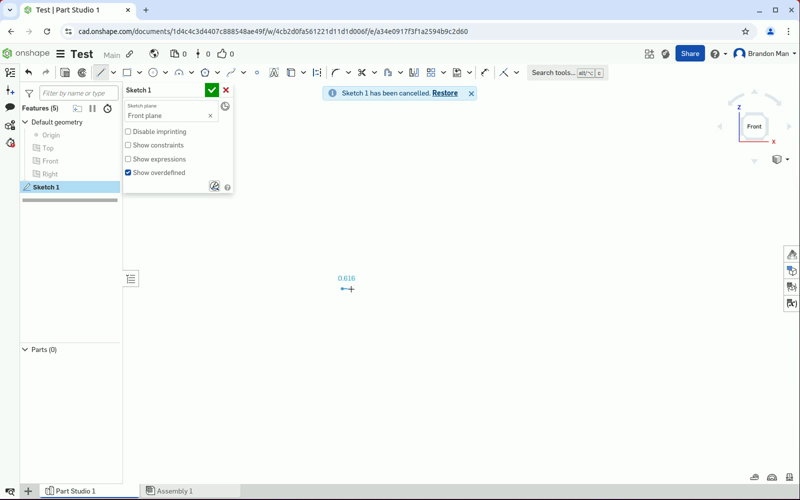
scroll(6)
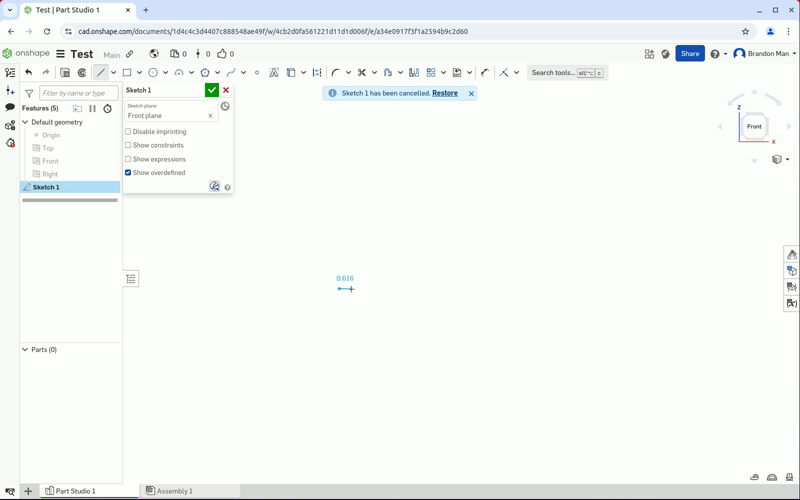
scroll(6)
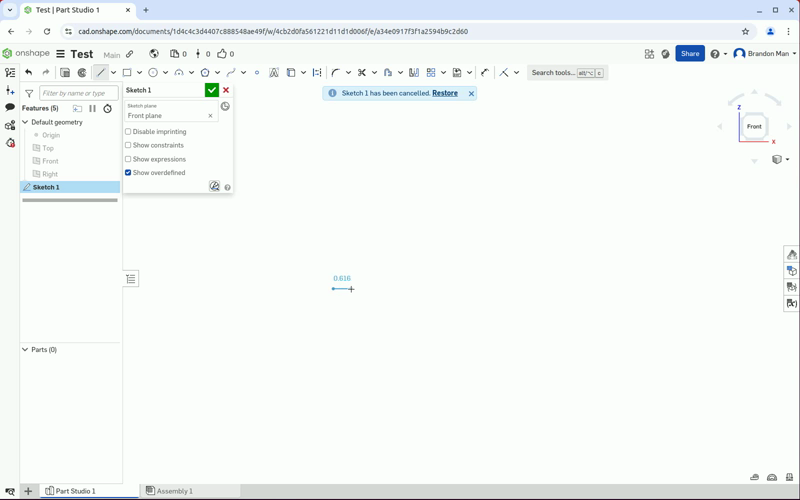
scroll(6)
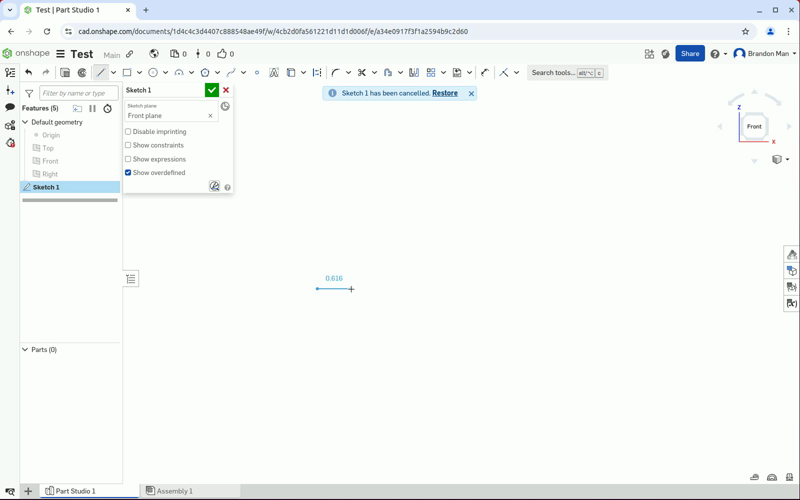
click(351, 288)
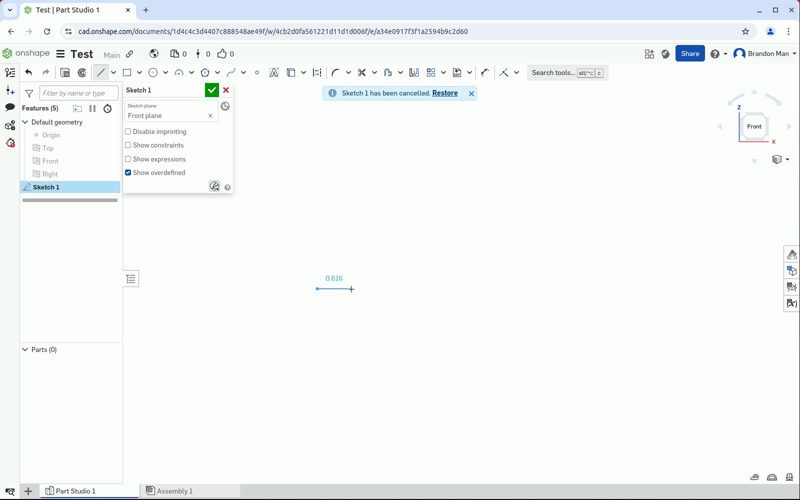
scroll(-6)
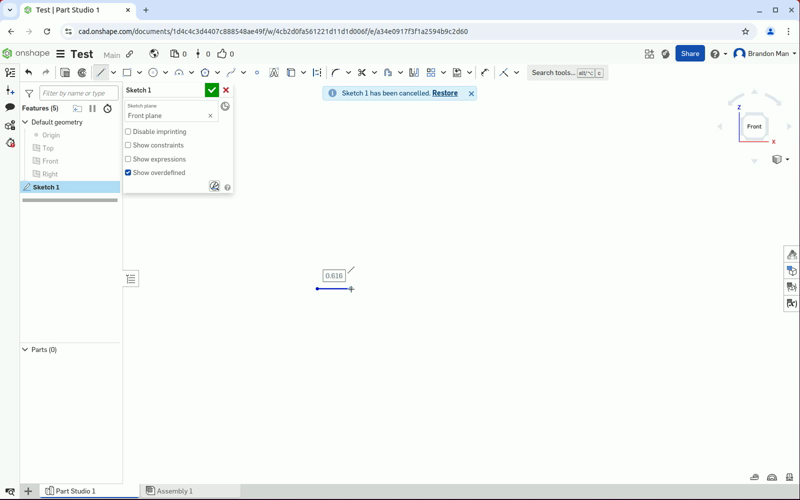
scroll(-6)
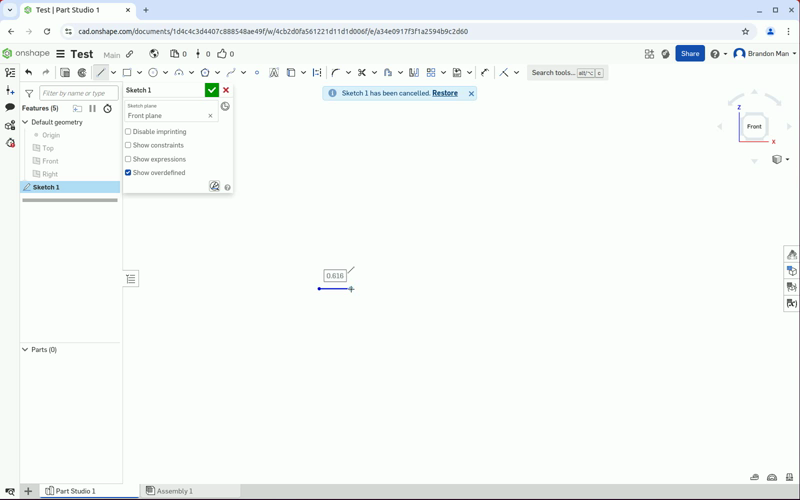
scroll(-6)
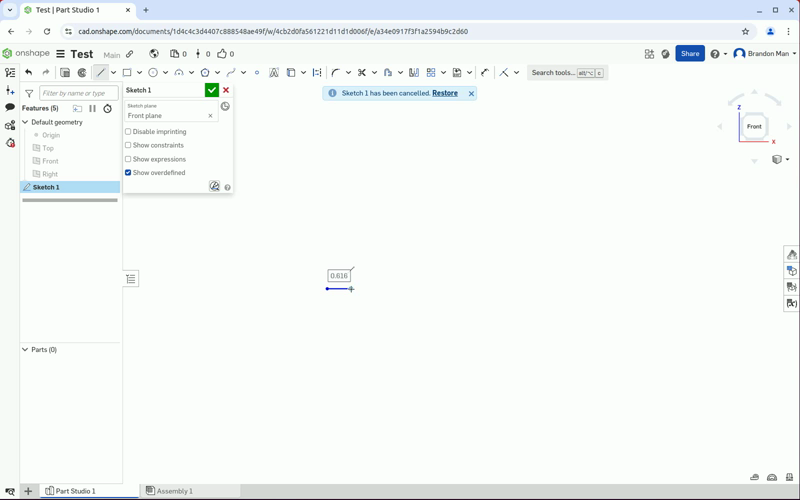
scroll(-6)
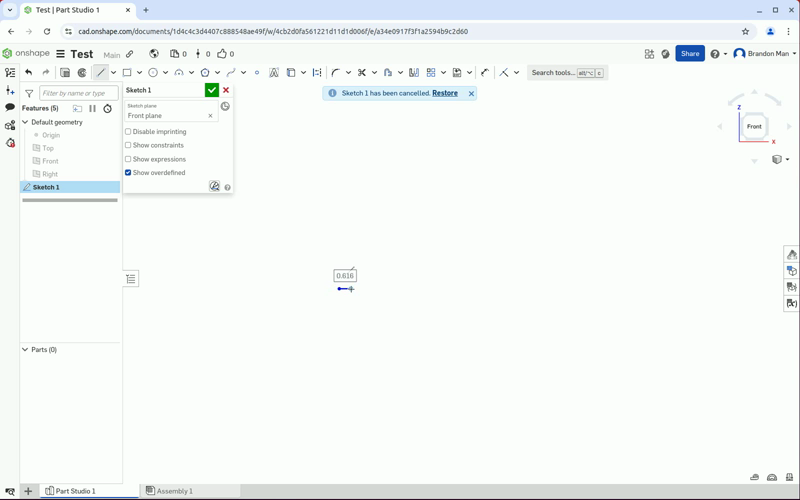
scroll(-6)
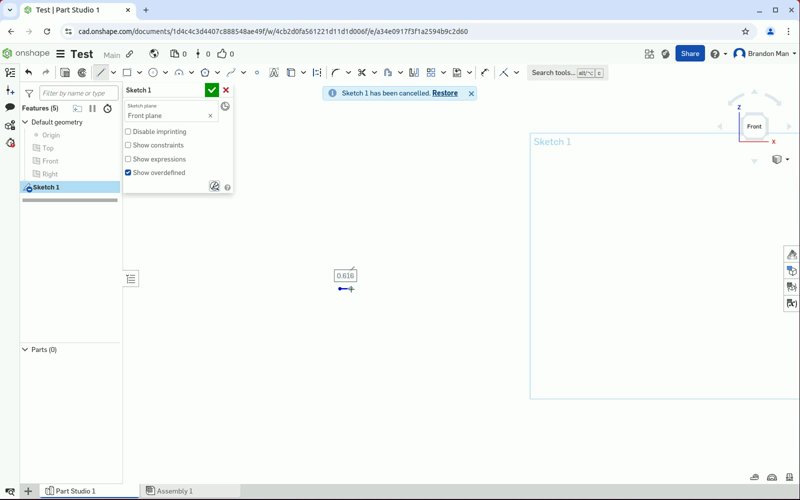
scroll(-6)
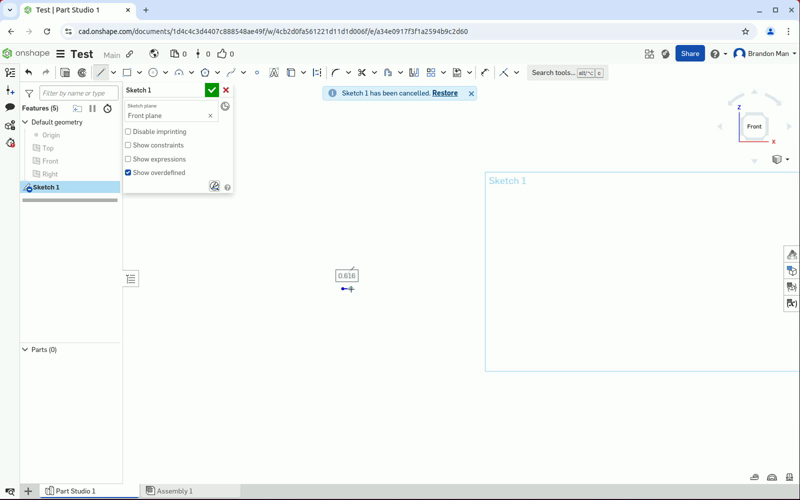
scroll(-6)
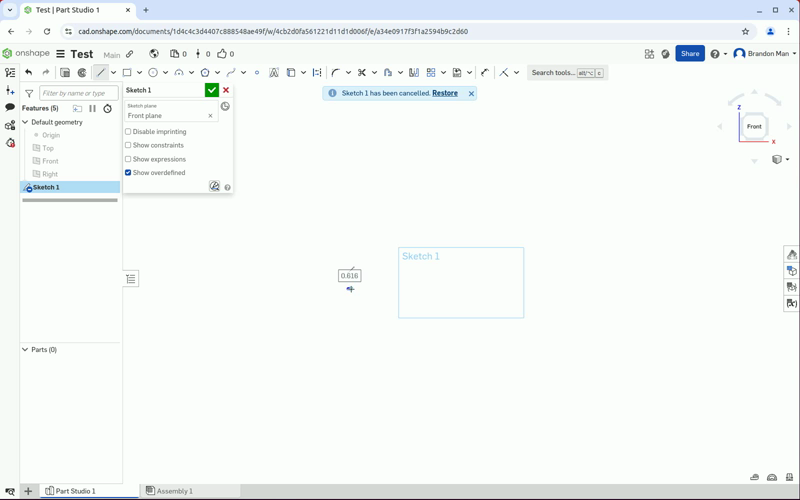
key_up(shift)
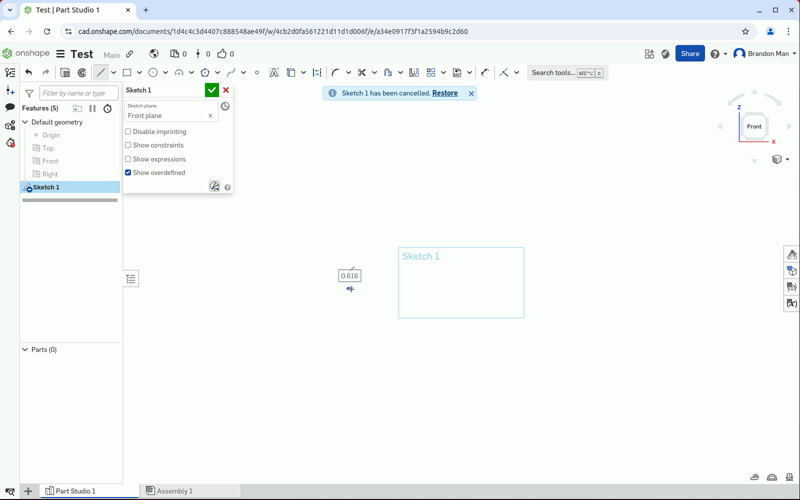
key(esc)
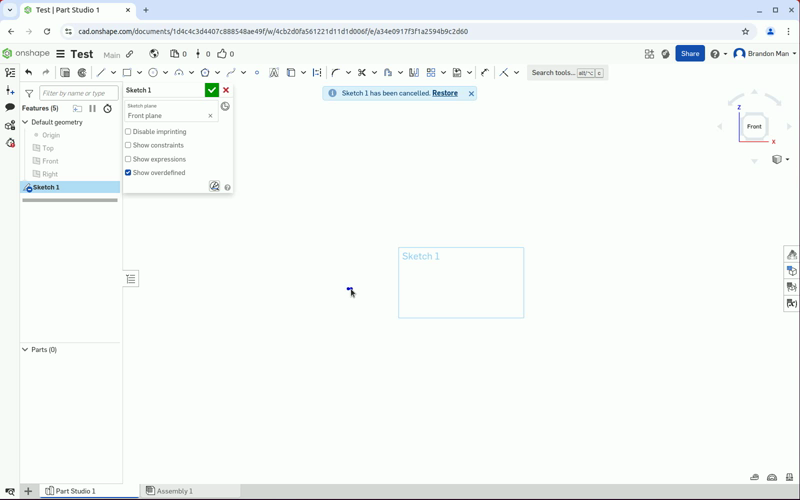
key(a)
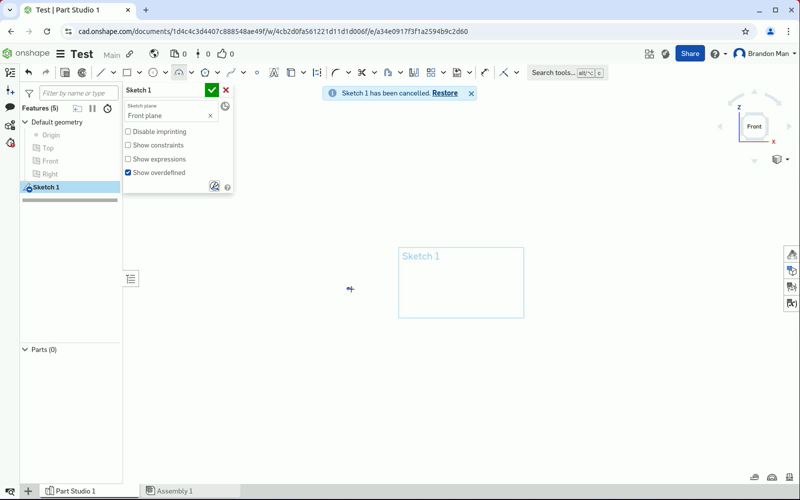
mouse_move(351, 288)
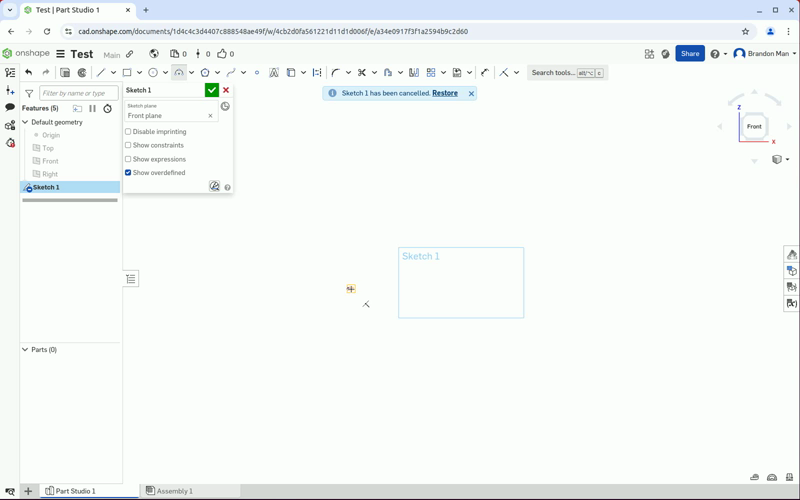
scroll(6)
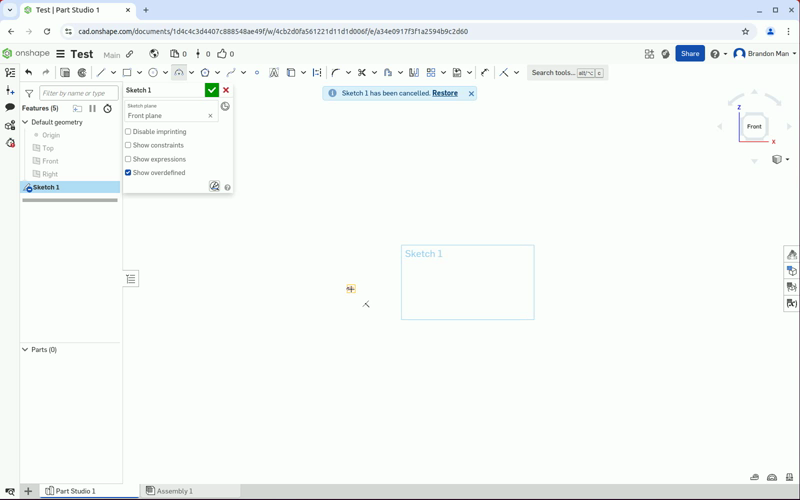
scroll(6)
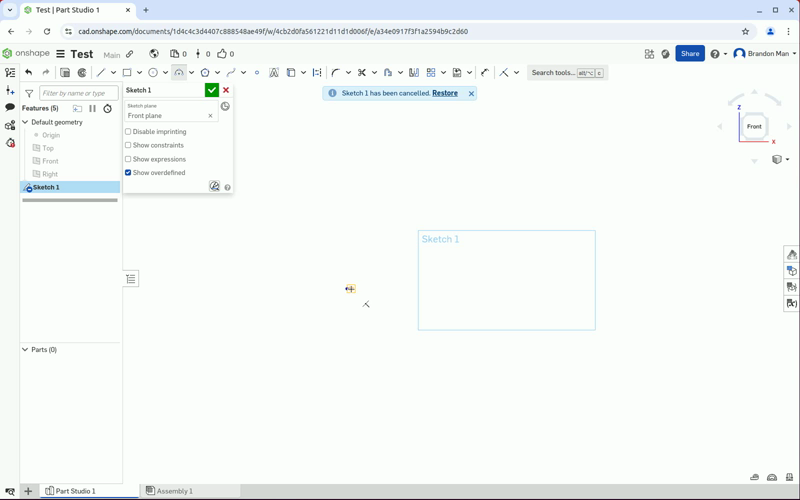
scroll(6)
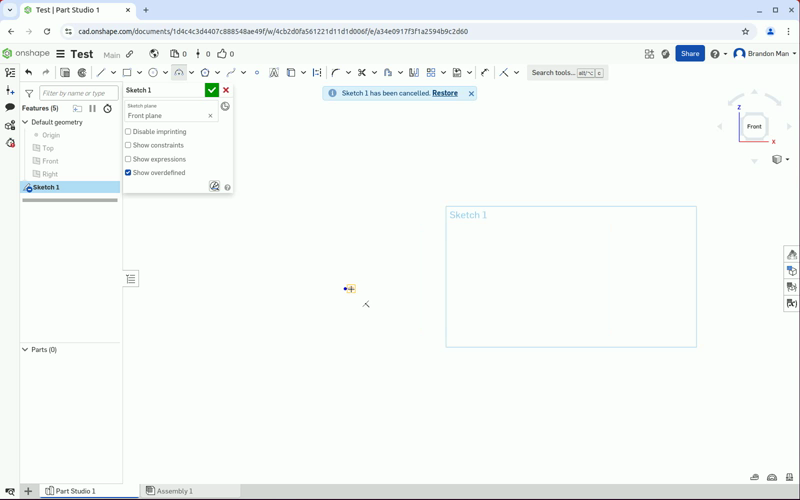
scroll(6)
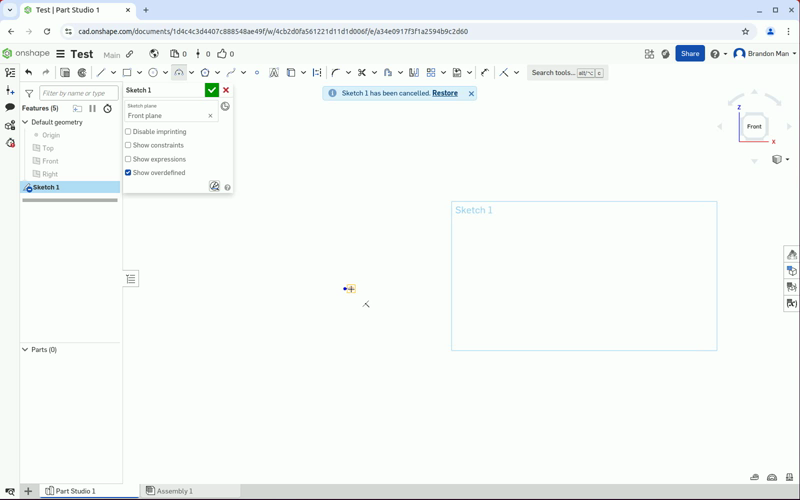
scroll(6)
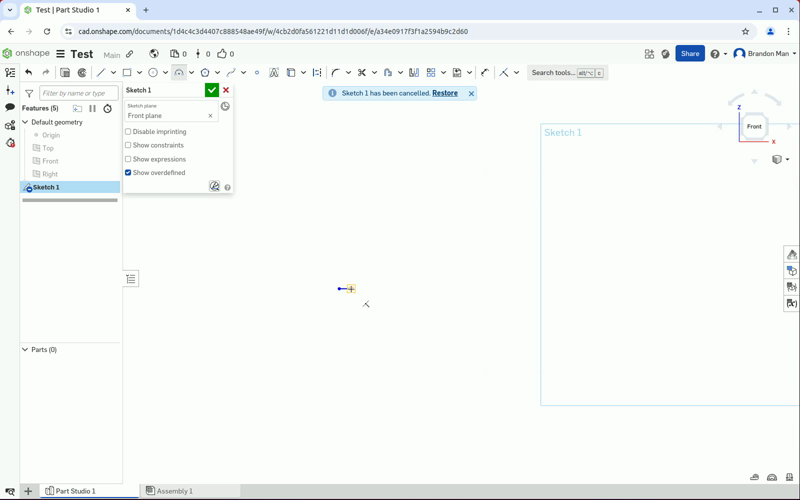
scroll(6)
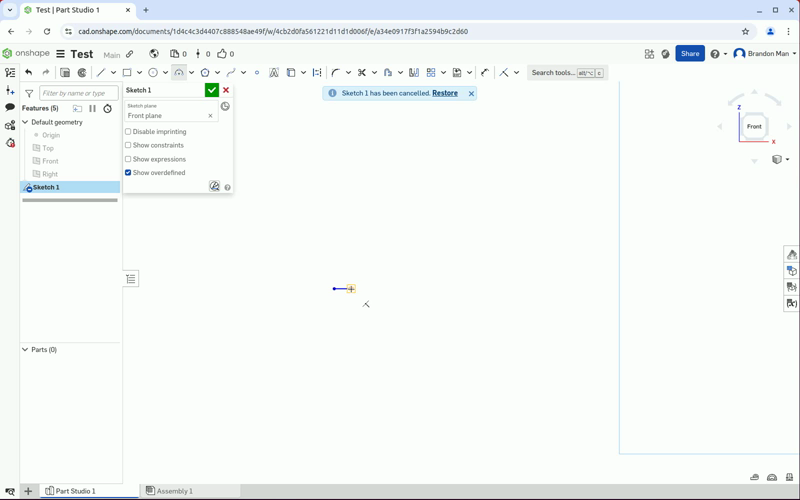
scroll(6)
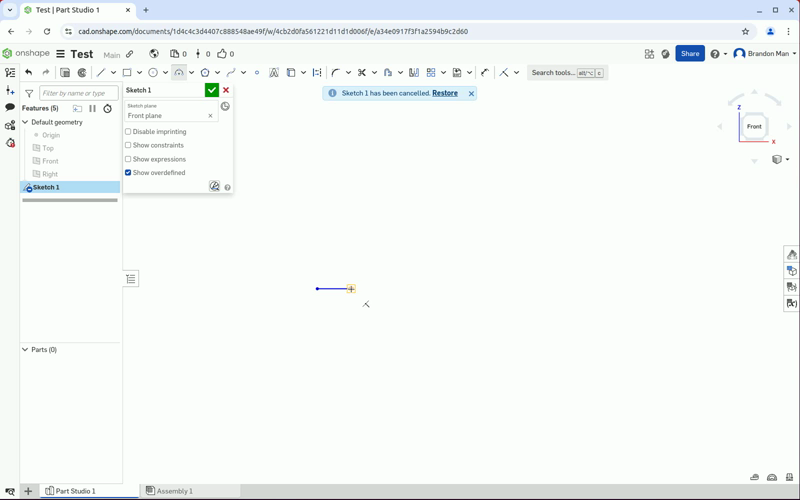
click(351, 288)
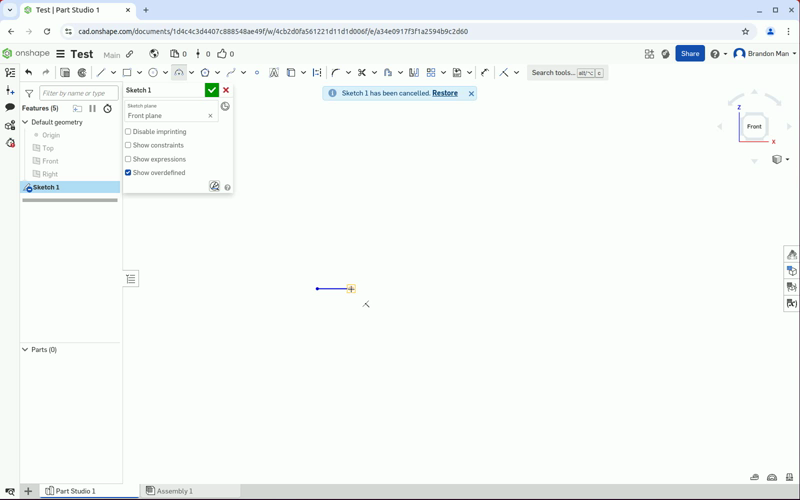
scroll(-6)
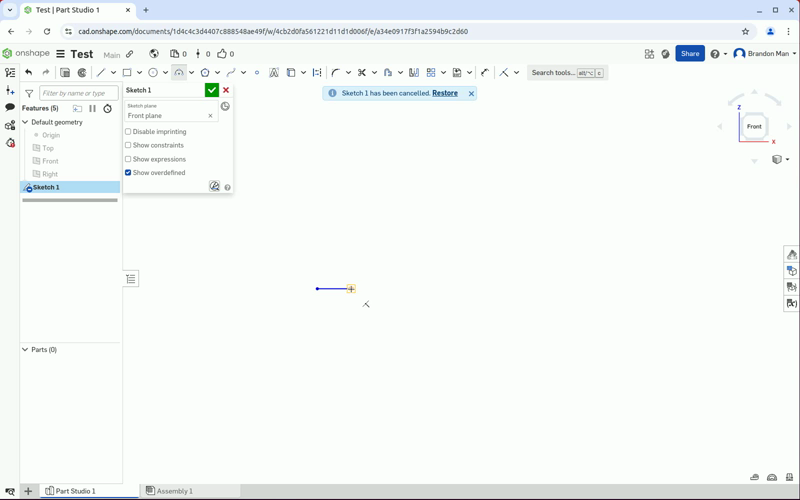
scroll(-6)
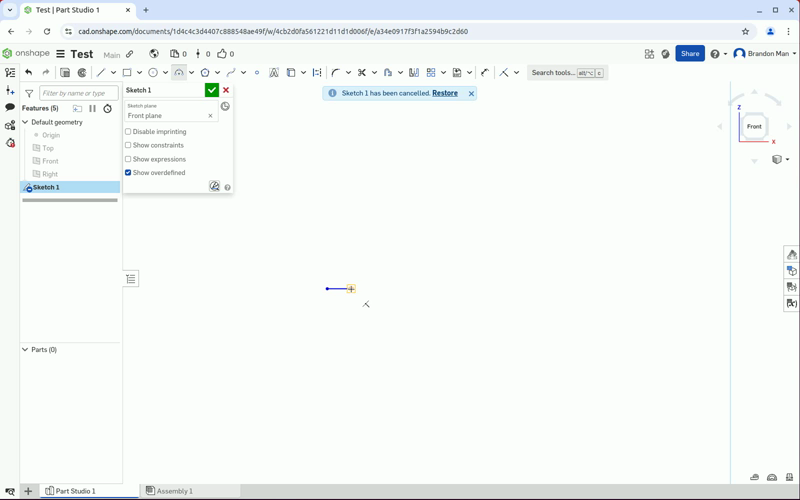
scroll(-6)
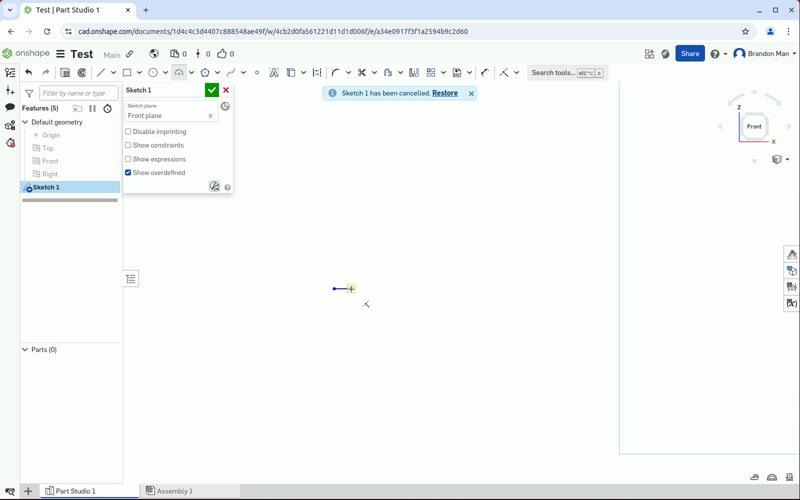
scroll(-6)
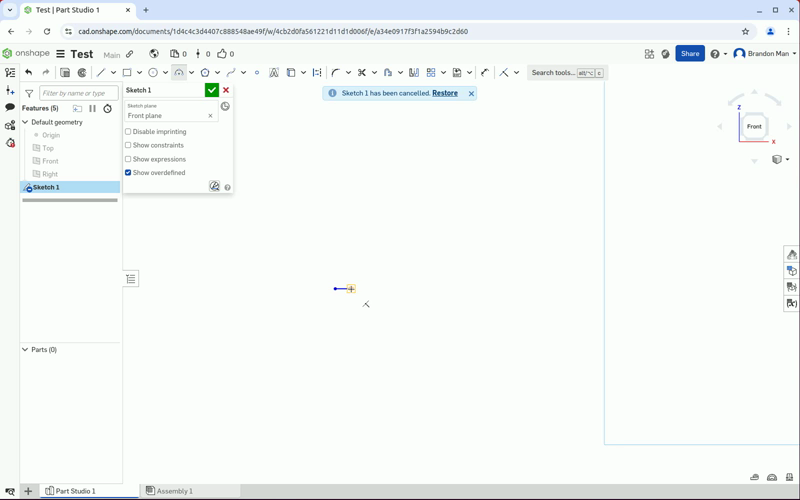
scroll(-6)
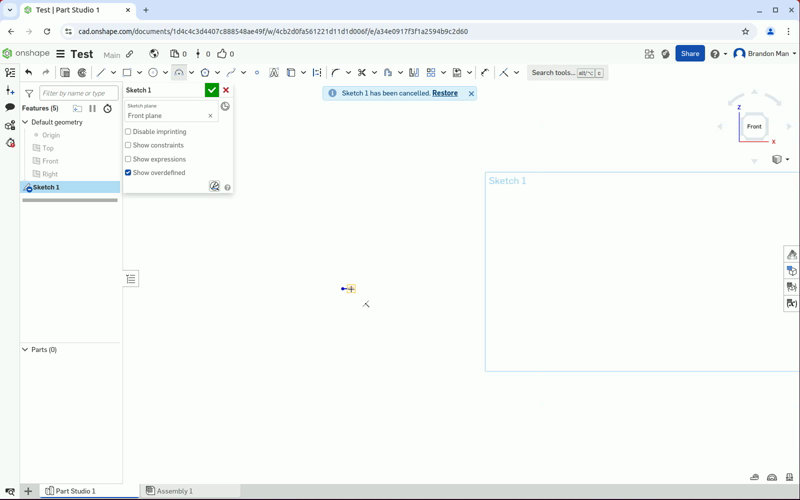
scroll(-6)
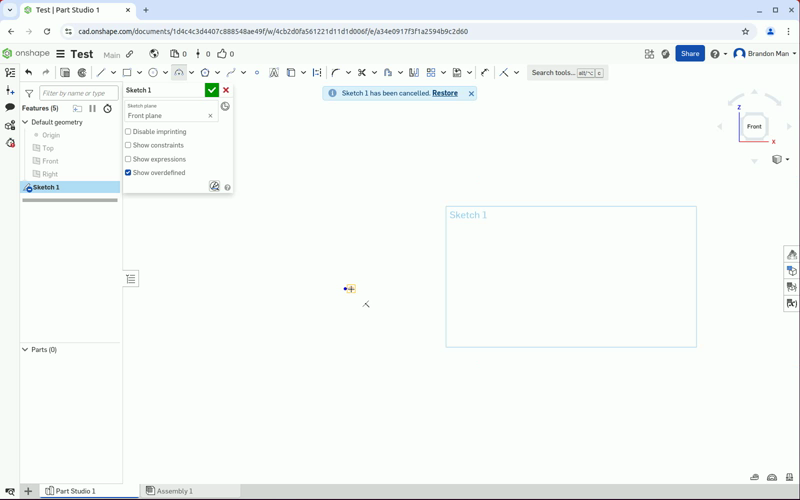
scroll(-6)
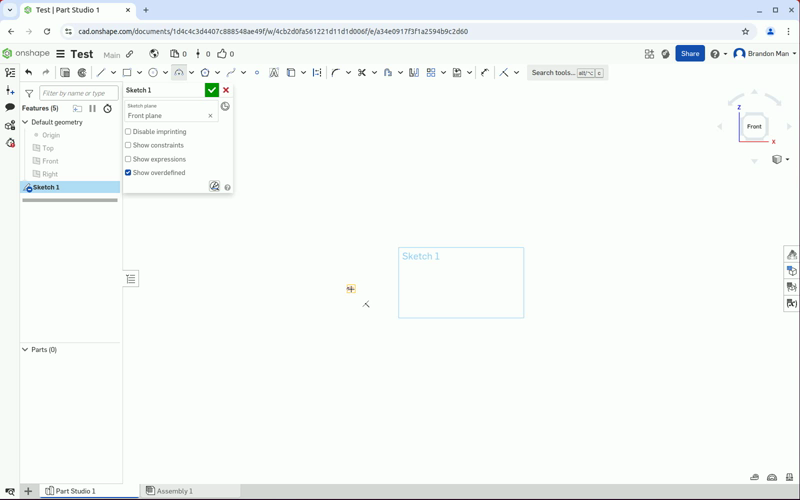
key_down(shift)
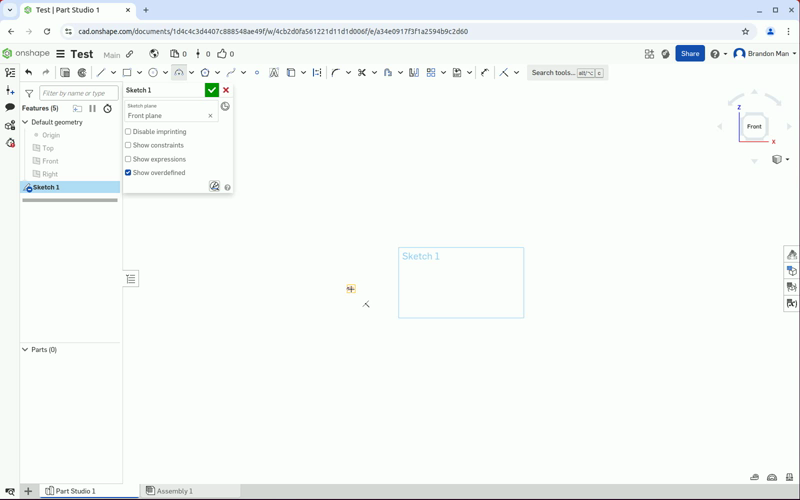
mouse_move(439, 258)
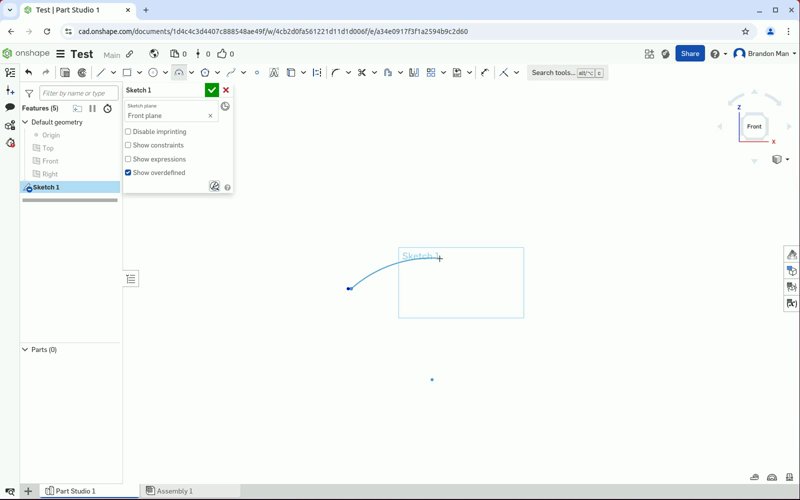
click(439, 258)
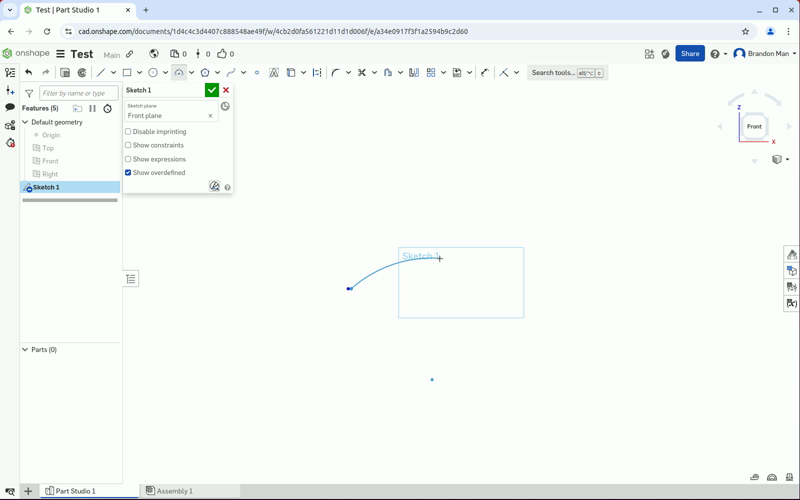
mouse_move(386, 247)
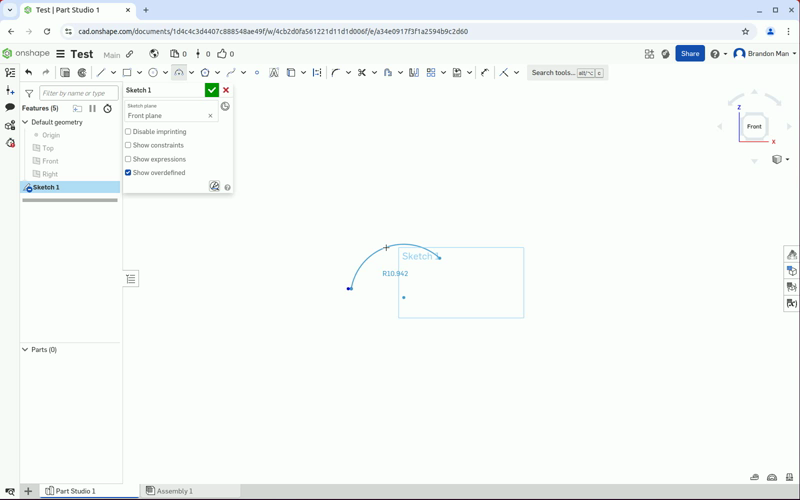
click(386, 247)
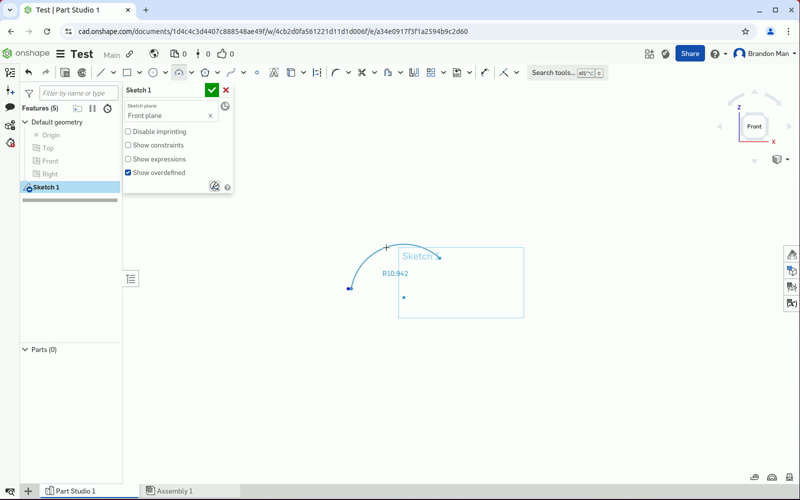
key_up(shift)
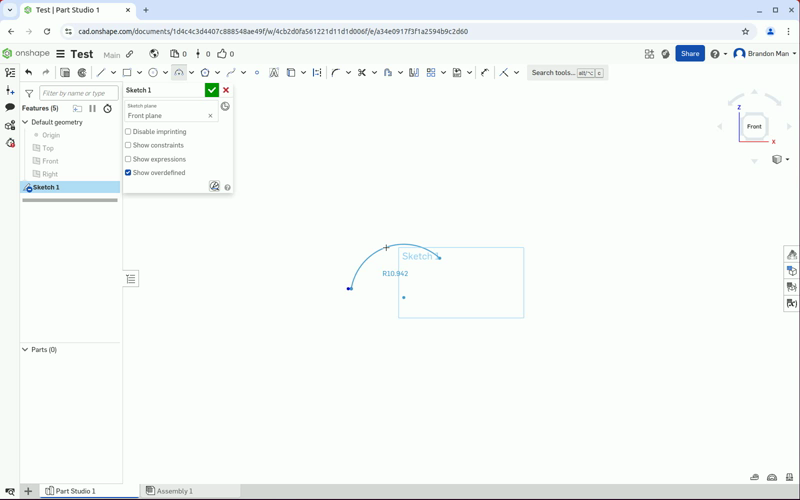
mouse_move(439, 258)
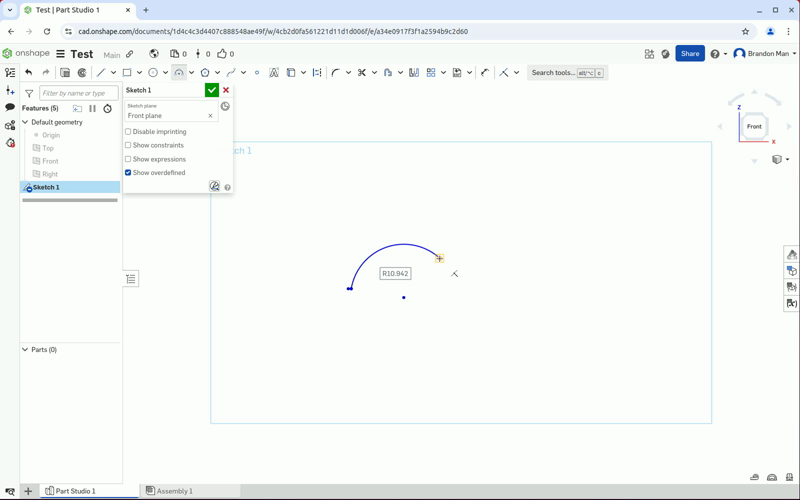
click(439, 258)
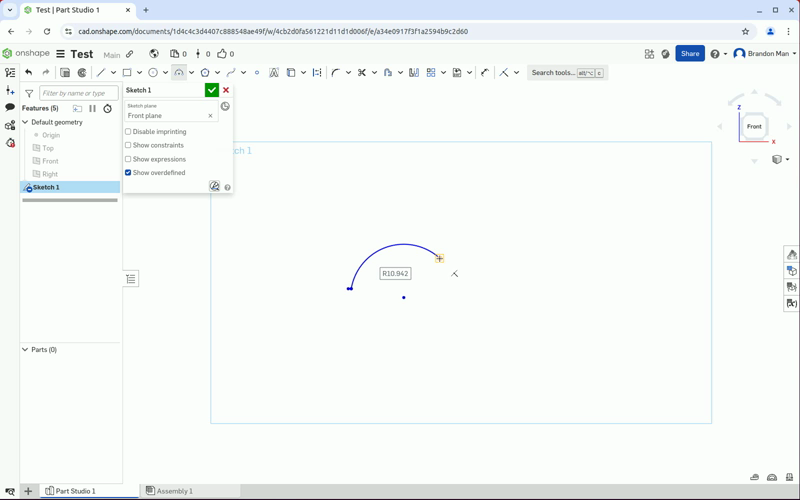
key_down(shift)
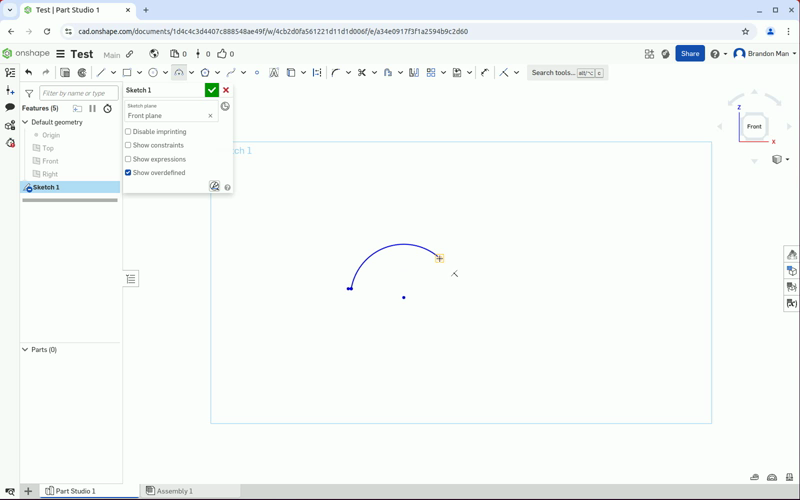
mouse_move(432, 249)
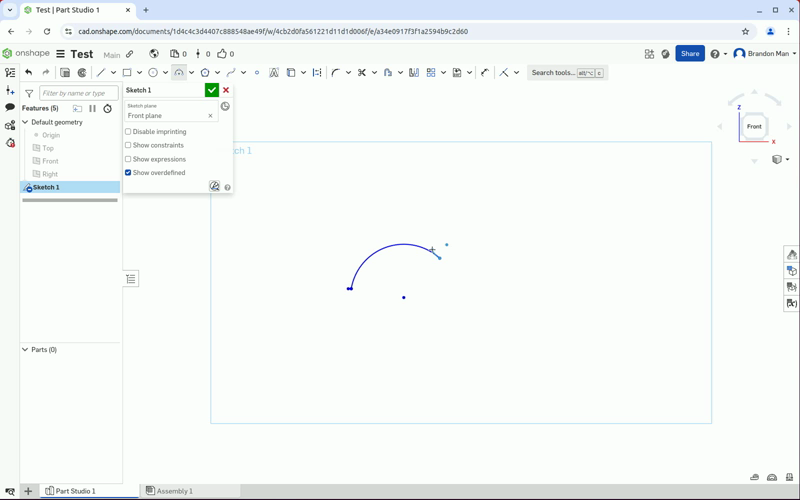
click(432, 249)
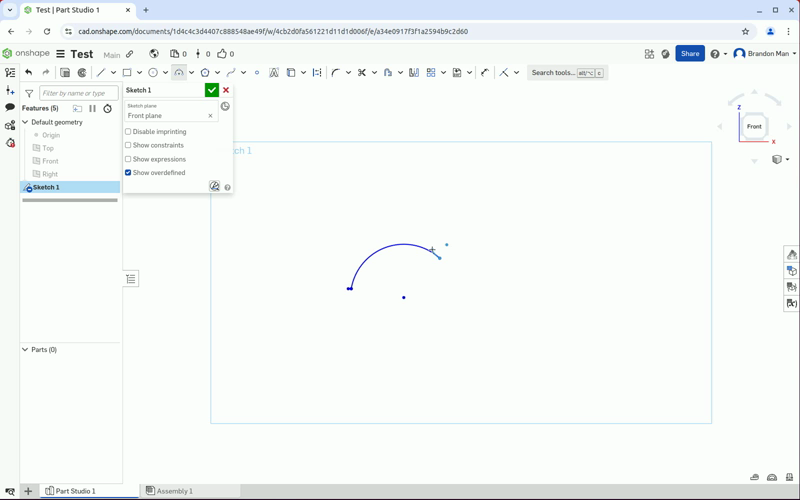
mouse_move(436, 253)
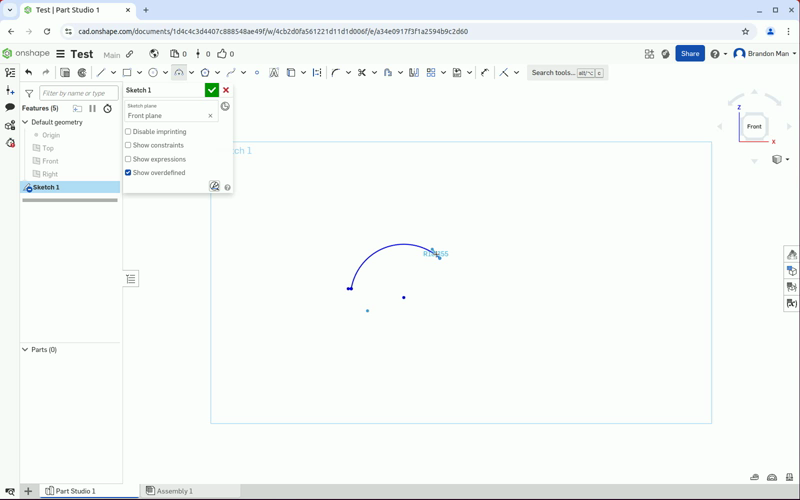
click(436, 253)
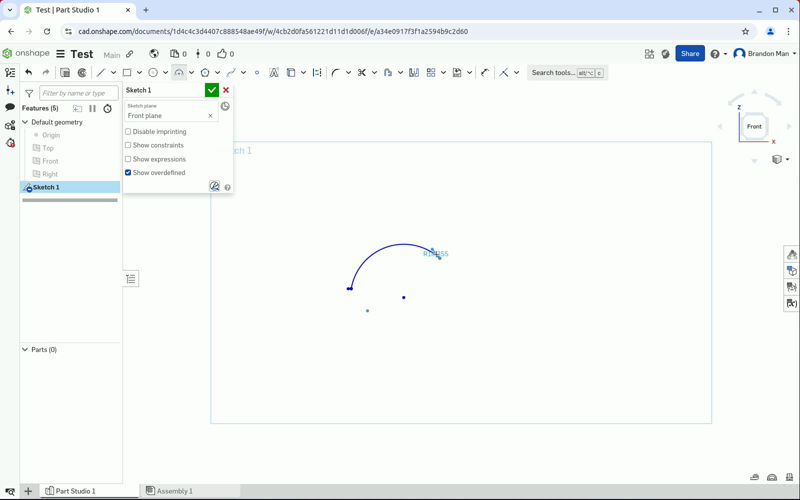
key_up(shift)
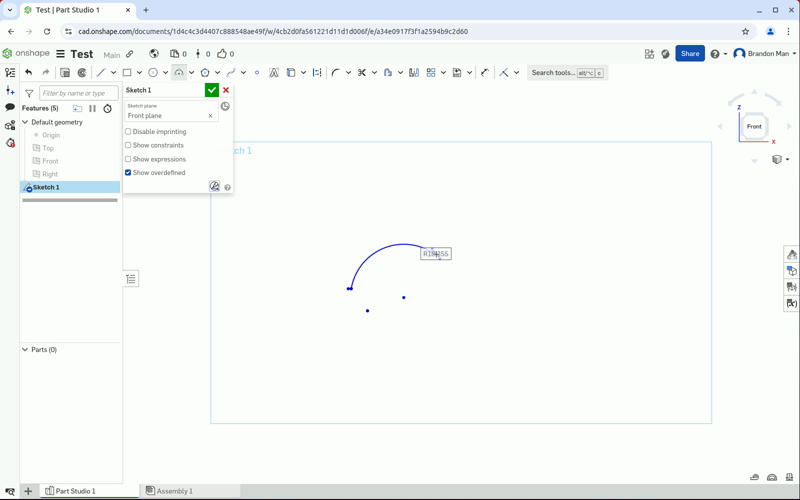
mouse_move(432, 249)
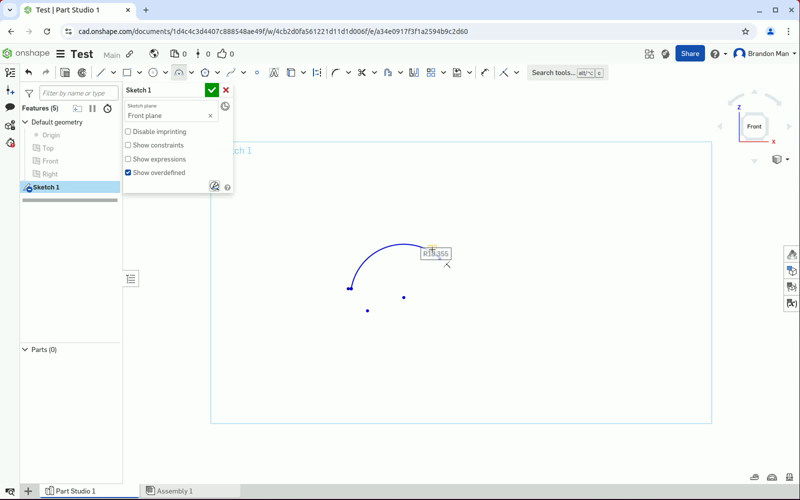
click(432, 249)
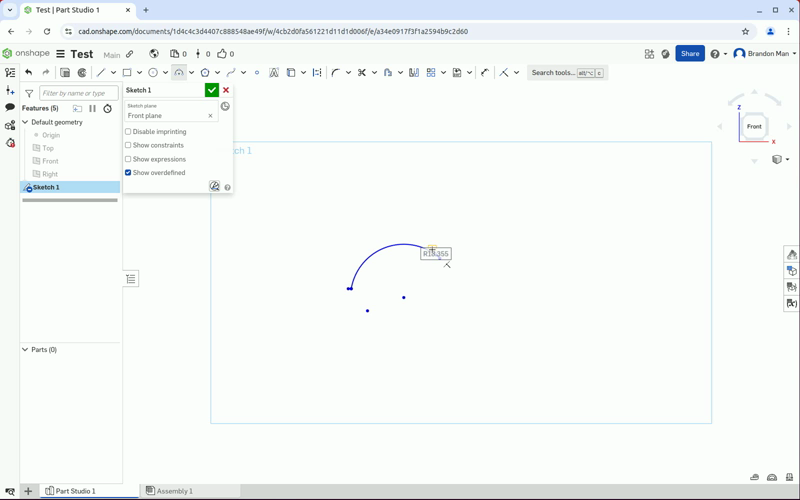
mouse_move(348, 288)
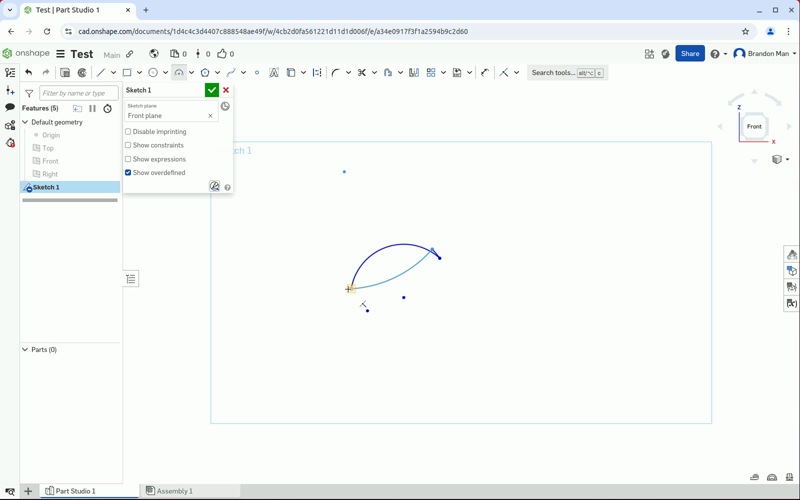
scroll(6)
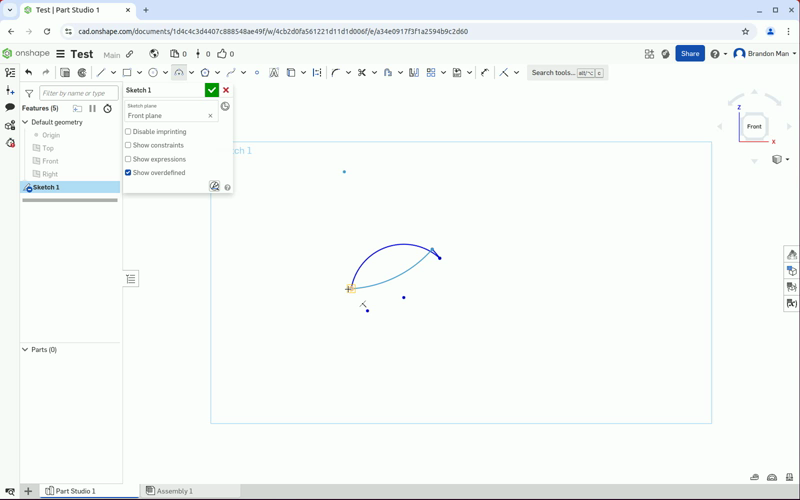
scroll(6)
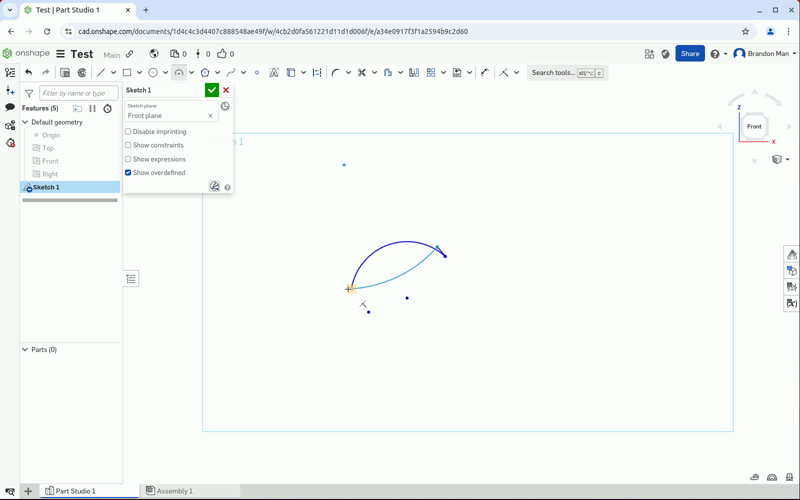
scroll(6)
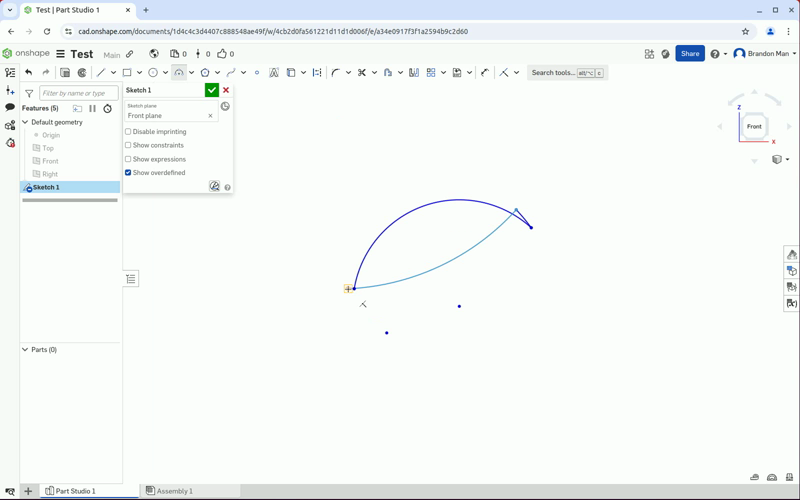
scroll(6)
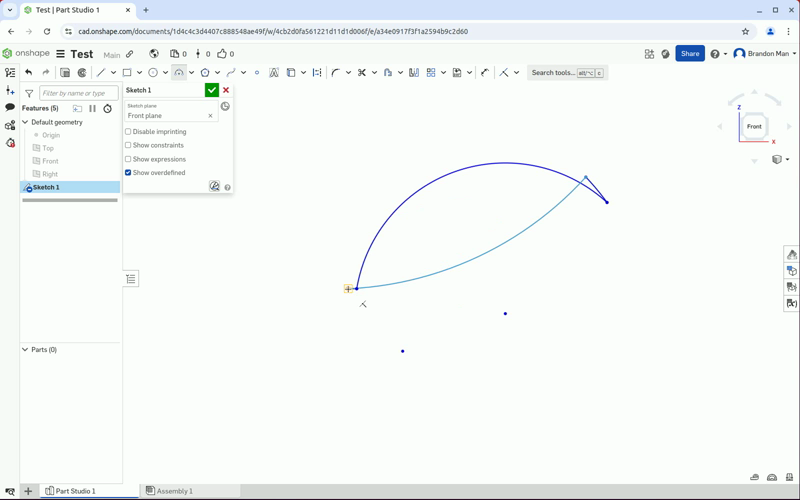
scroll(6)
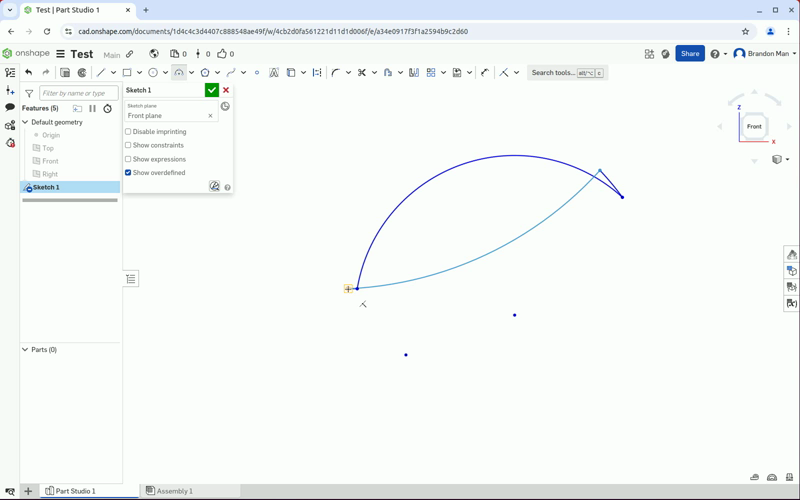
scroll(6)
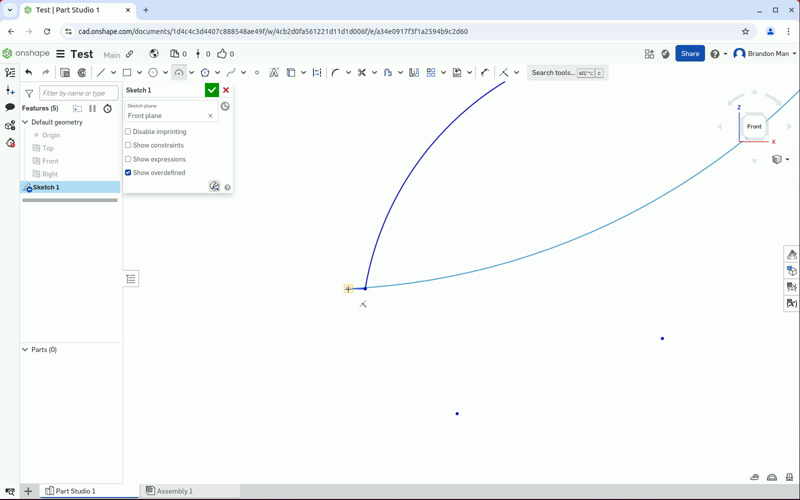
scroll(6)
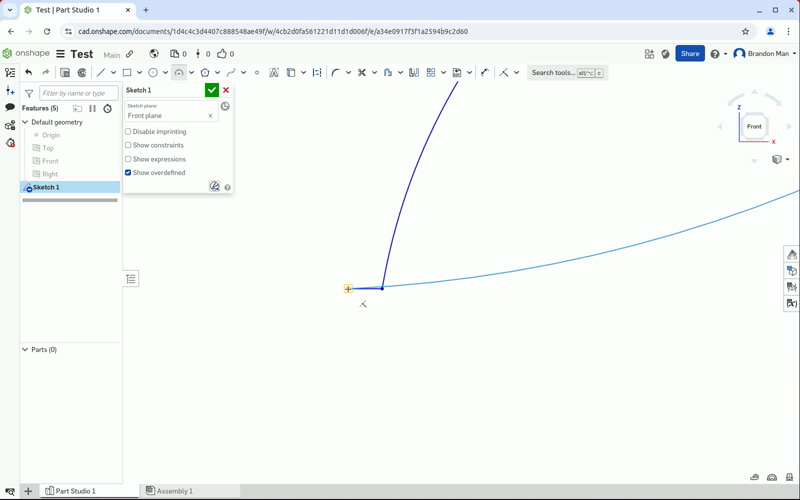
click(348, 288)
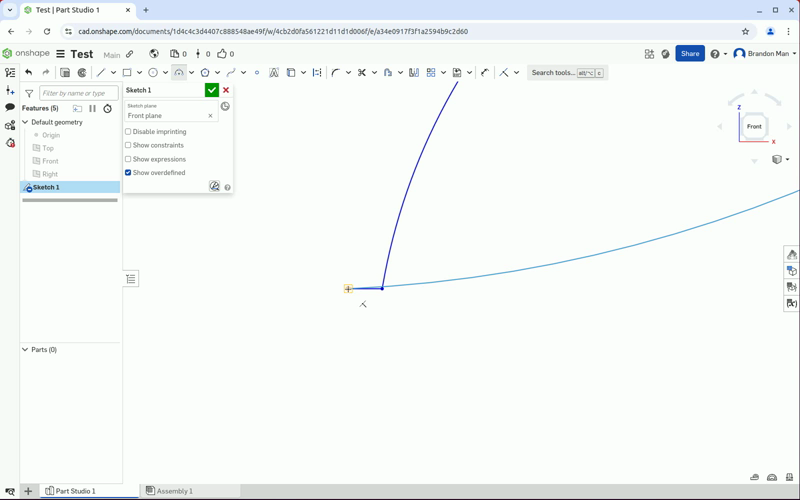
scroll(-6)
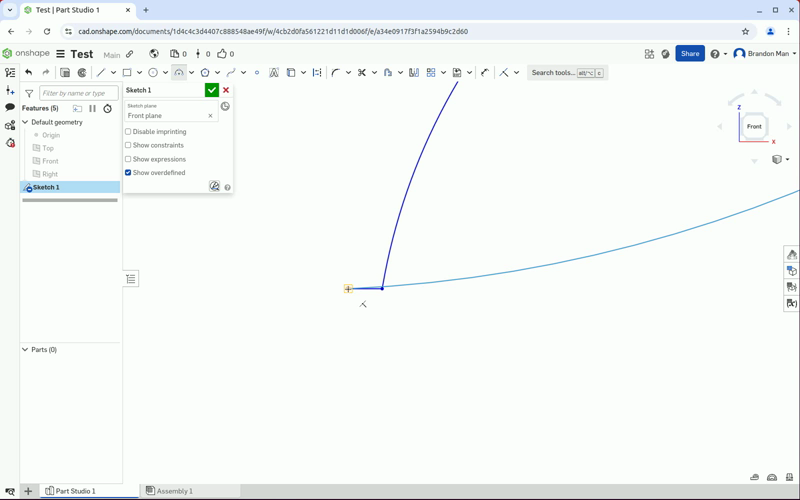
scroll(-6)
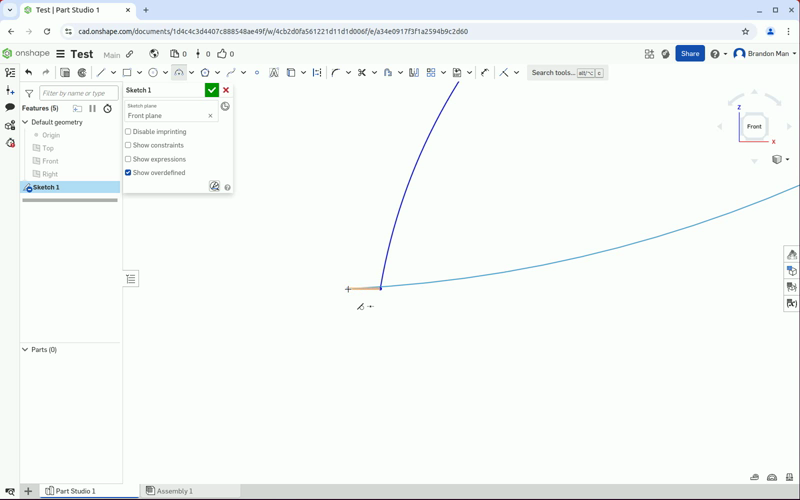
scroll(-6)
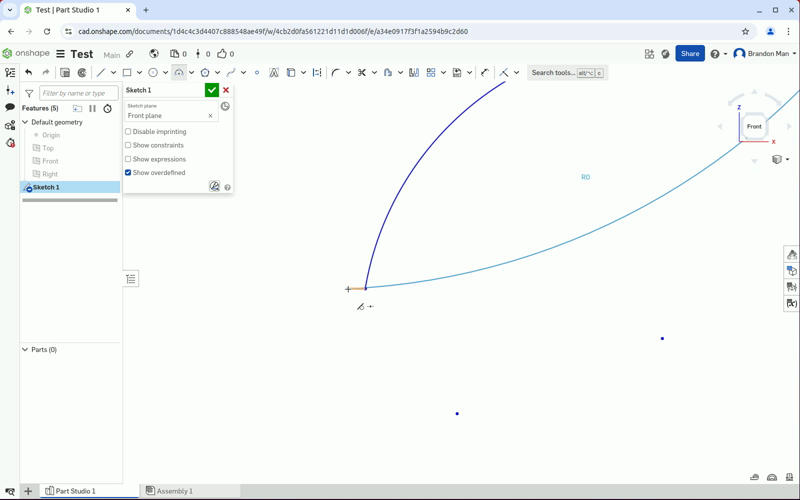
scroll(-6)
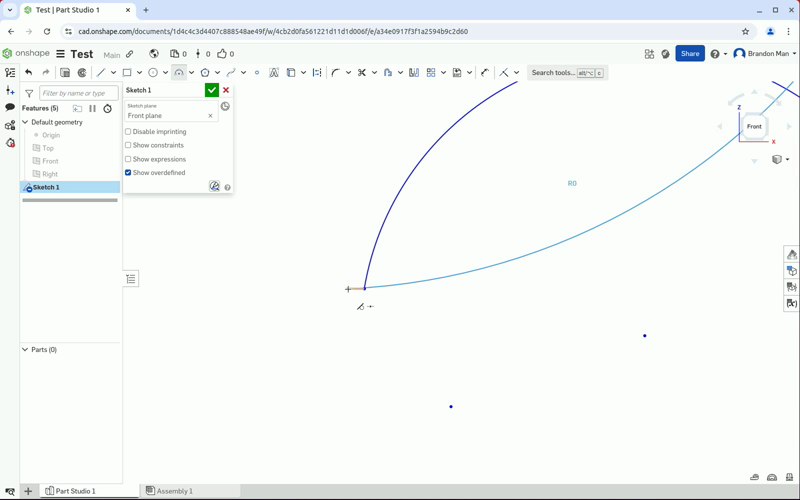
scroll(-6)
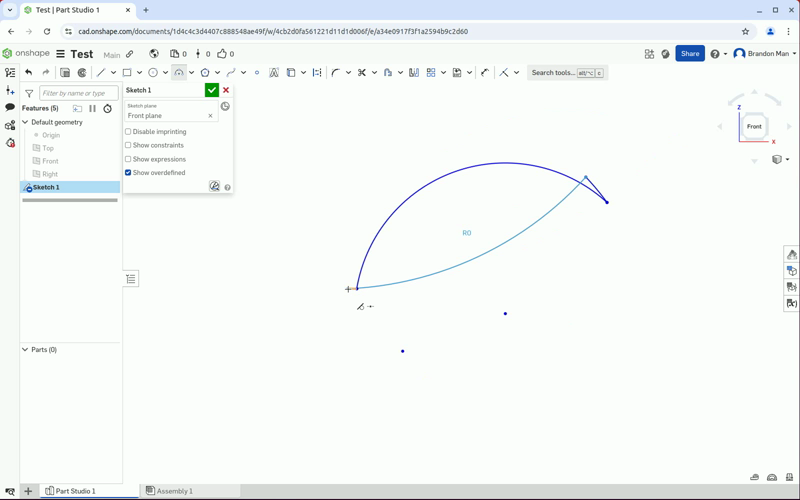
scroll(-6)
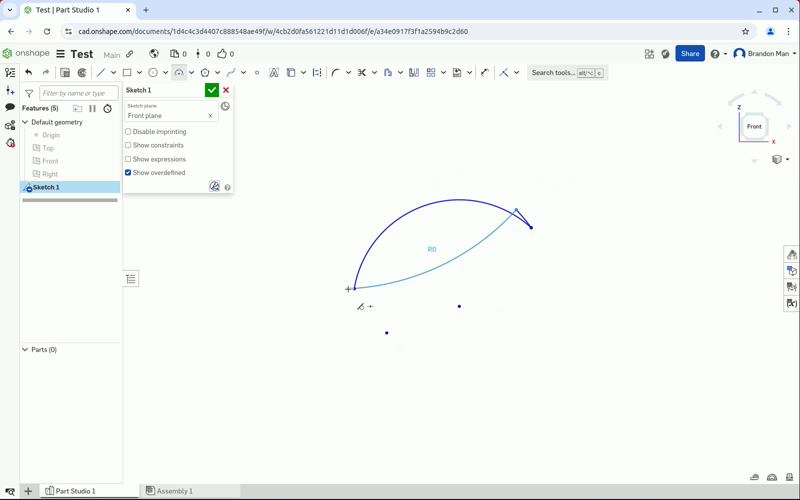
scroll(-6)
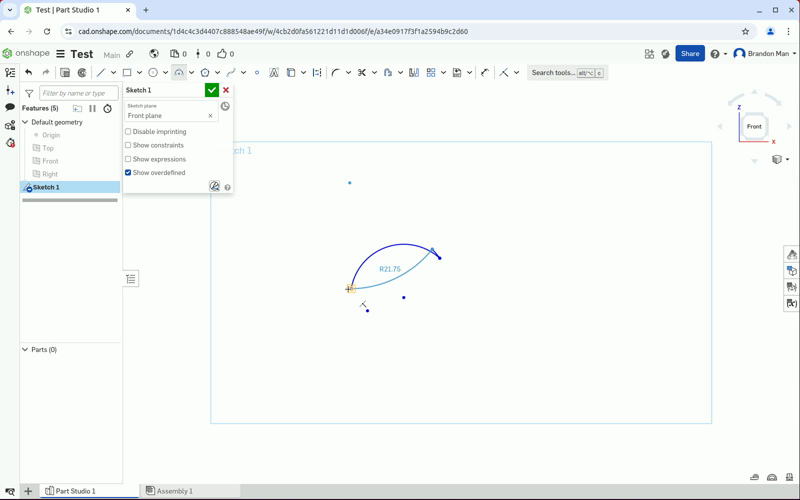
key_down(shift)
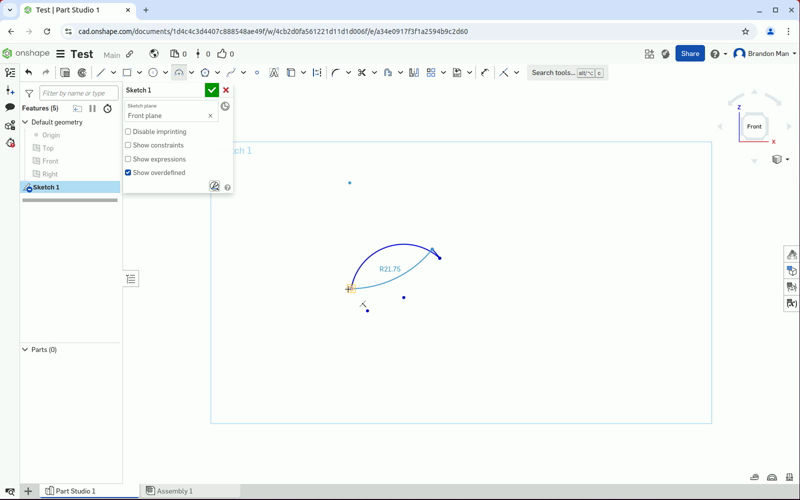
mouse_move(379, 246)
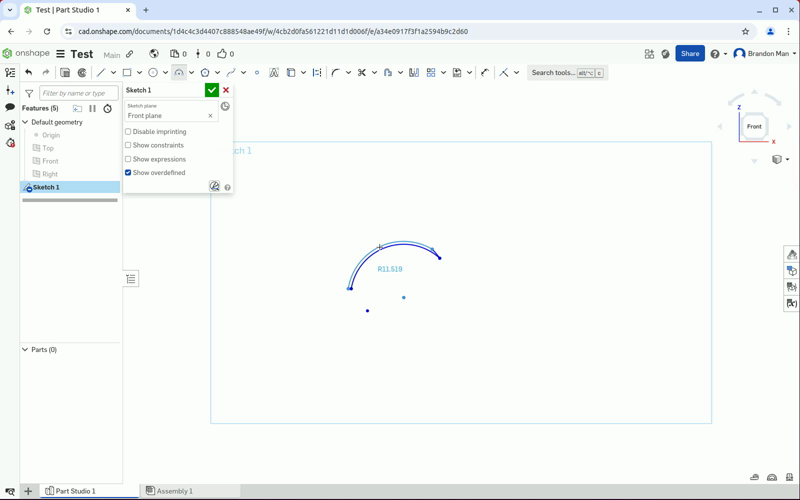
click(379, 246)
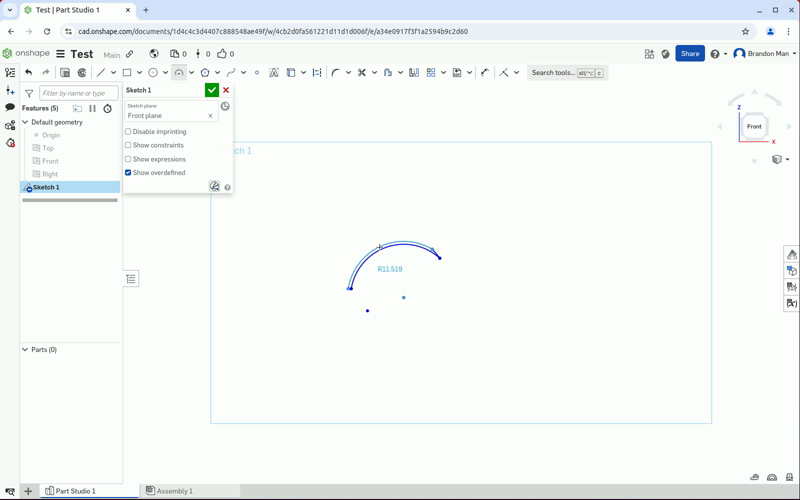
key_up(shift)
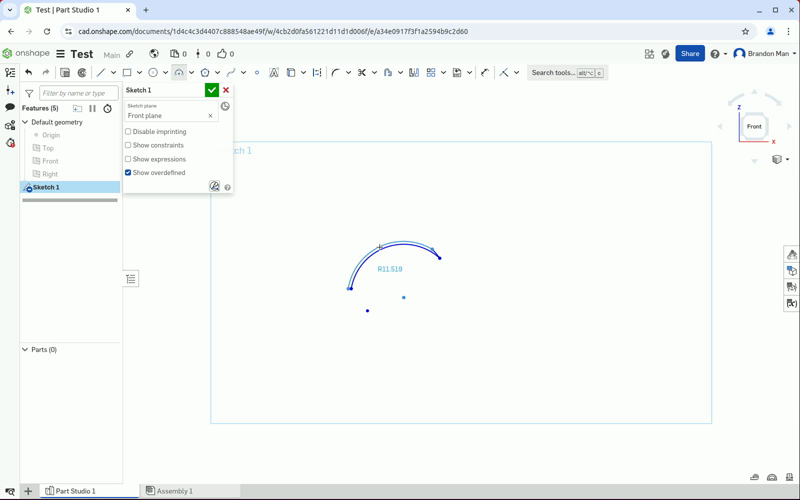
key(esc)
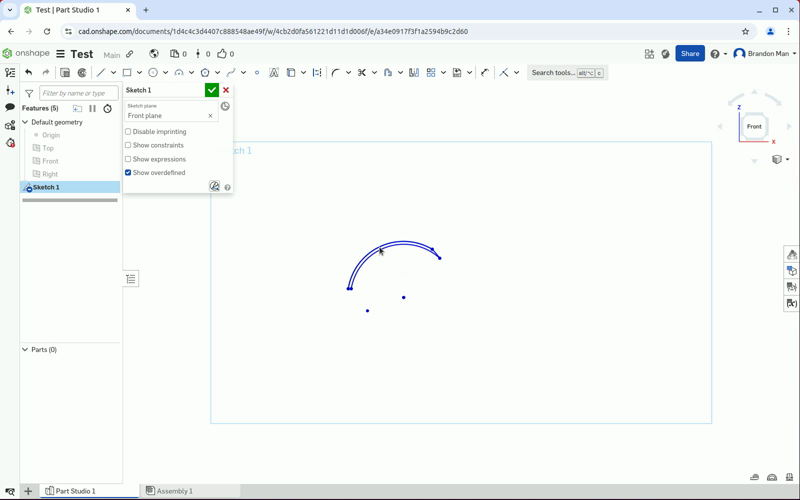
mouse_move(353, 274)
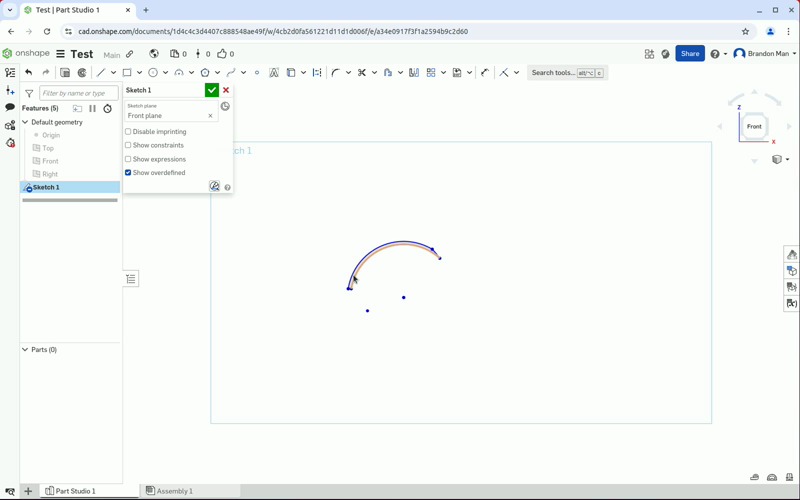
scroll(6)
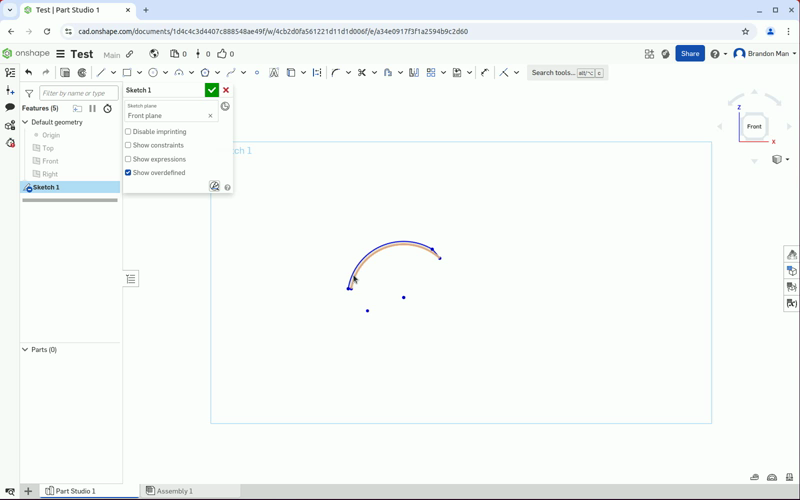
scroll(6)
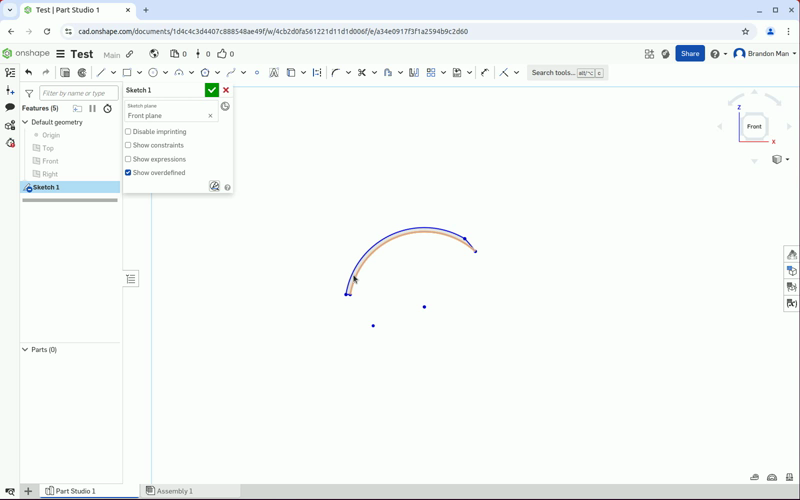
scroll(6)
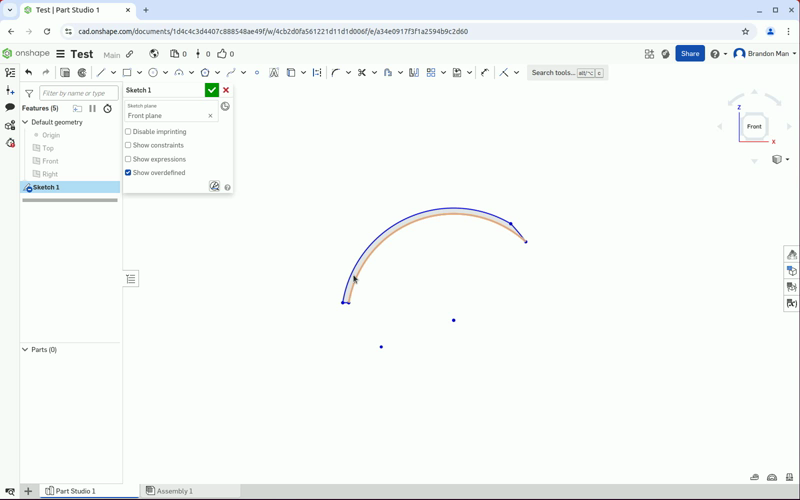
scroll(6)
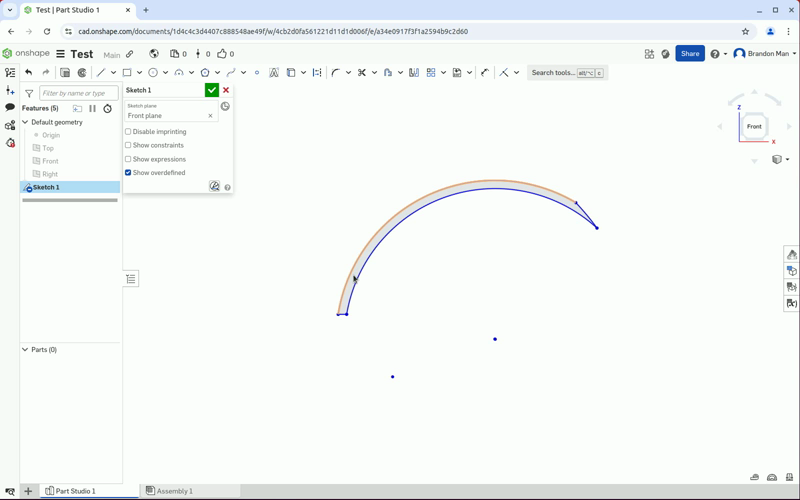
scroll(6)
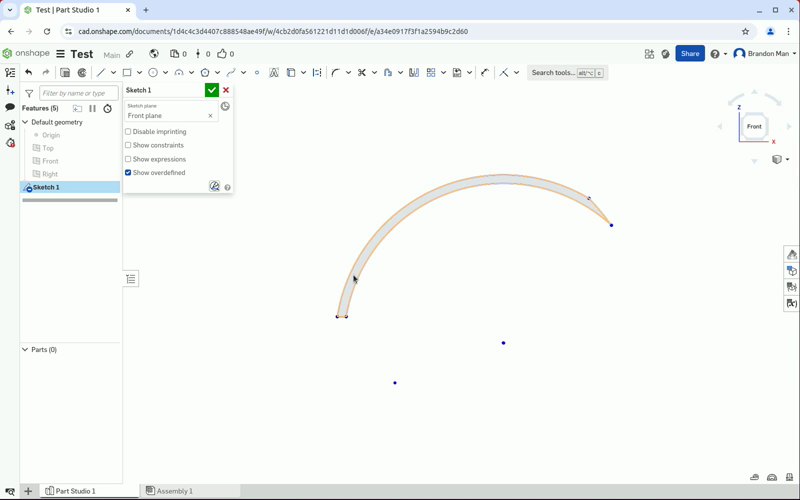
scroll(6)
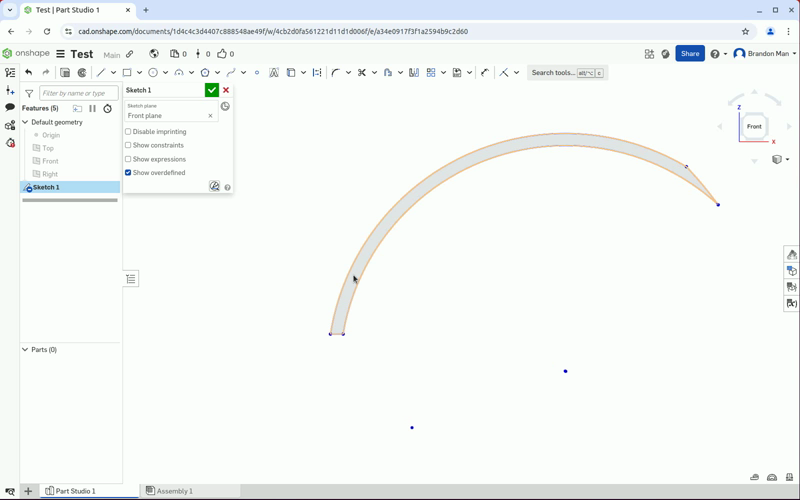
scroll(6)
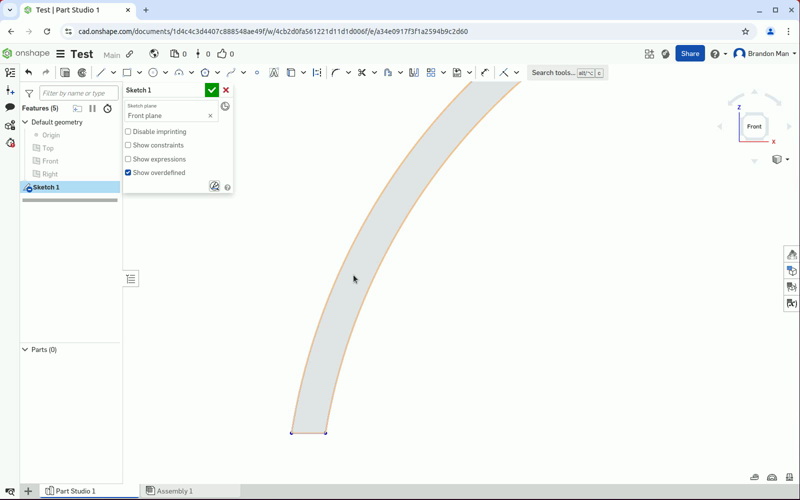
click(353, 274)
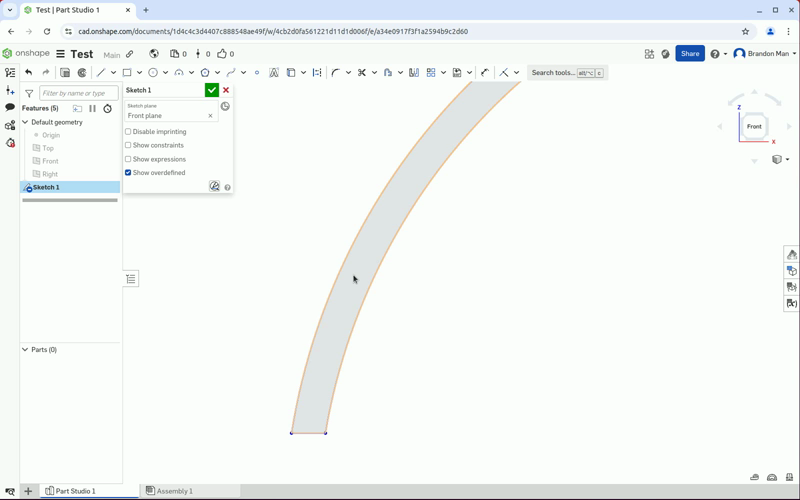
scroll(-6)
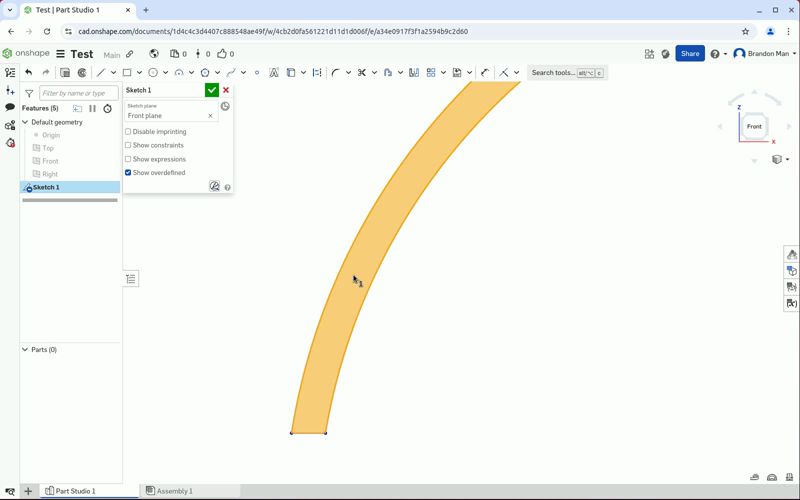
scroll(-6)
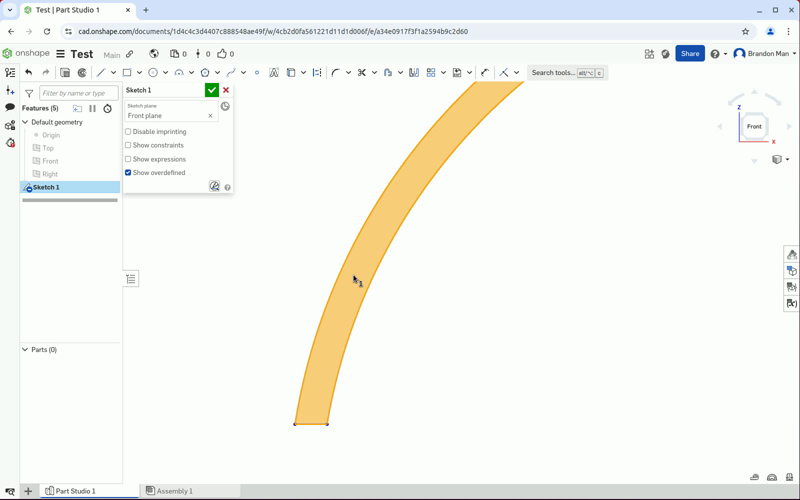
scroll(-6)
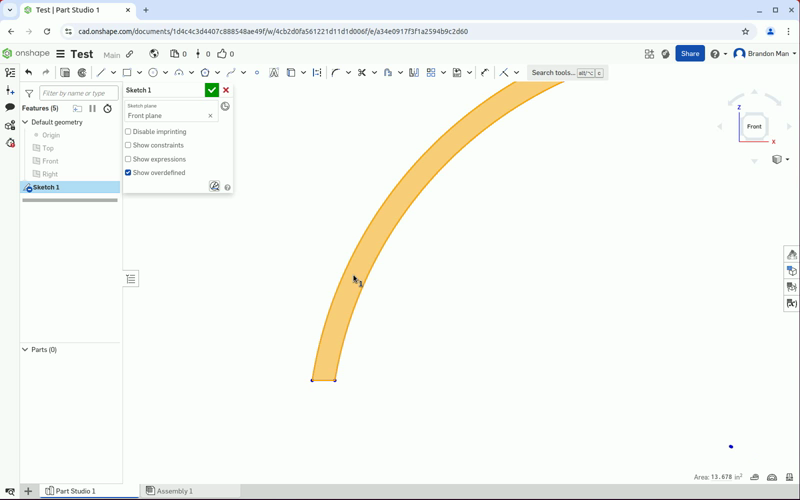
scroll(-6)
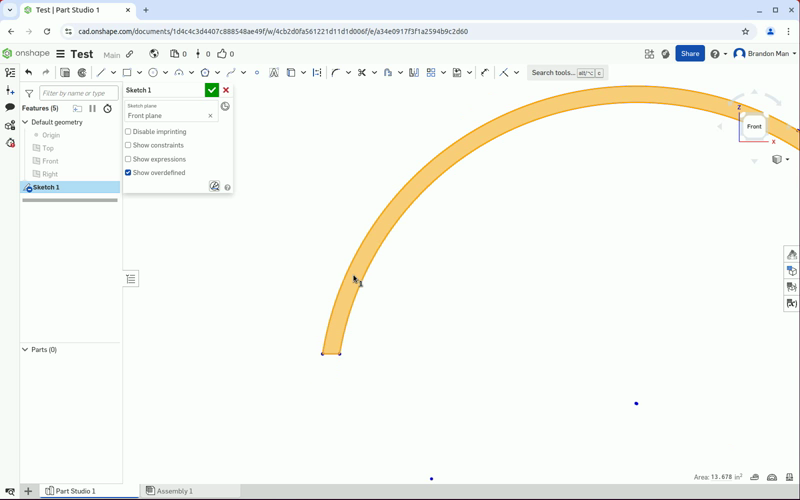
scroll(-6)
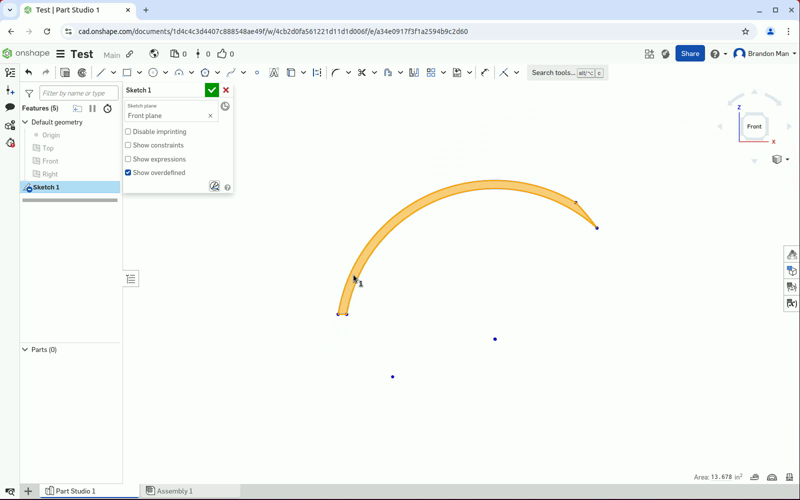
scroll(-6)
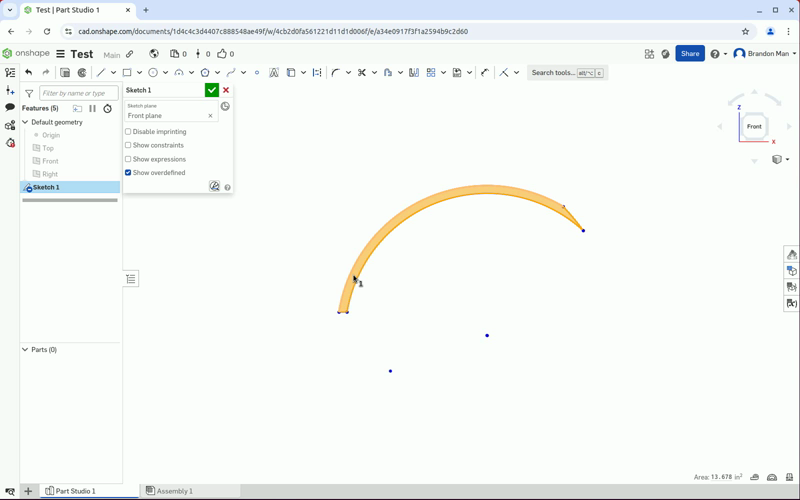
scroll(-6)
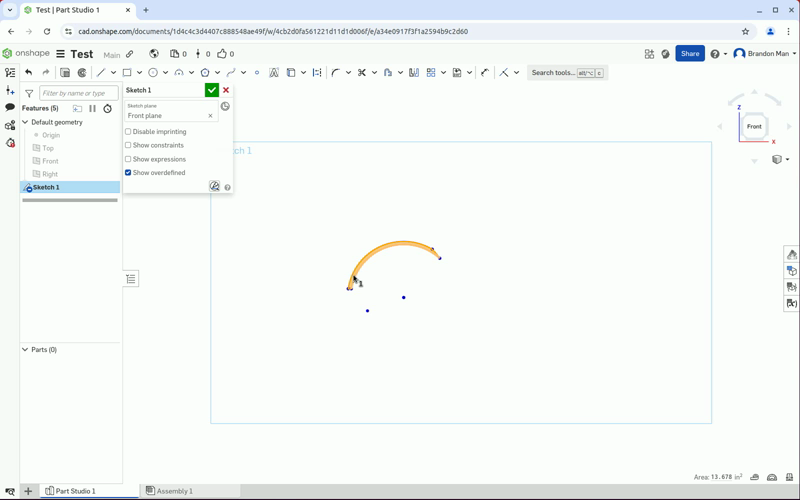
mouse_move(73, 352)
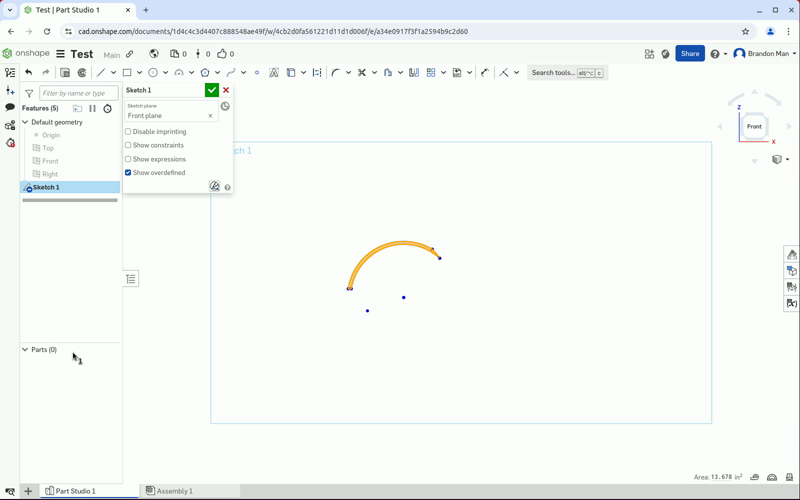
key(shift+y)
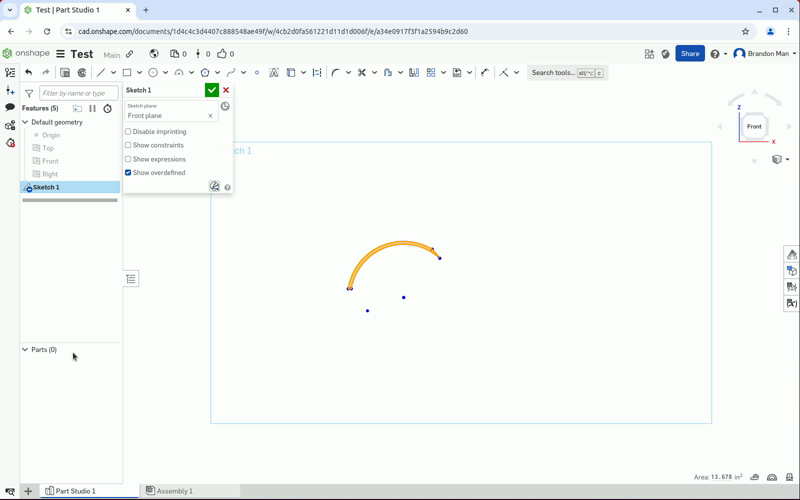
key(shift+e)
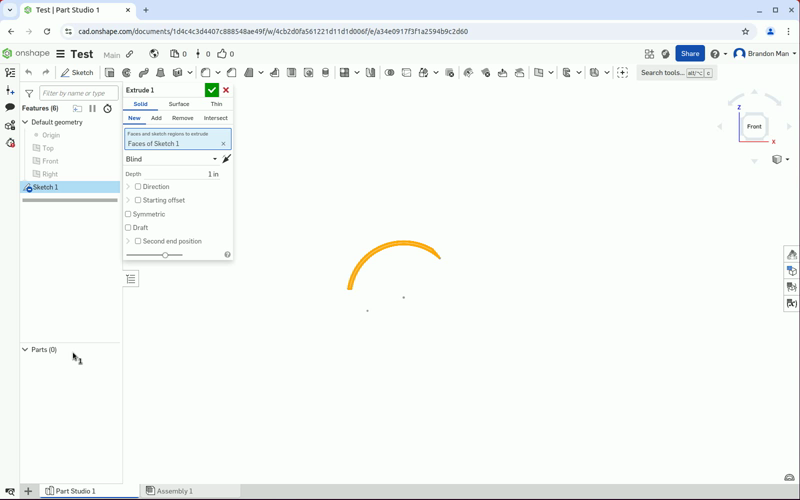
mouse_move(143, 106)
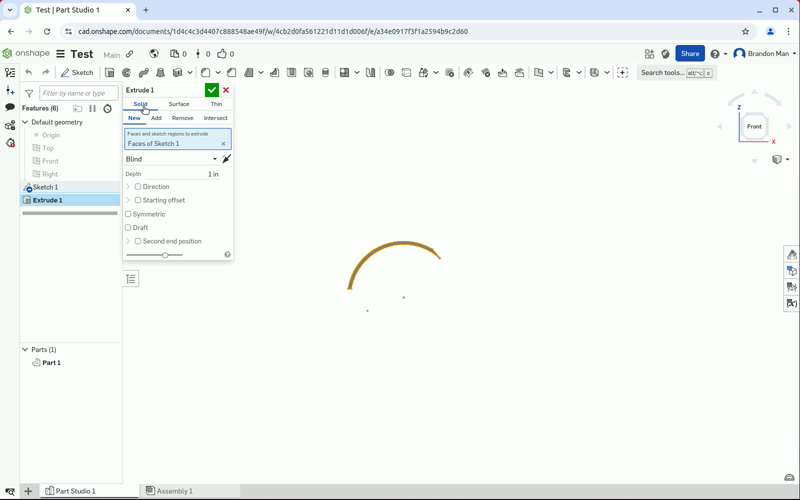
click(143, 106)
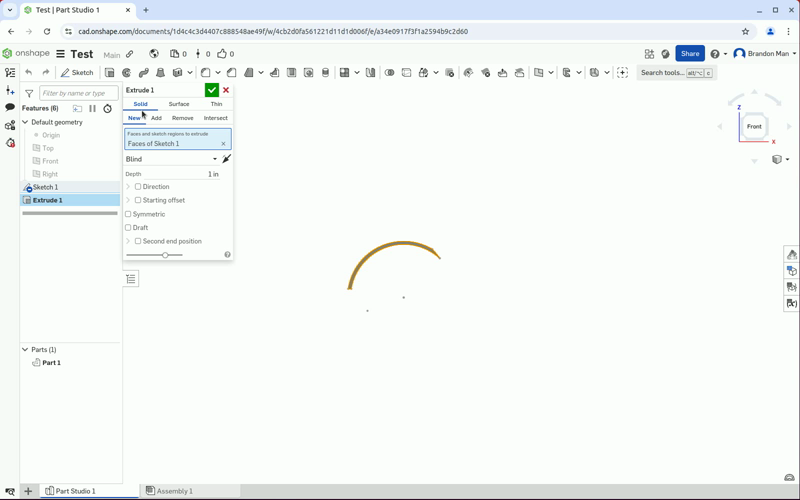
mouse_move(137, 120)
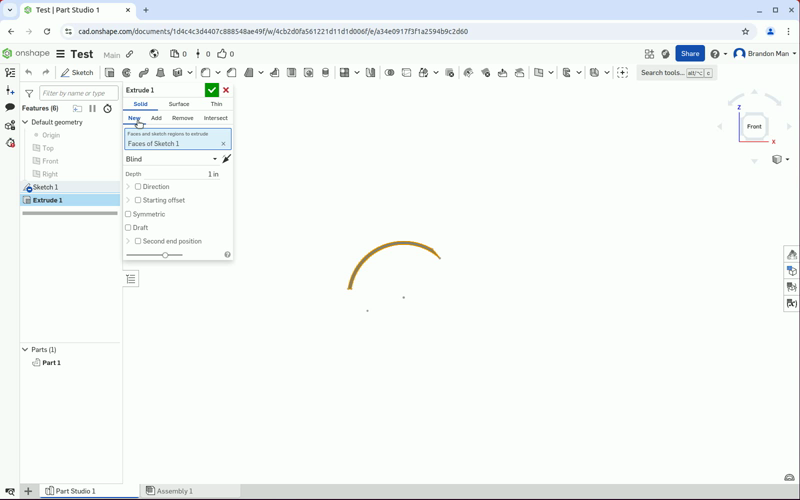
click(137, 120)
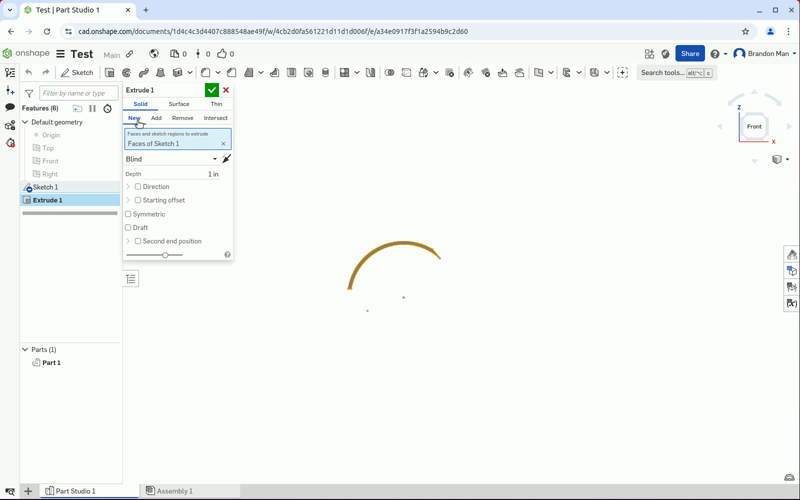
key(tab, 4)
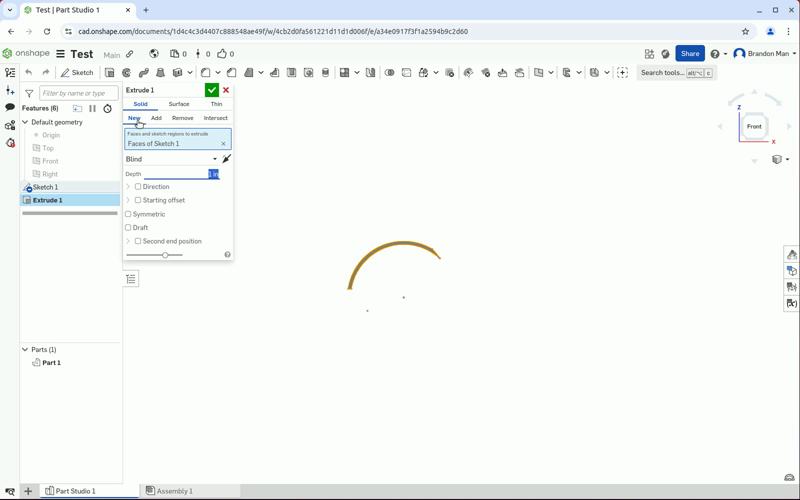
text(9.628)
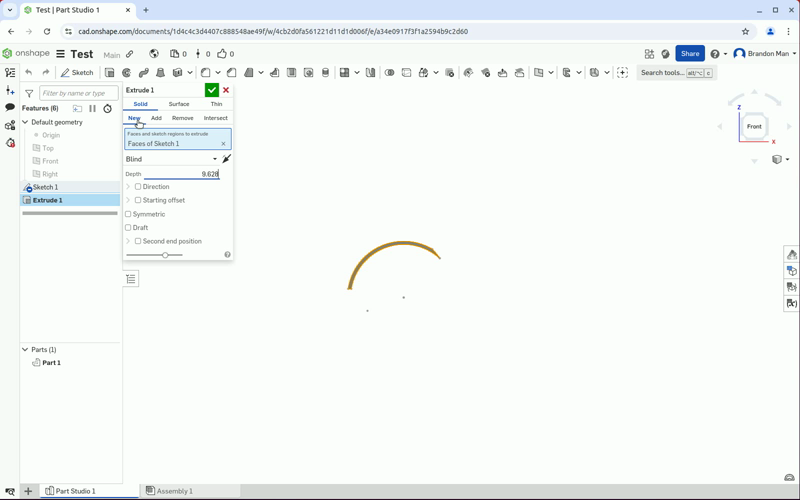
key(enter)
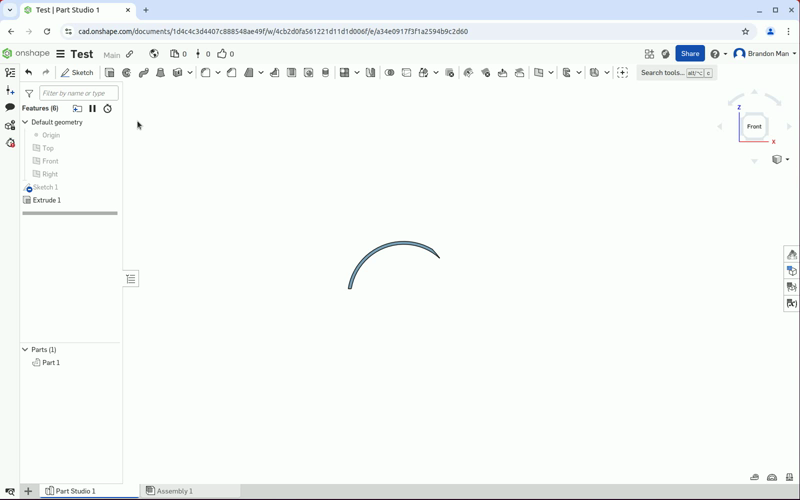
key(shift+h)
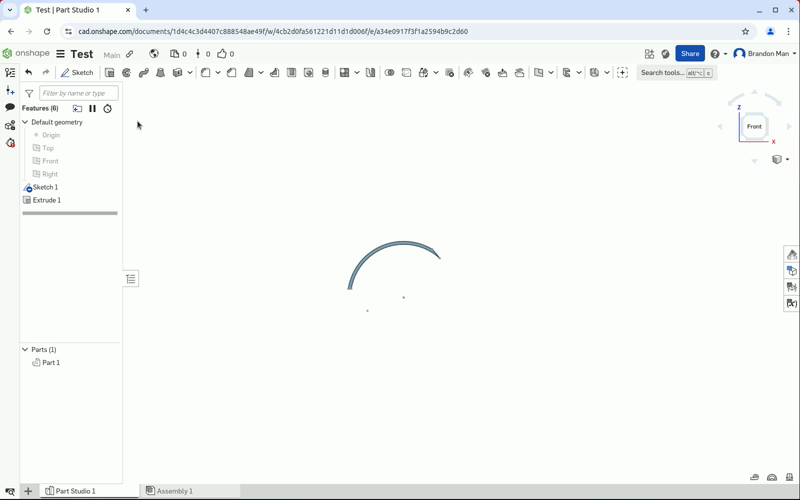
key(shift+h)
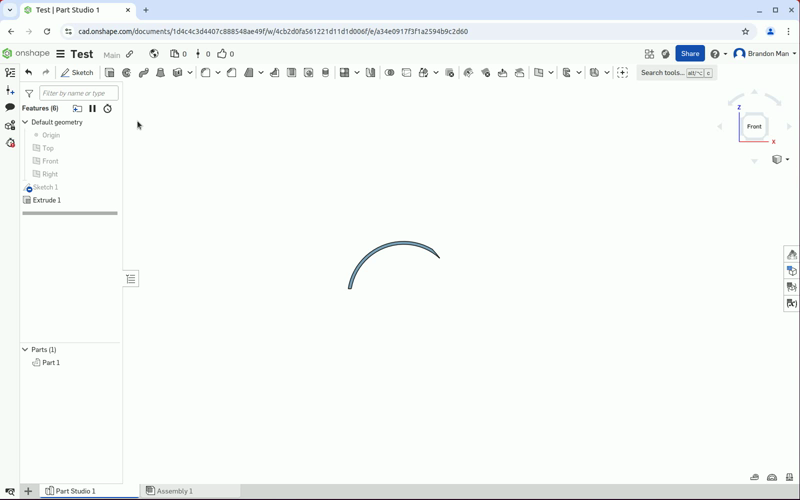
mouse_move(73, 189)
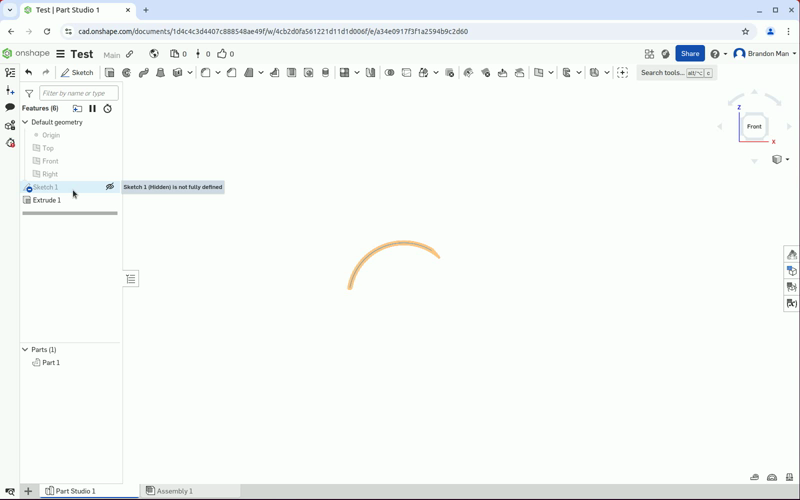
click(73, 189)
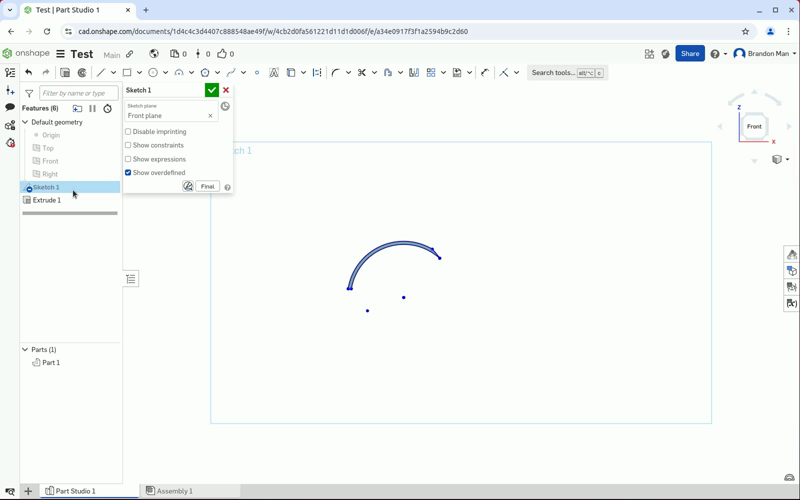
mouse_move(229, 92)
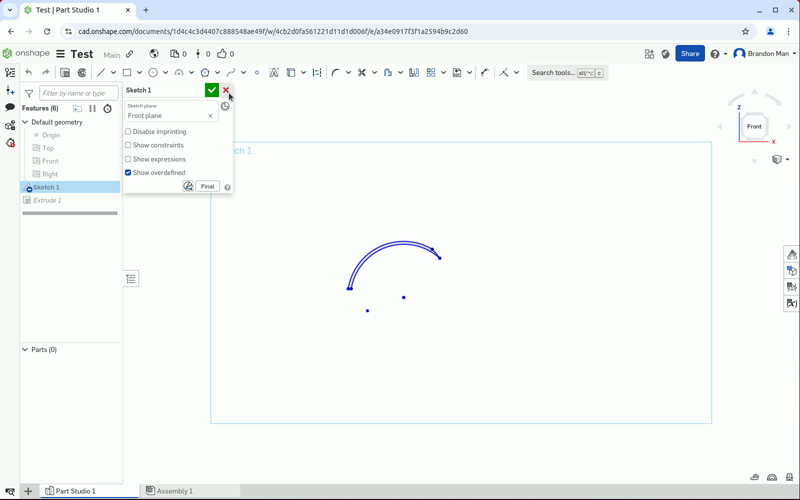
click(229, 92)
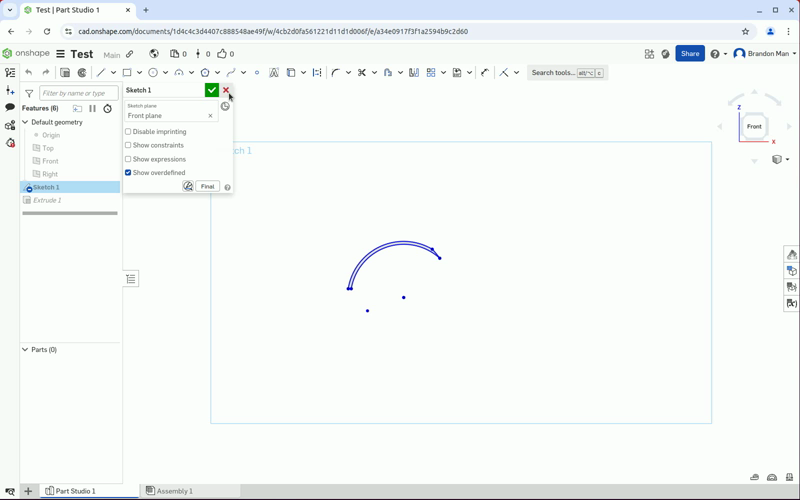
key(shift+s)
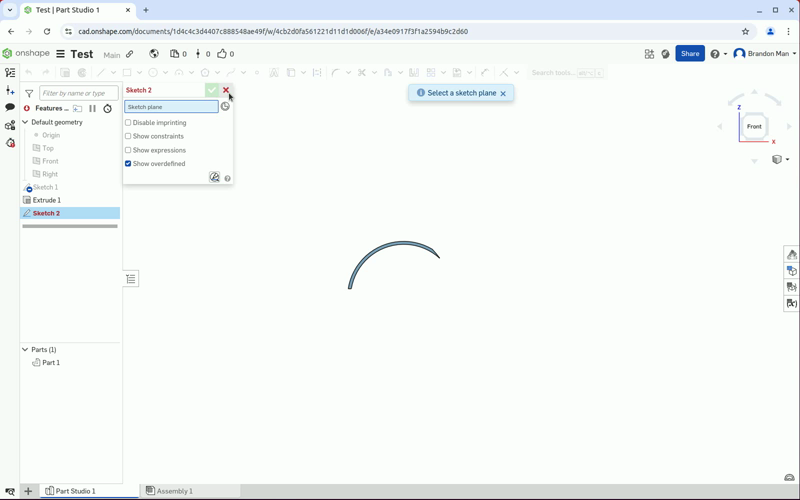
mouse_move(73, 163)
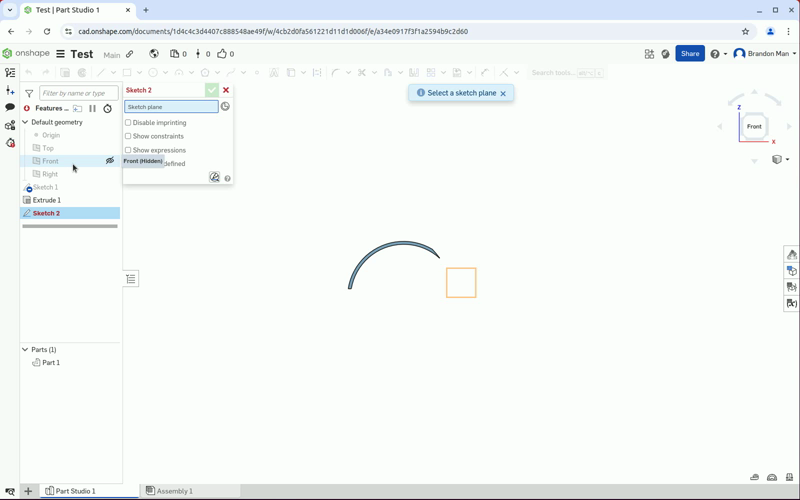
click(73, 163)
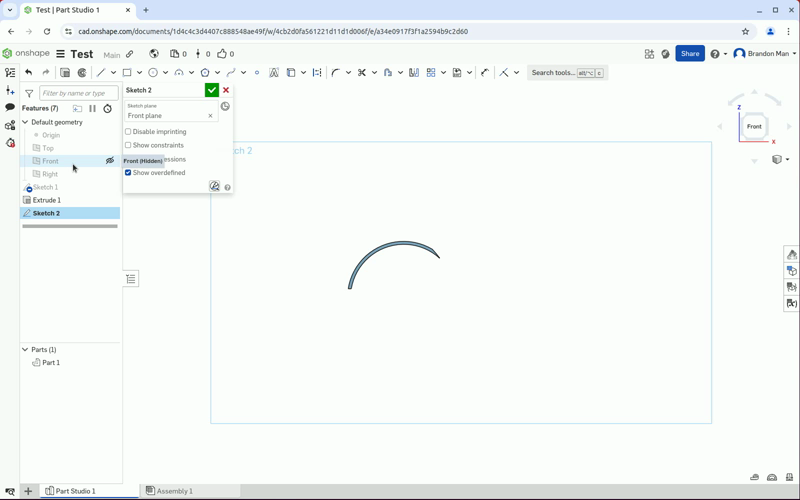
mouse_move(73, 352)
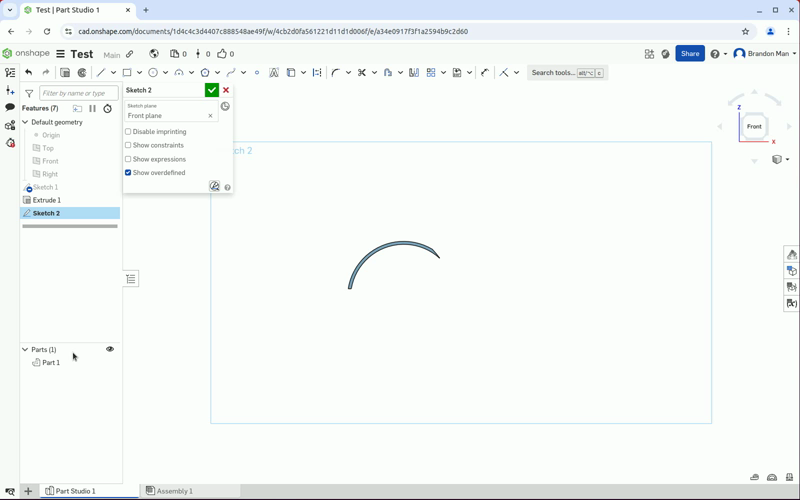
key(y)
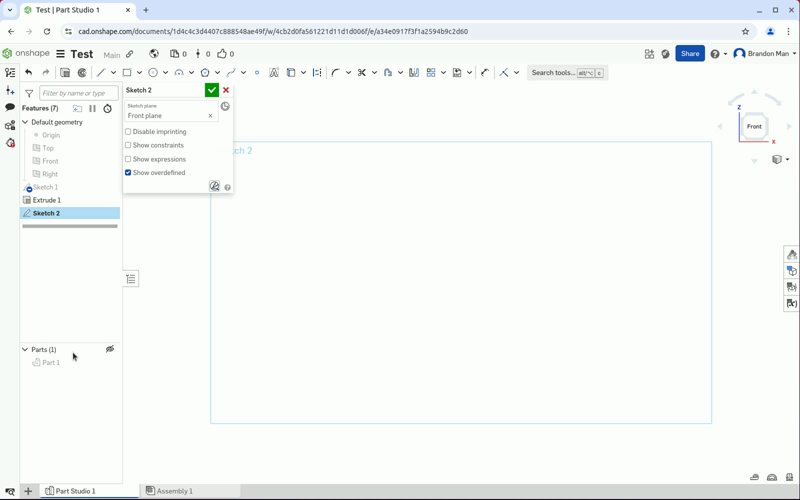
key(a)
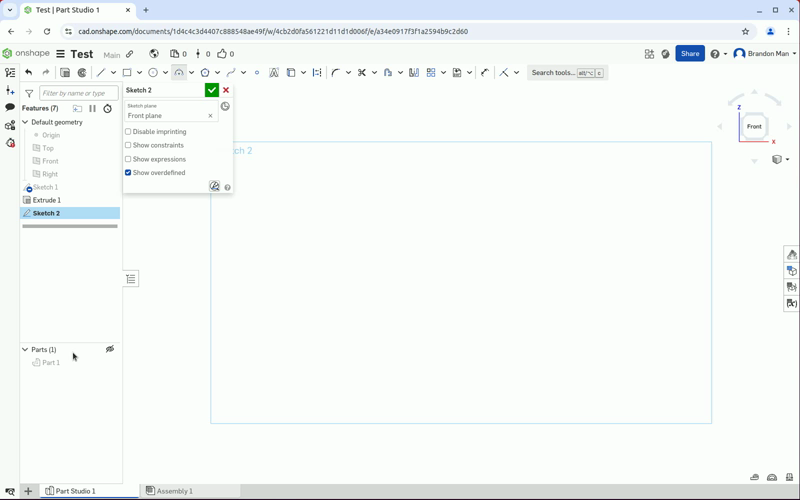
key_down(shift)
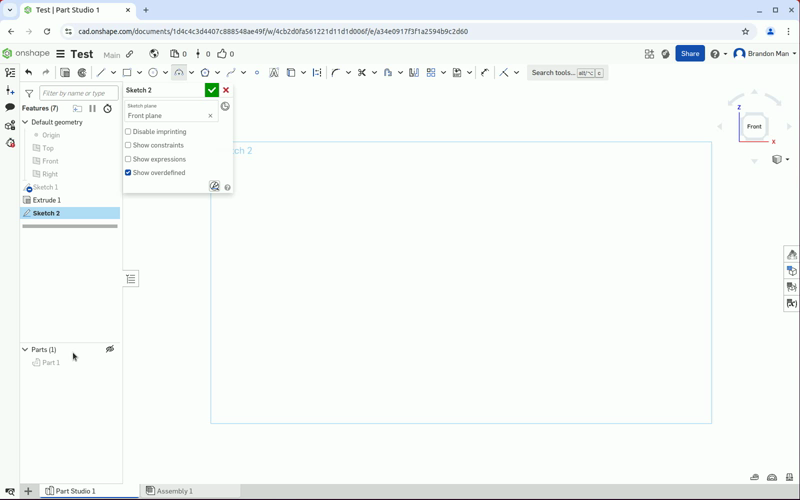
mouse_move(432, 249)
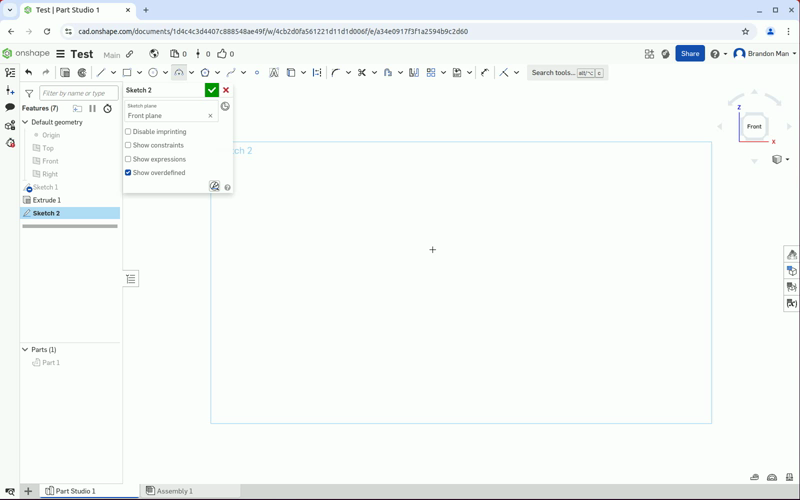
click(432, 249)
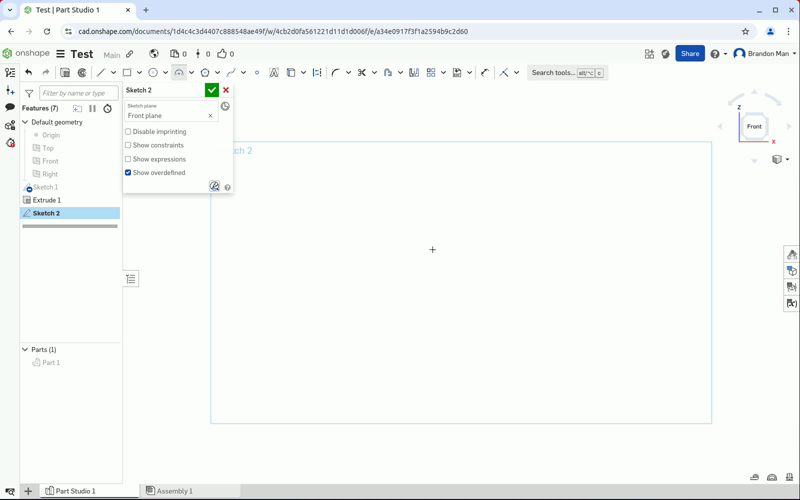
key_up(shift)
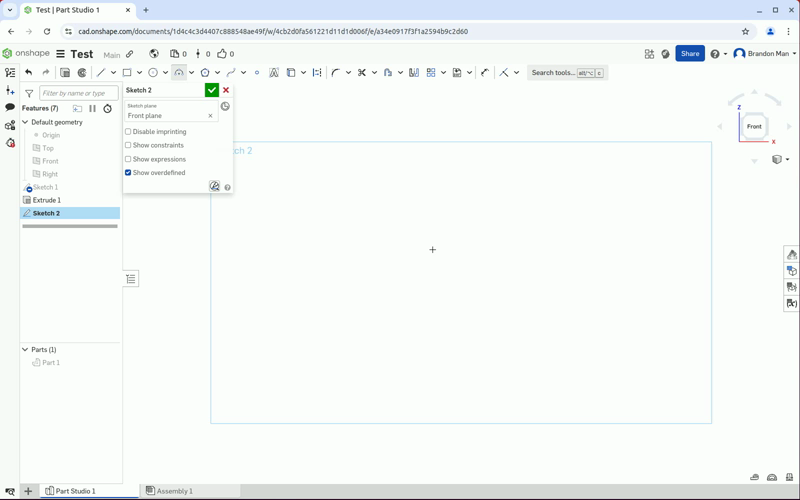
key_down(shift)
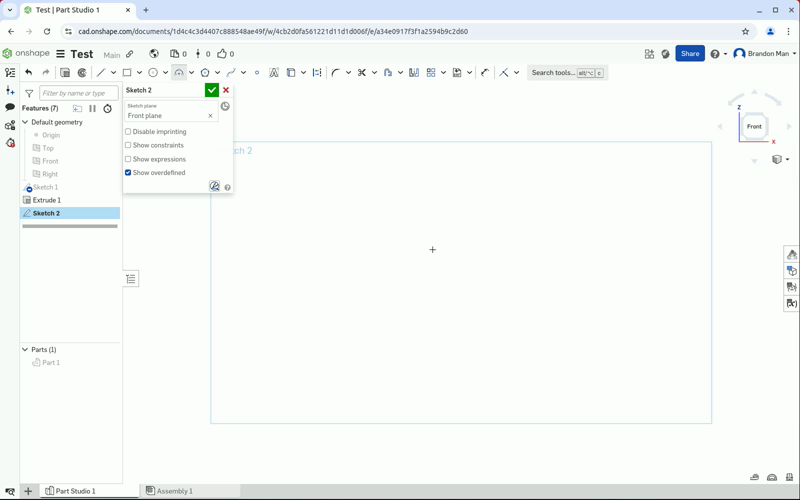
mouse_move(440, 258)
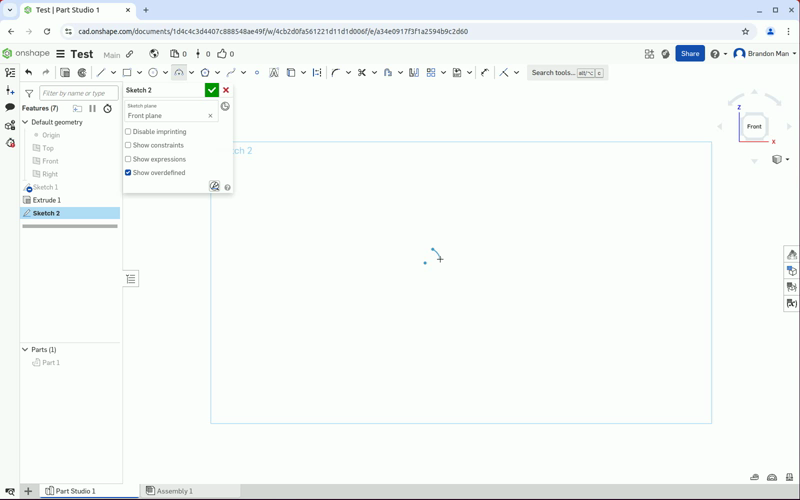
click(440, 258)
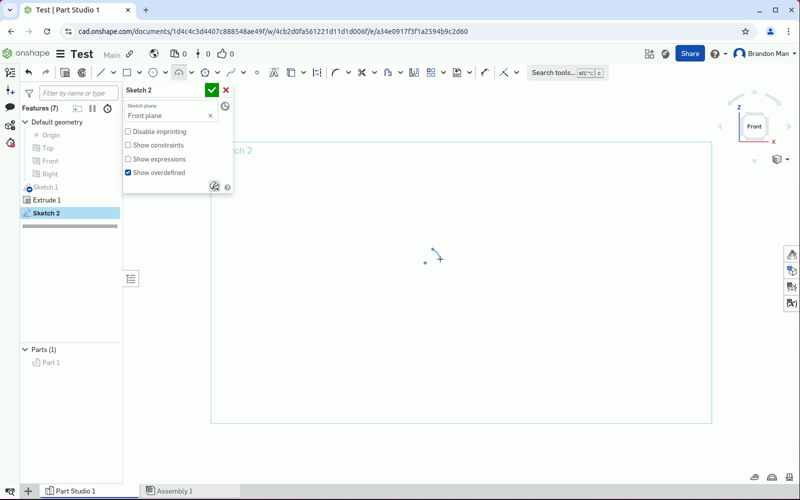
mouse_move(436, 254)
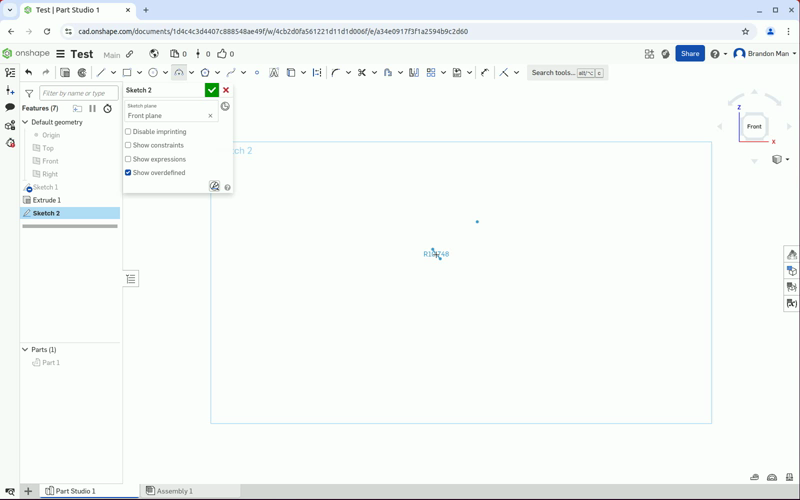
click(436, 254)
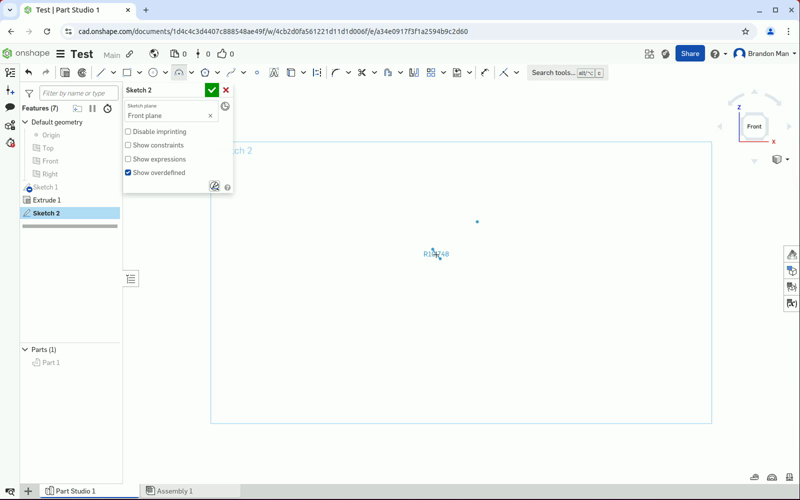
key_up(shift)
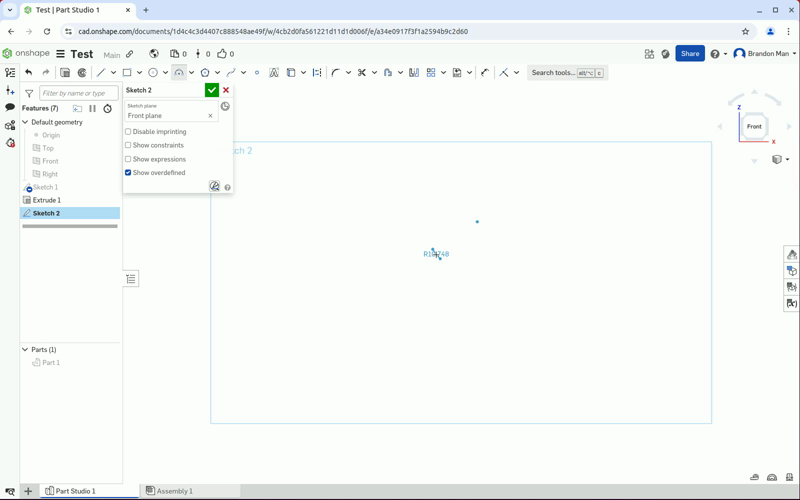
mouse_move(440, 258)
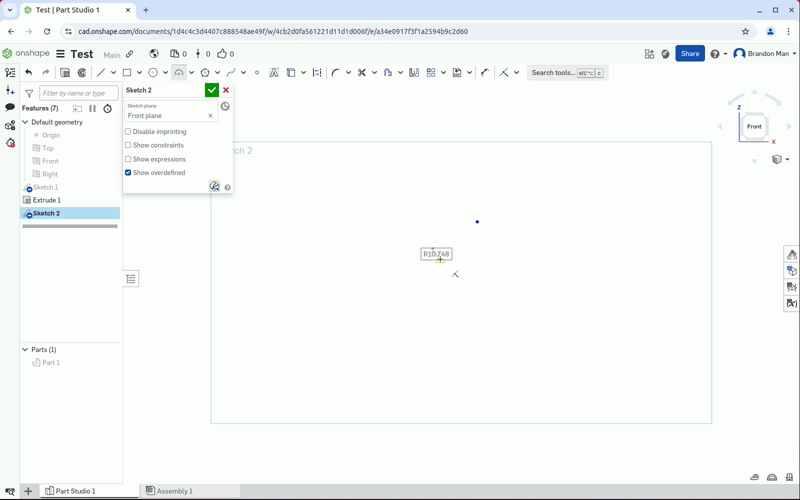
click(440, 258)
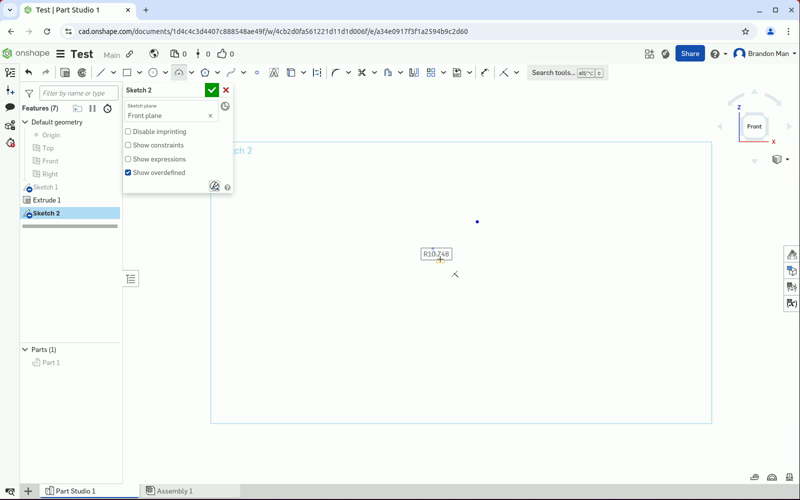
key_down(shift)
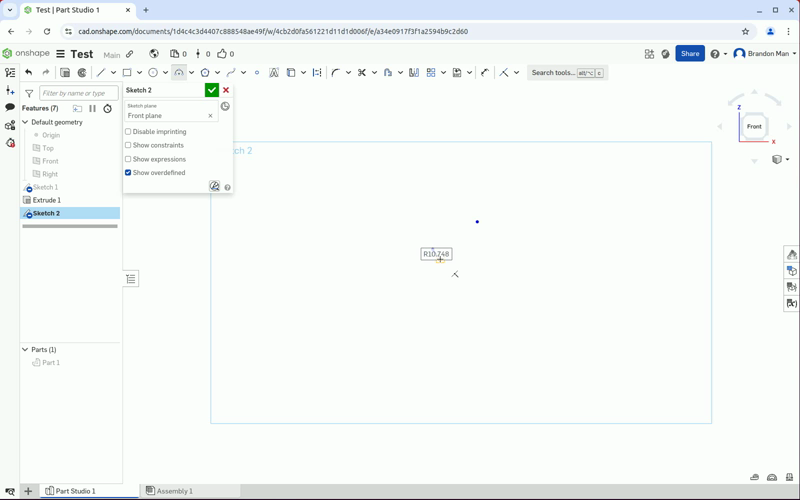
mouse_move(442, 260)
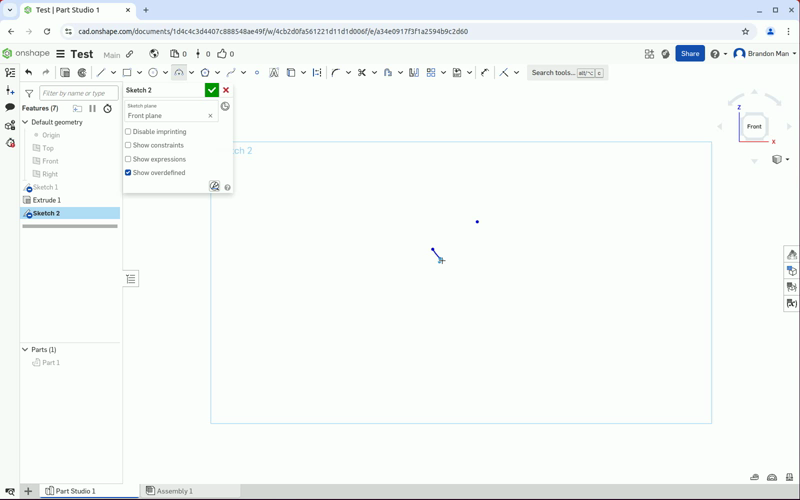
scroll(6)
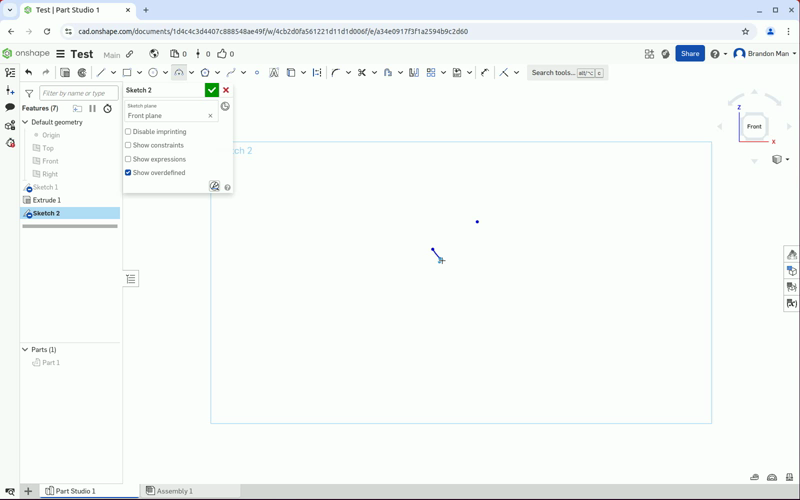
scroll(6)
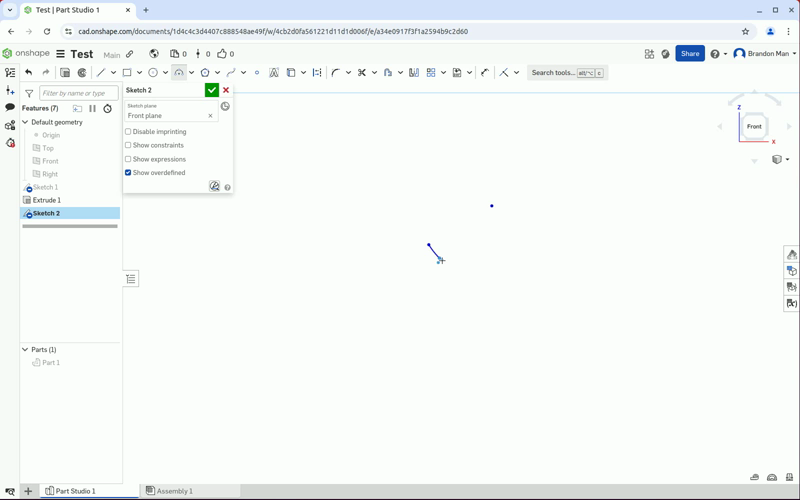
scroll(6)
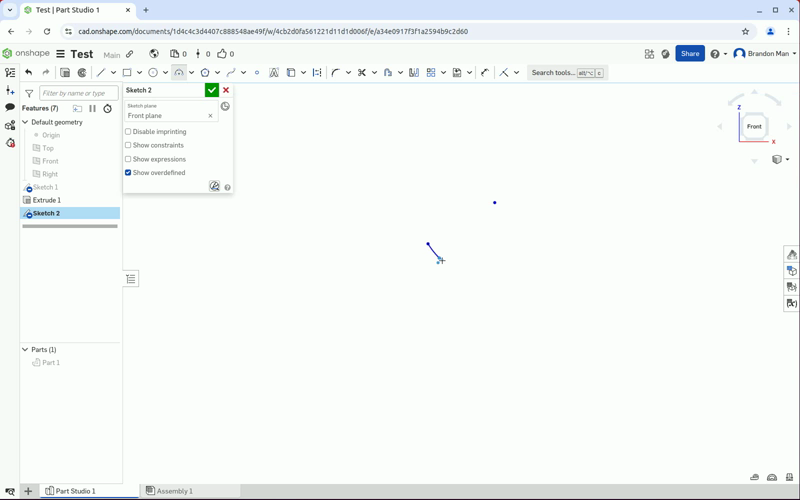
scroll(6)
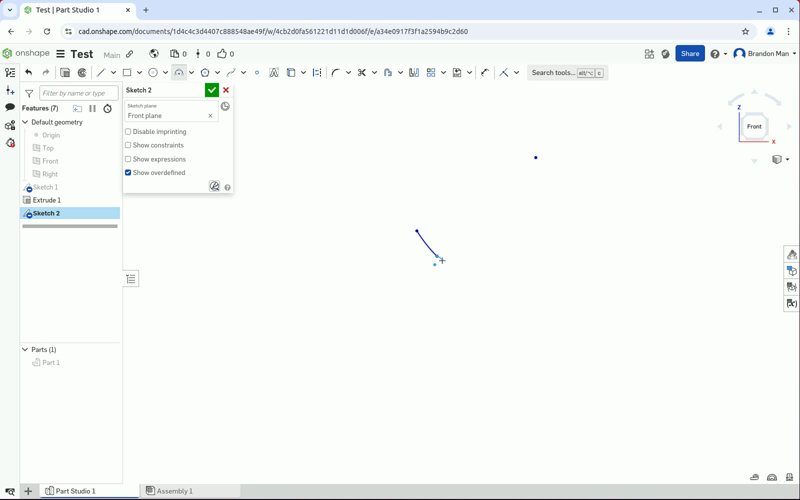
scroll(6)
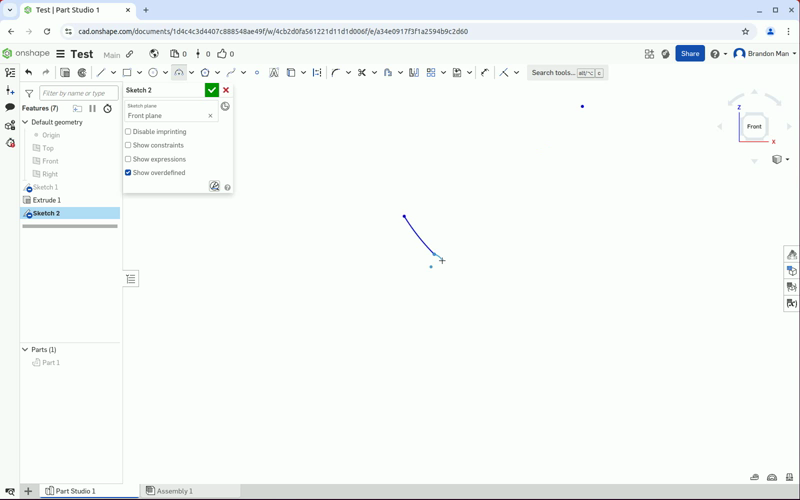
scroll(6)
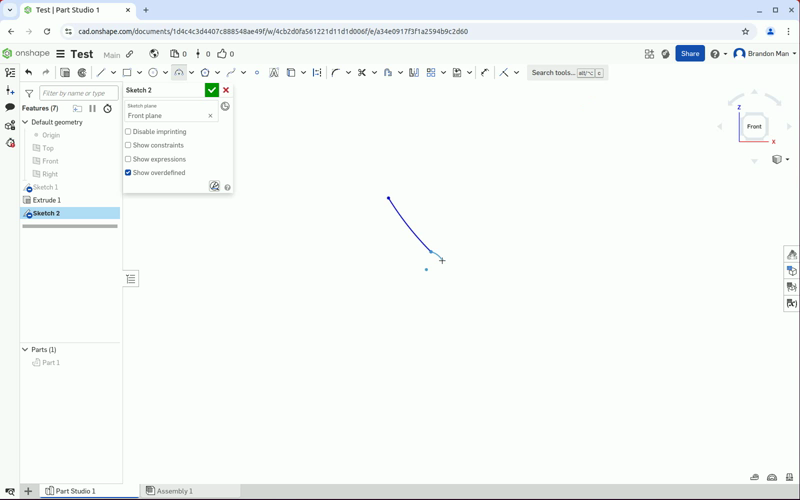
scroll(6)
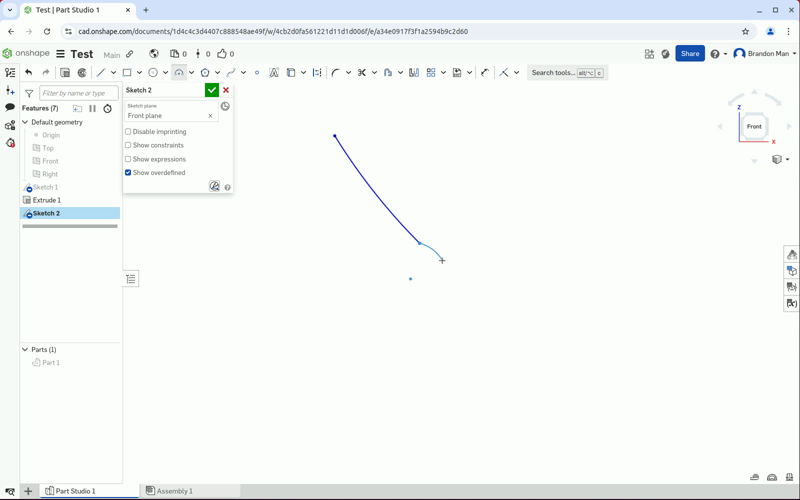
click(442, 260)
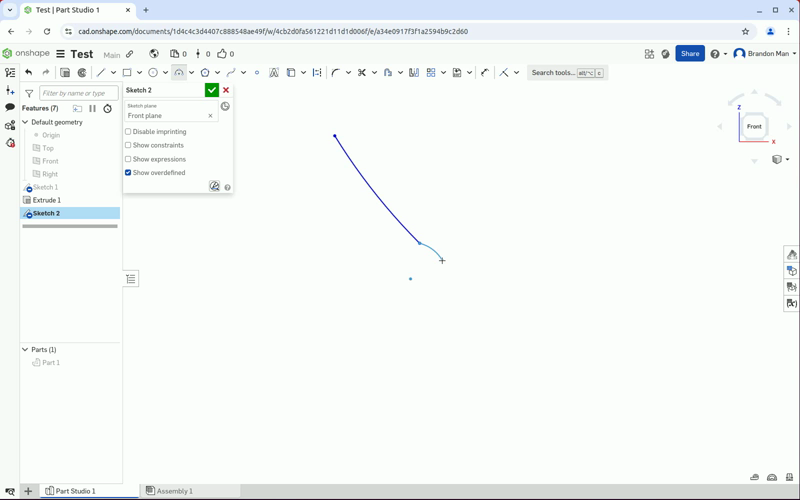
scroll(-6)
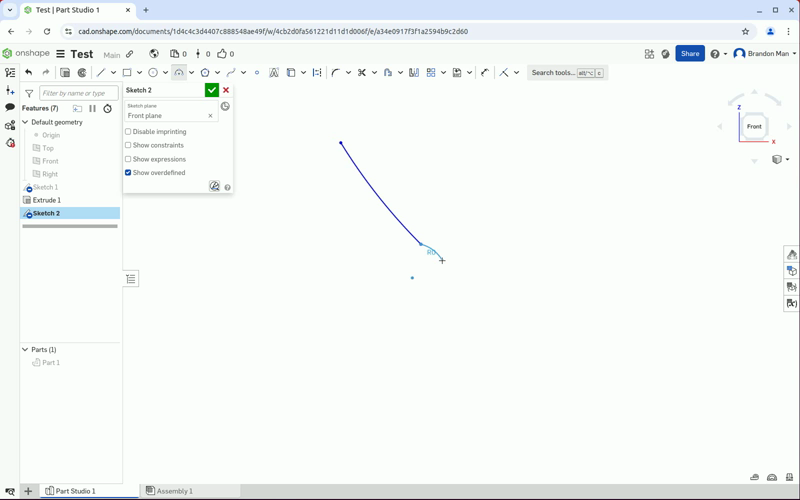
scroll(-6)
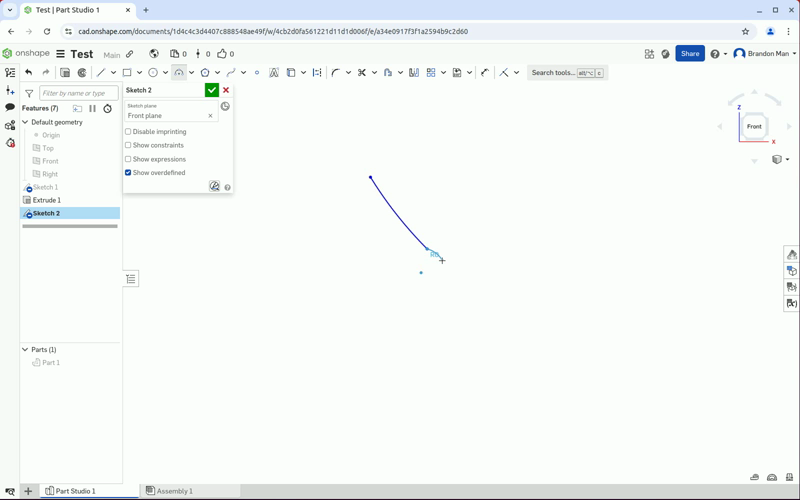
scroll(-6)
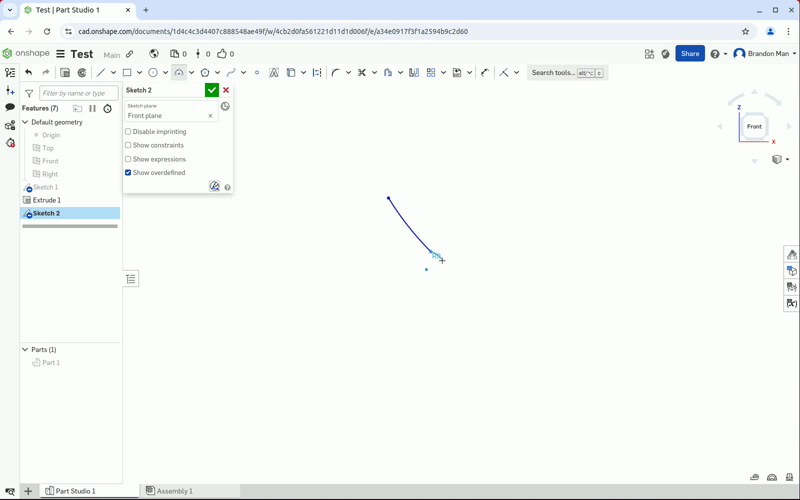
scroll(-6)
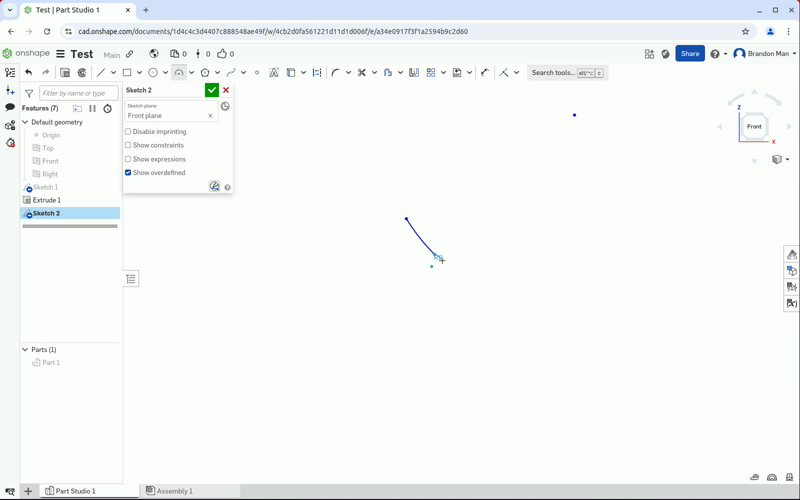
scroll(-6)
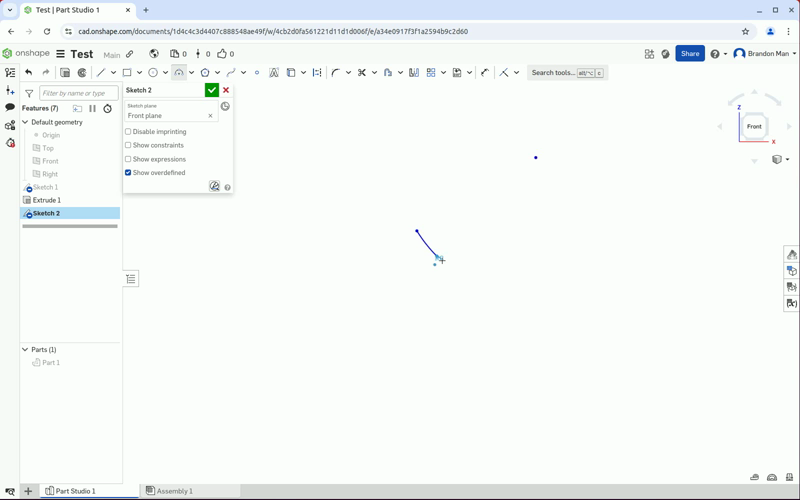
scroll(-6)
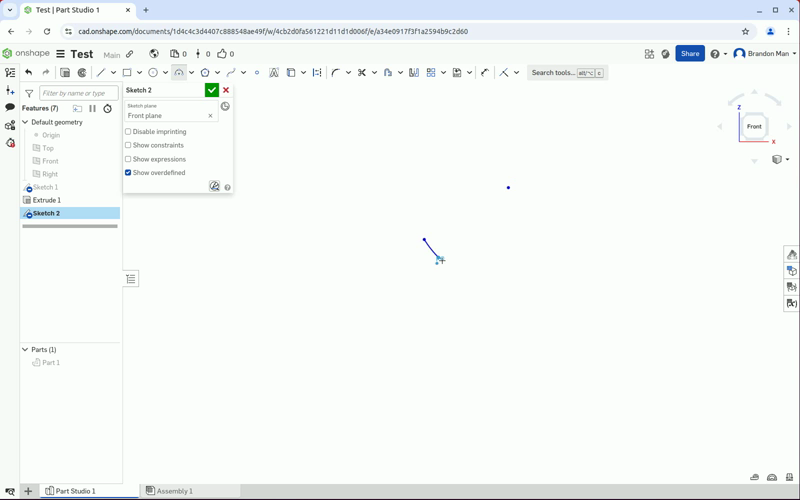
scroll(-6)
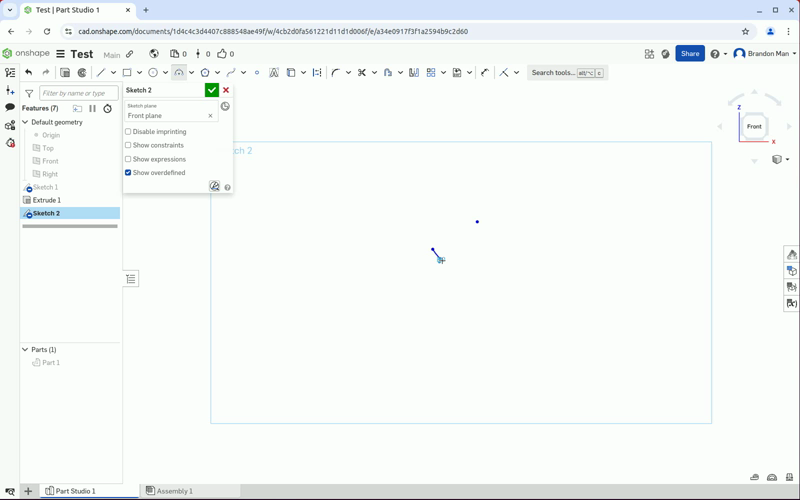
mouse_move(441, 259)
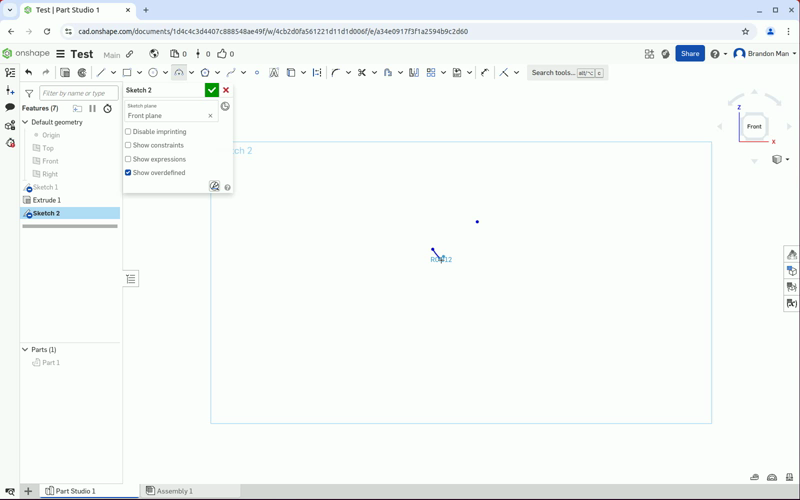
scroll(6)
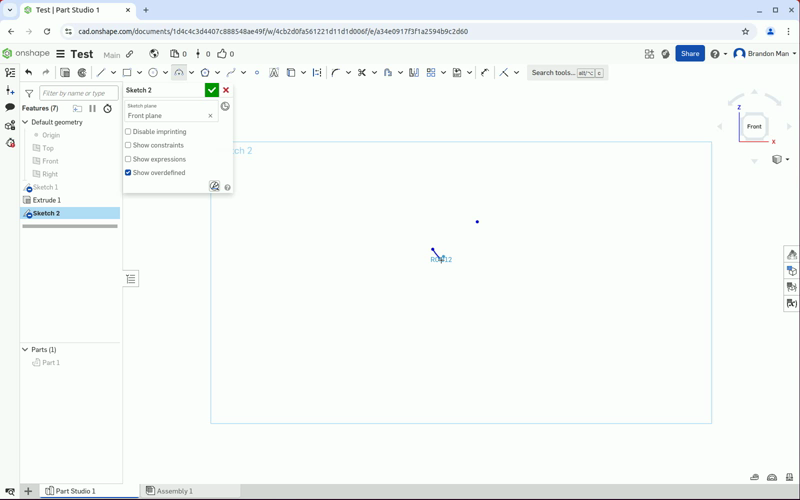
scroll(6)
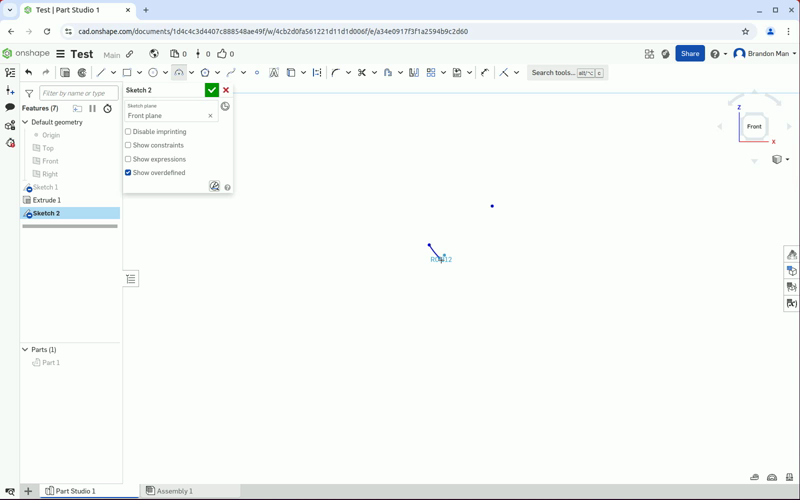
scroll(6)
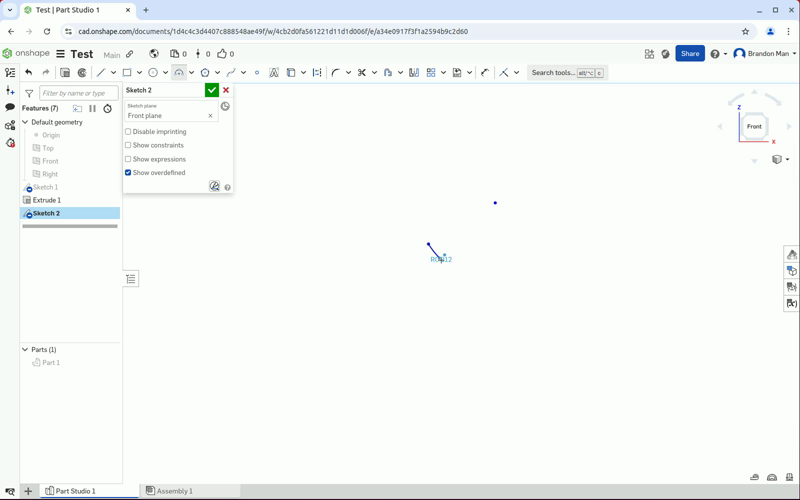
scroll(6)
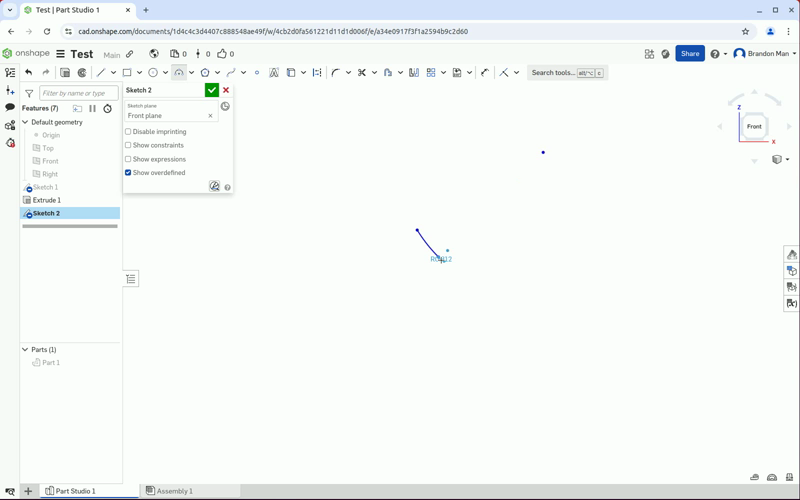
scroll(6)
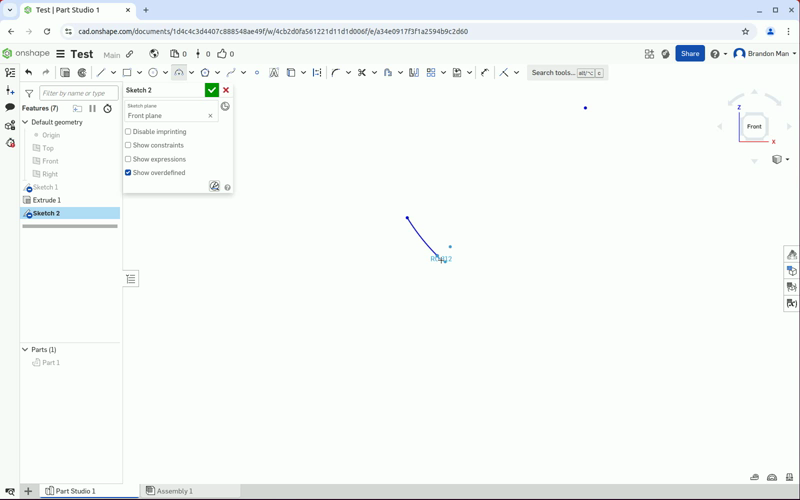
scroll(6)
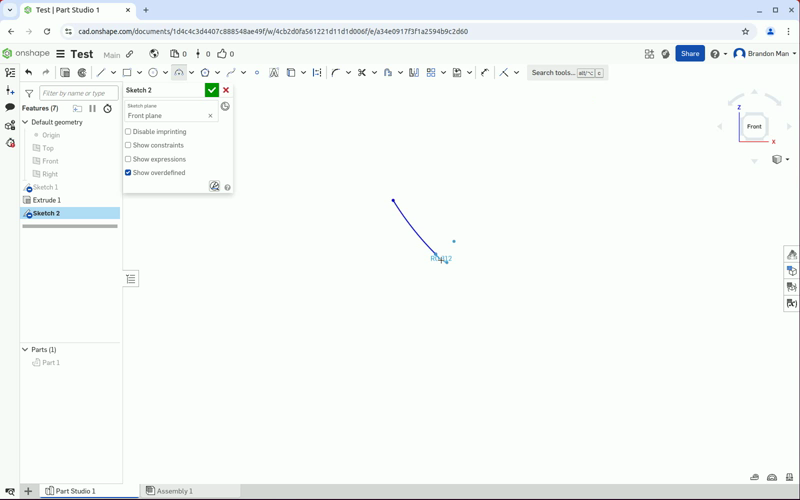
scroll(6)
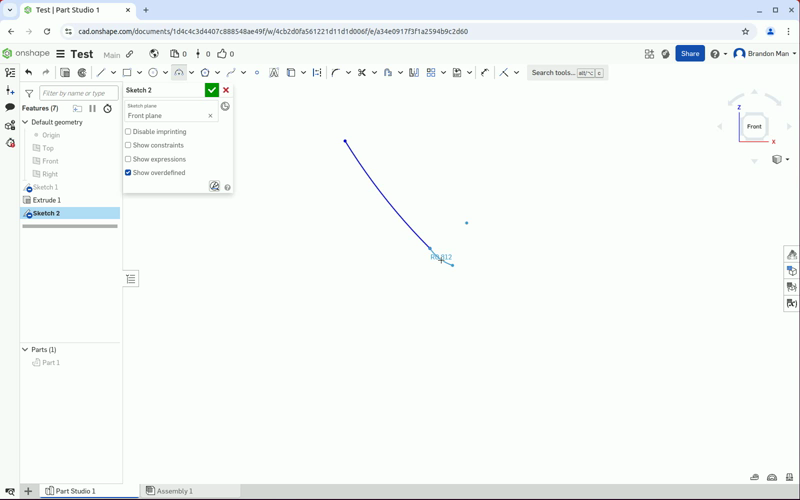
click(441, 259)
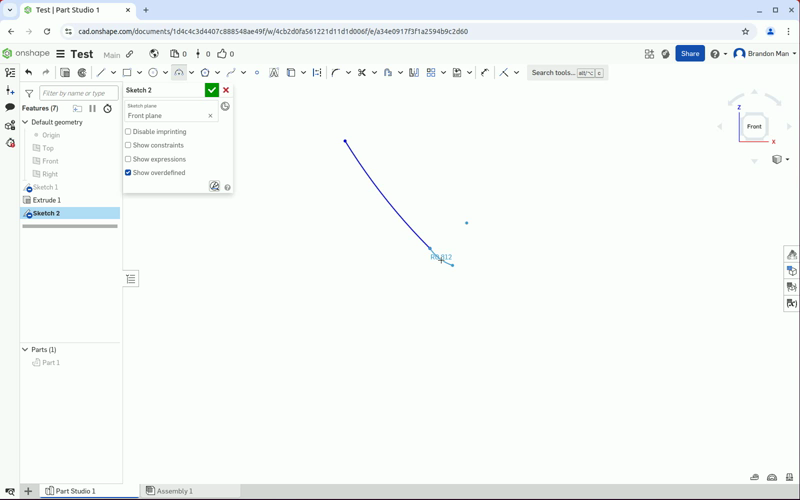
scroll(-6)
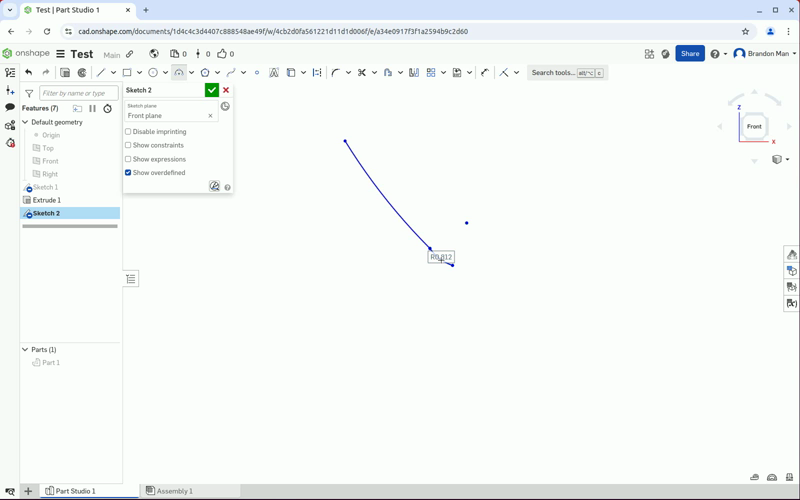
scroll(-6)
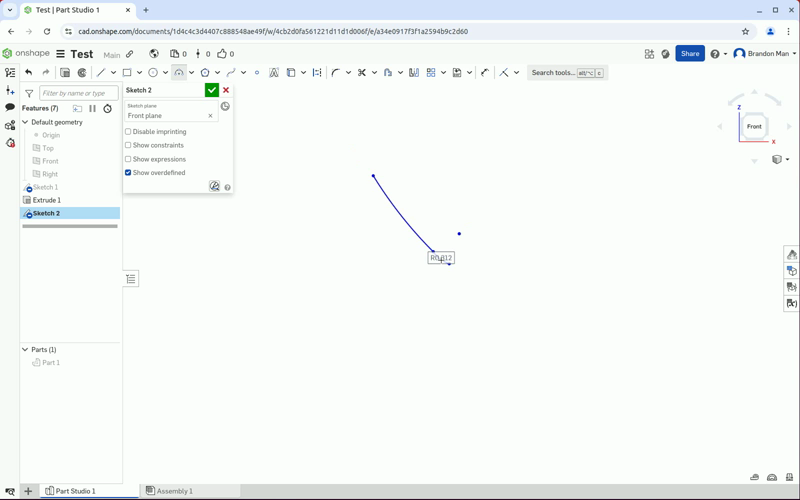
scroll(-6)
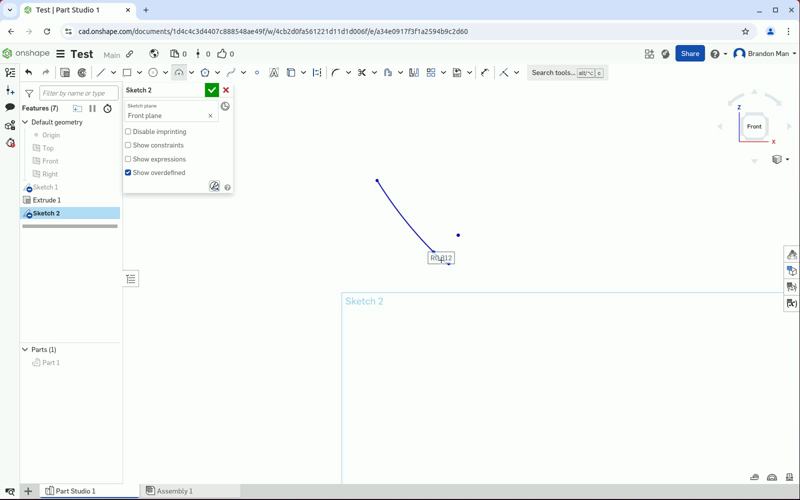
scroll(-6)
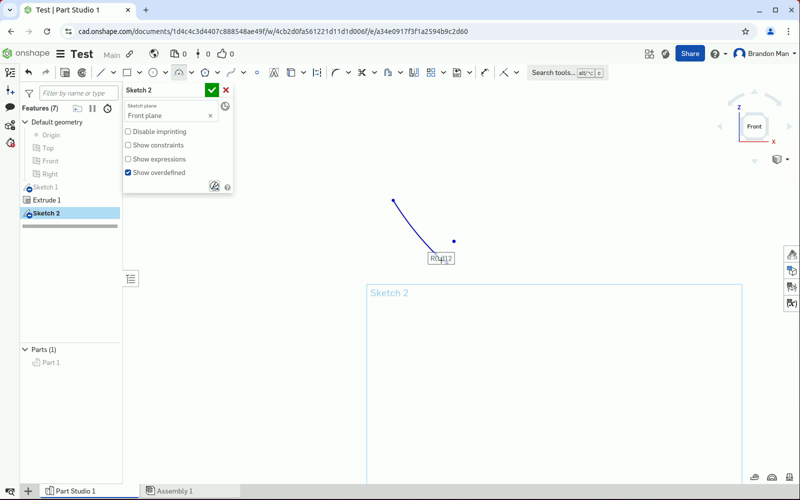
scroll(-6)
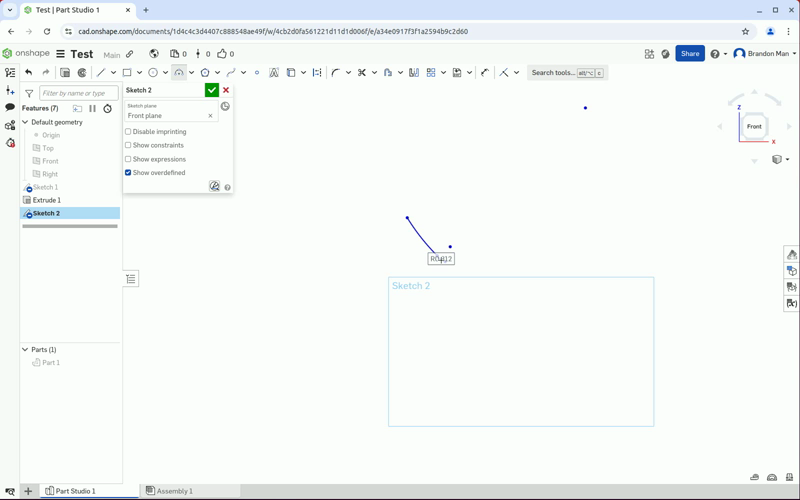
scroll(-6)
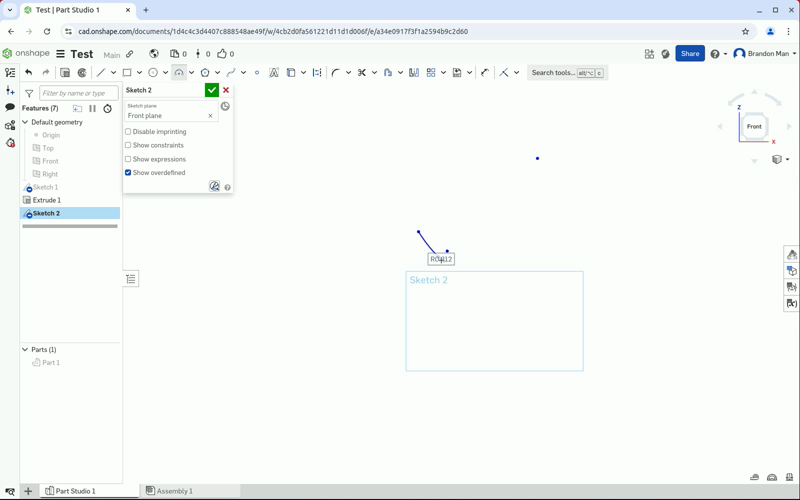
scroll(-6)
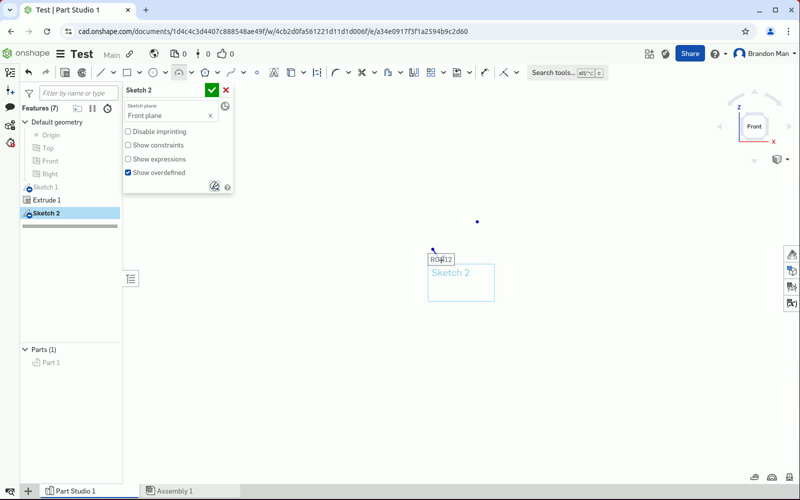
key_up(shift)
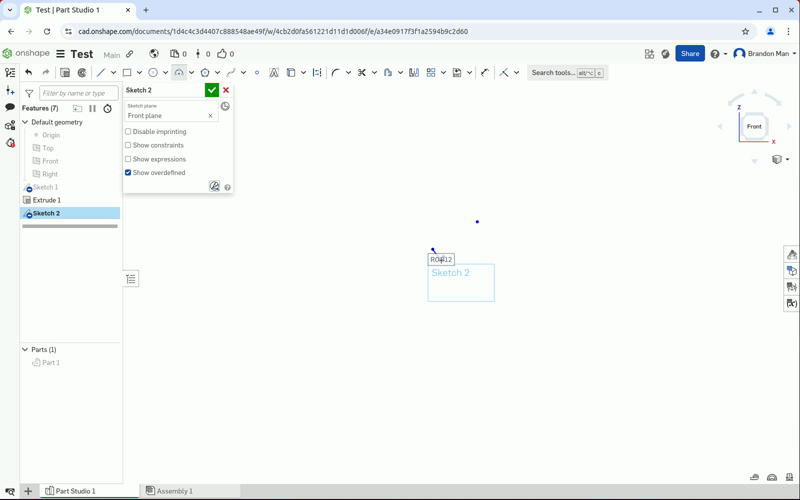
key(esc)
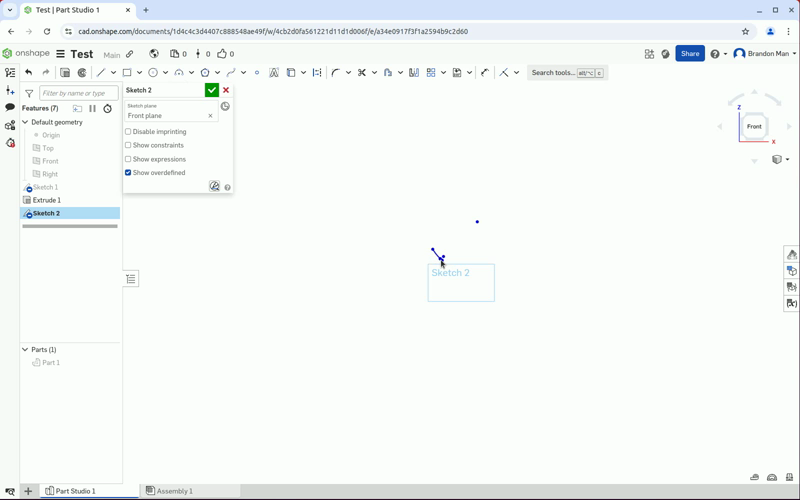
key(l)
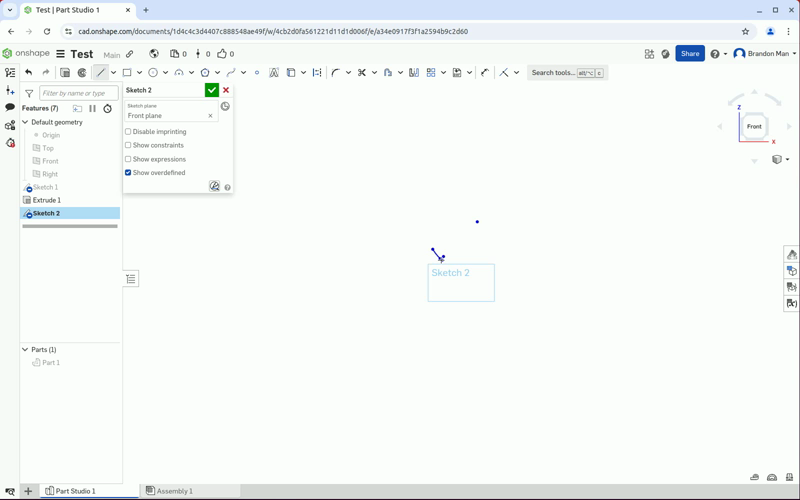
mouse_move(442, 260)
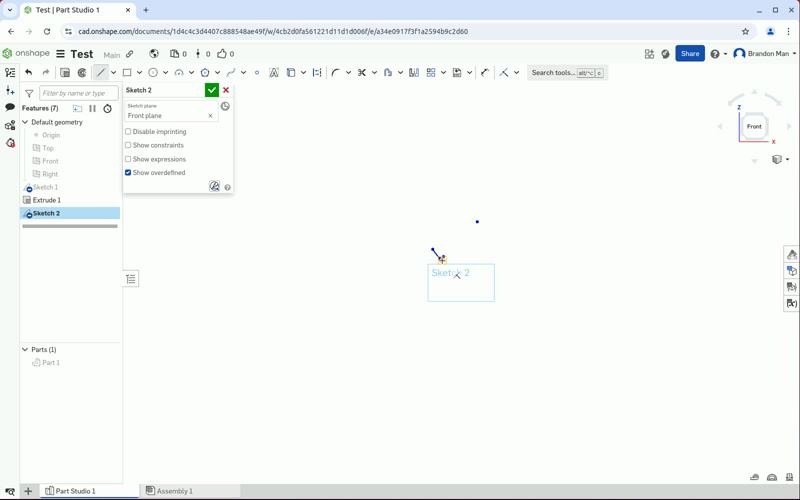
scroll(6)
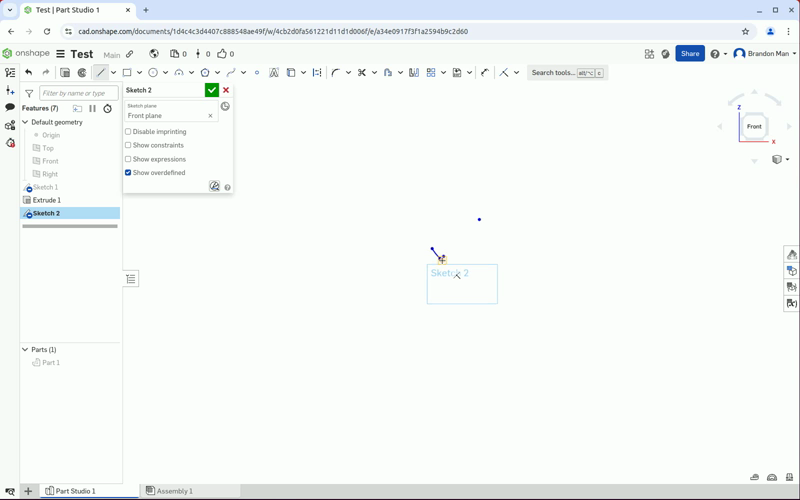
scroll(6)
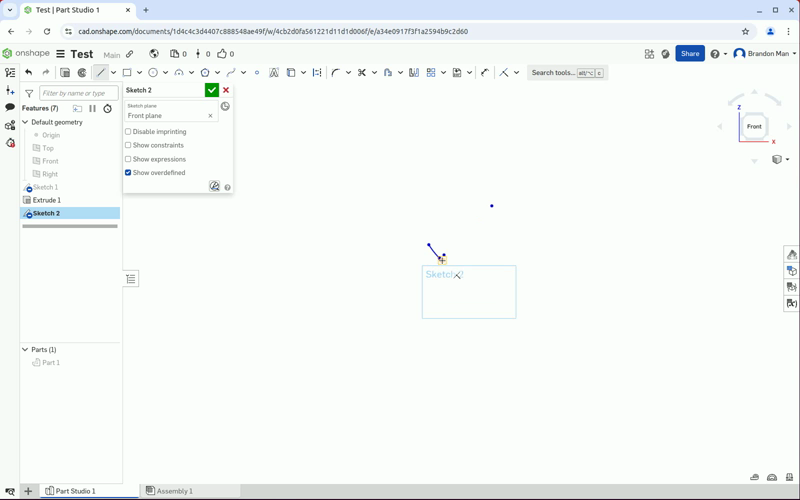
scroll(6)
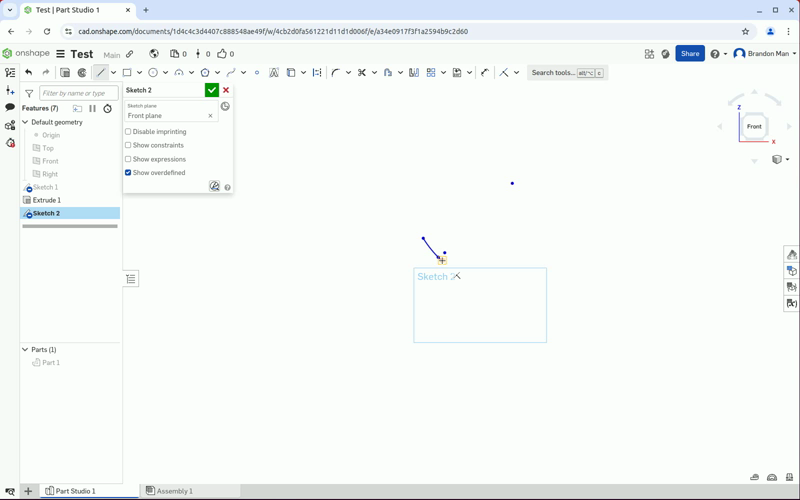
scroll(6)
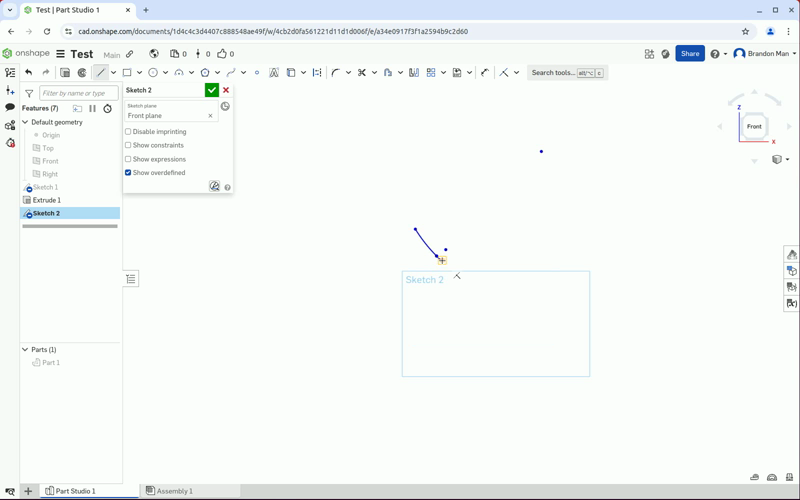
scroll(6)
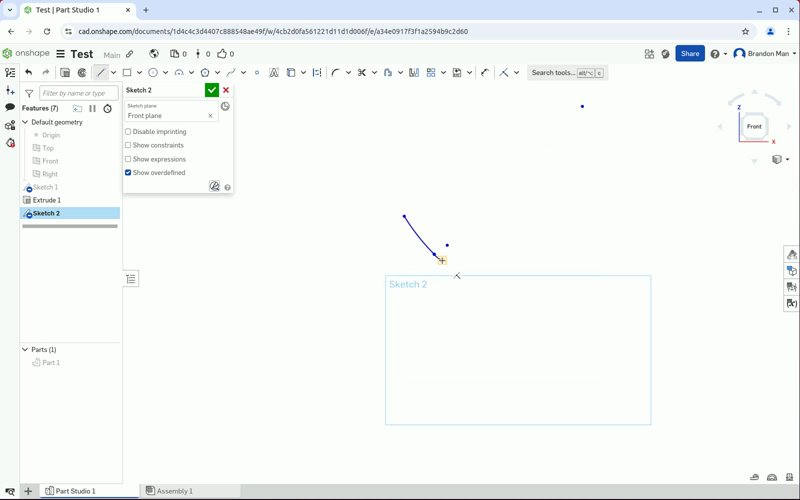
scroll(6)
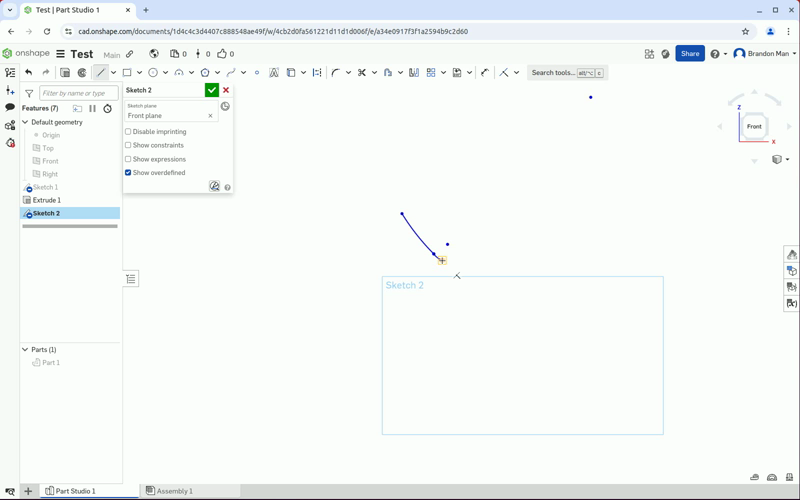
scroll(6)
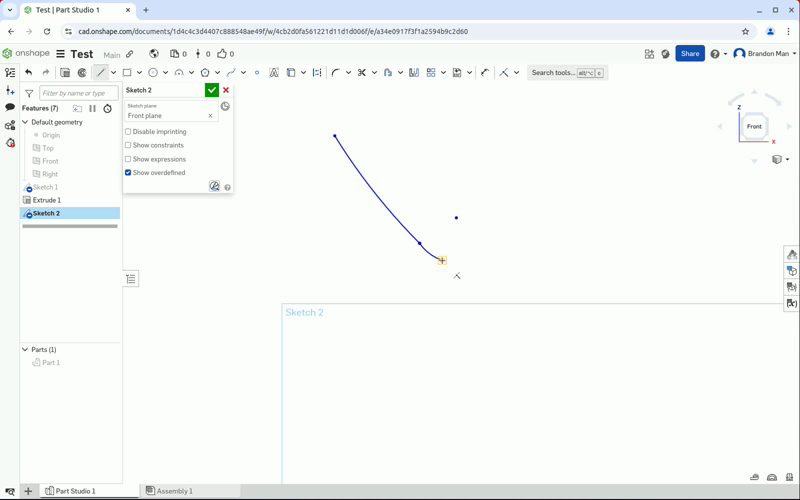
click(442, 260)
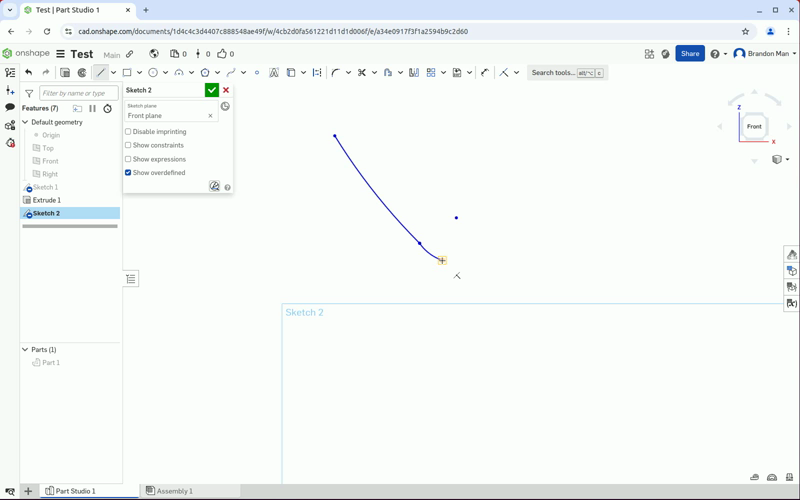
scroll(-6)
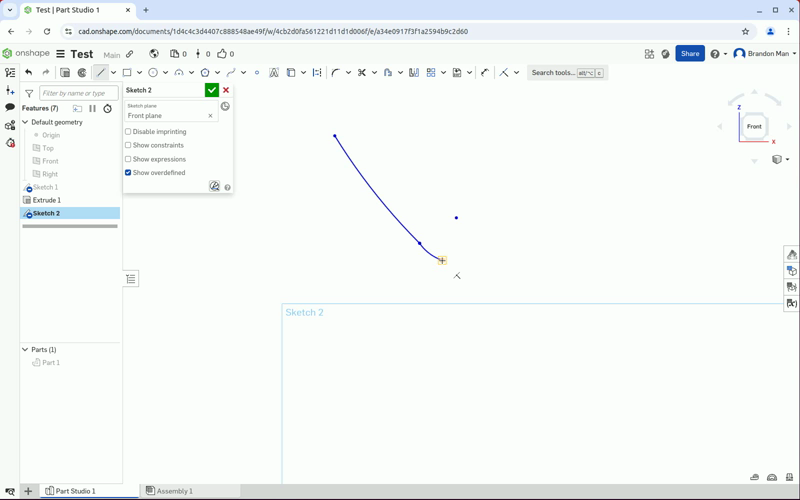
scroll(-6)
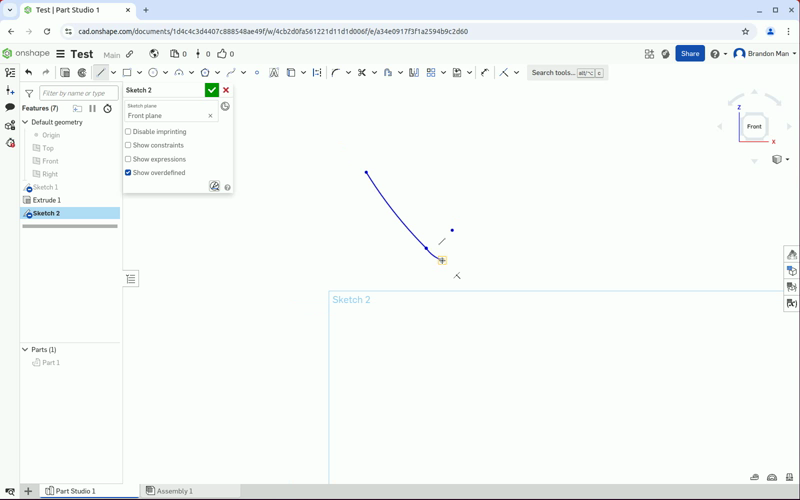
scroll(-6)
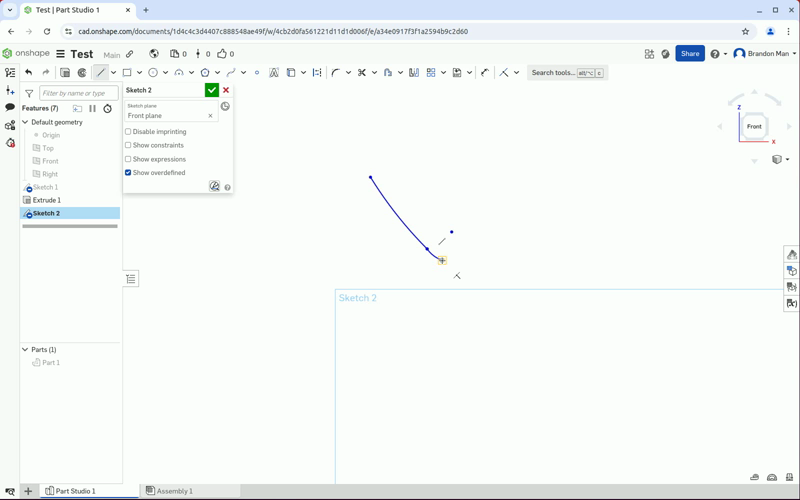
scroll(-6)
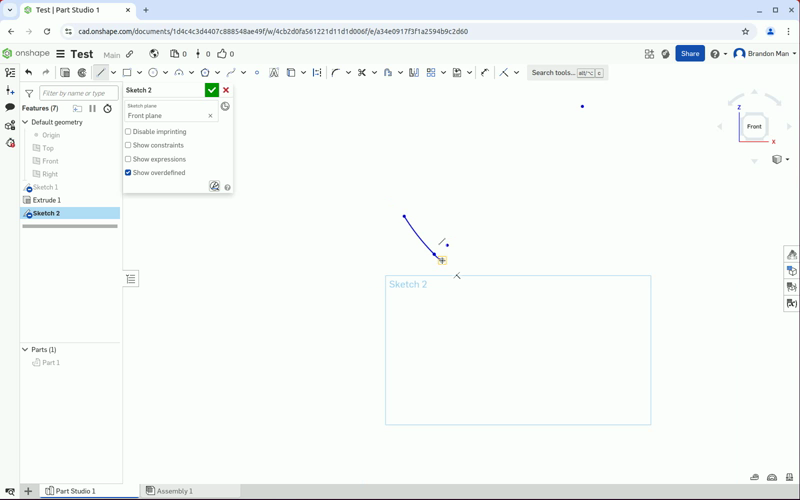
scroll(-6)
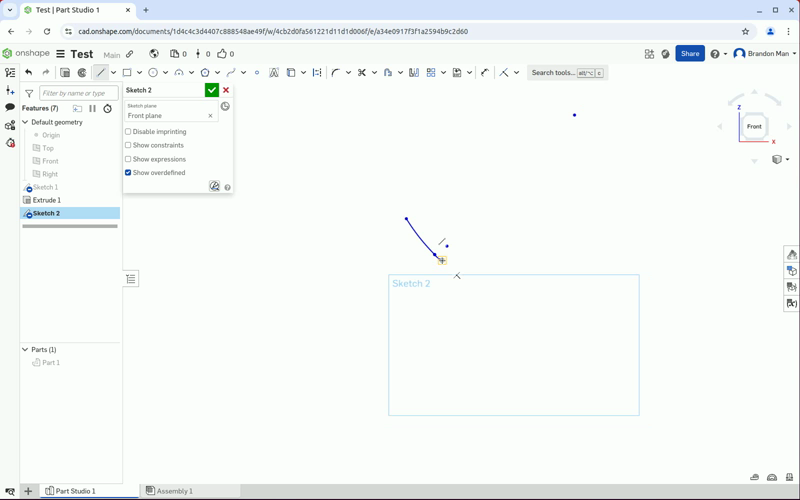
scroll(-6)
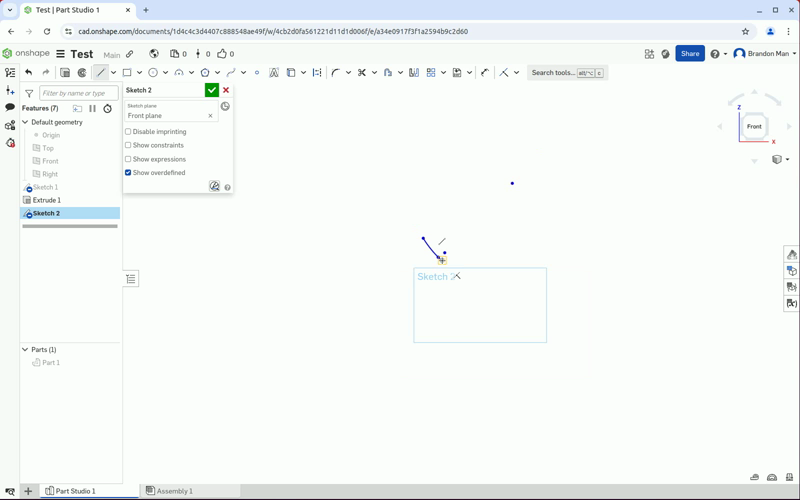
scroll(-6)
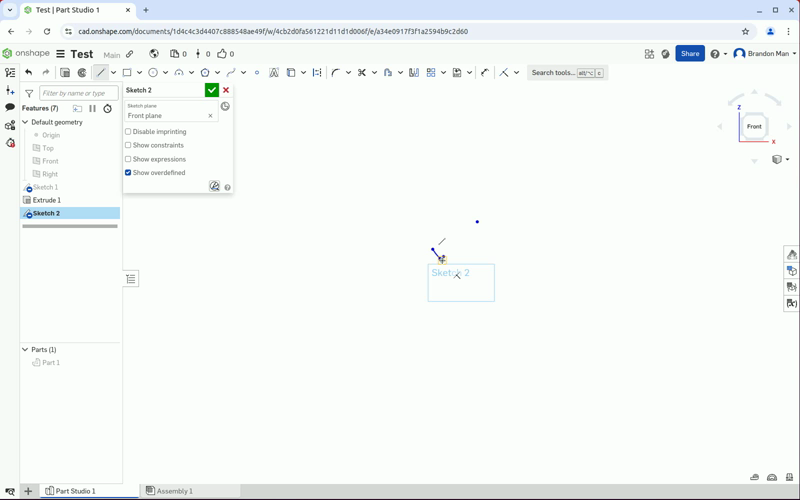
key_down(shift)
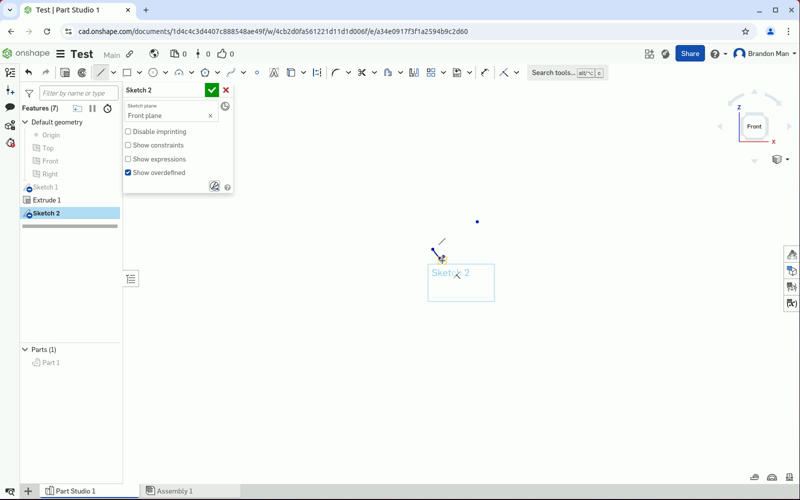
mouse_move(472, 260)
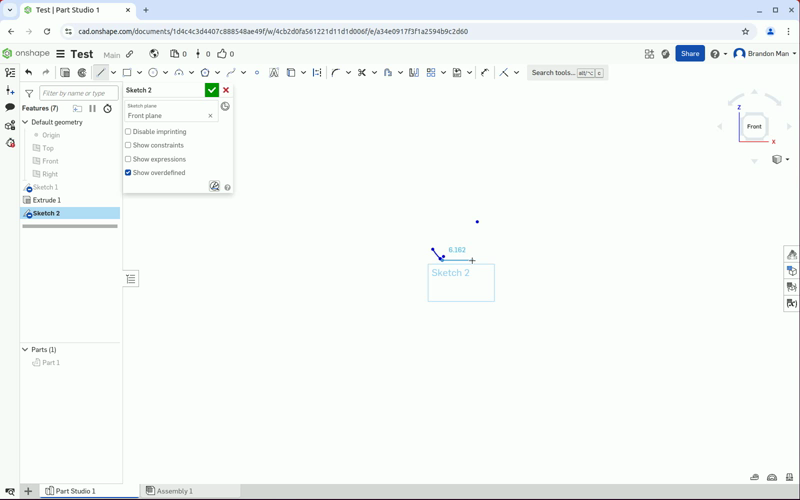
mouse_move(442, 255)
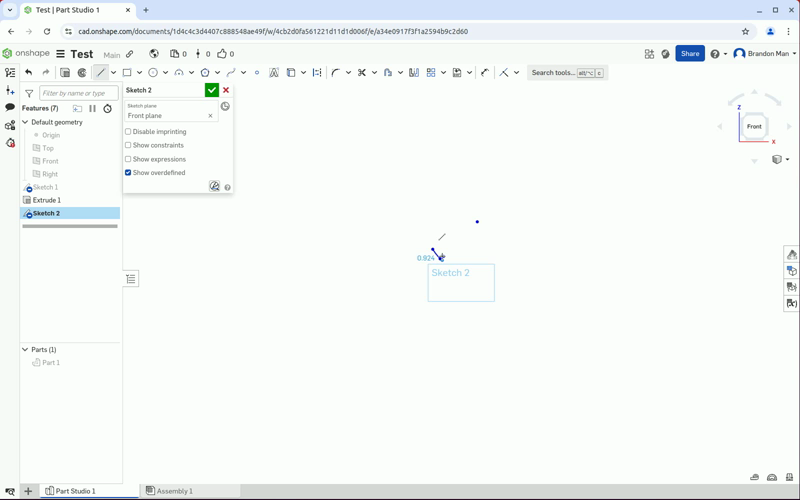
scroll(6)
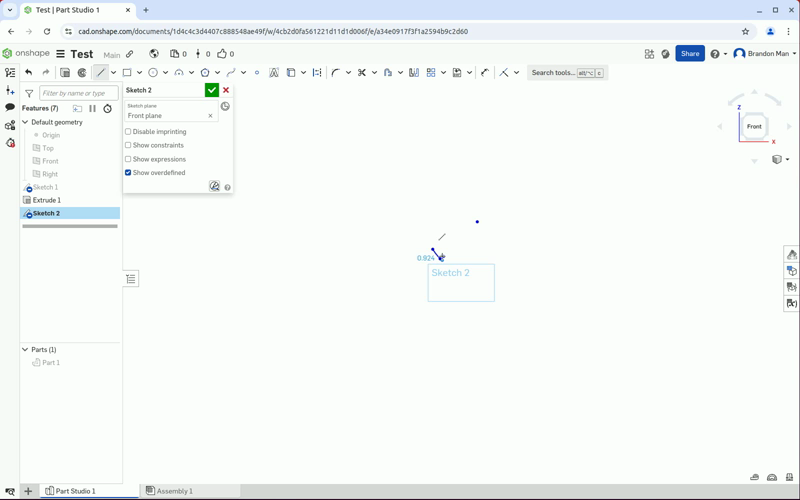
scroll(6)
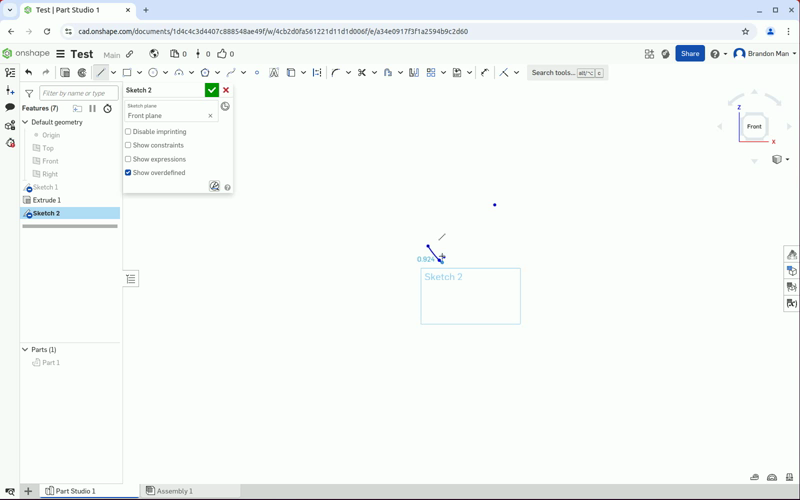
scroll(6)
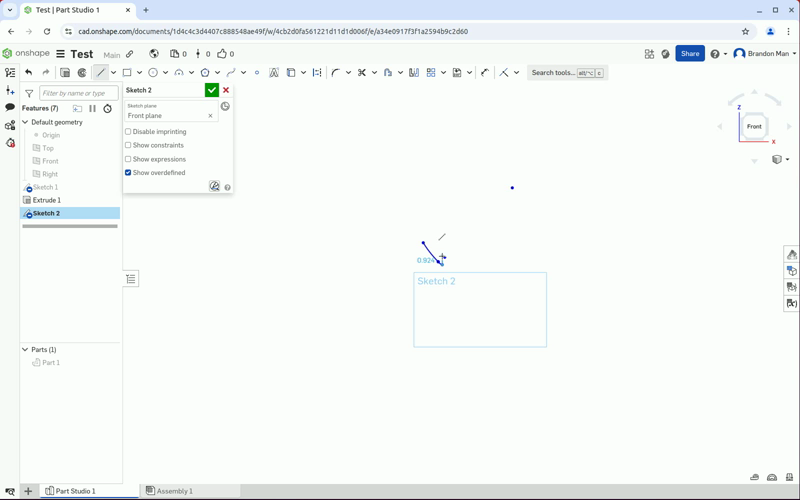
scroll(6)
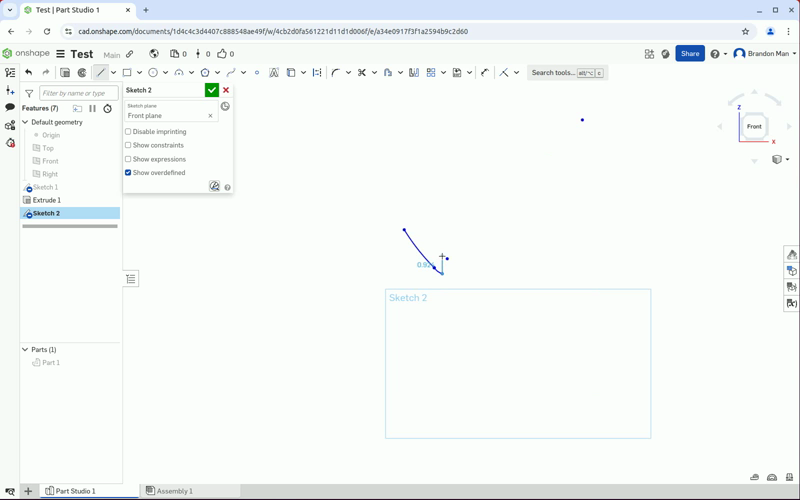
scroll(6)
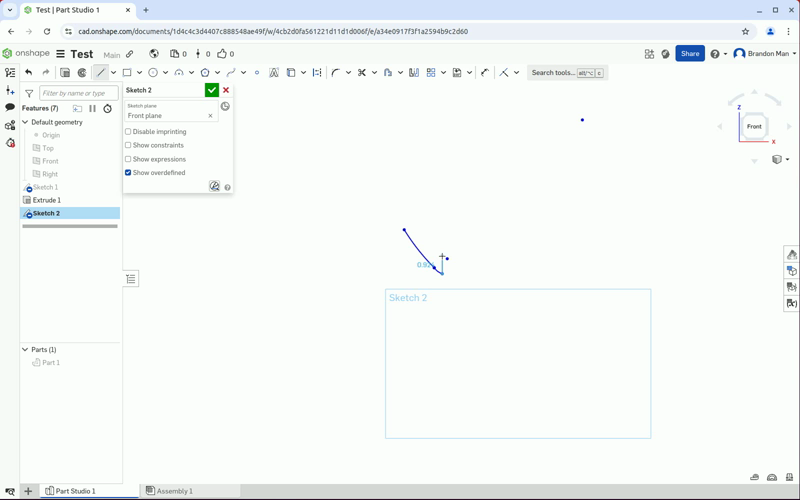
scroll(6)
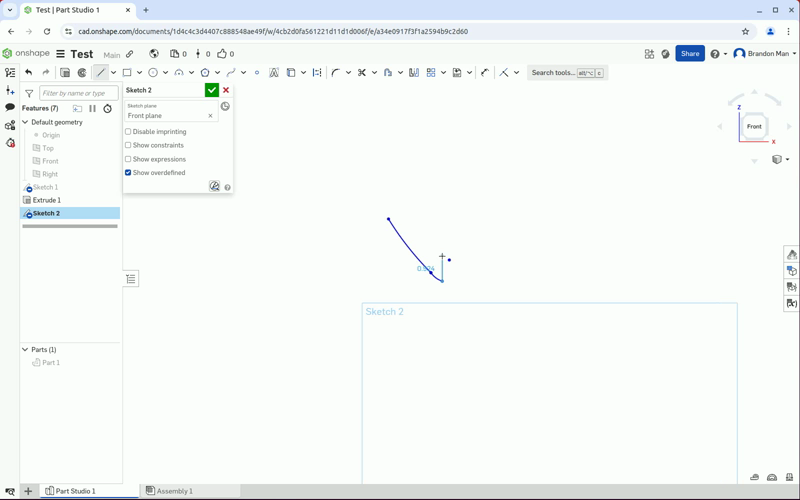
scroll(6)
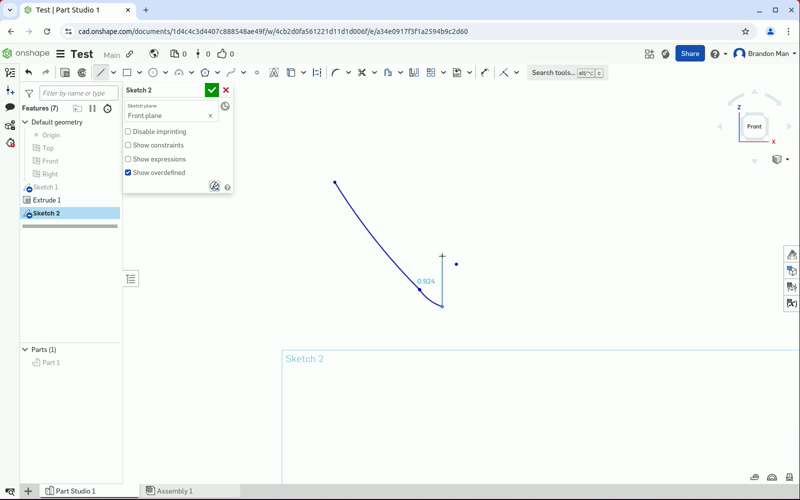
click(442, 255)
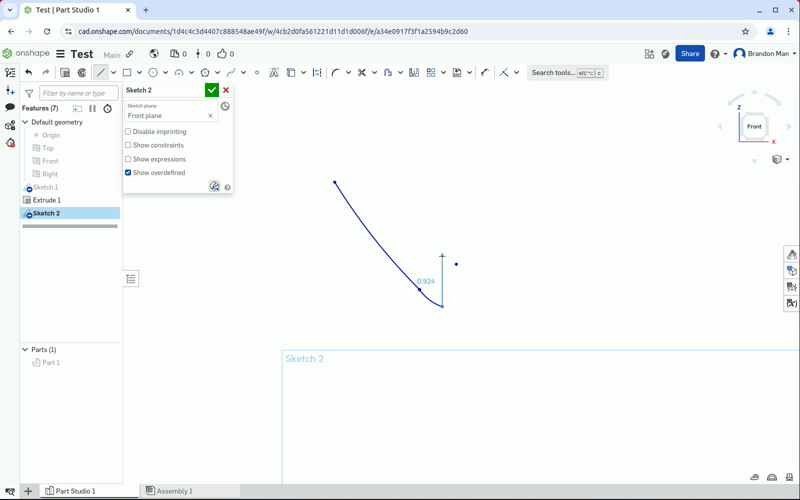
scroll(-6)
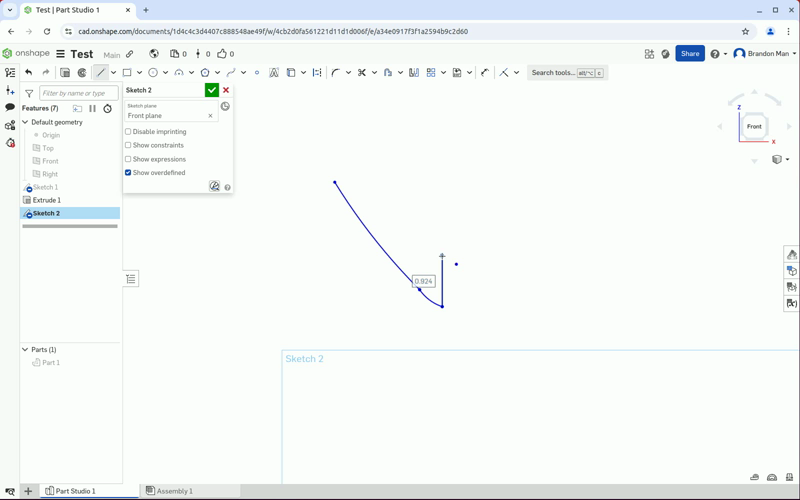
scroll(-6)
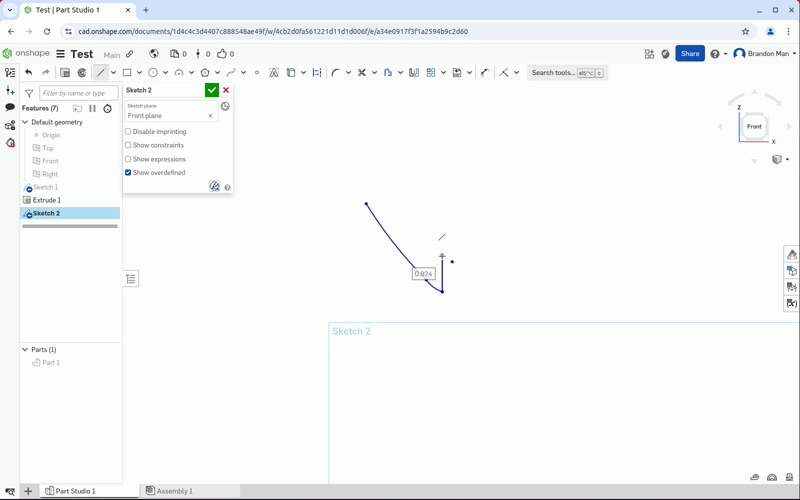
scroll(-6)
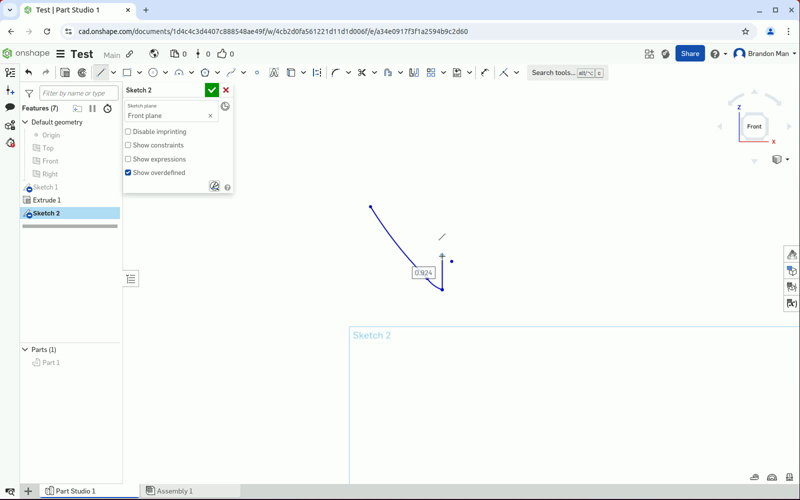
scroll(-6)
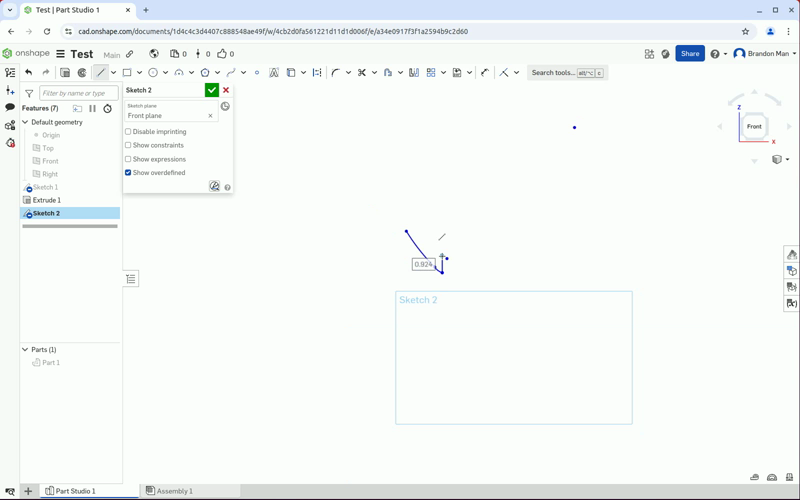
scroll(-6)
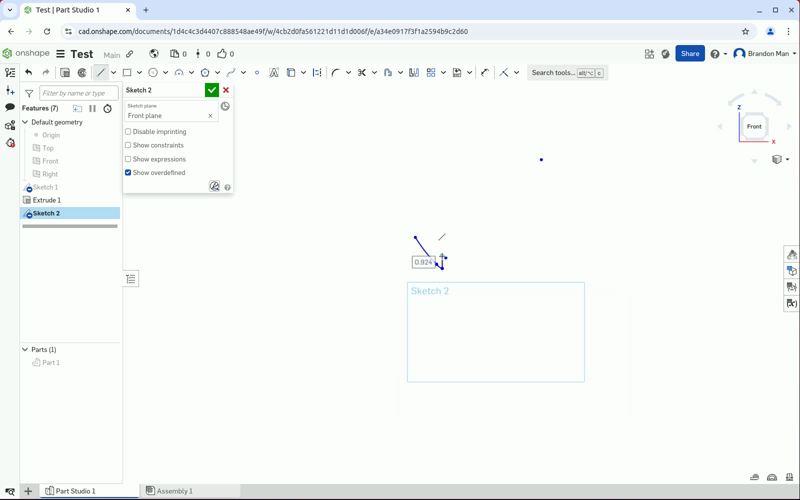
scroll(-6)
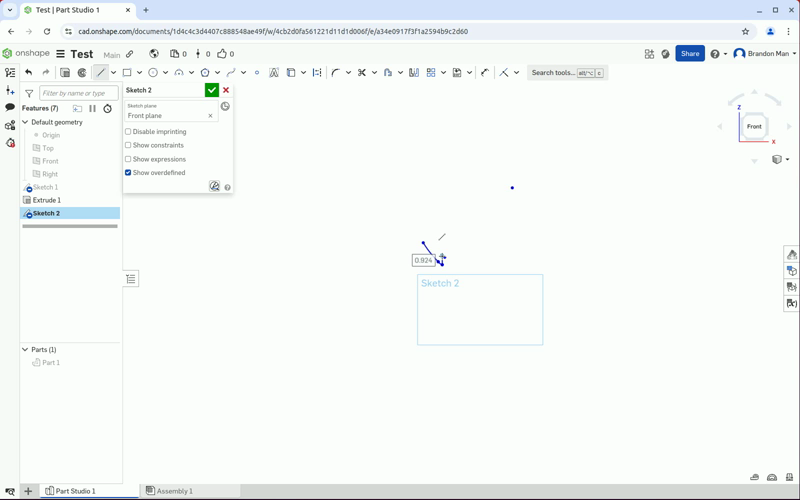
scroll(-6)
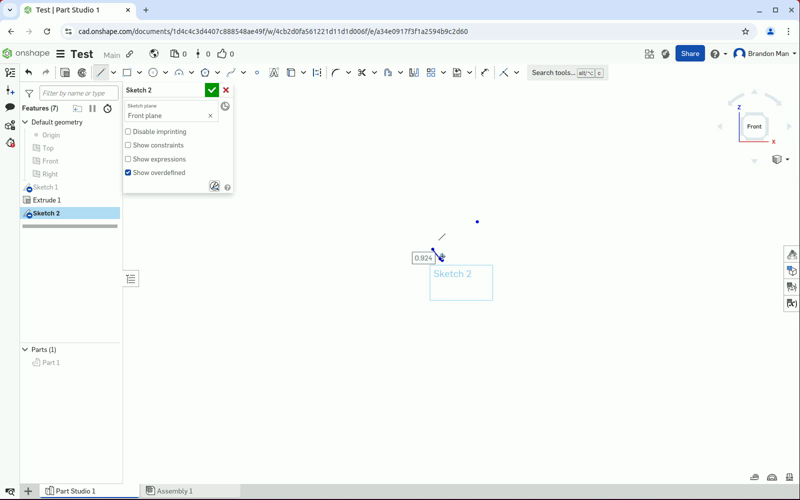
key_up(shift)
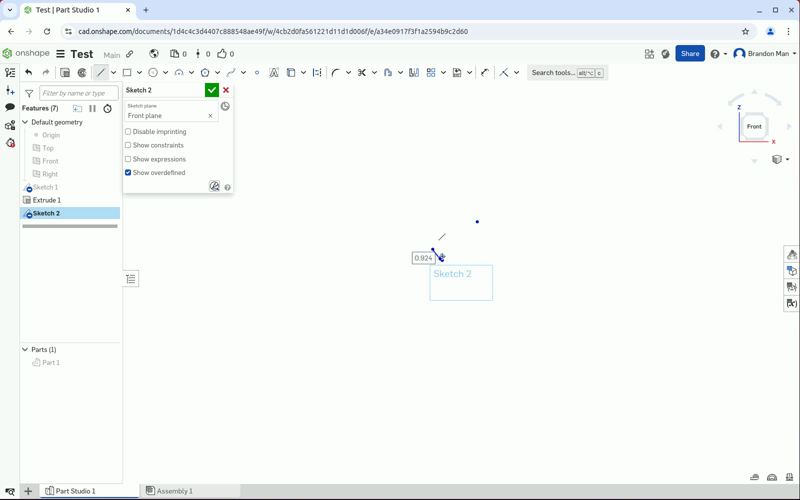
key(esc)
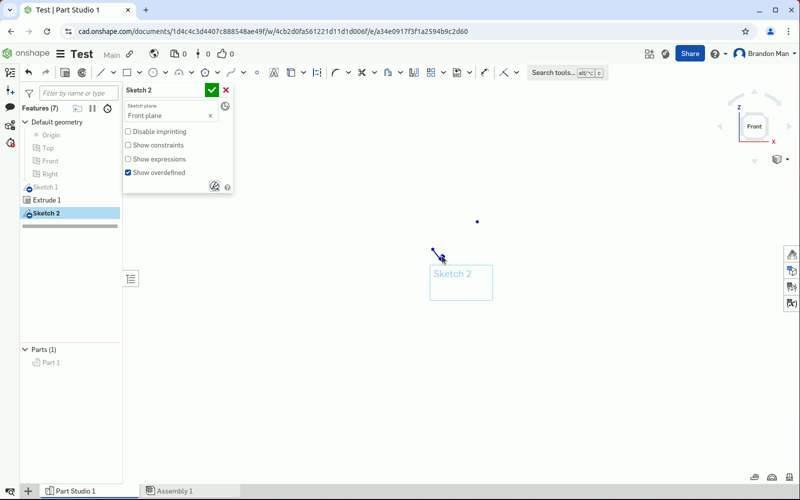
key(a)
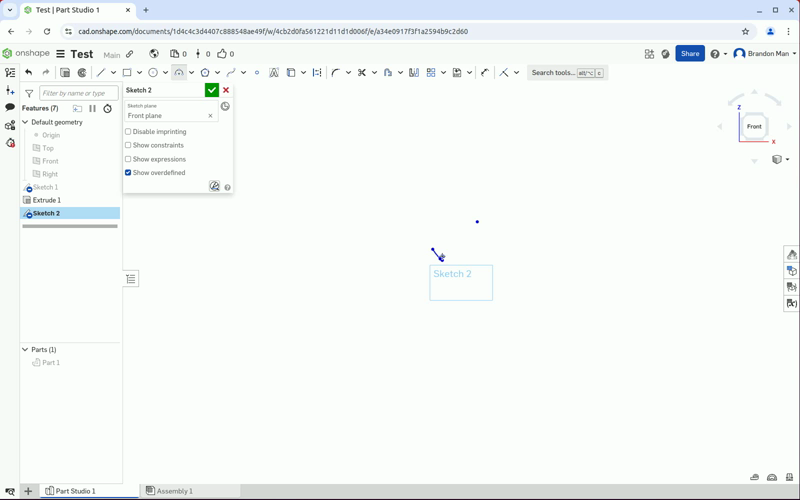
mouse_move(442, 255)
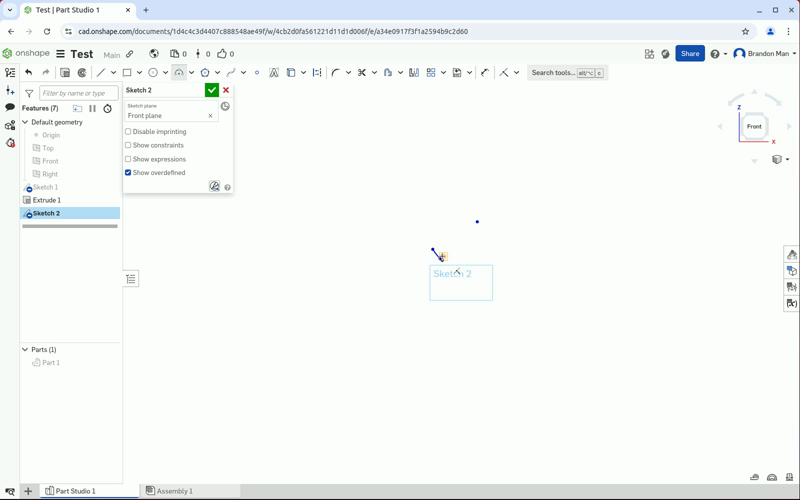
scroll(6)
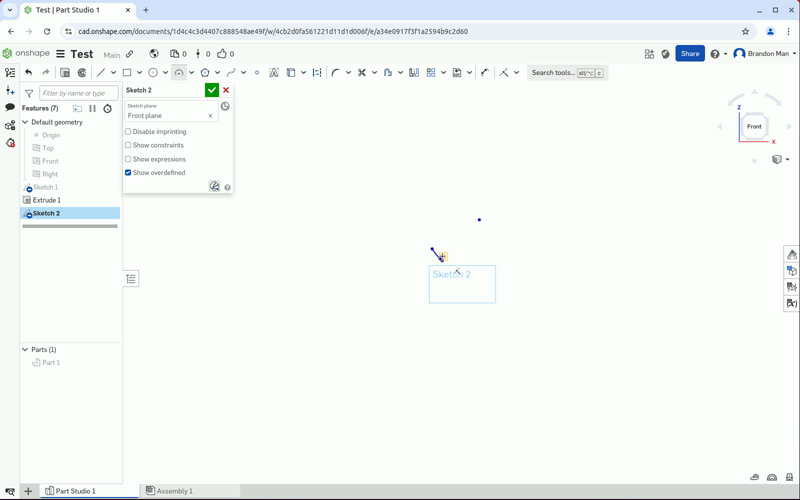
scroll(6)
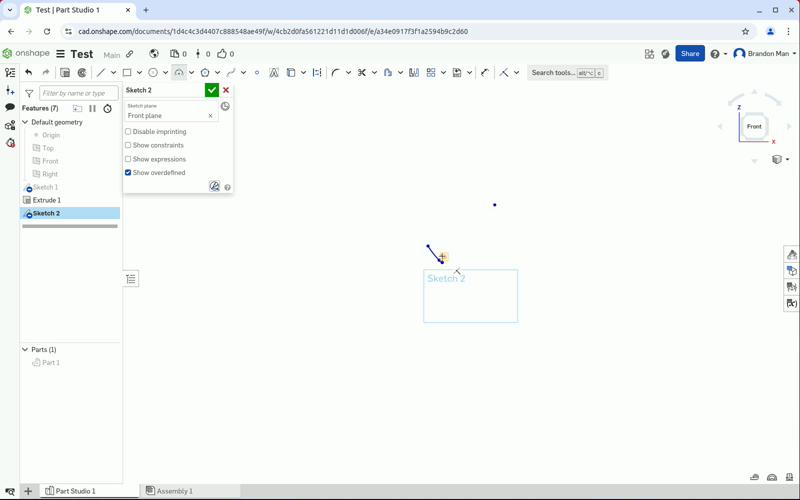
scroll(6)
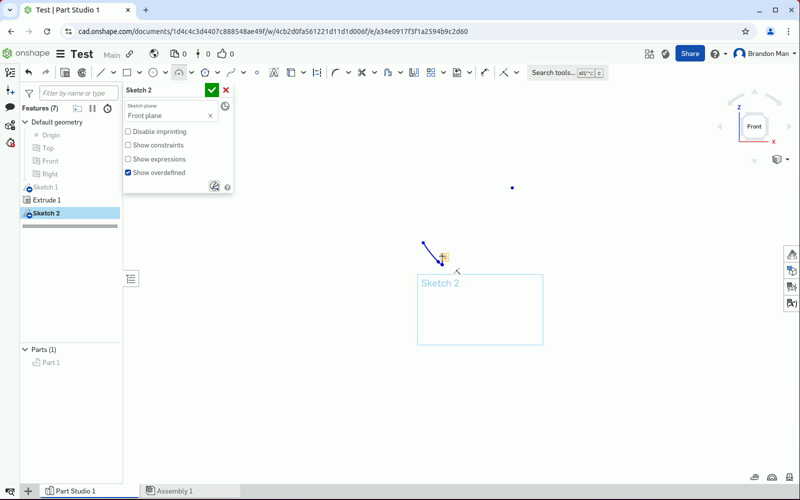
scroll(6)
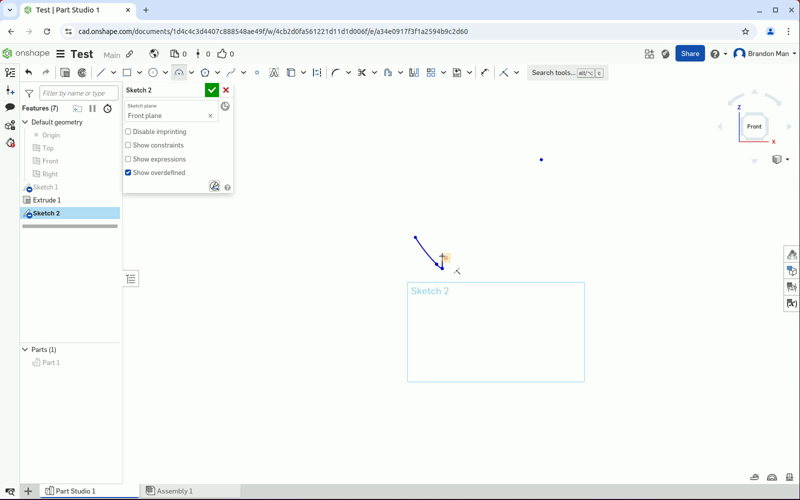
scroll(6)
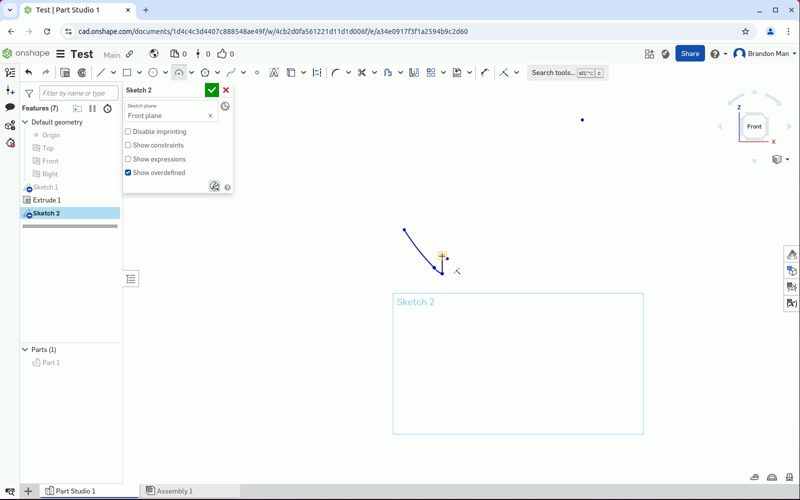
scroll(6)
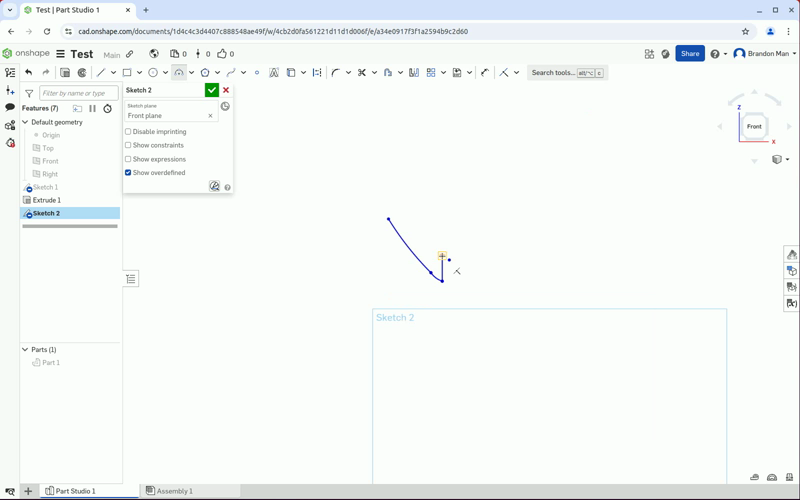
scroll(6)
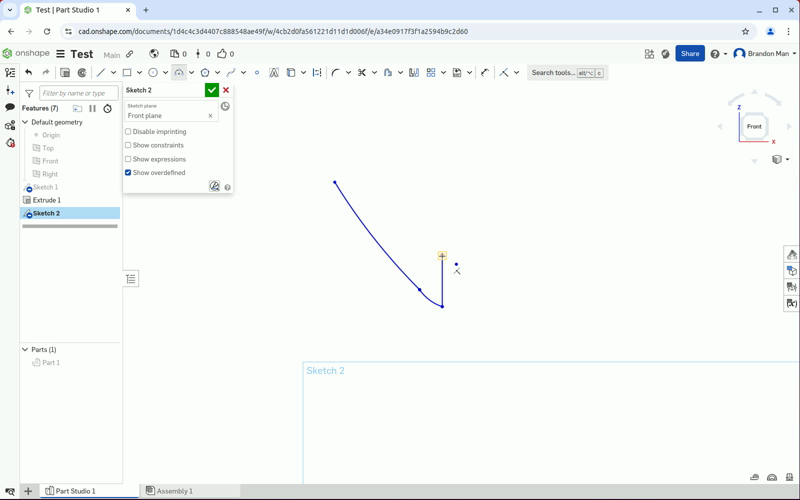
click(442, 255)
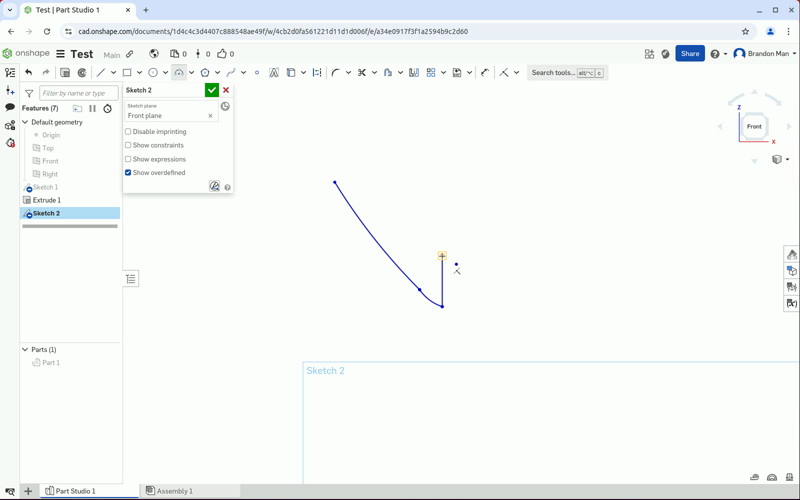
scroll(-6)
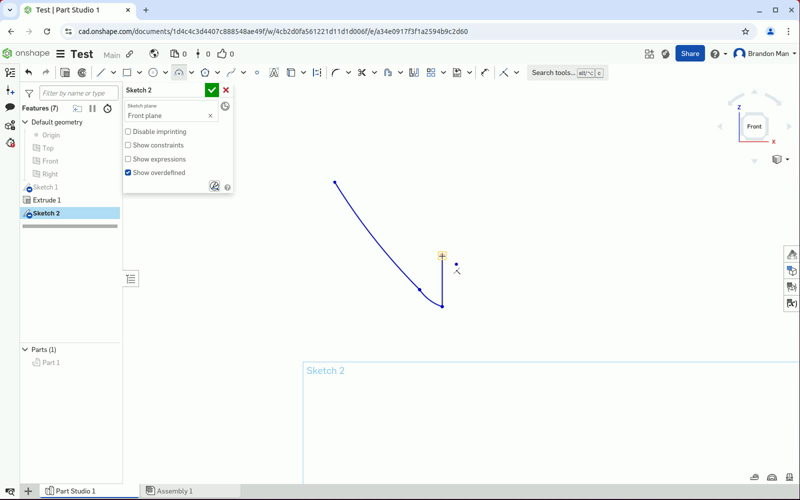
scroll(-6)
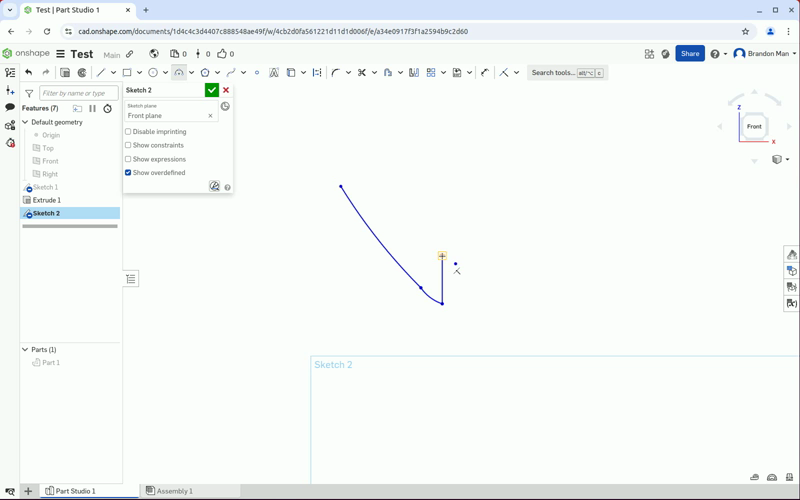
scroll(-6)
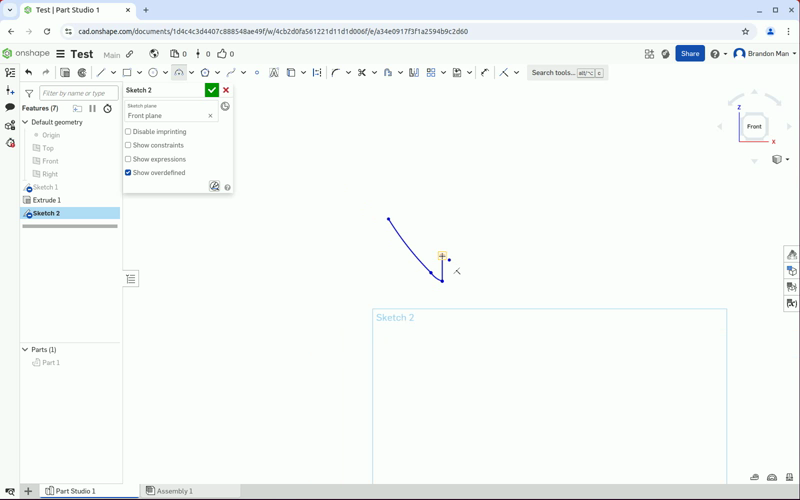
scroll(-6)
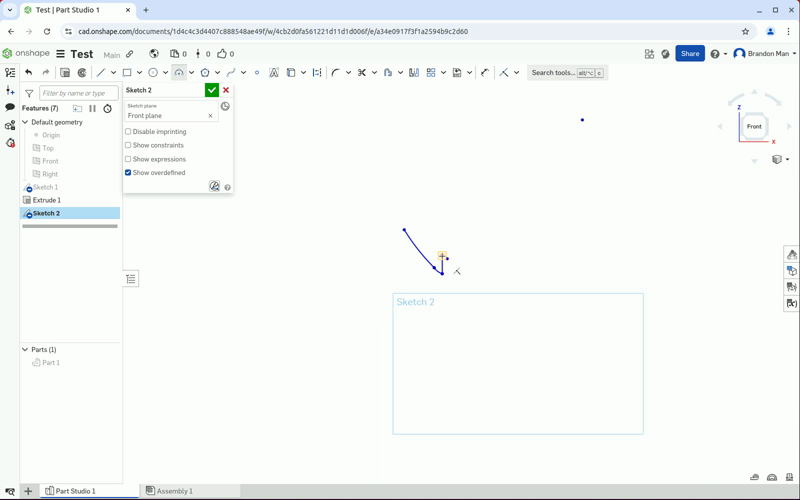
scroll(-6)
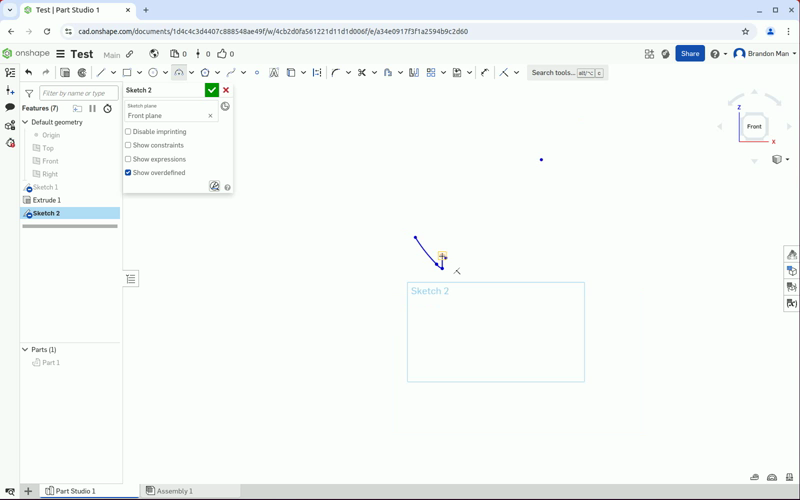
scroll(-6)
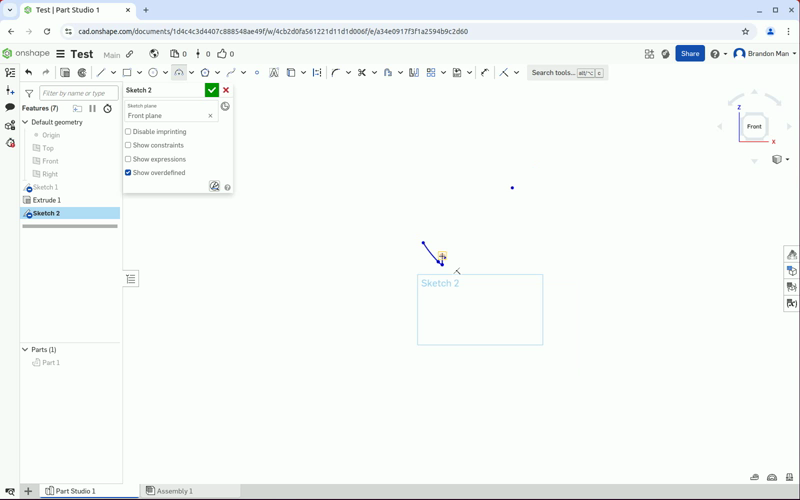
scroll(-6)
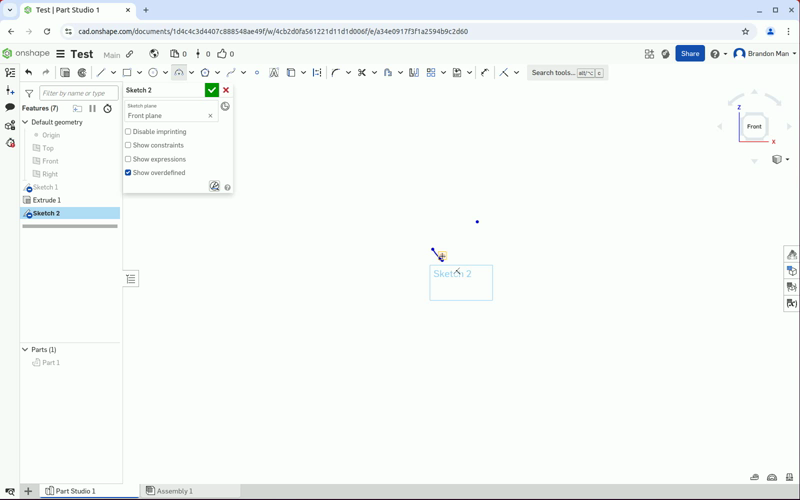
mouse_move(432, 249)
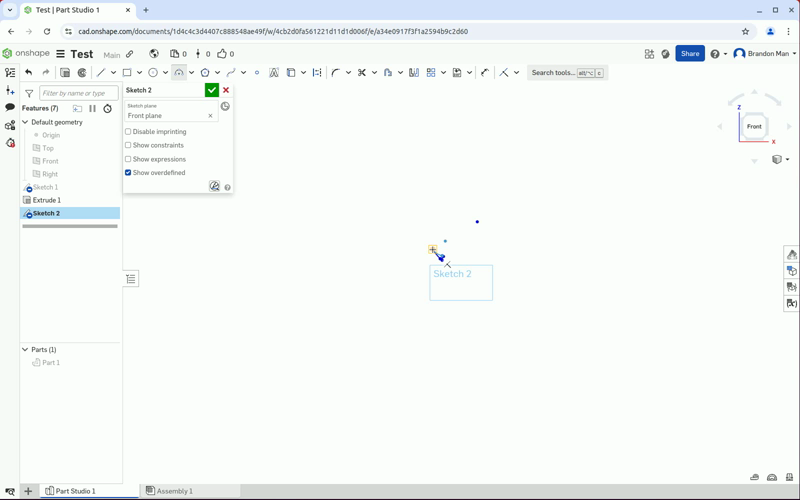
click(432, 249)
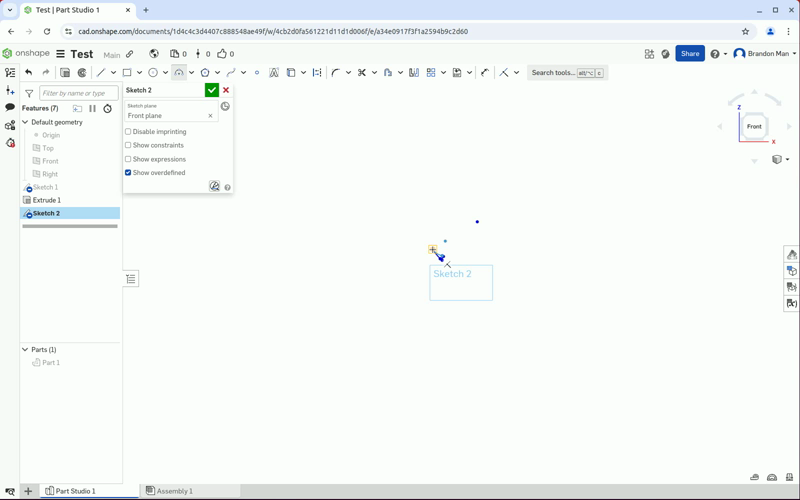
key_down(shift)
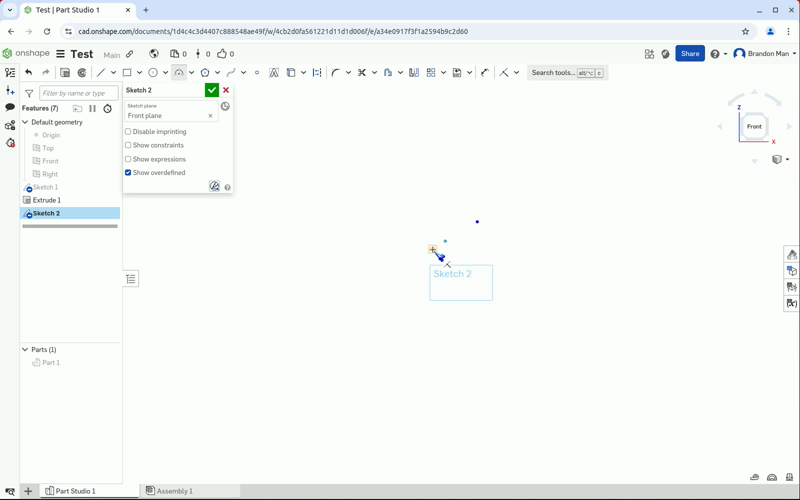
mouse_move(437, 252)
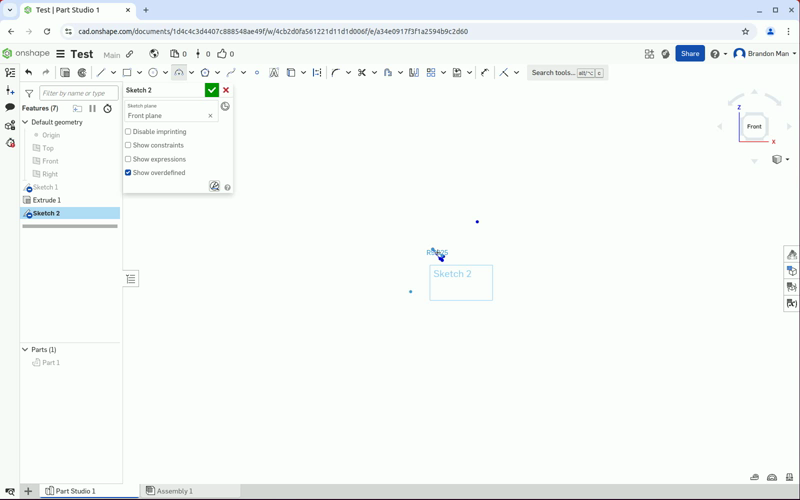
scroll(6)
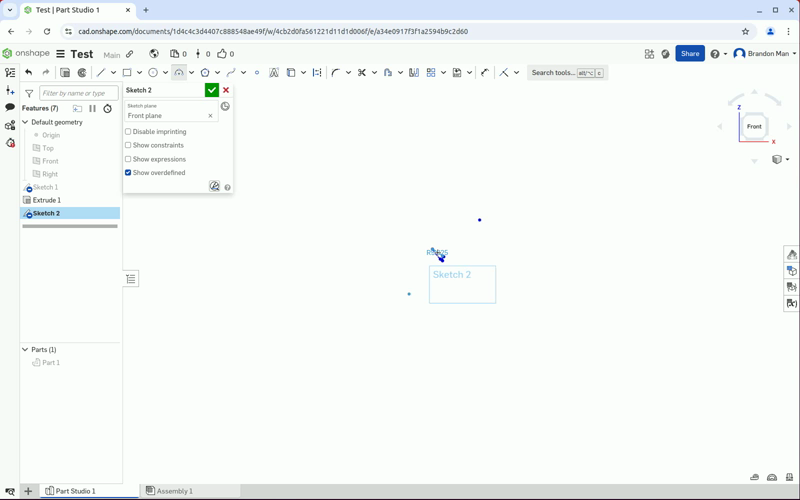
scroll(6)
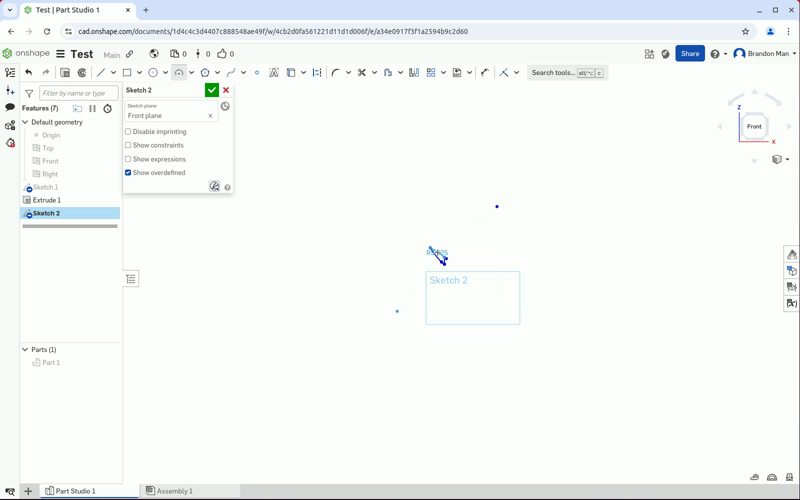
scroll(6)
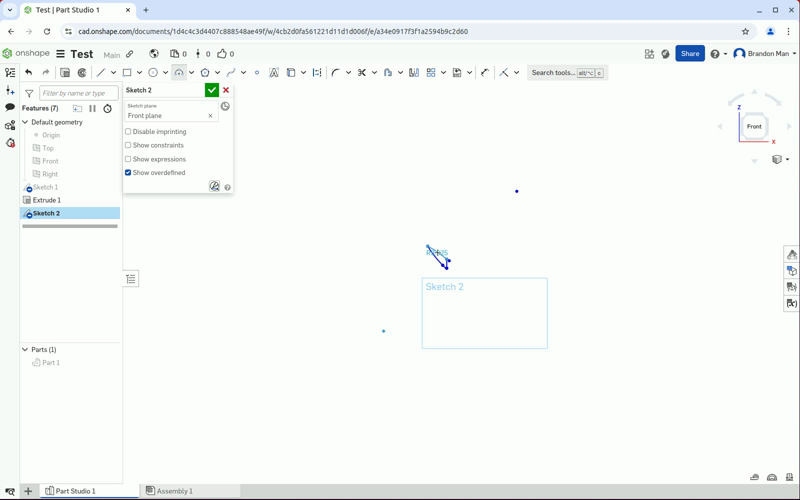
scroll(6)
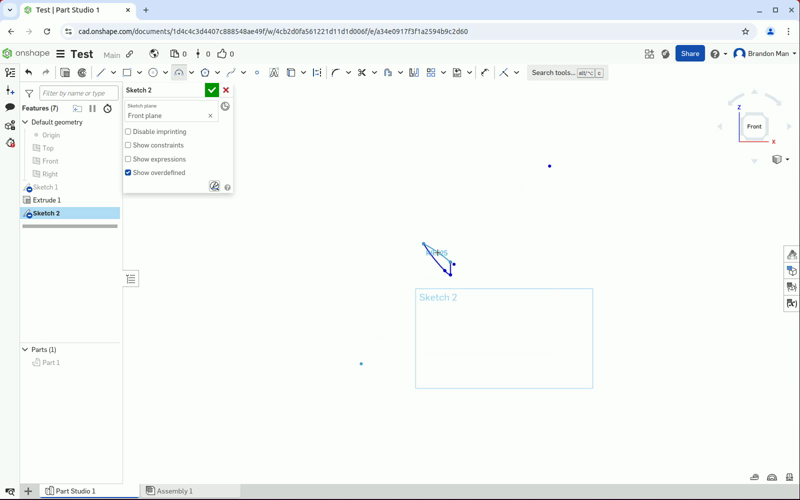
scroll(6)
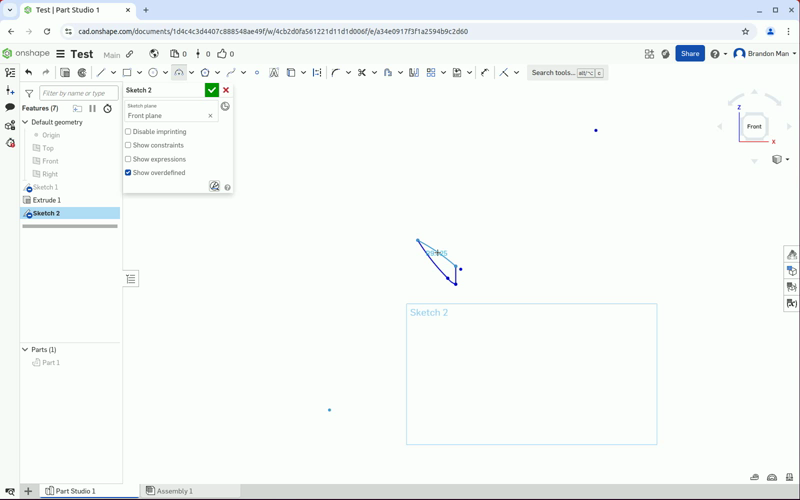
scroll(6)
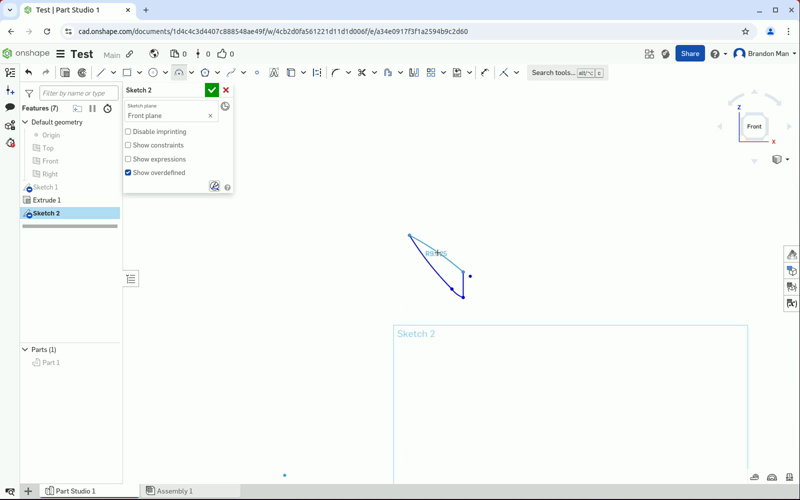
scroll(6)
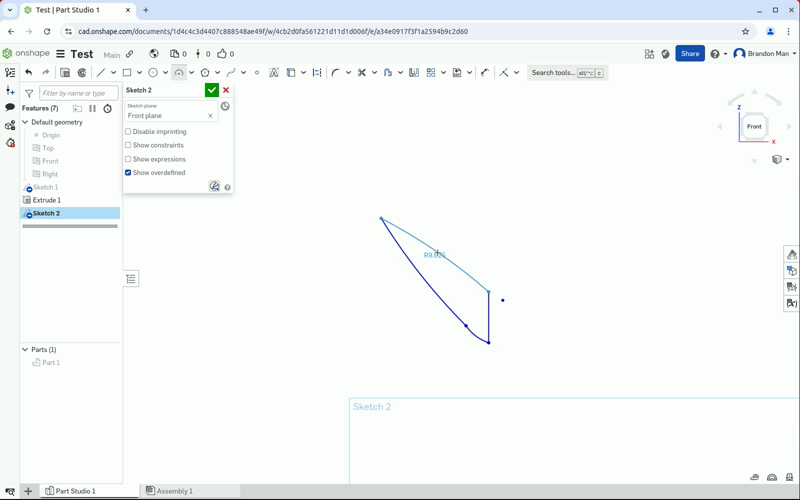
click(437, 252)
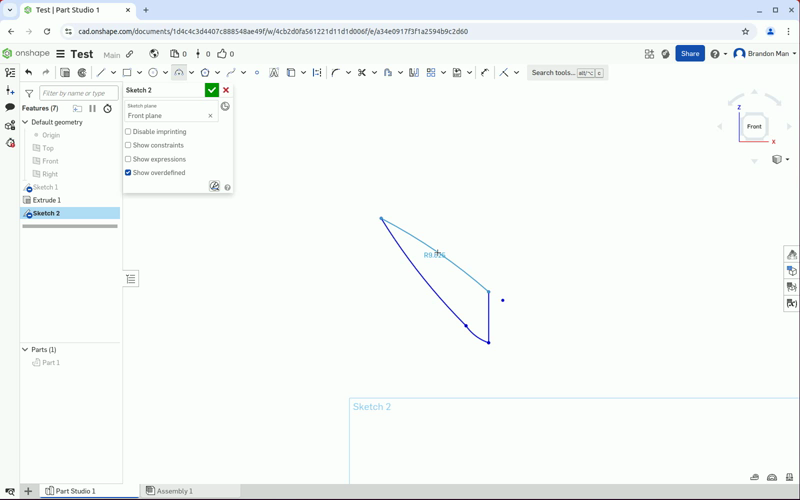
scroll(-6)
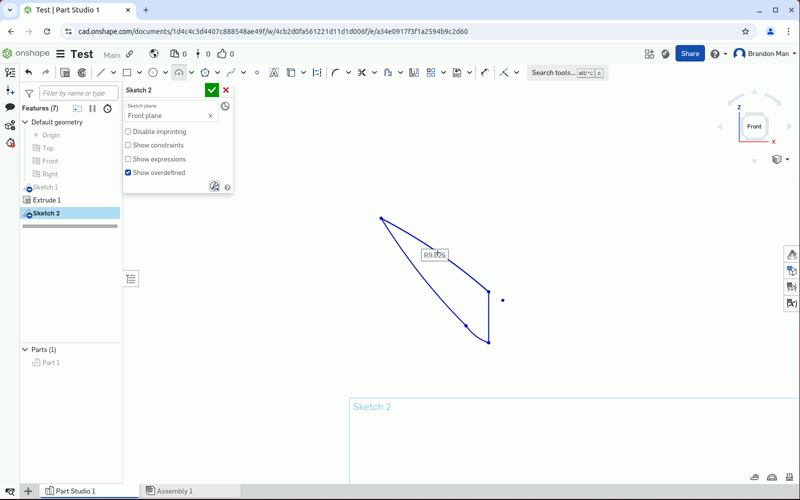
scroll(-6)
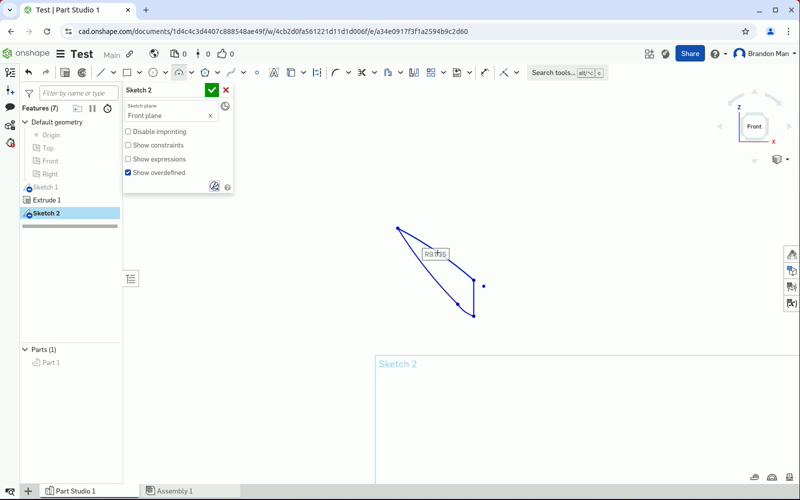
scroll(-6)
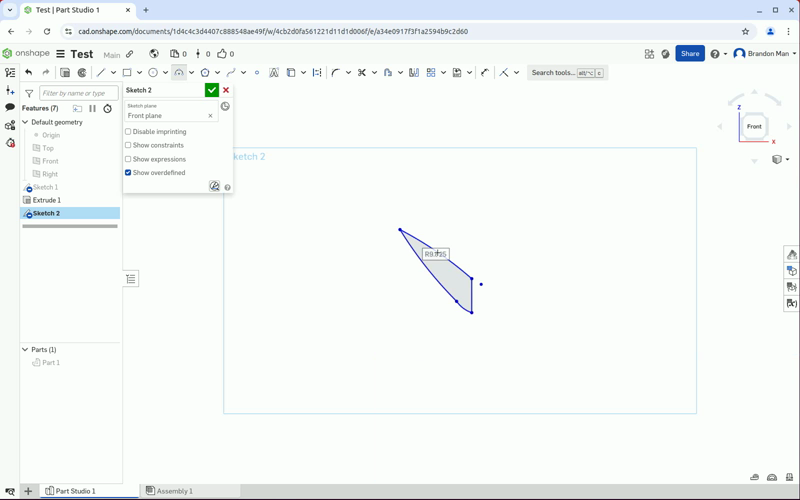
scroll(-6)
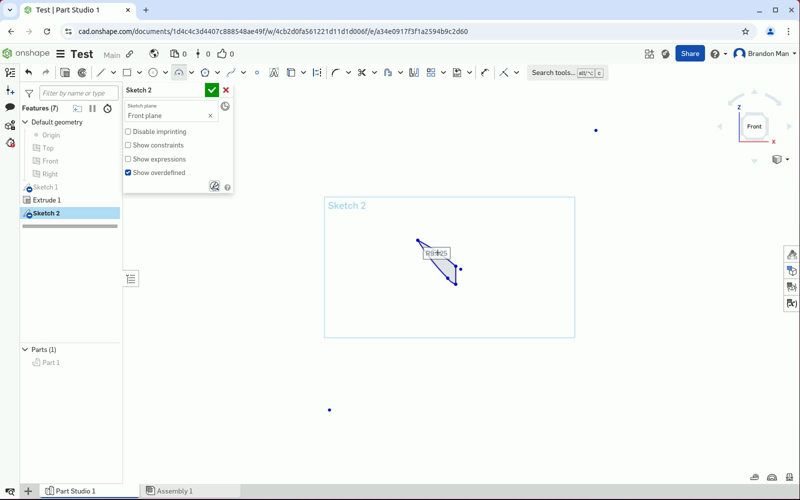
scroll(-6)
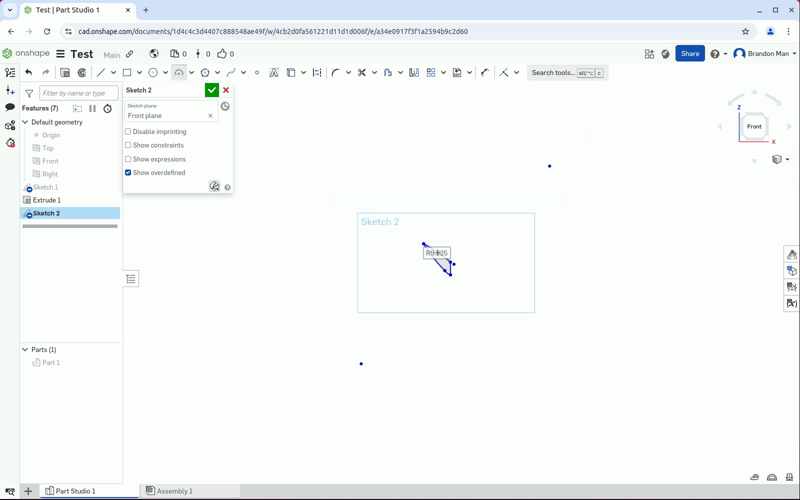
scroll(-6)
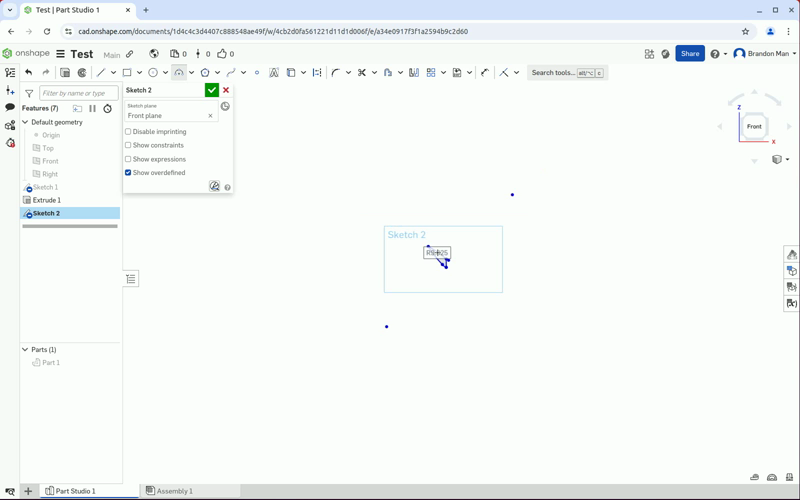
scroll(-6)
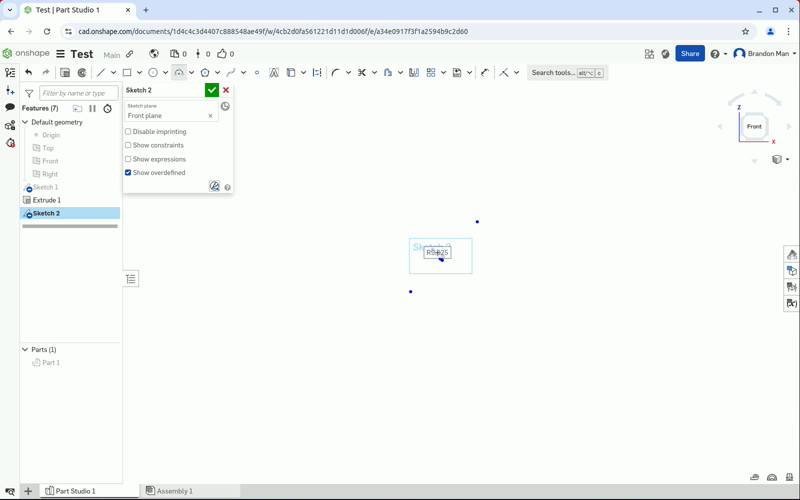
key_up(shift)
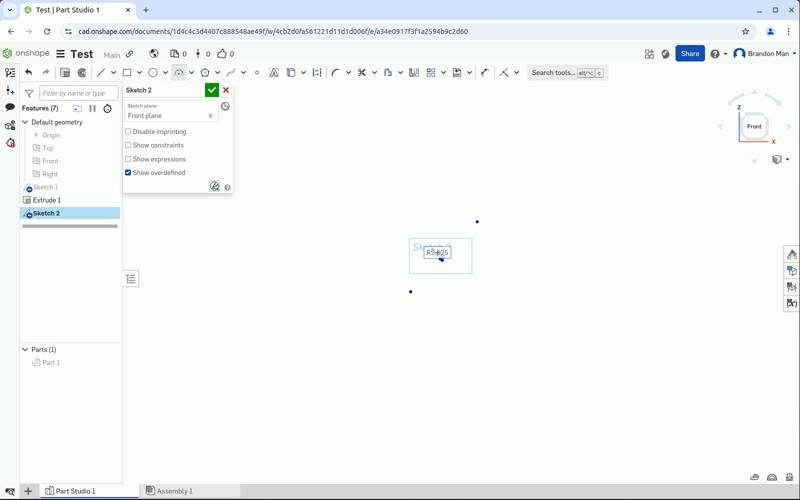
key(esc)
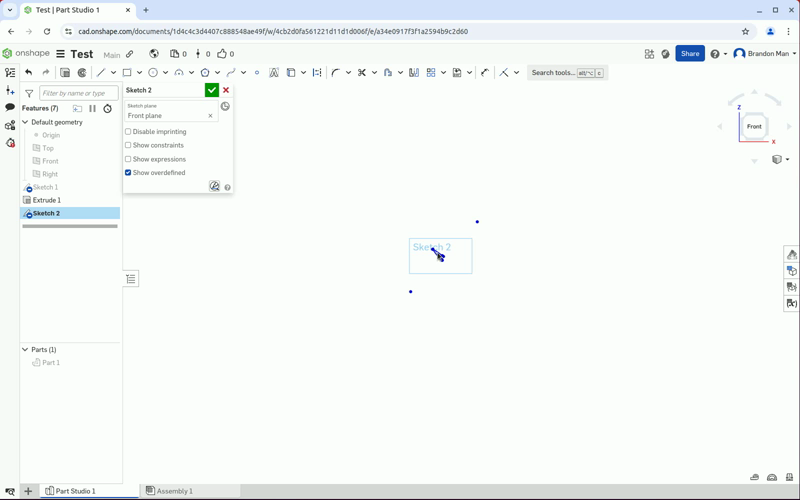
mouse_move(437, 252)
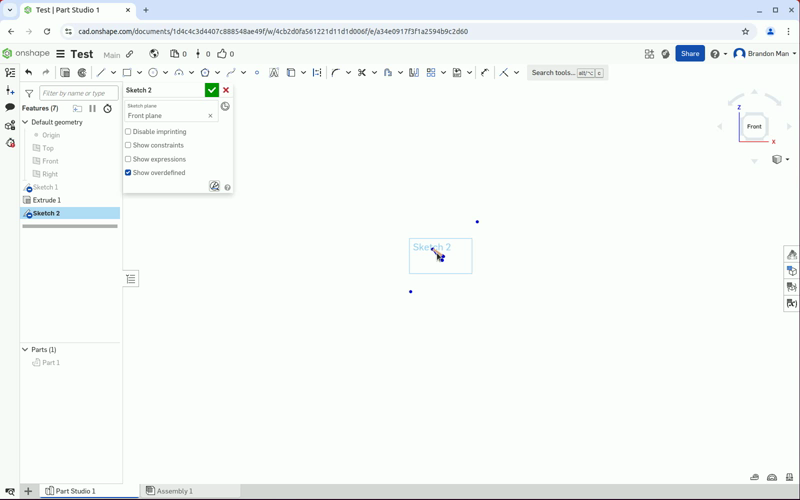
scroll(6)
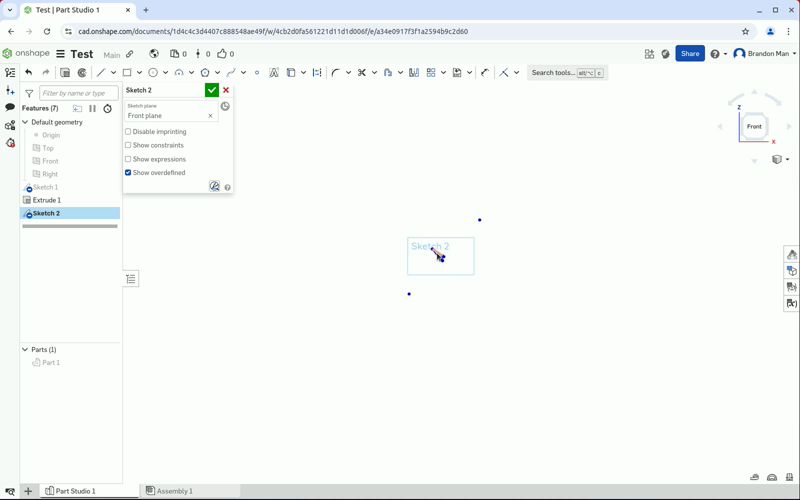
scroll(6)
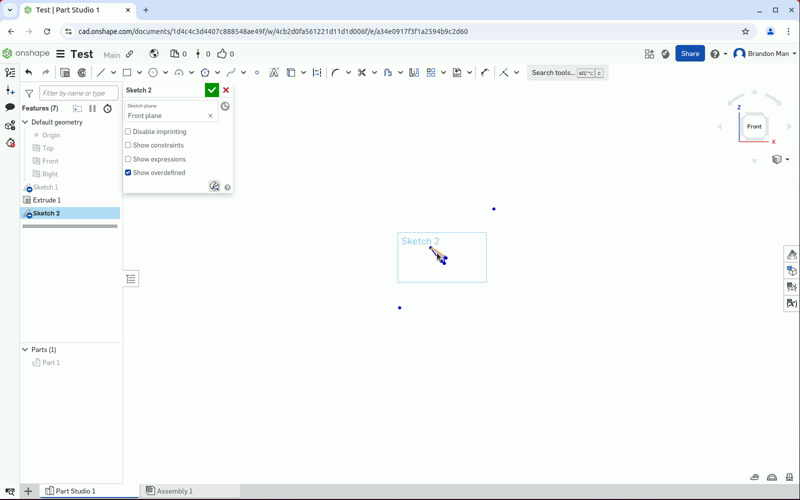
scroll(6)
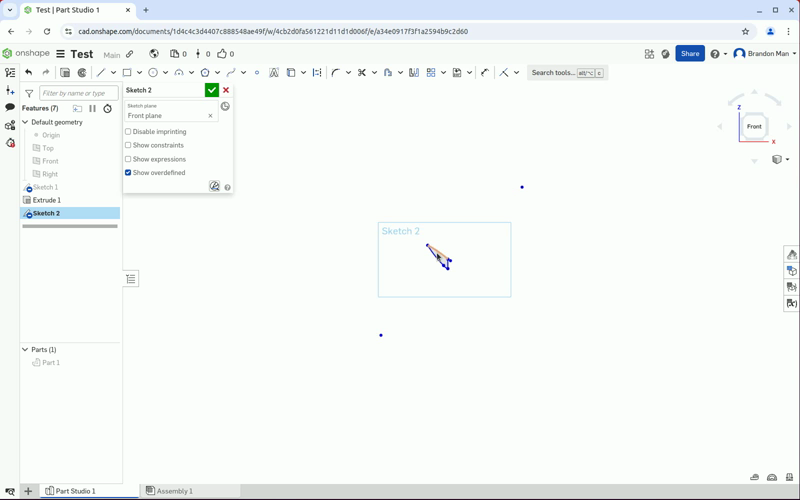
scroll(6)
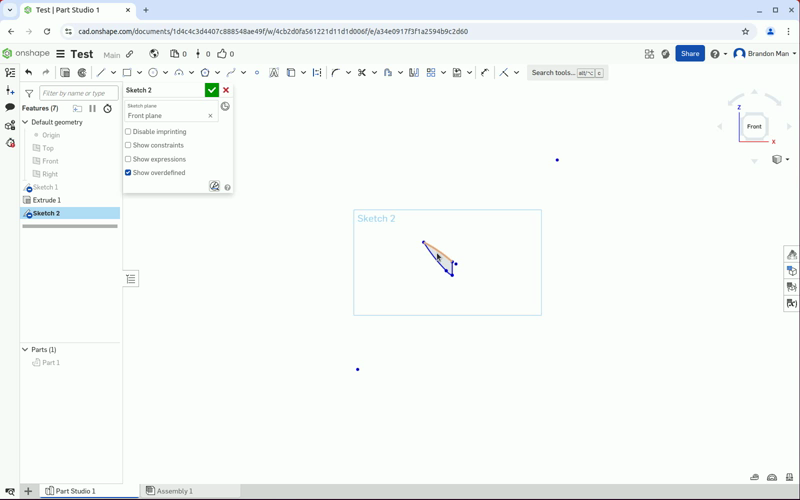
scroll(6)
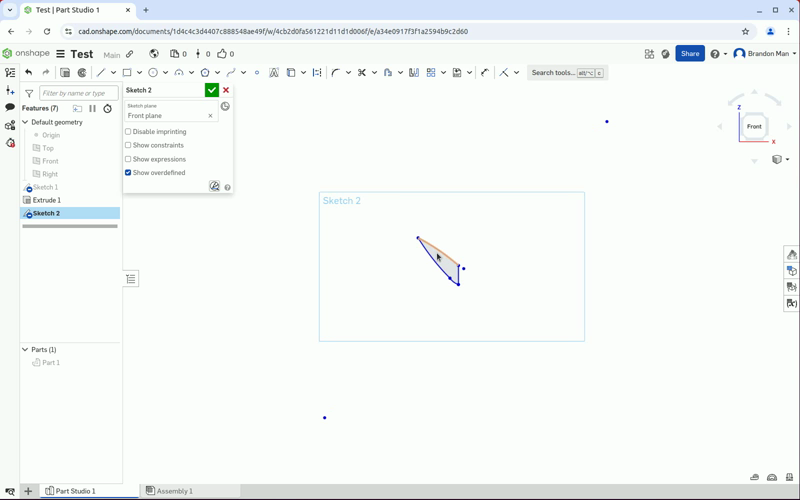
scroll(6)
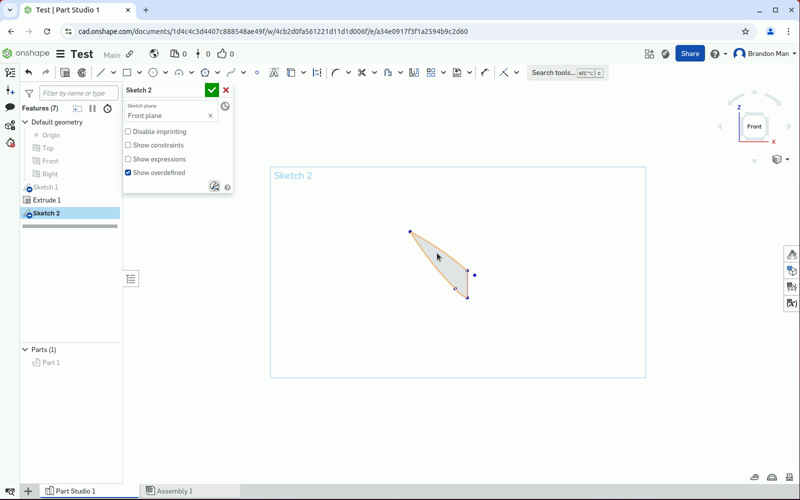
scroll(6)
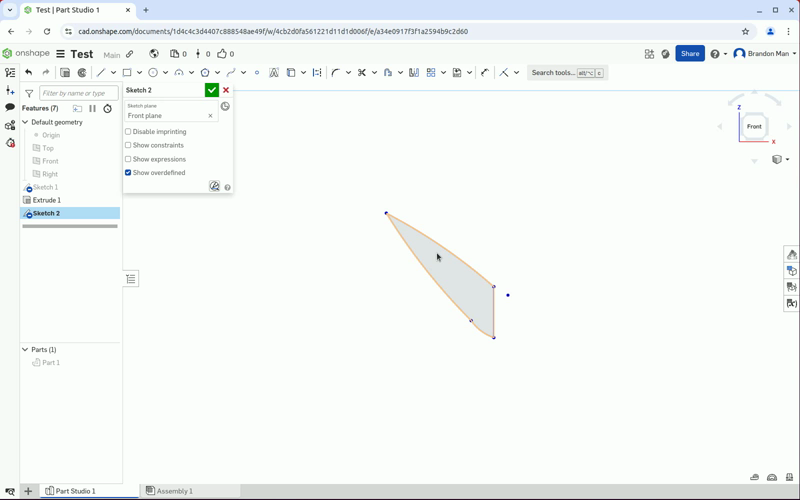
click(437, 252)
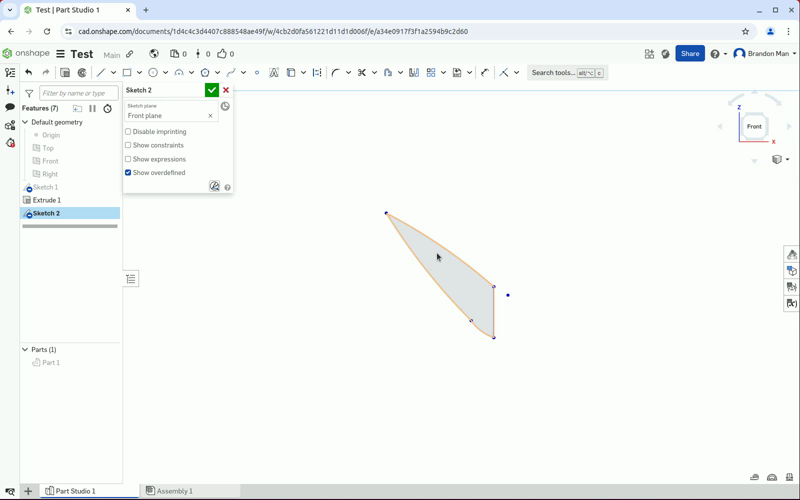
scroll(-6)
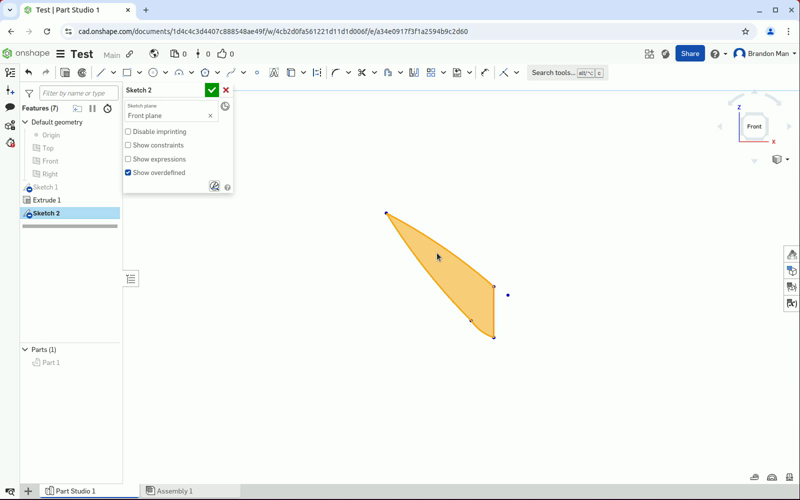
scroll(-6)
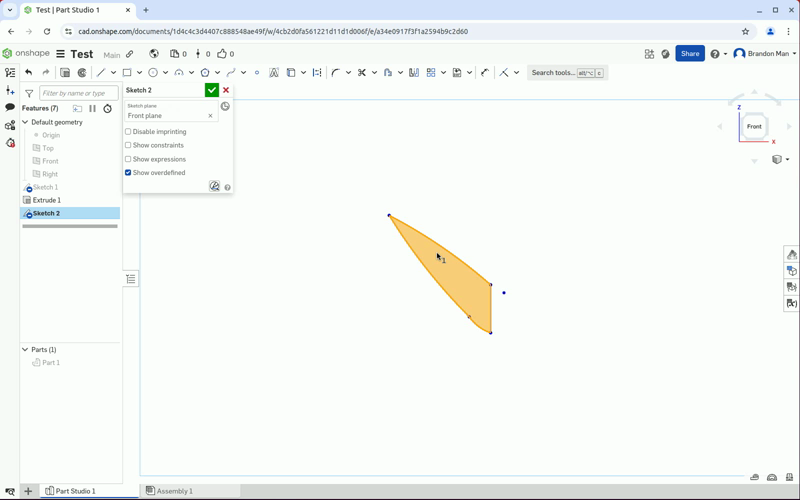
scroll(-6)
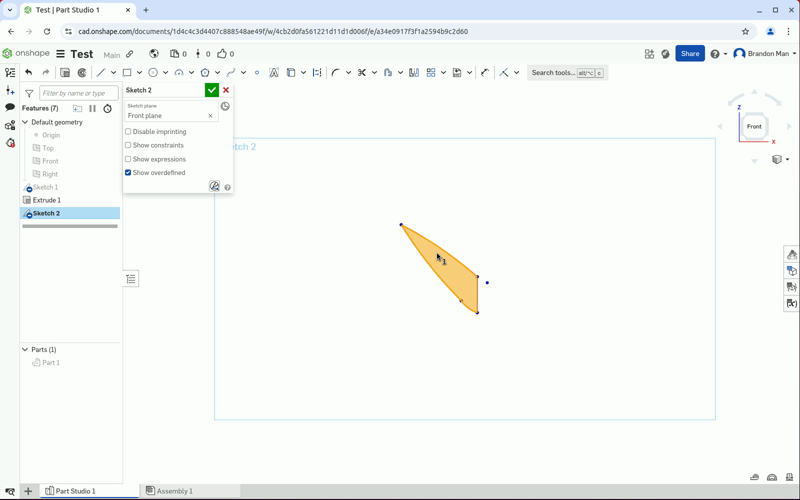
scroll(-6)
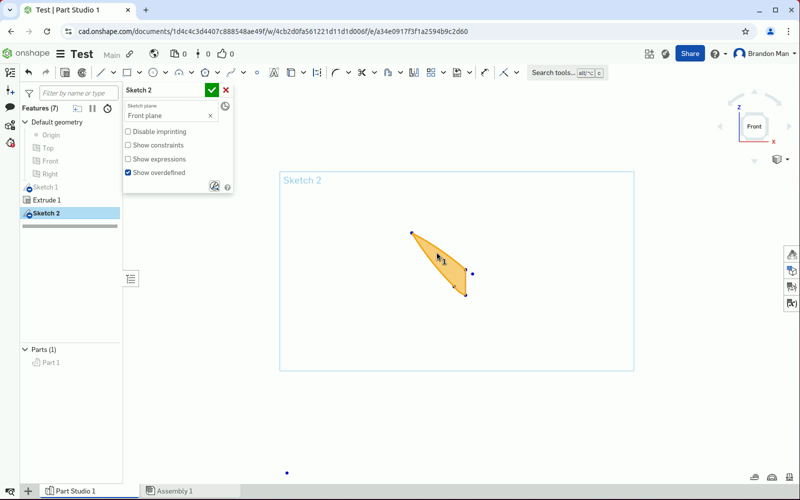
scroll(-6)
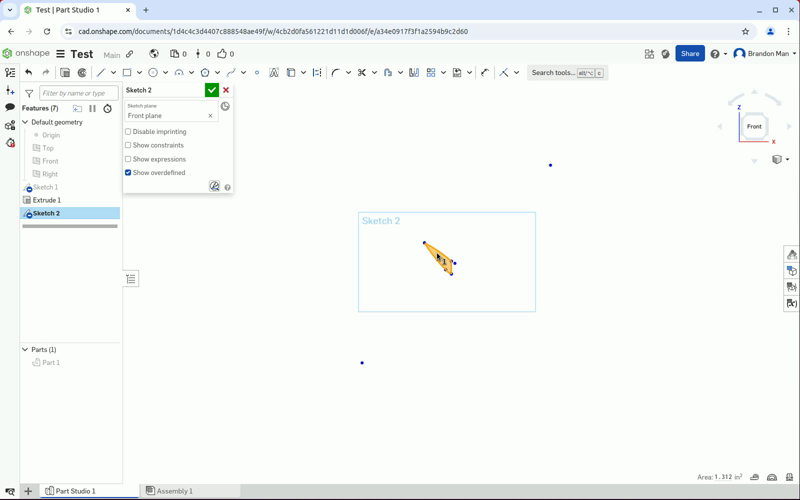
scroll(-6)
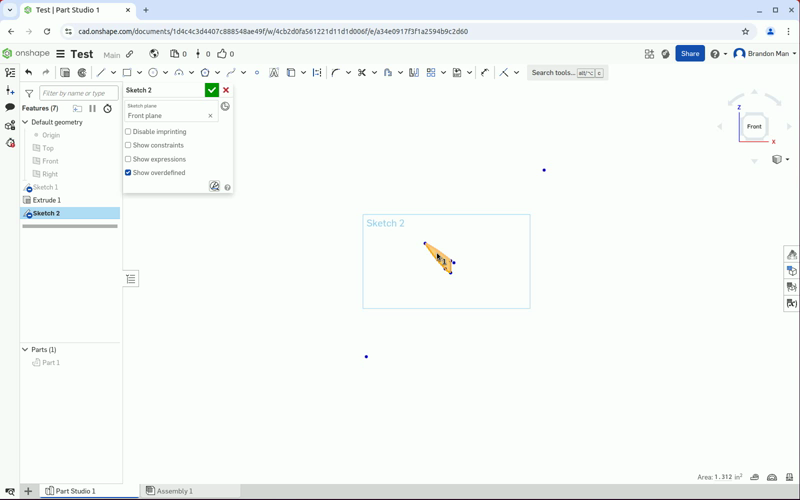
scroll(-6)
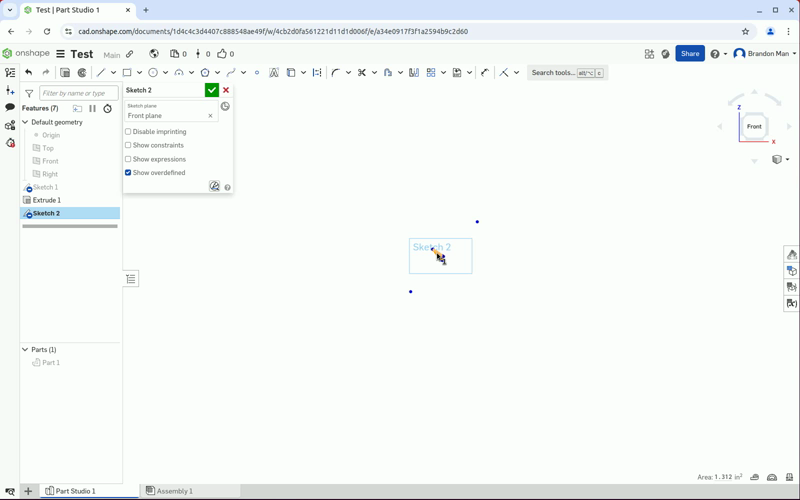
mouse_move(73, 352)
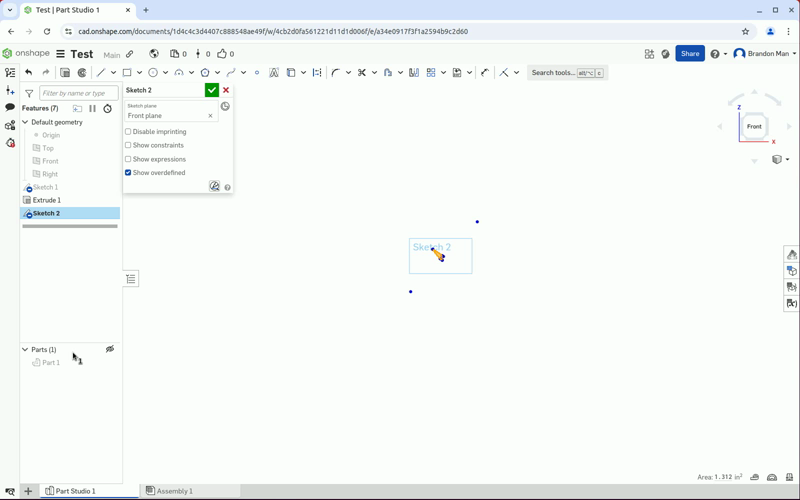
key(shift+y)
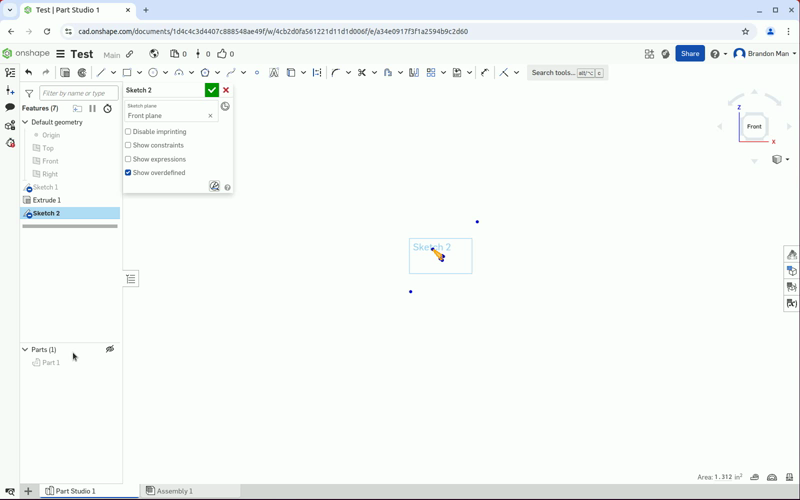
key(shift+e)
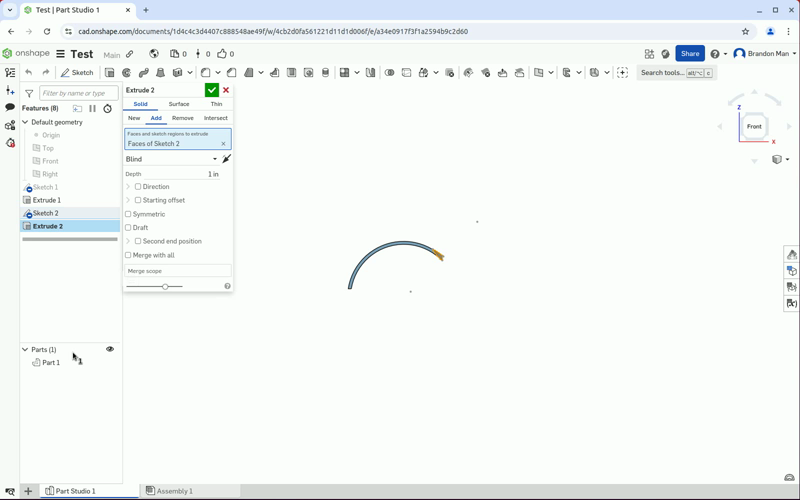
mouse_move(143, 106)
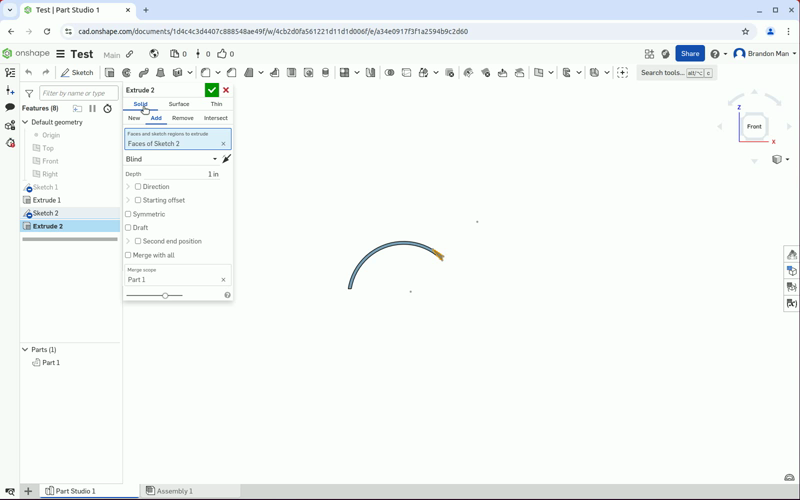
click(143, 106)
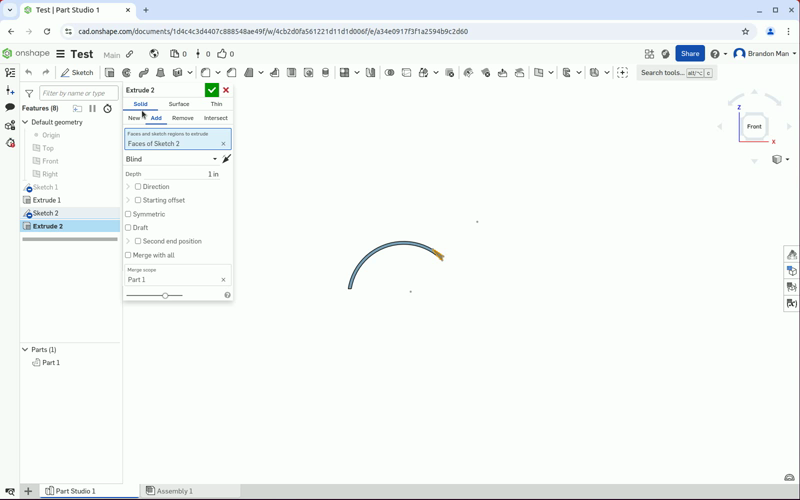
mouse_move(137, 120)
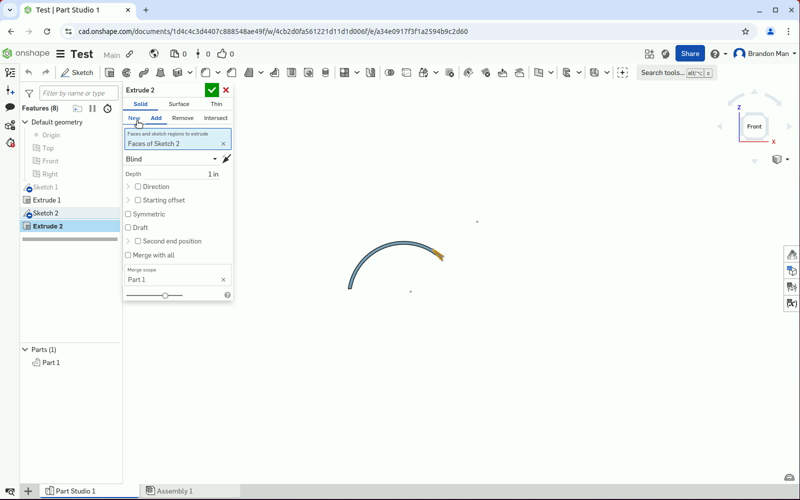
click(137, 120)
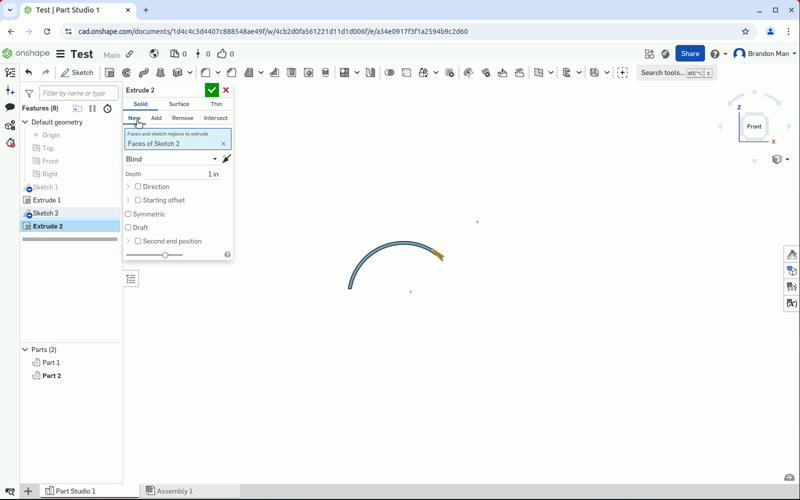
key(tab, 4)
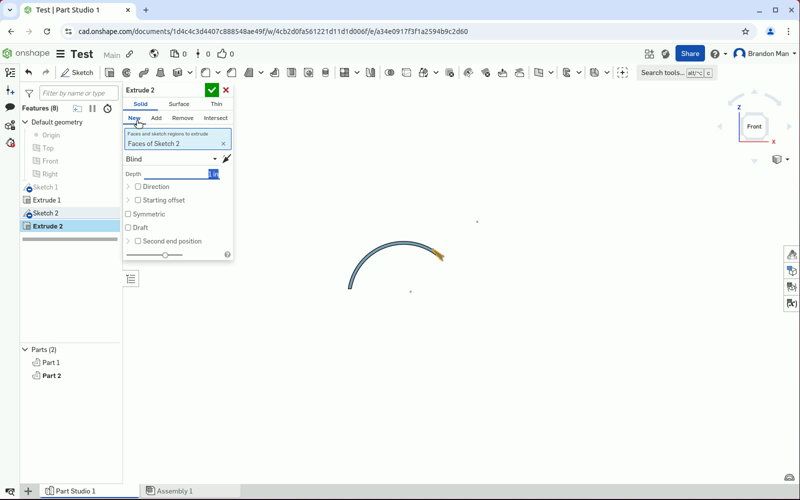
text(9.628)
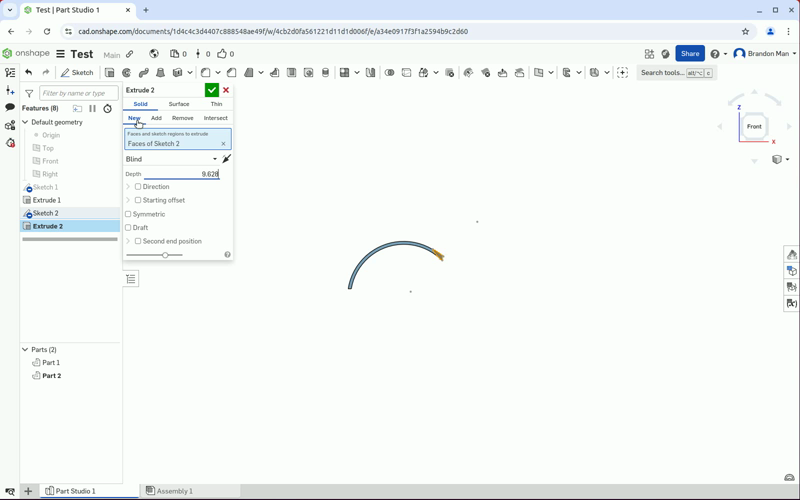
key(enter)
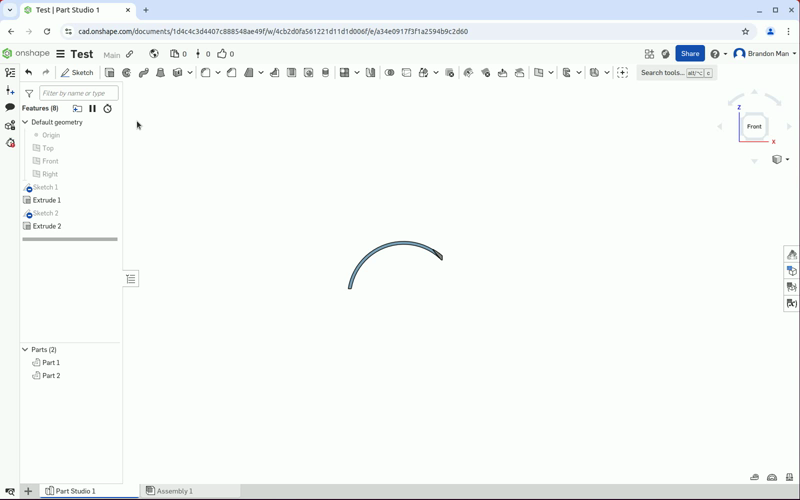
key(shift+h)
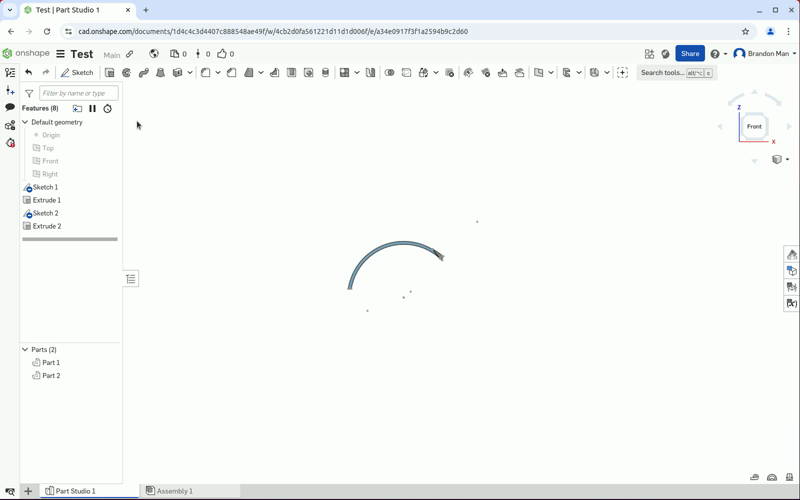
key(shift+h)
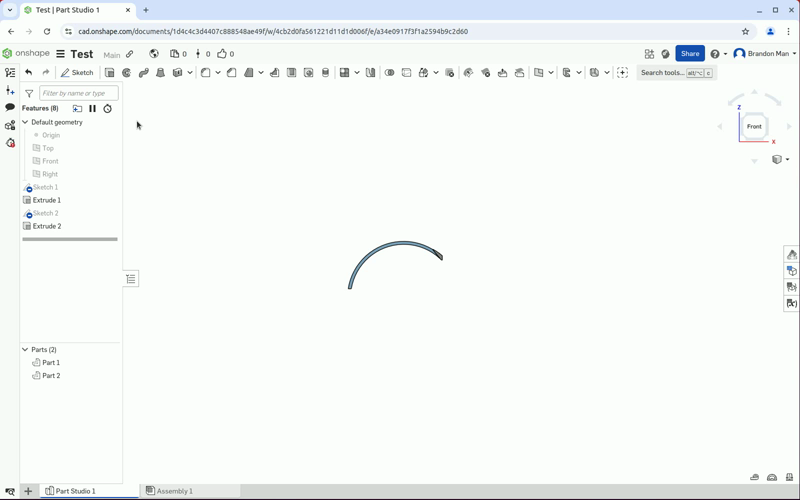
mouse_move(73, 189)
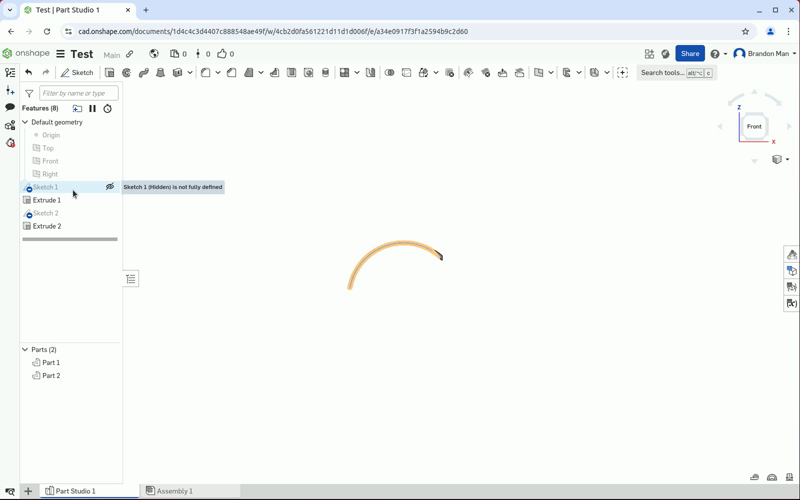
click(73, 189)
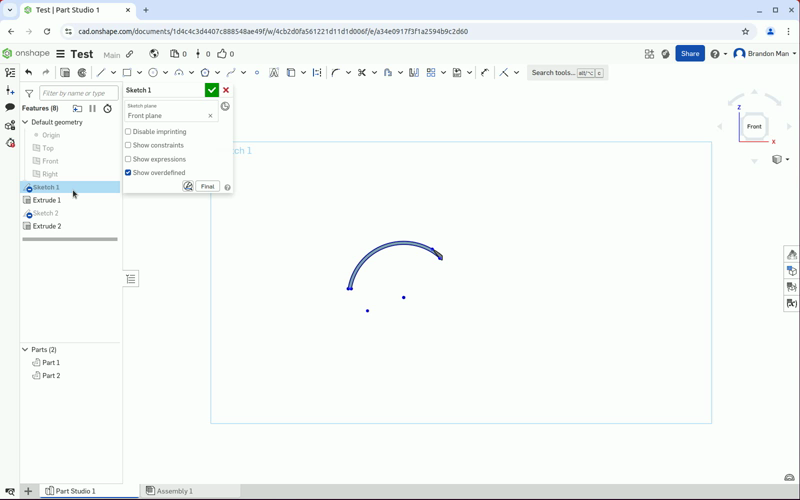
mouse_move(229, 92)
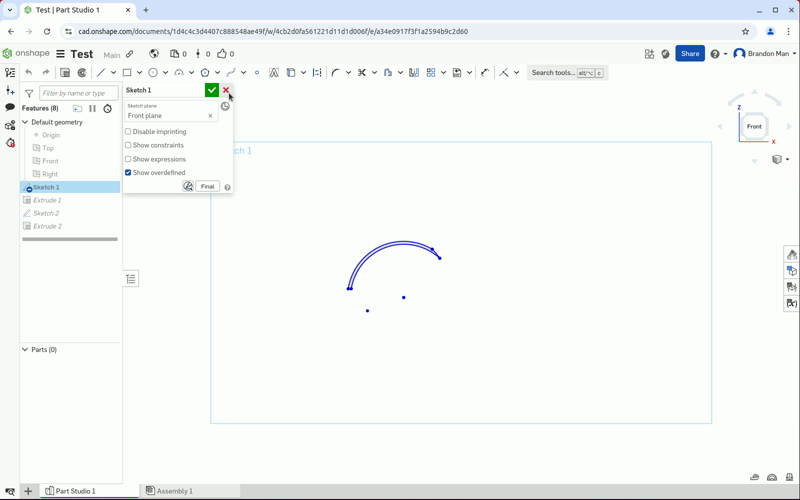
click(229, 92)
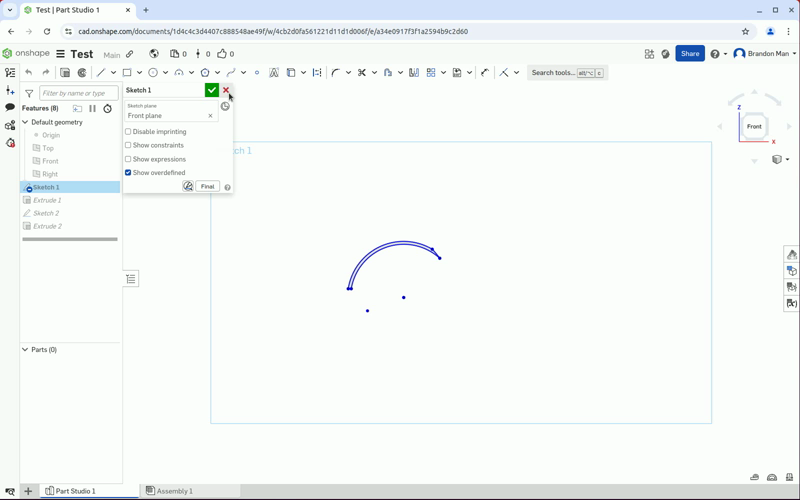
key(shift+s)
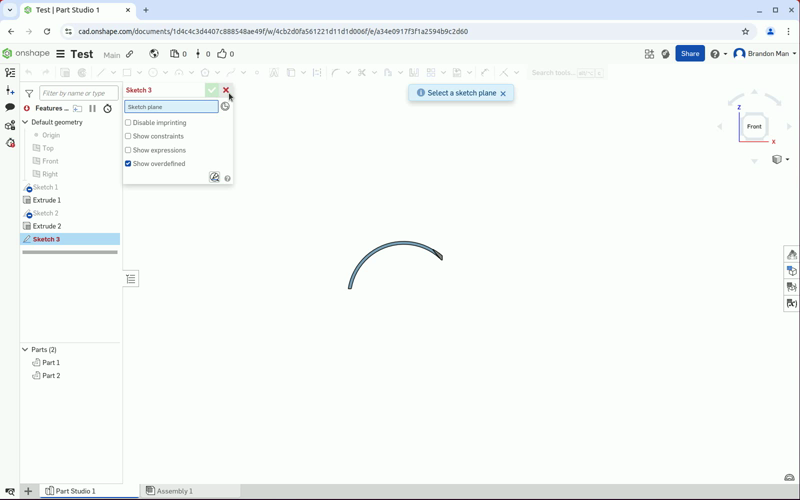
mouse_move(73, 163)
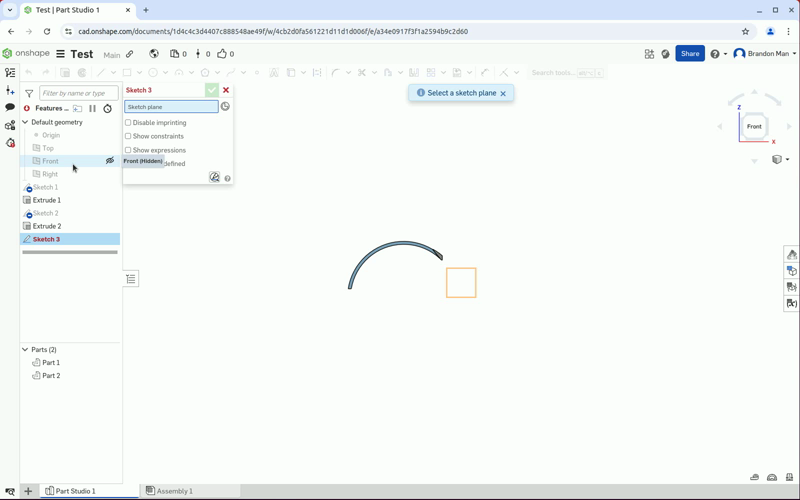
click(73, 163)
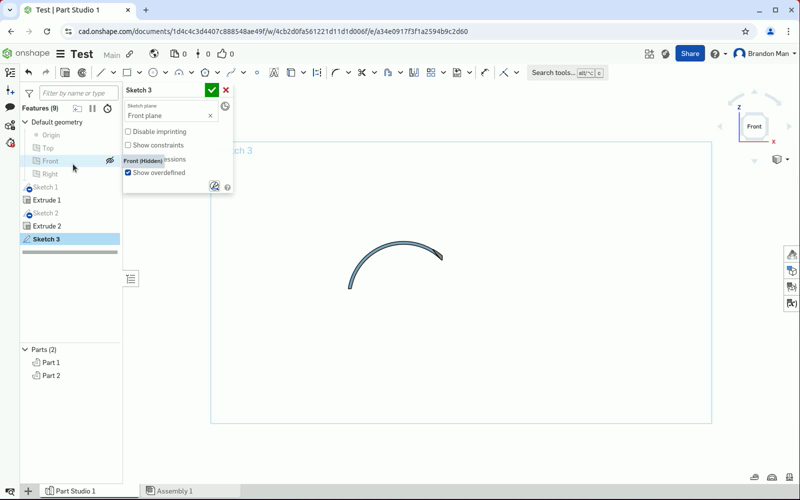
mouse_move(73, 352)
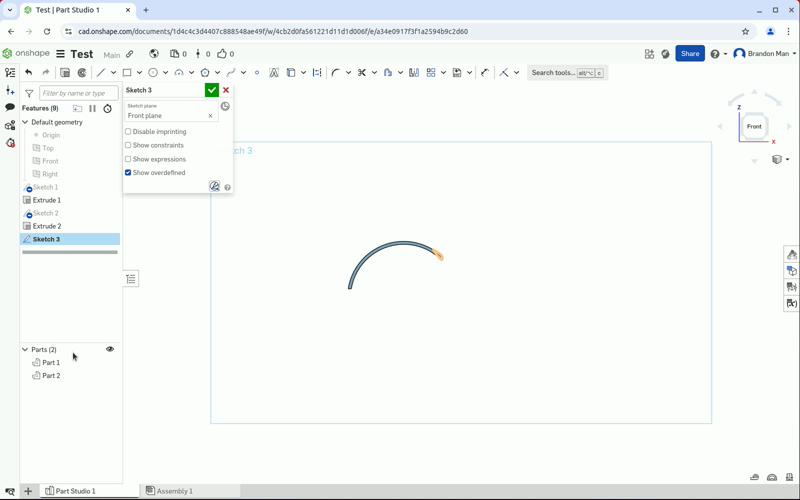
key(y)
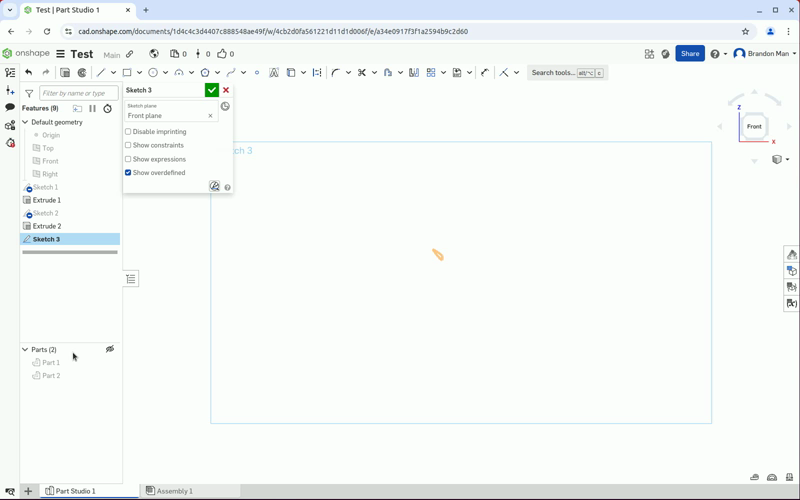
key(a)
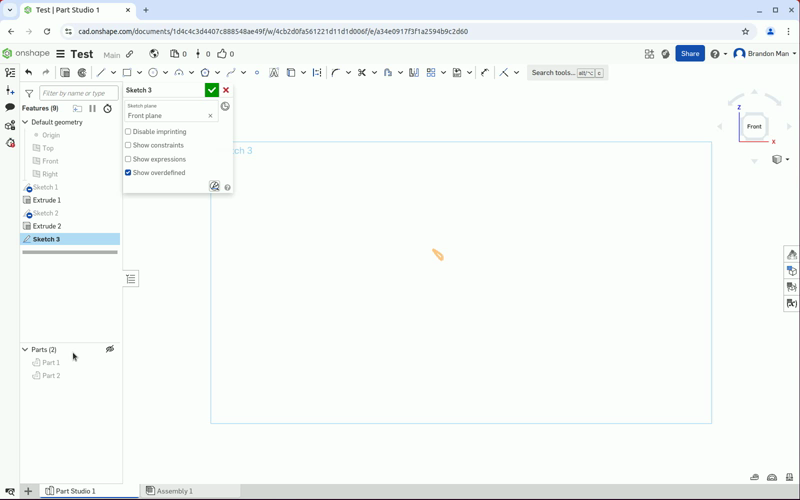
key_down(shift)
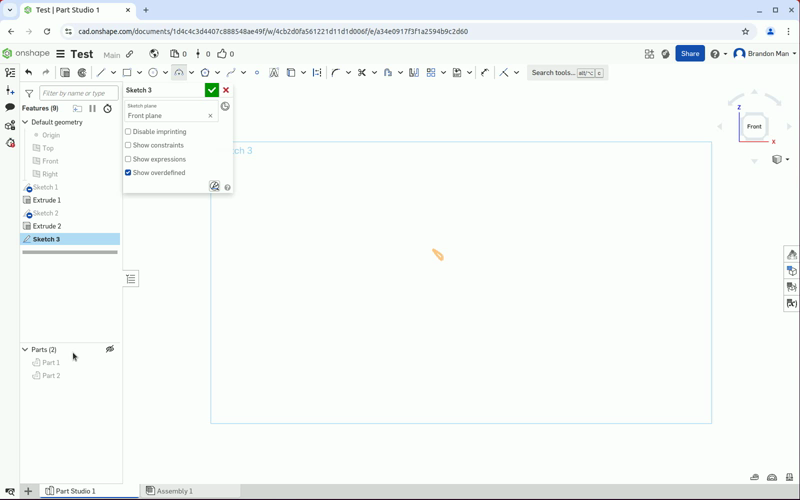
mouse_move(441, 259)
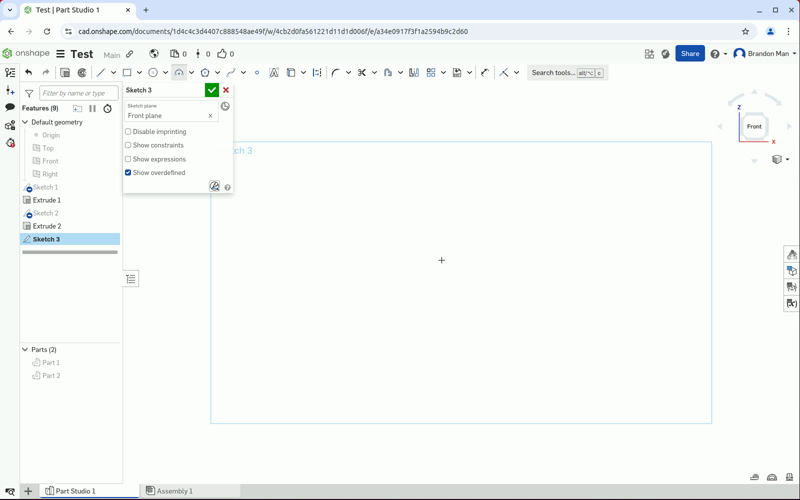
click(441, 259)
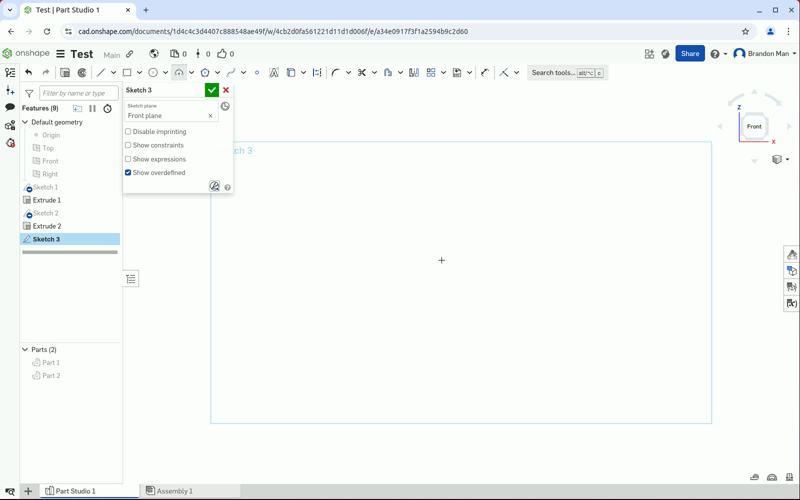
key_up(shift)
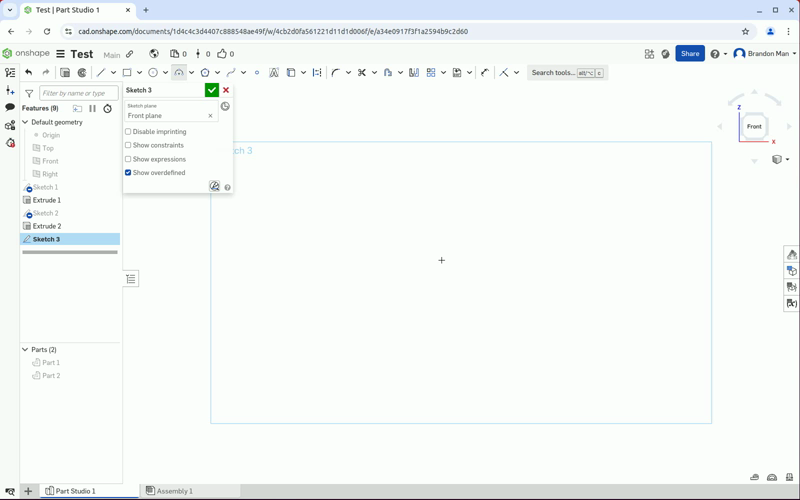
key_down(shift)
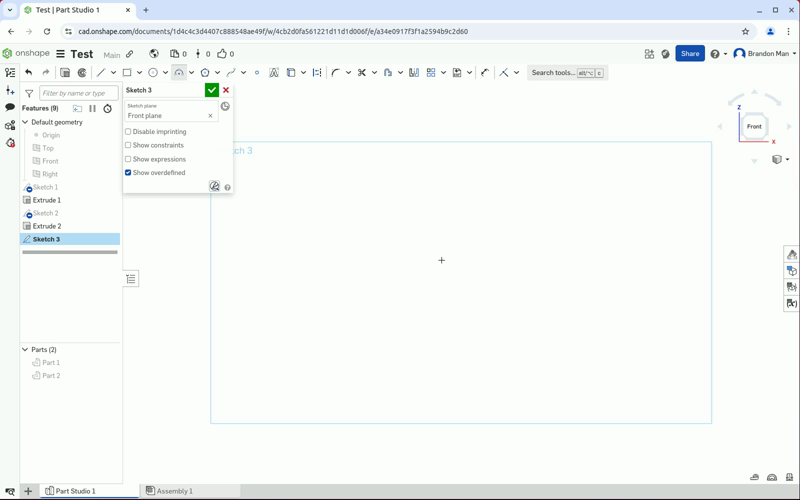
mouse_move(443, 261)
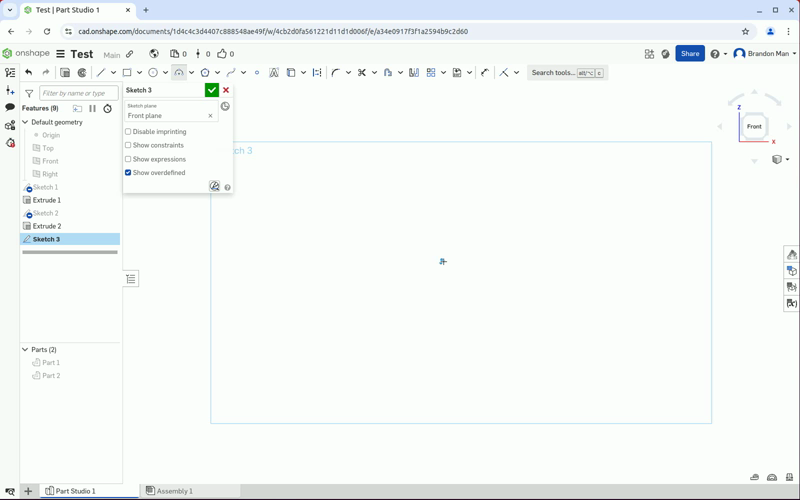
scroll(6)
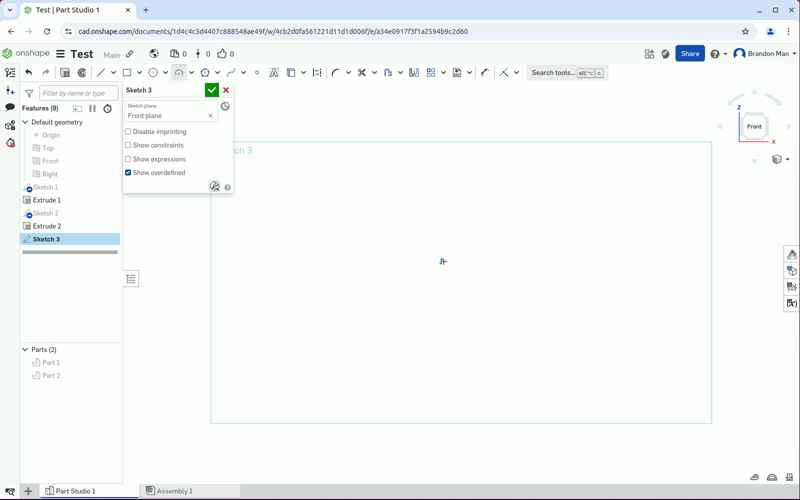
scroll(6)
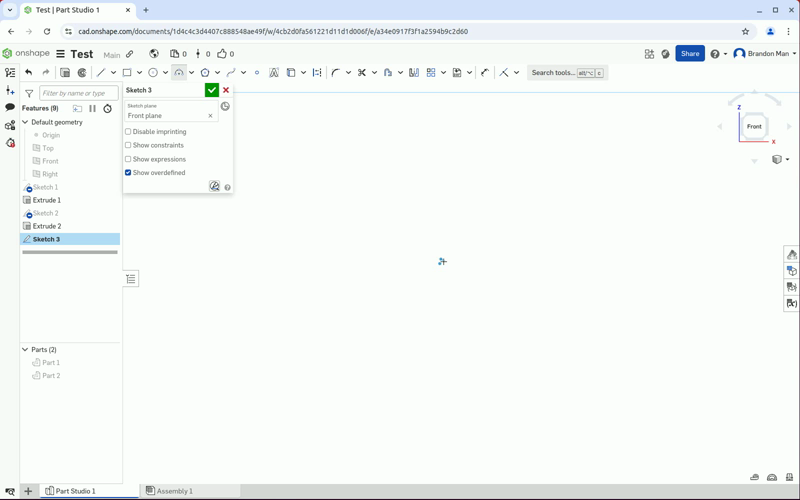
scroll(6)
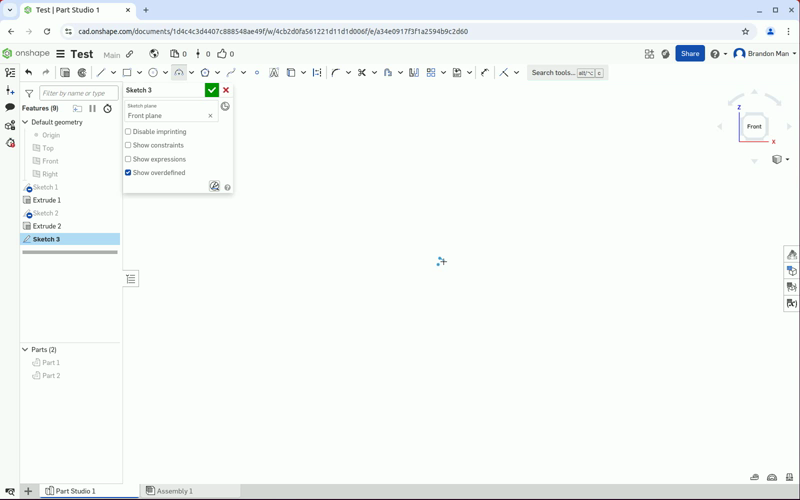
scroll(6)
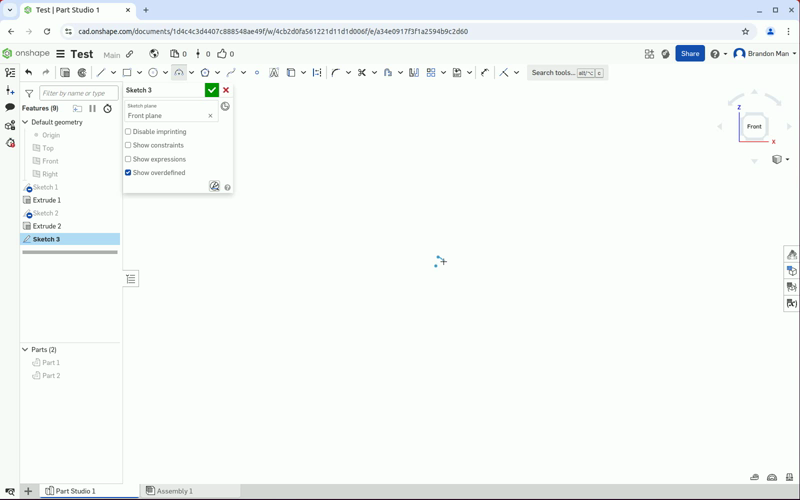
scroll(6)
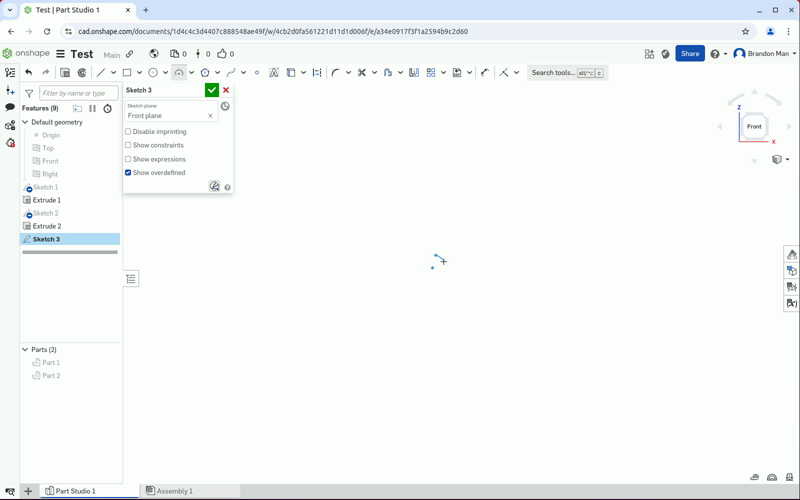
scroll(6)
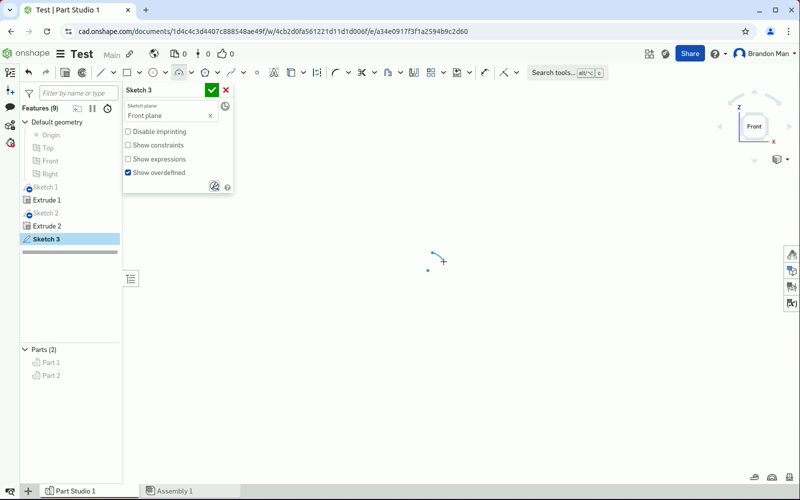
scroll(6)
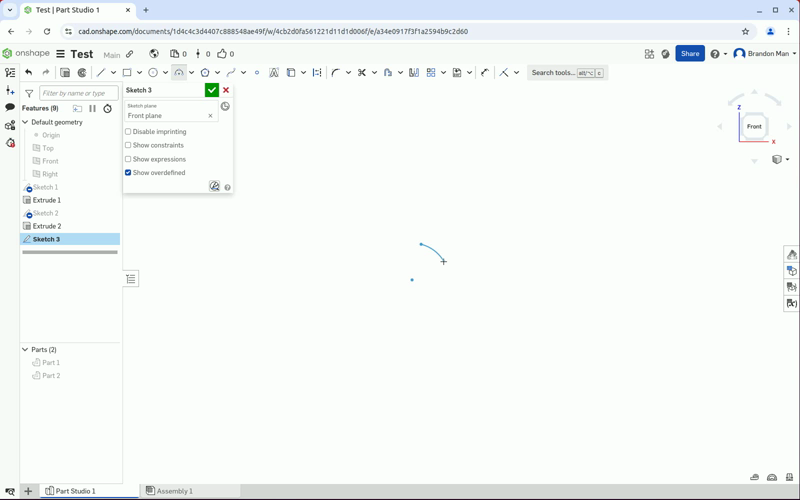
click(443, 261)
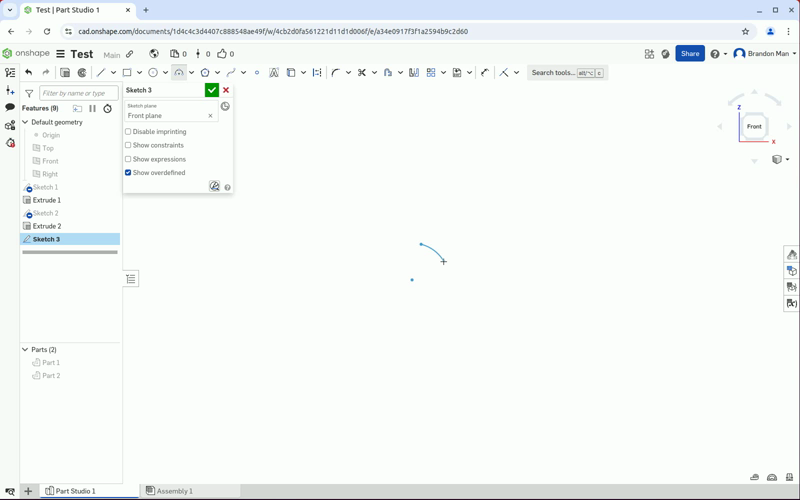
scroll(-6)
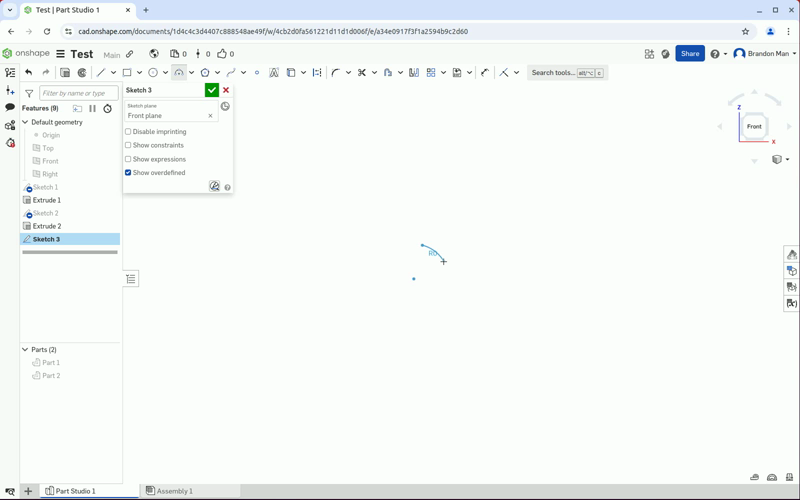
scroll(-6)
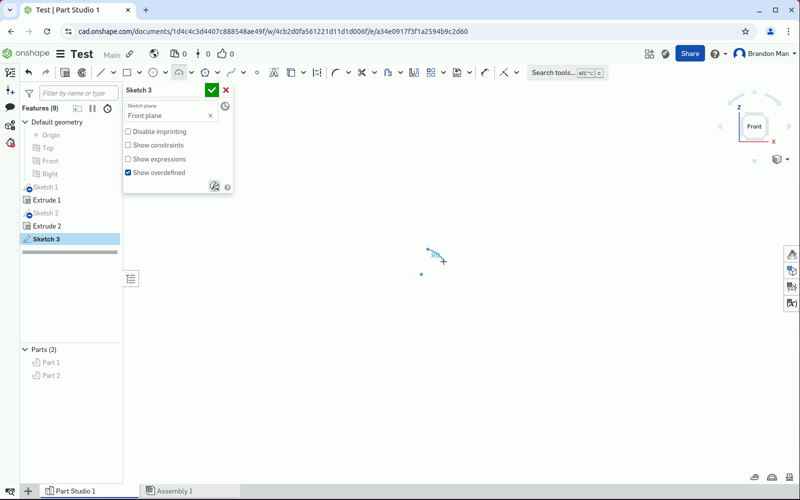
scroll(-6)
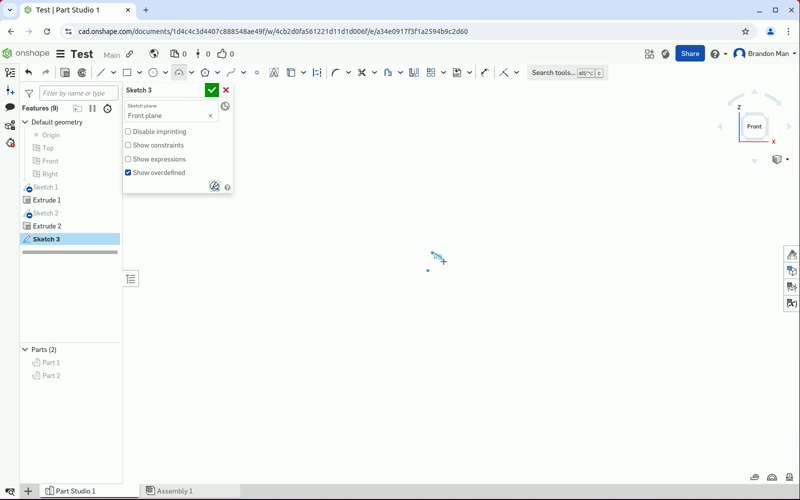
scroll(-6)
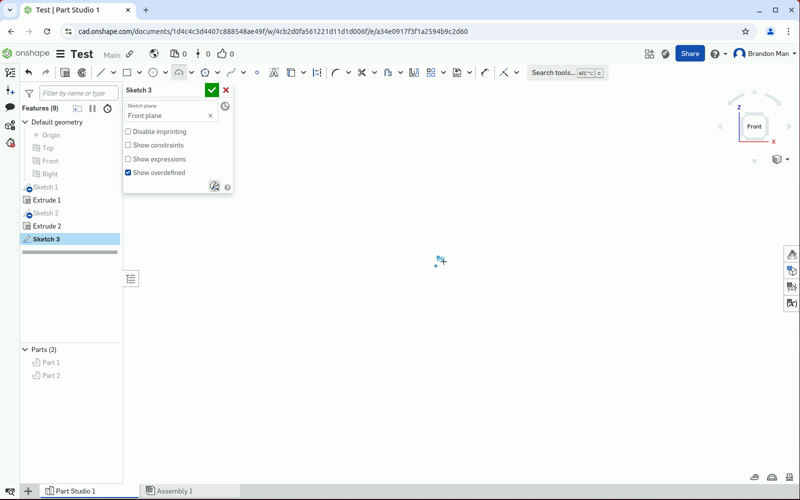
scroll(-6)
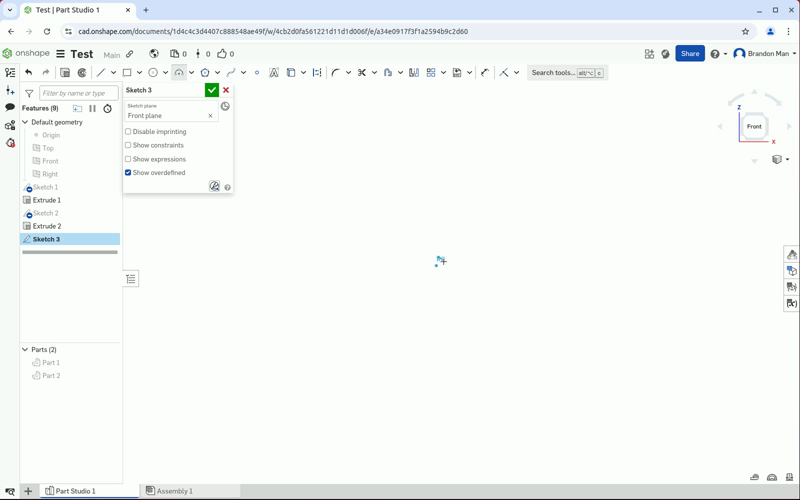
scroll(-6)
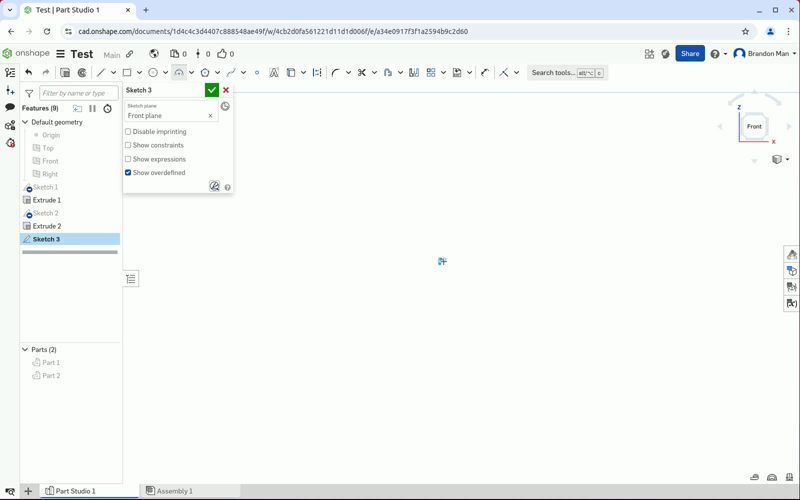
scroll(-6)
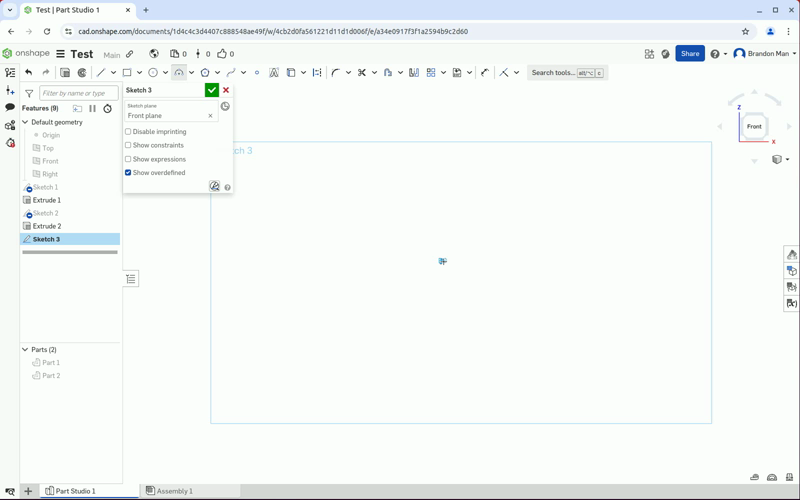
mouse_move(442, 260)
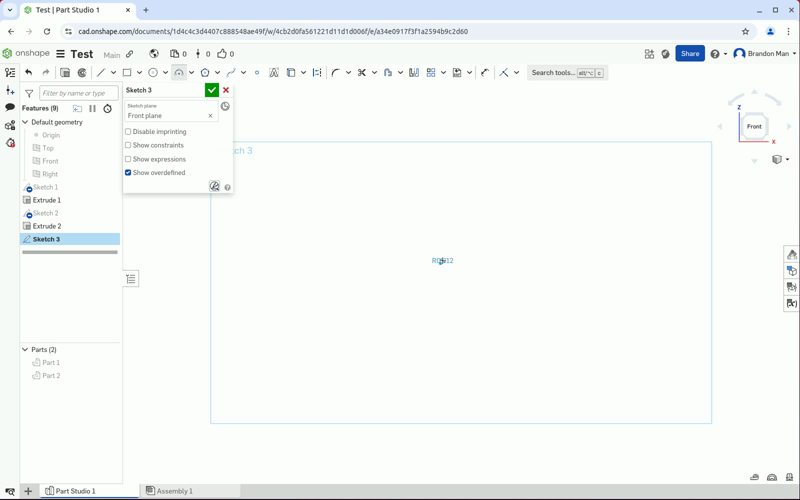
scroll(6)
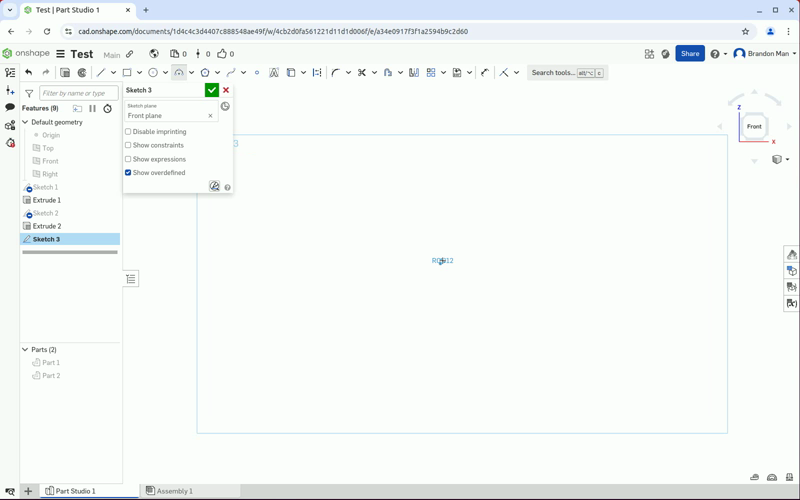
scroll(6)
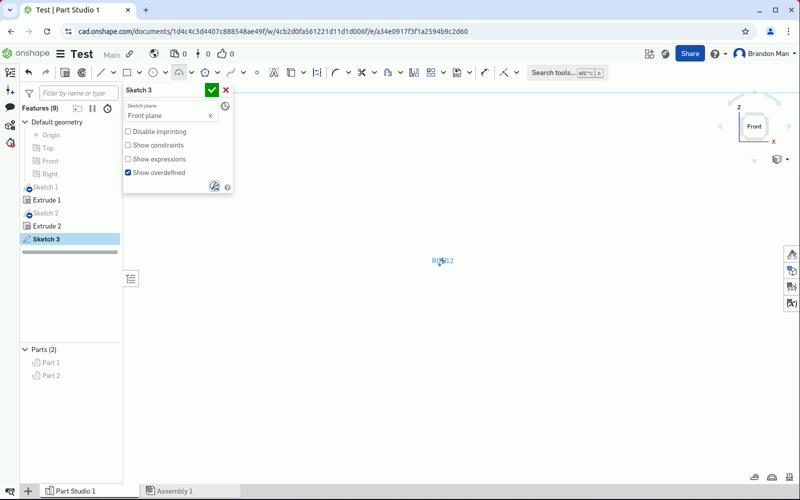
scroll(6)
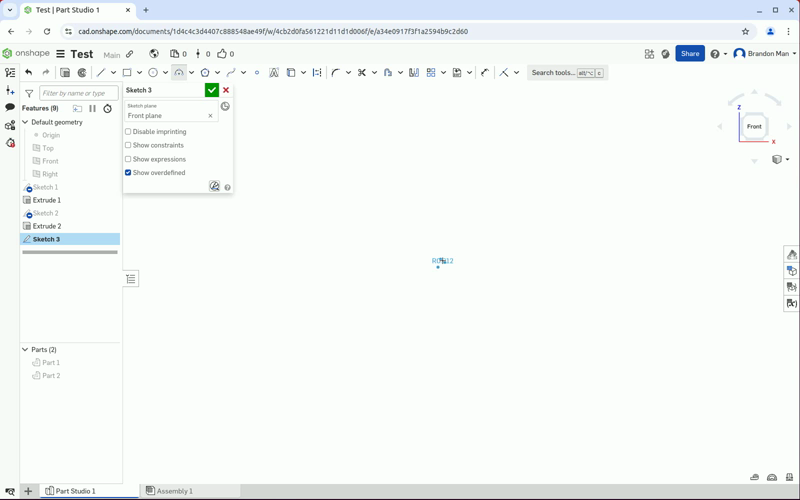
scroll(6)
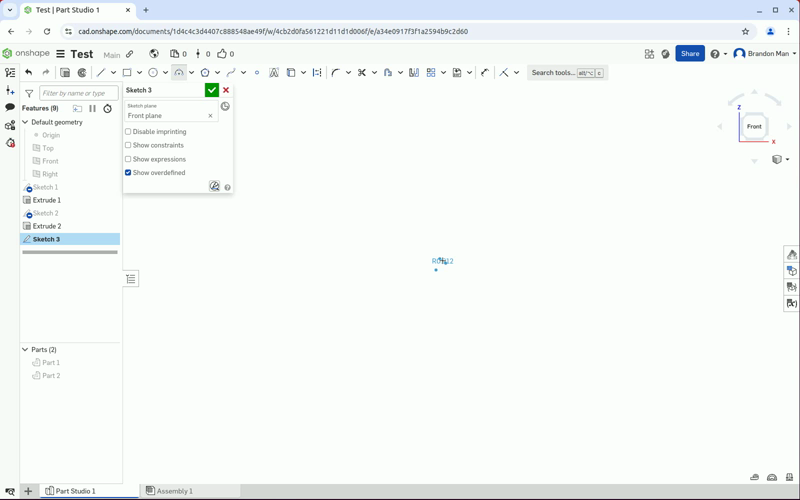
scroll(6)
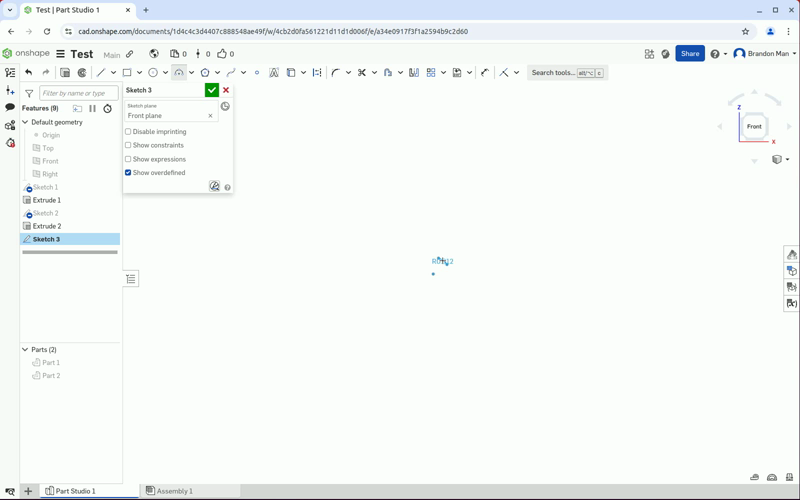
scroll(6)
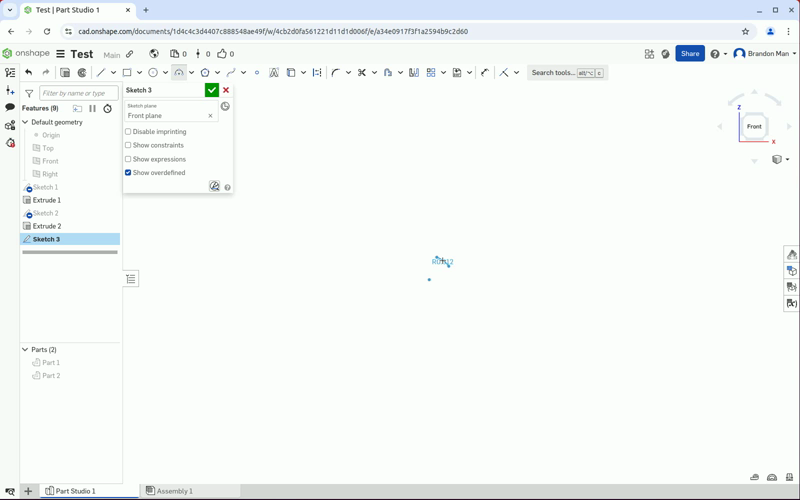
scroll(6)
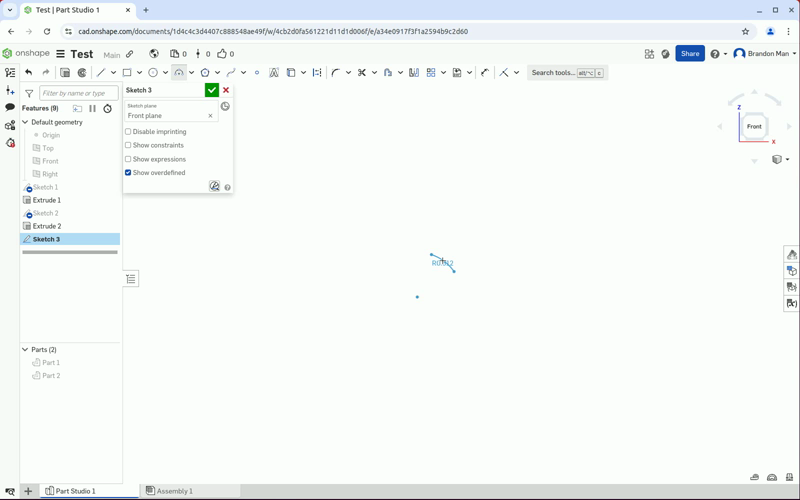
click(442, 260)
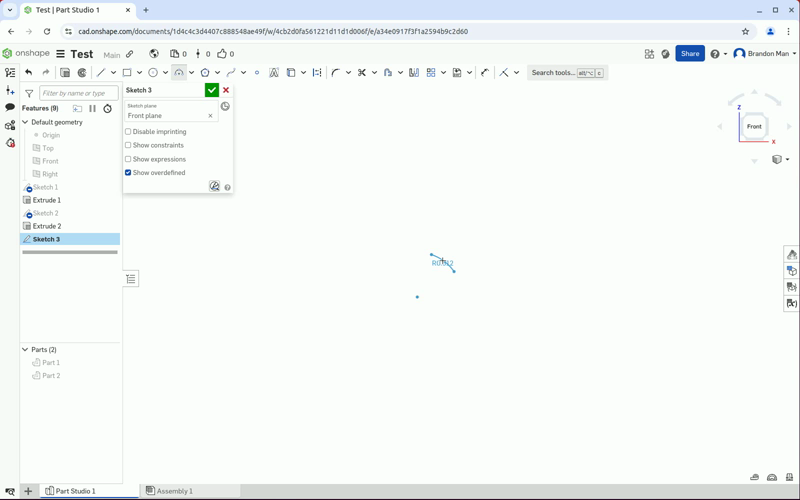
scroll(-6)
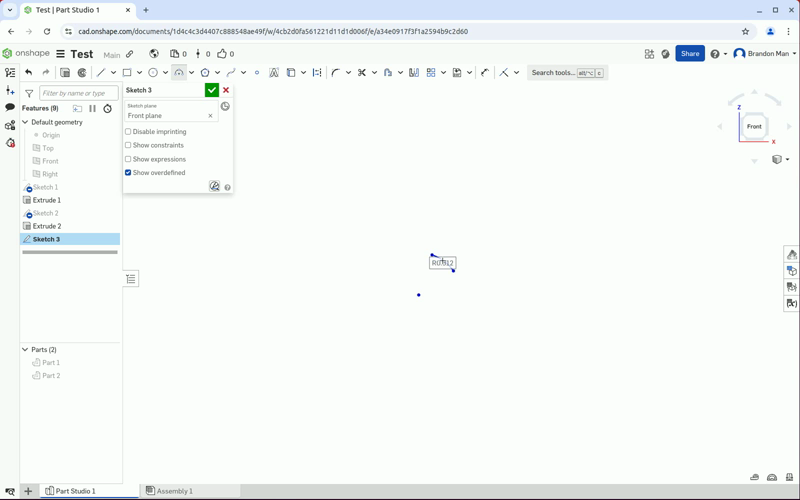
scroll(-6)
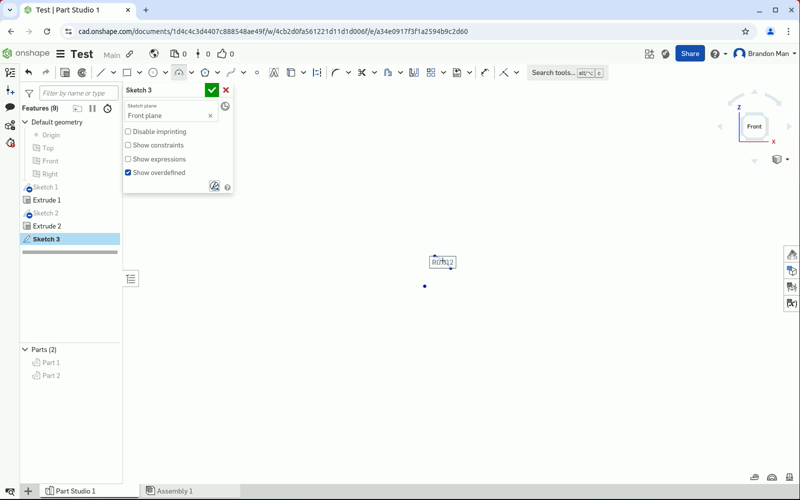
scroll(-6)
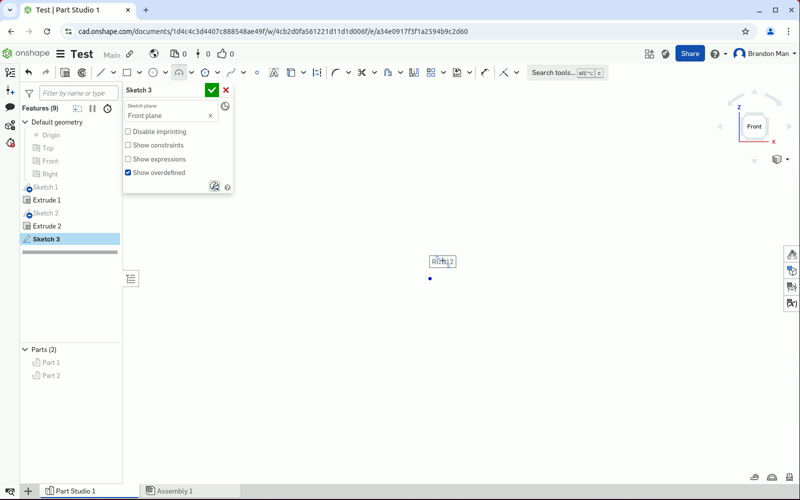
scroll(-6)
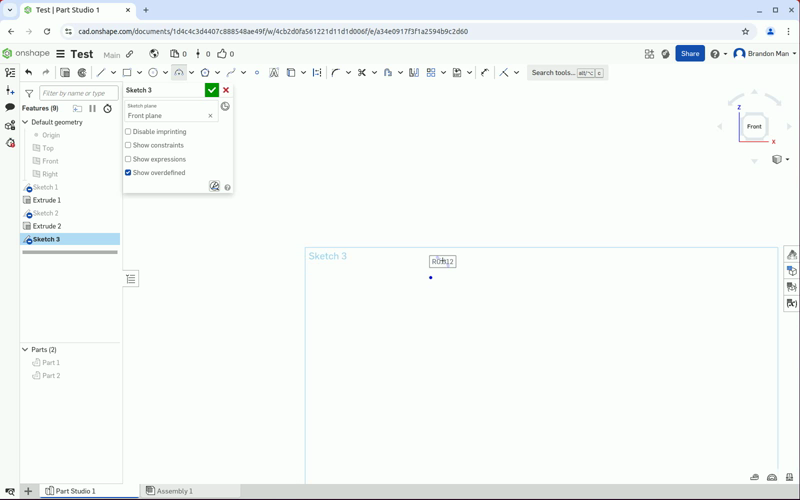
scroll(-6)
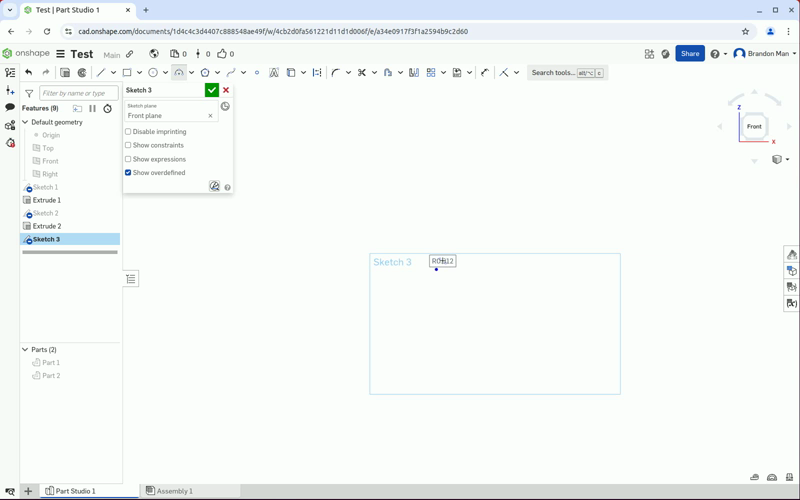
scroll(-6)
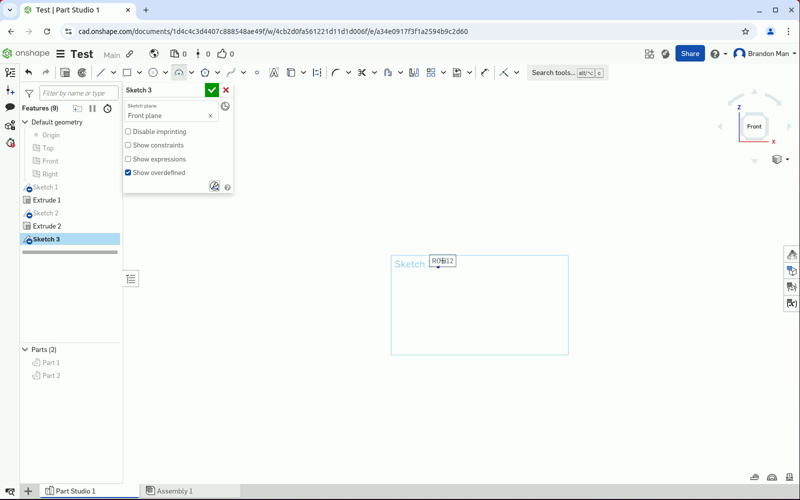
scroll(-6)
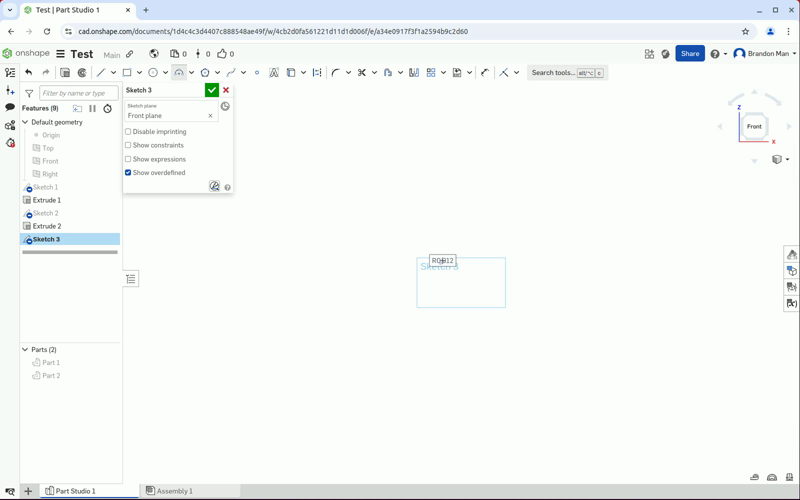
key_up(shift)
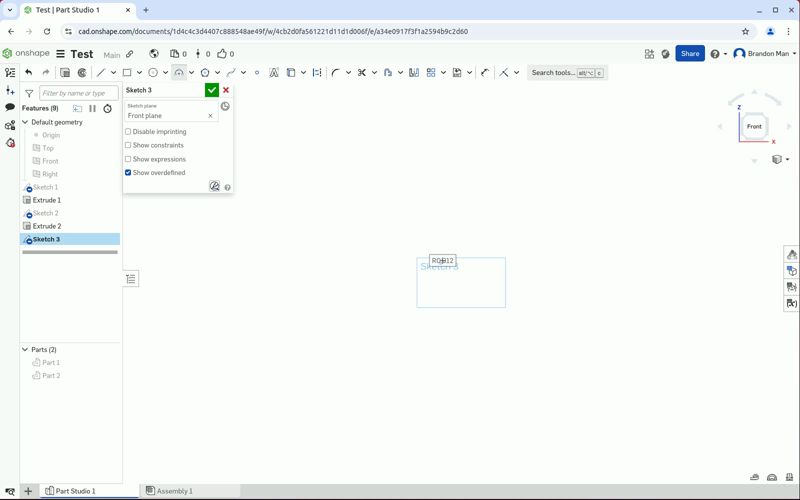
mouse_move(443, 261)
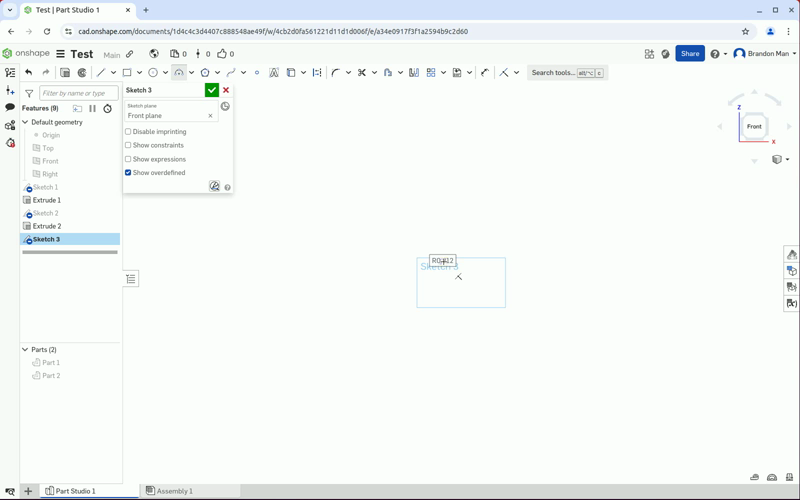
scroll(6)
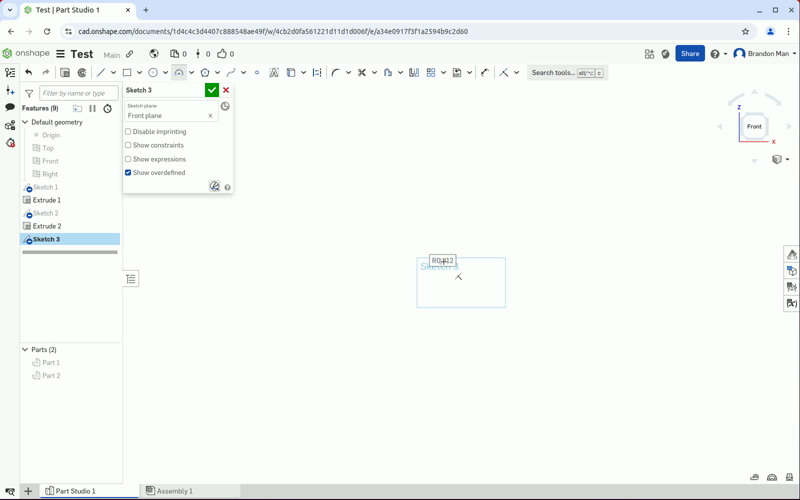
scroll(6)
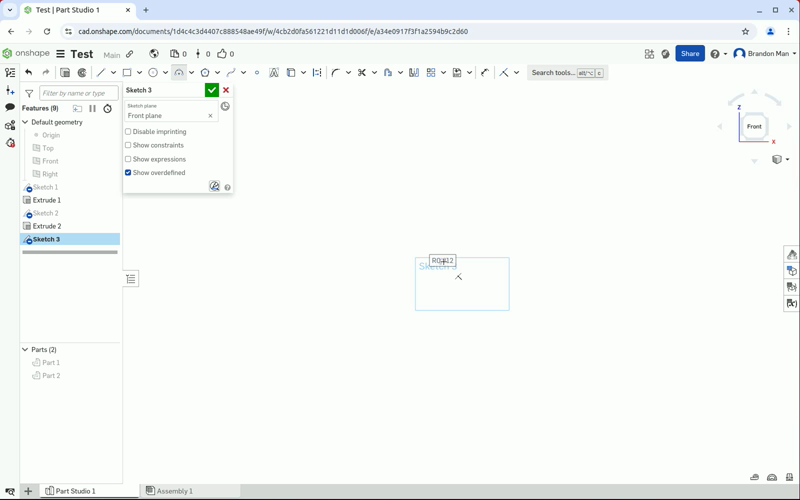
scroll(6)
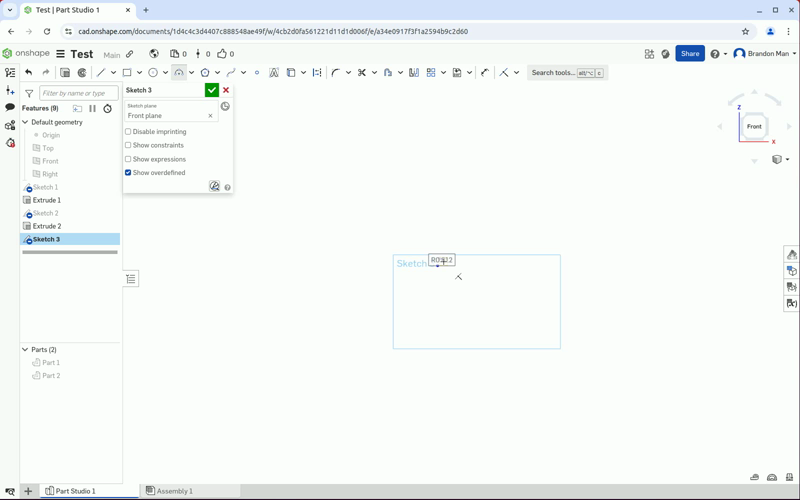
scroll(6)
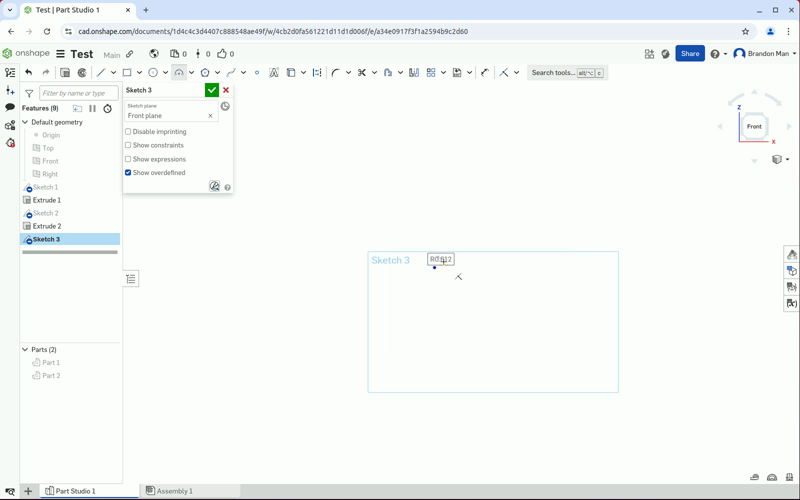
scroll(6)
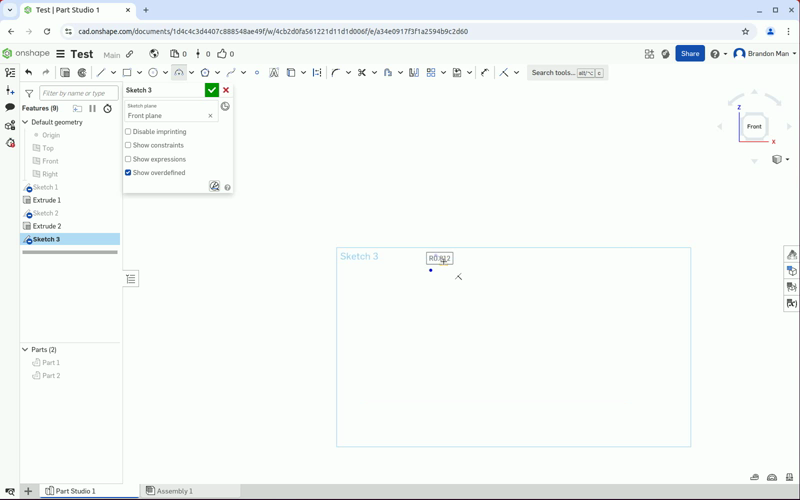
scroll(6)
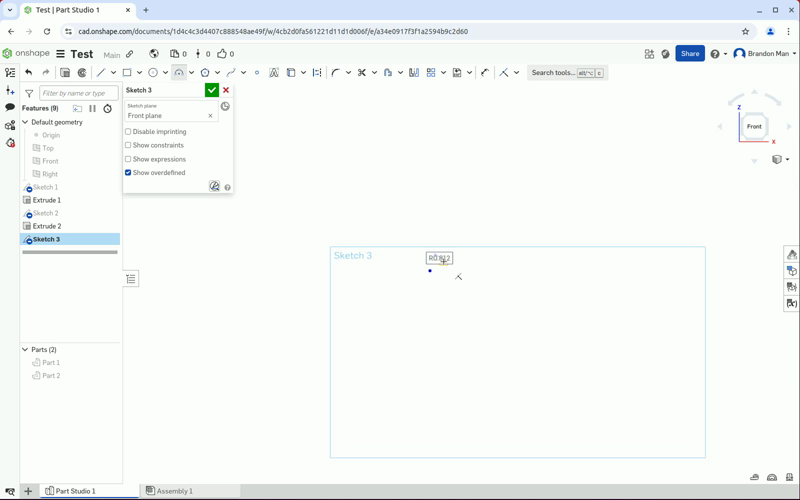
scroll(6)
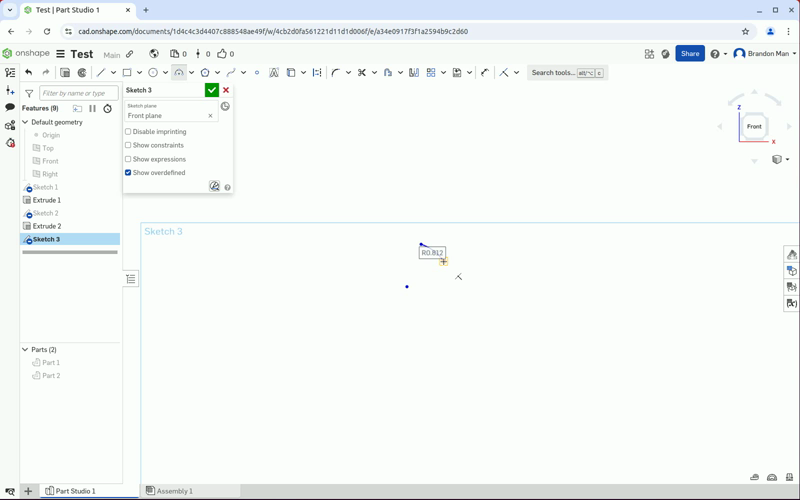
click(443, 261)
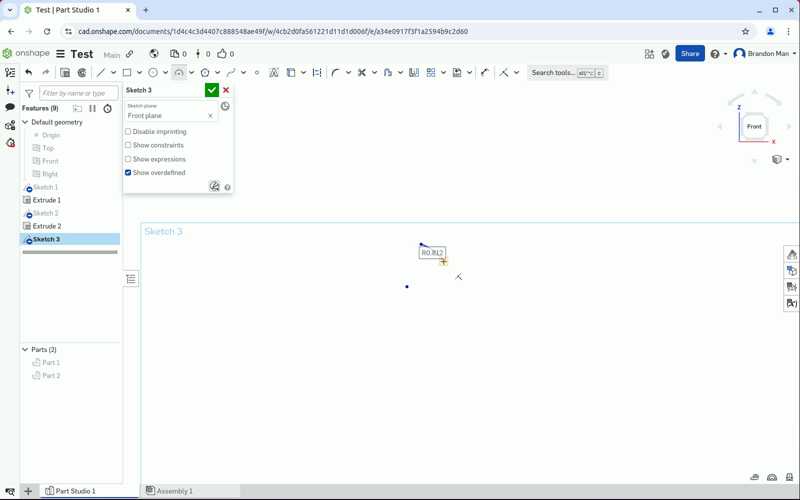
scroll(-6)
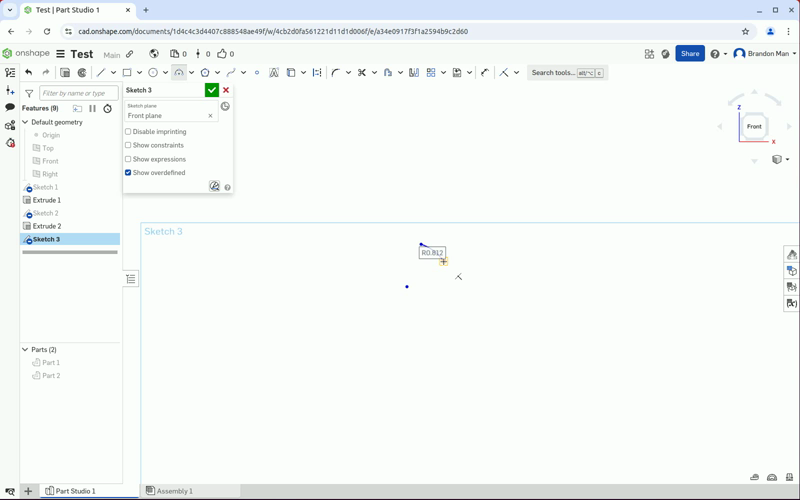
scroll(-6)
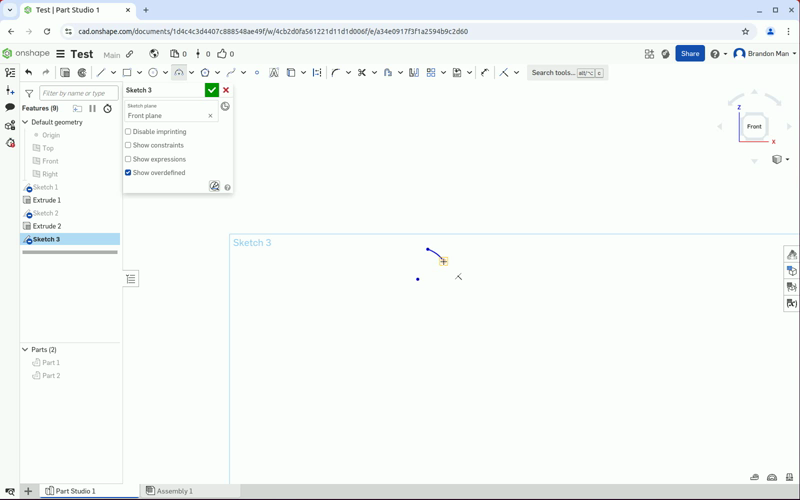
scroll(-6)
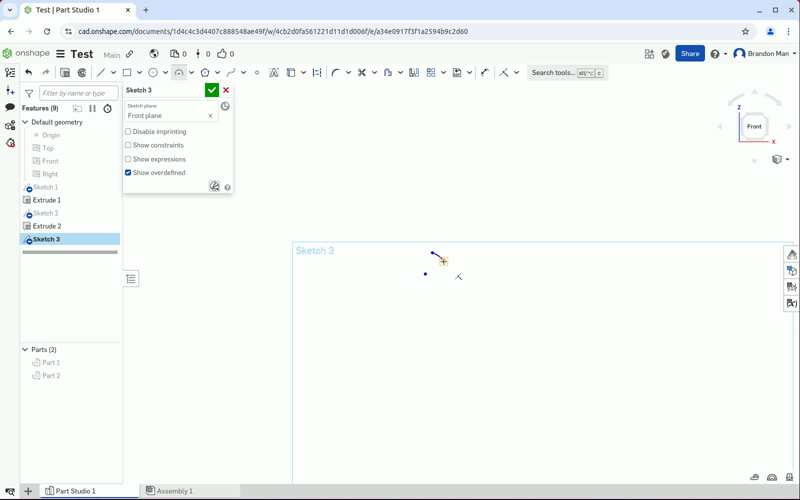
scroll(-6)
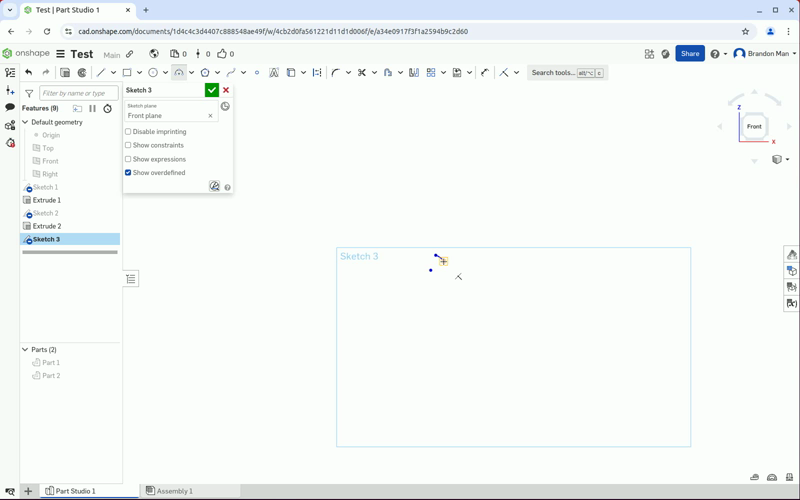
scroll(-6)
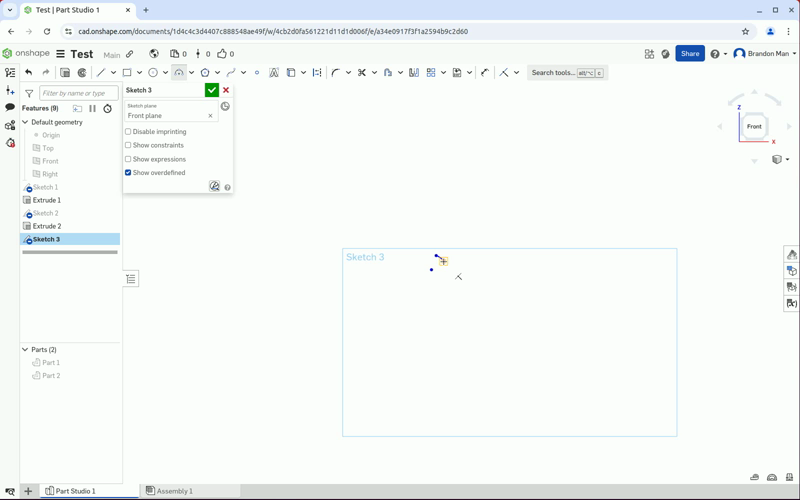
scroll(-6)
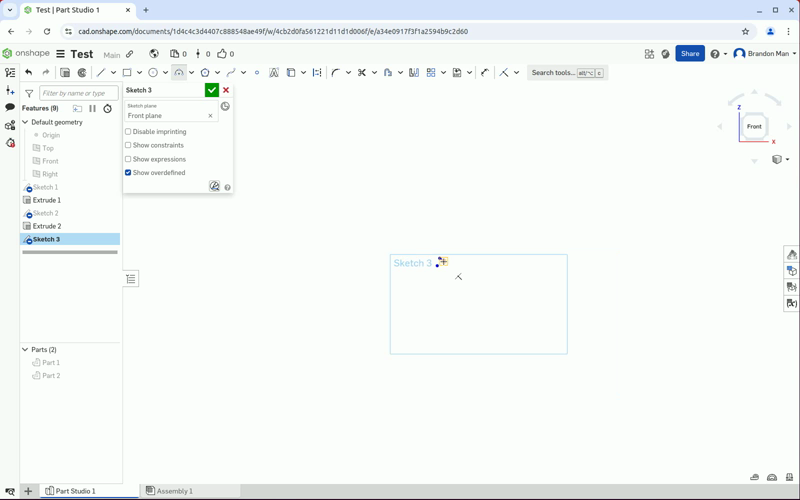
scroll(-6)
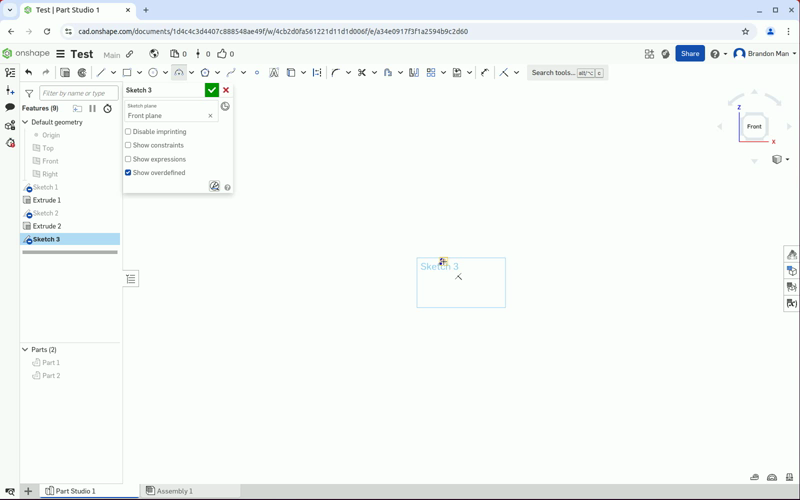
key_down(shift)
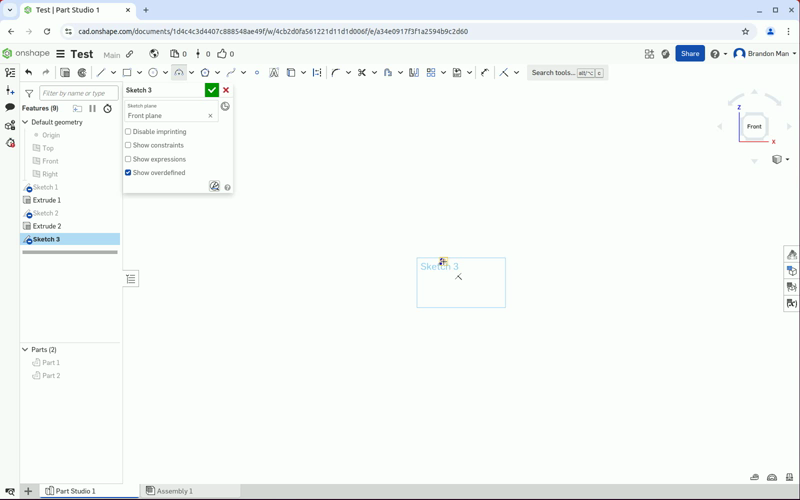
mouse_move(515, 272)
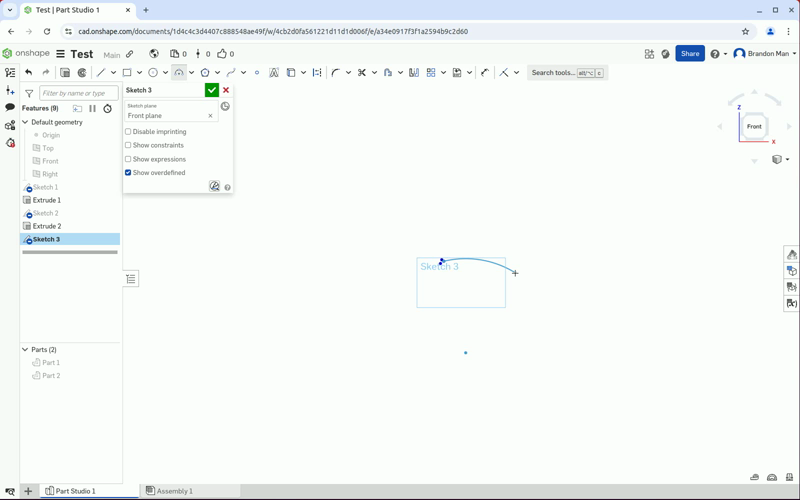
click(515, 272)
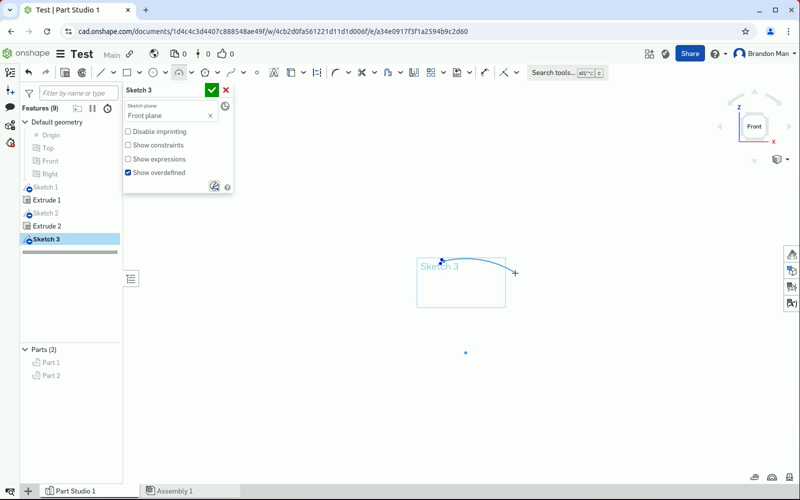
mouse_move(477, 277)
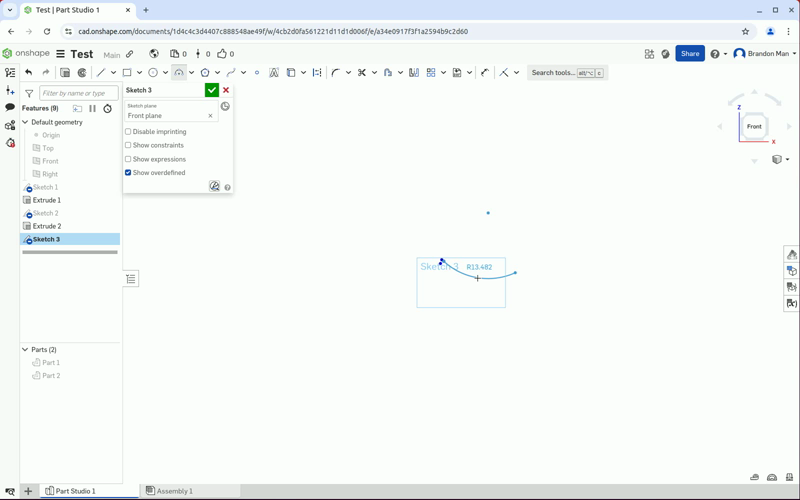
click(477, 277)
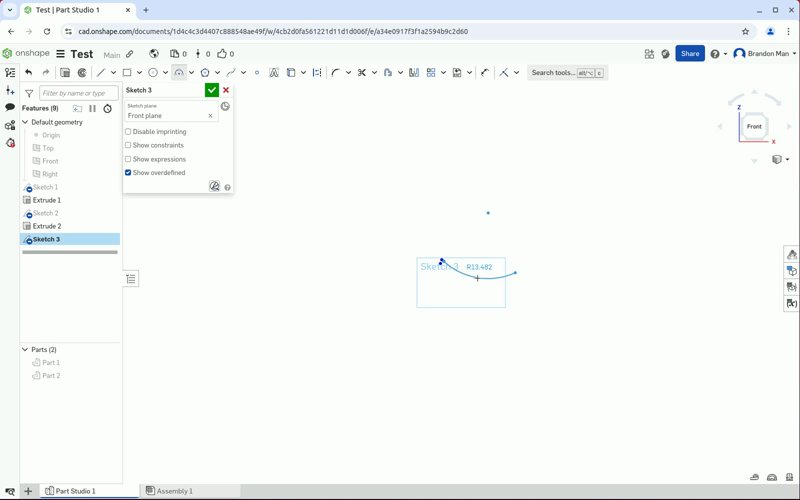
key_up(shift)
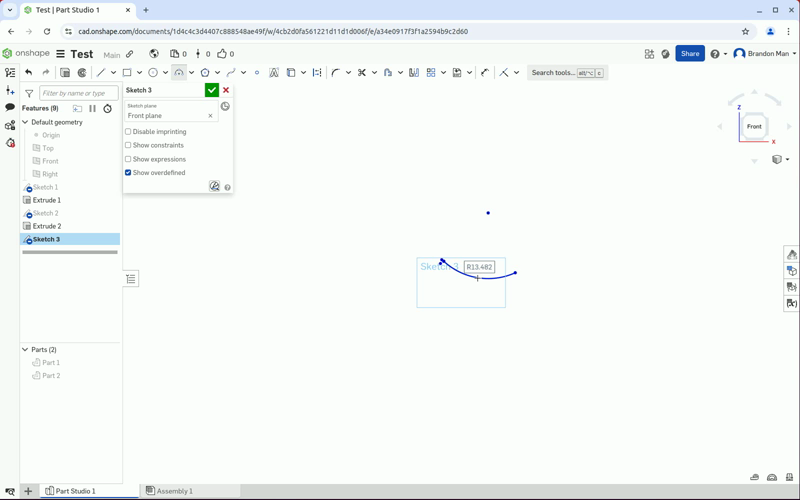
key(esc)
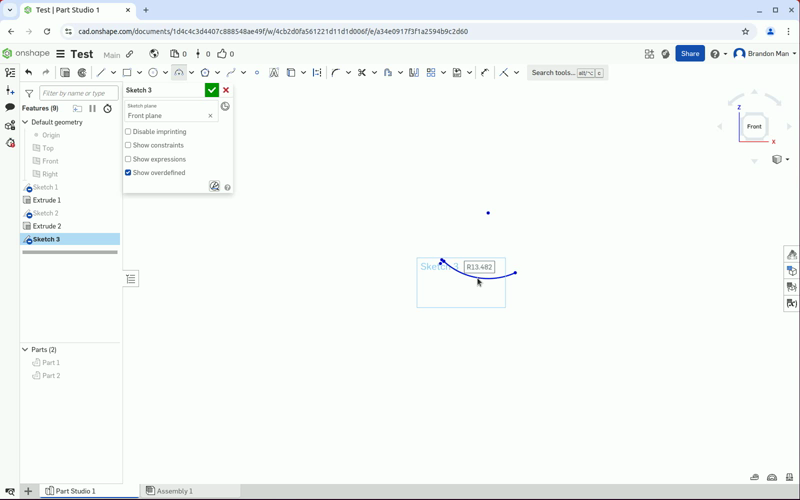
key(l)
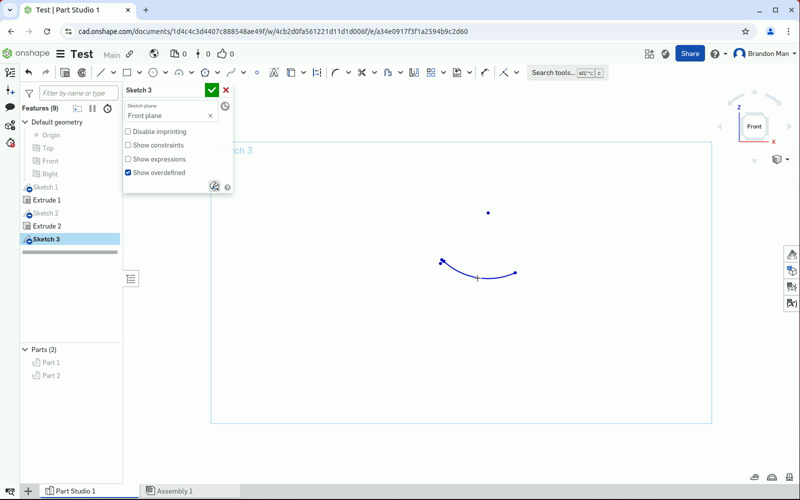
mouse_move(515, 272)
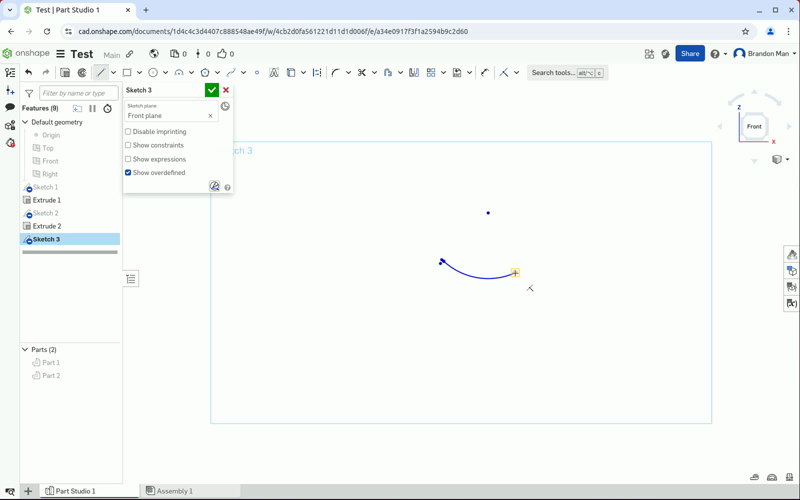
click(515, 272)
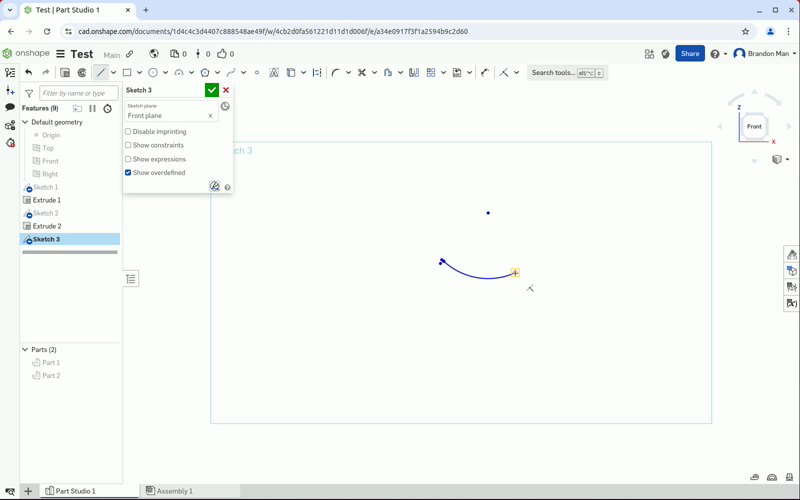
key_down(shift)
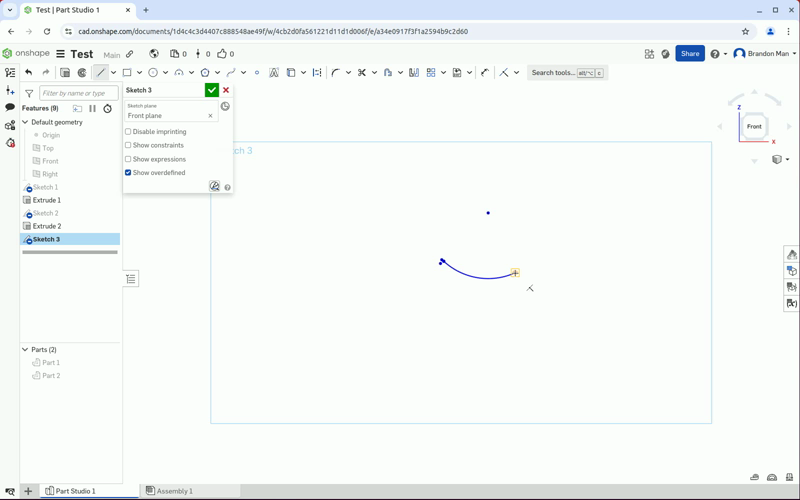
mouse_move(545, 272)
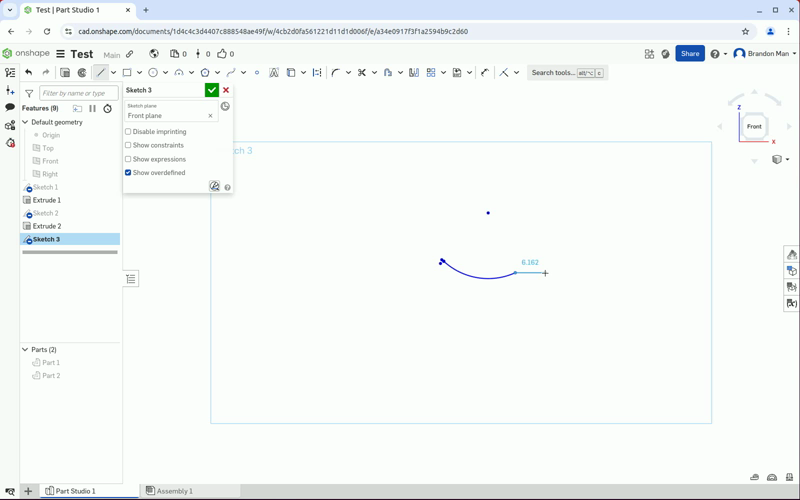
mouse_move(515, 269)
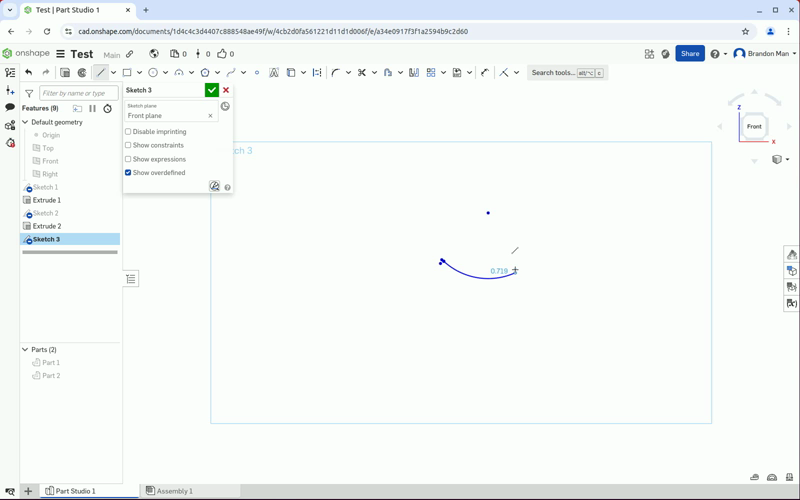
scroll(6)
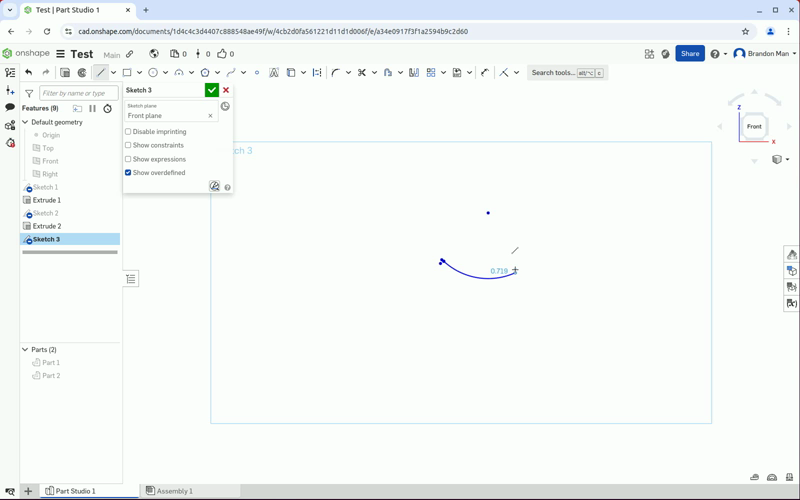
scroll(6)
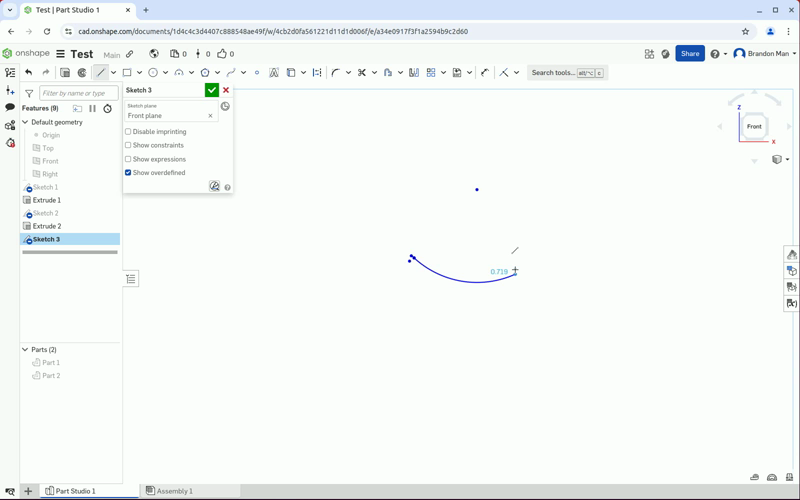
scroll(6)
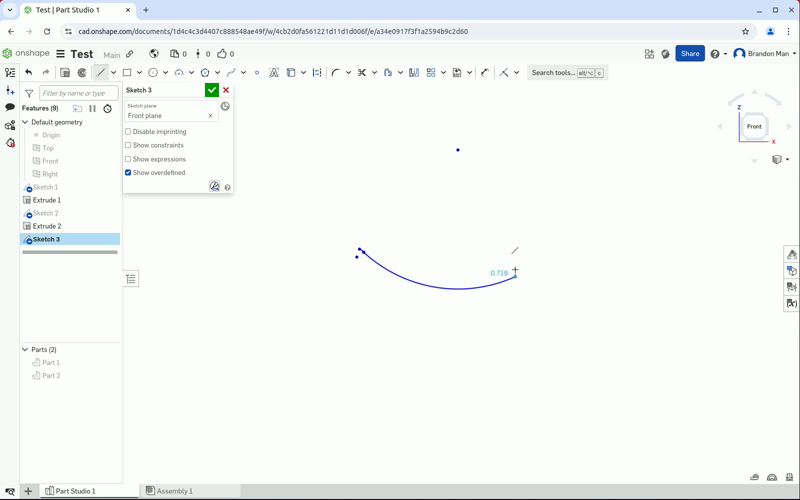
scroll(6)
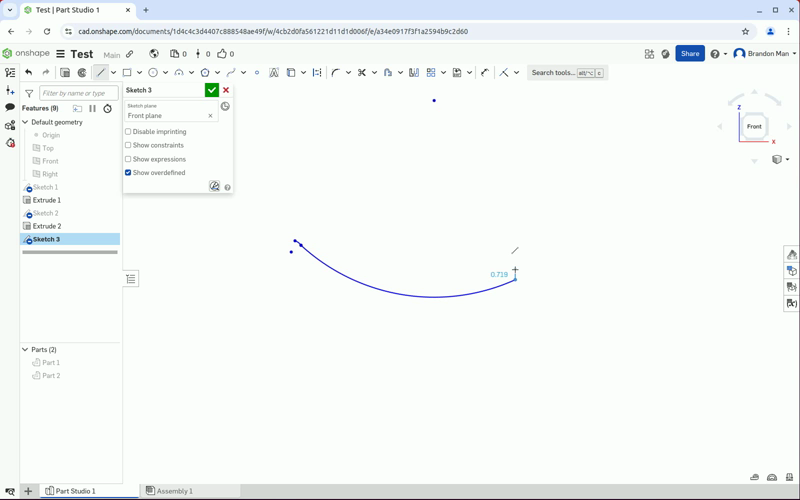
scroll(6)
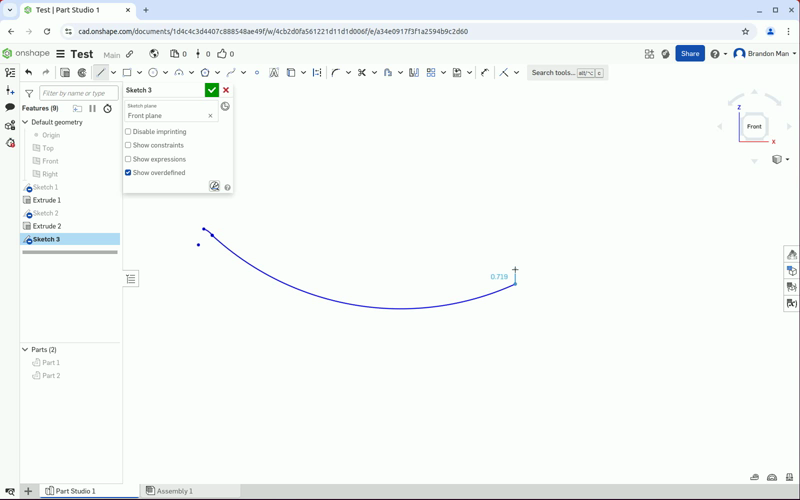
scroll(6)
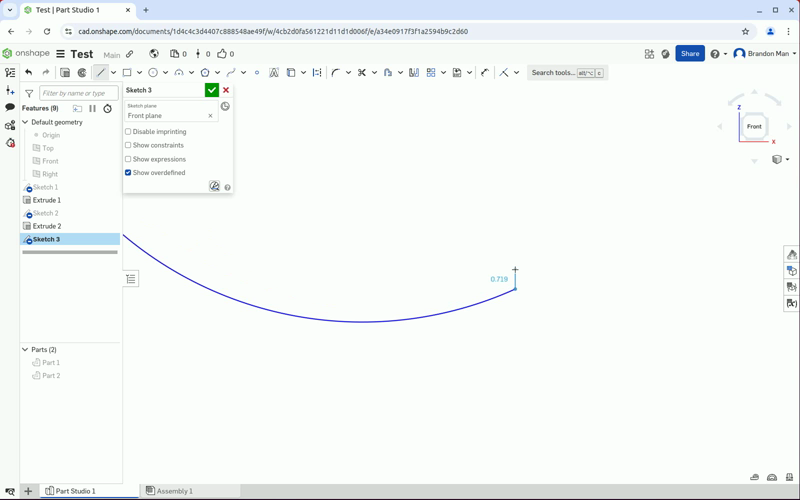
scroll(6)
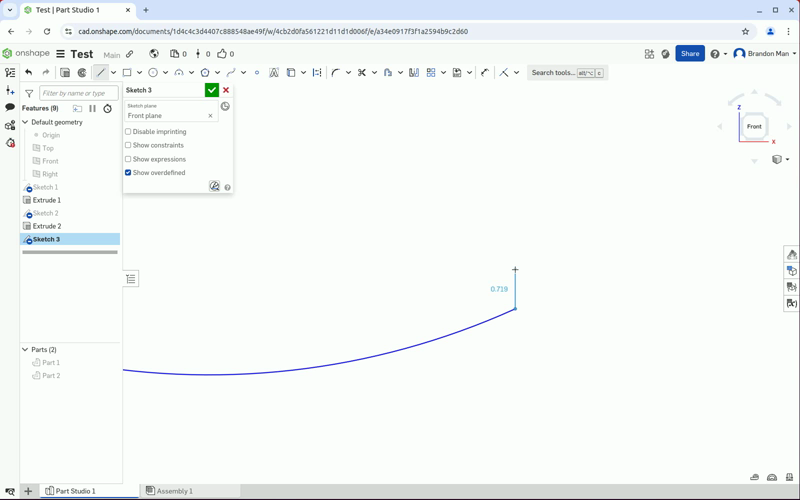
click(515, 269)
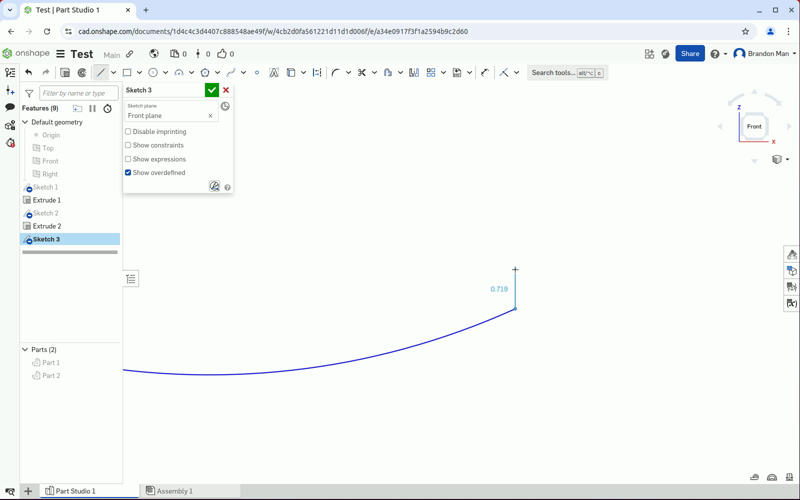
scroll(-6)
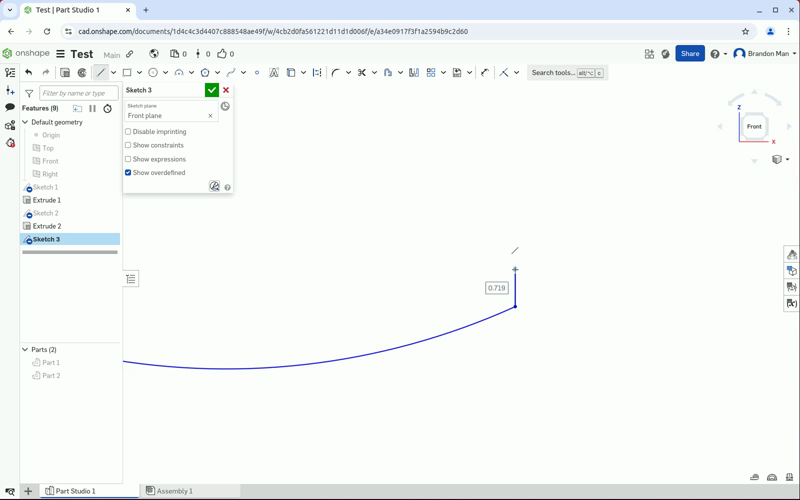
scroll(-6)
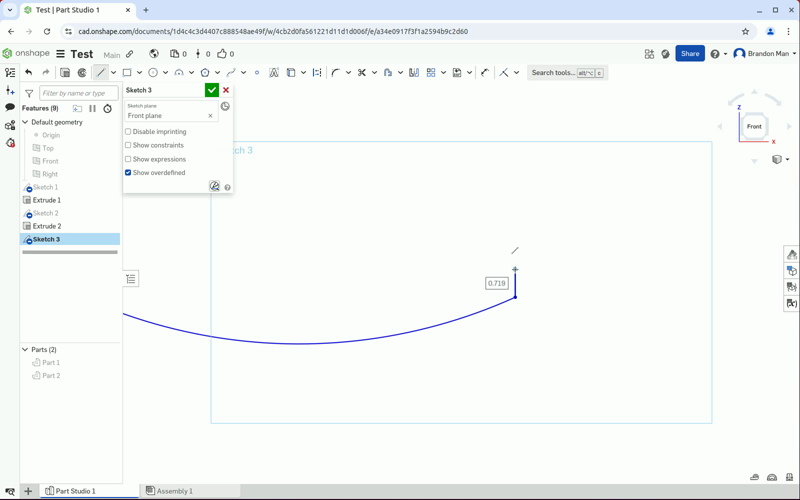
scroll(-6)
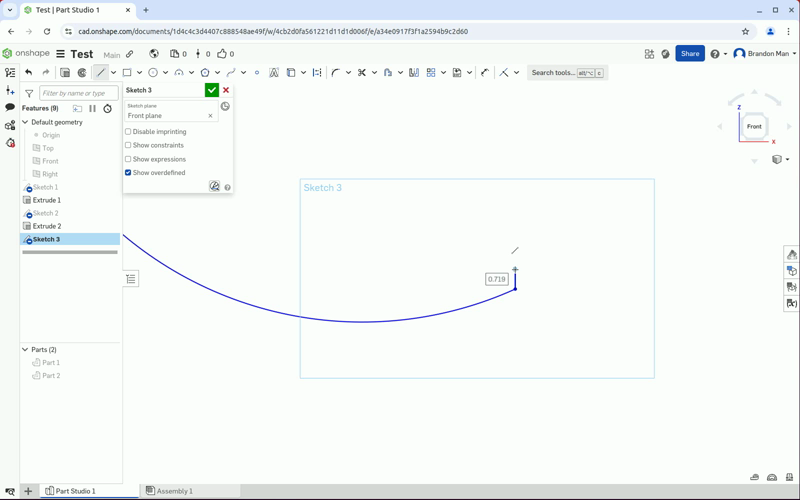
scroll(-6)
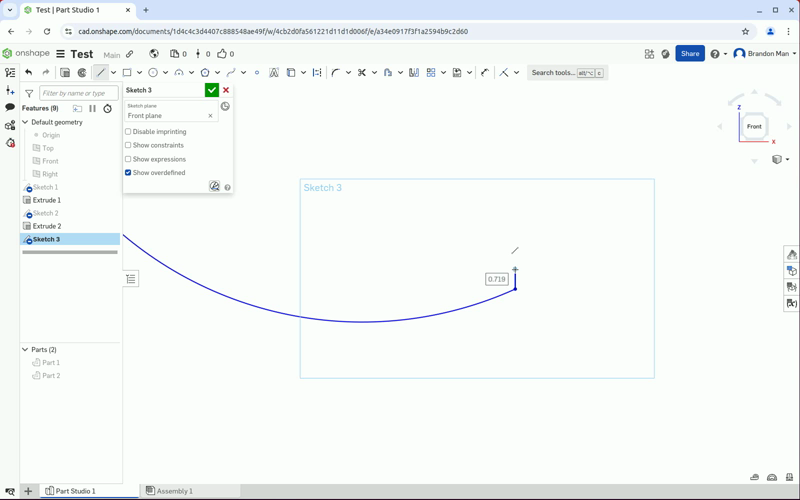
scroll(-6)
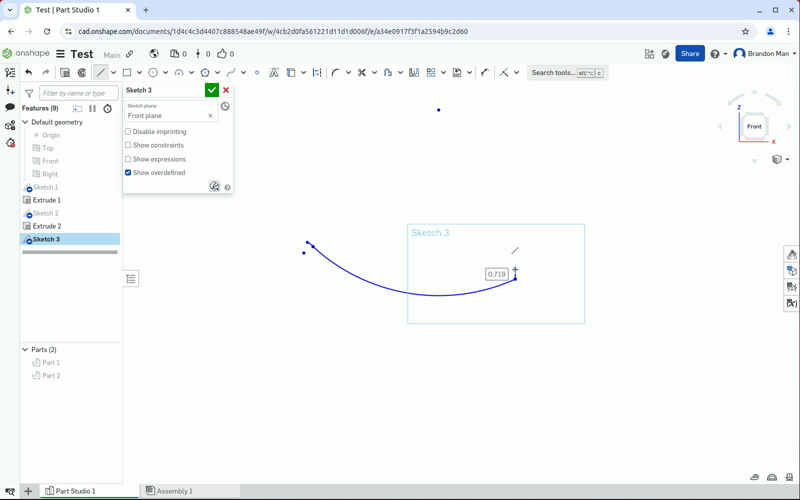
scroll(-6)
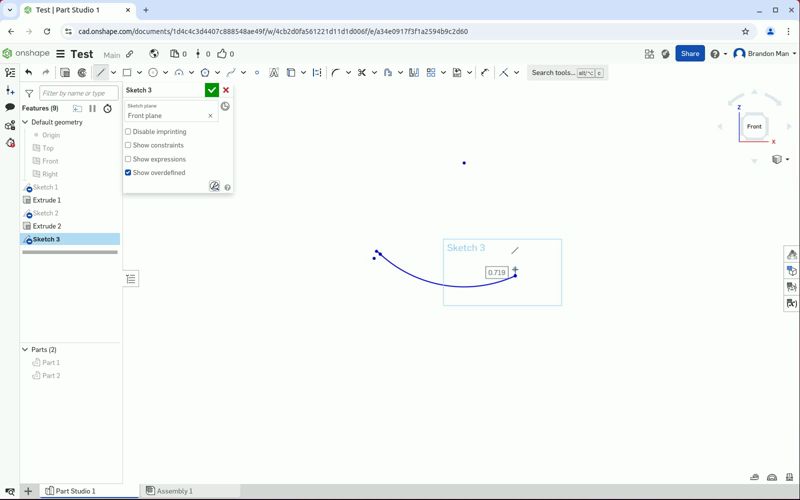
scroll(-6)
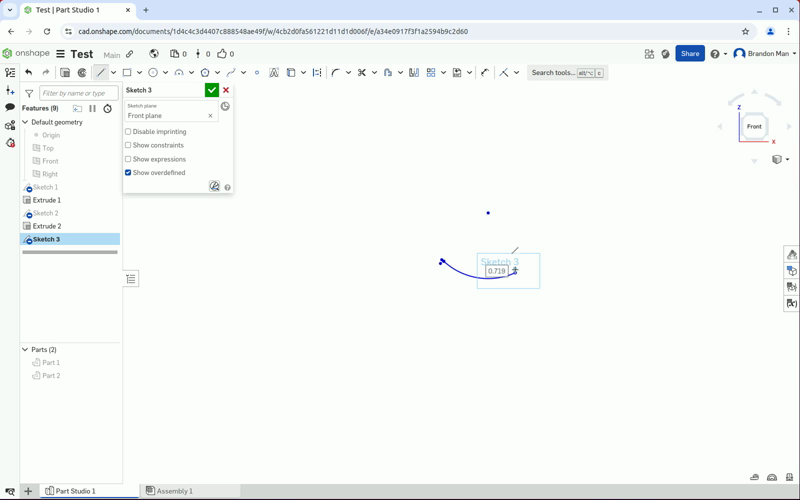
key_up(shift)
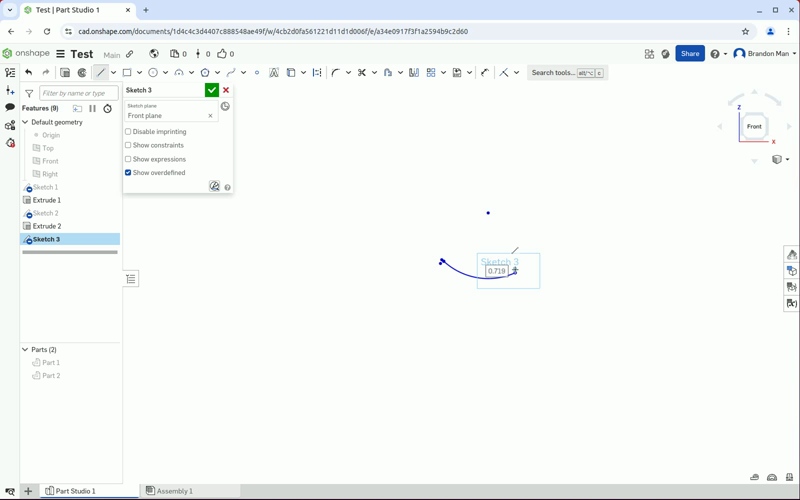
key(esc)
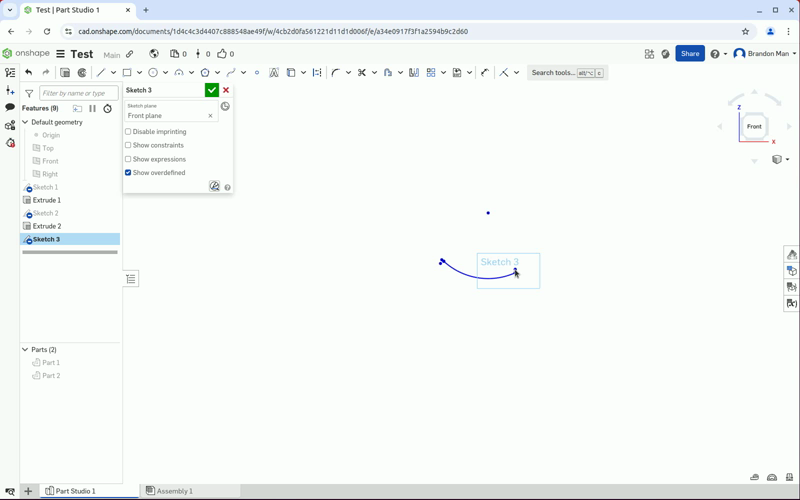
key(a)
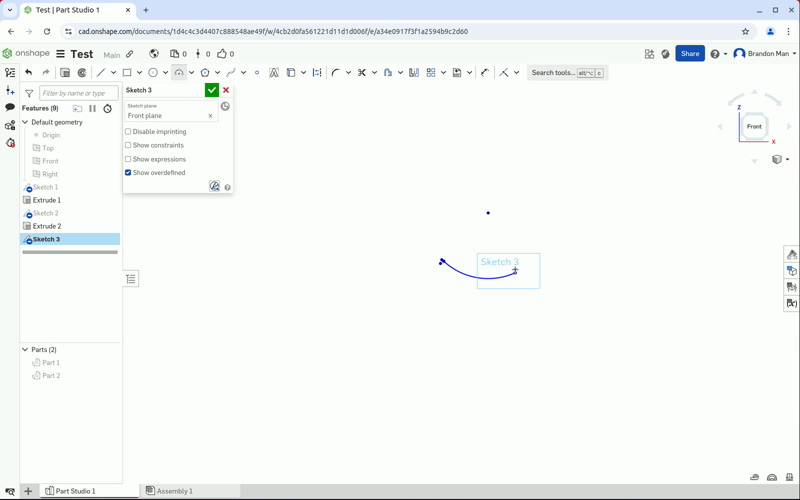
mouse_move(515, 269)
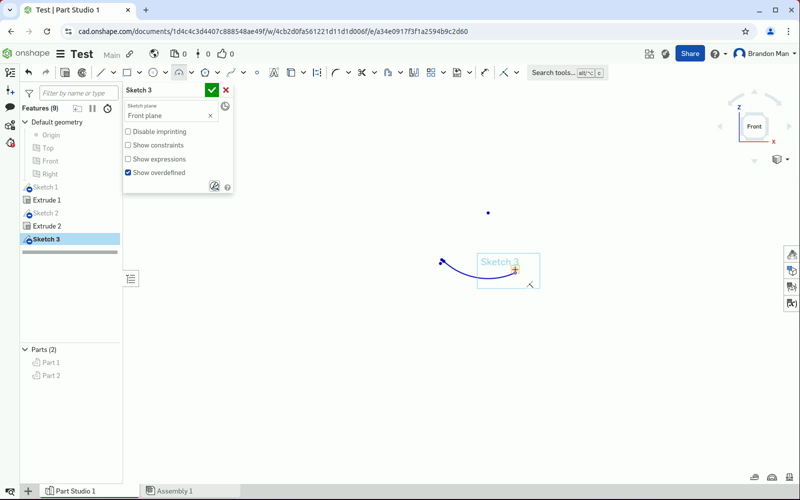
scroll(6)
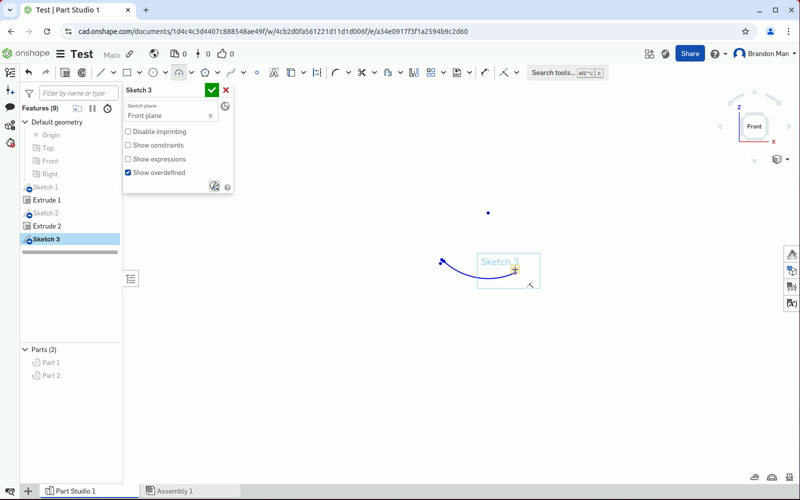
scroll(6)
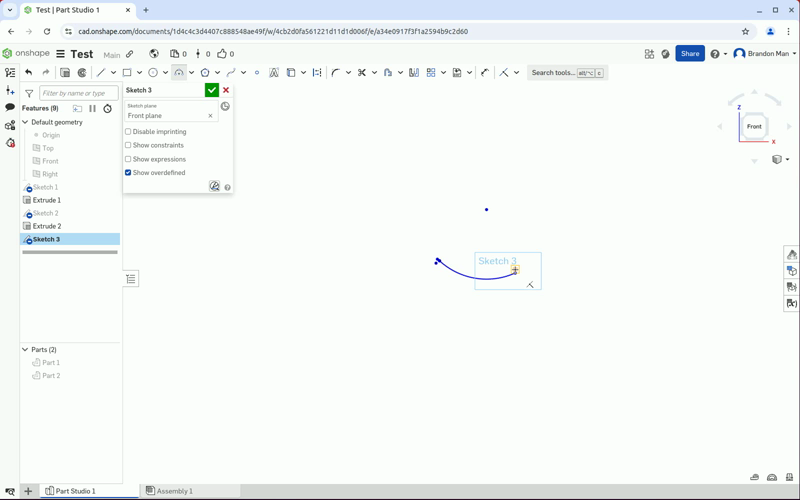
scroll(6)
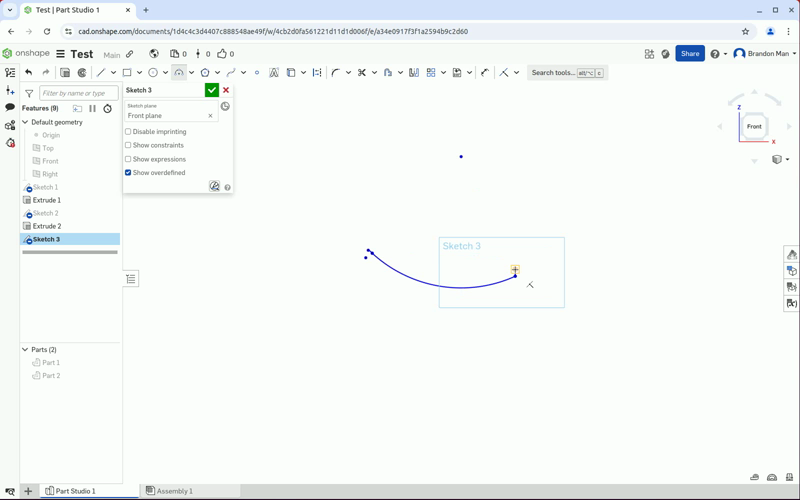
scroll(6)
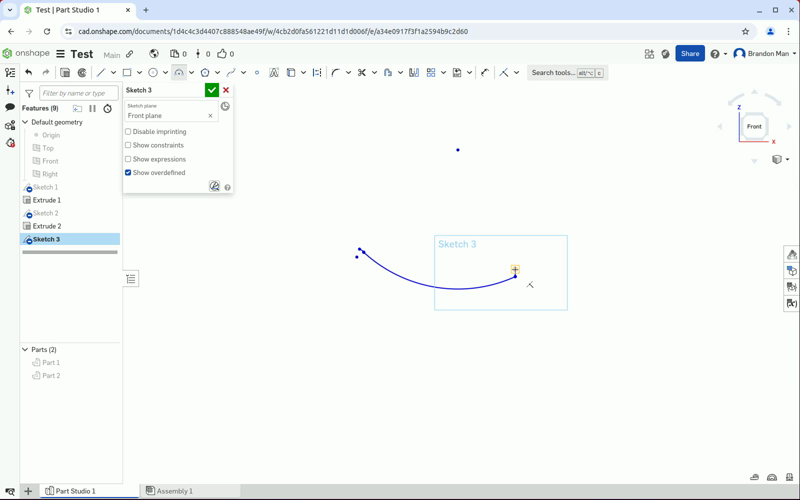
scroll(6)
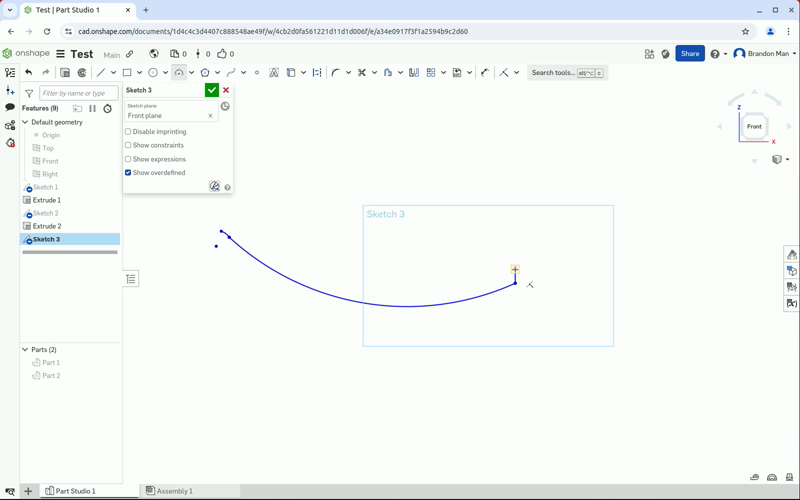
scroll(6)
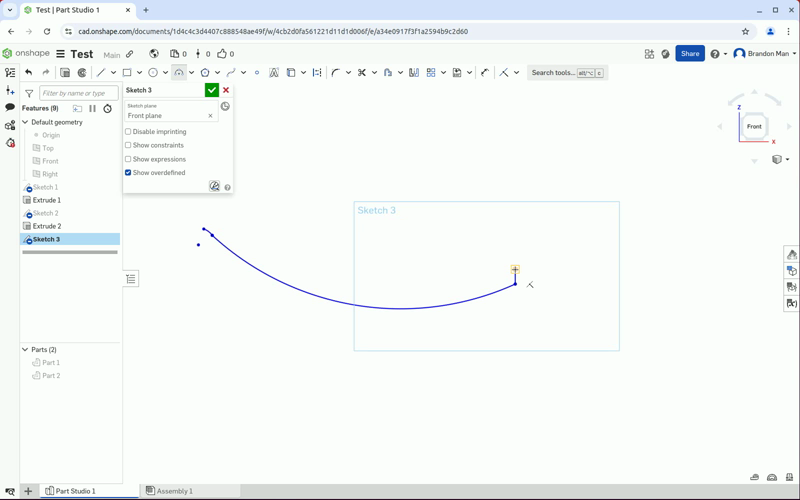
scroll(6)
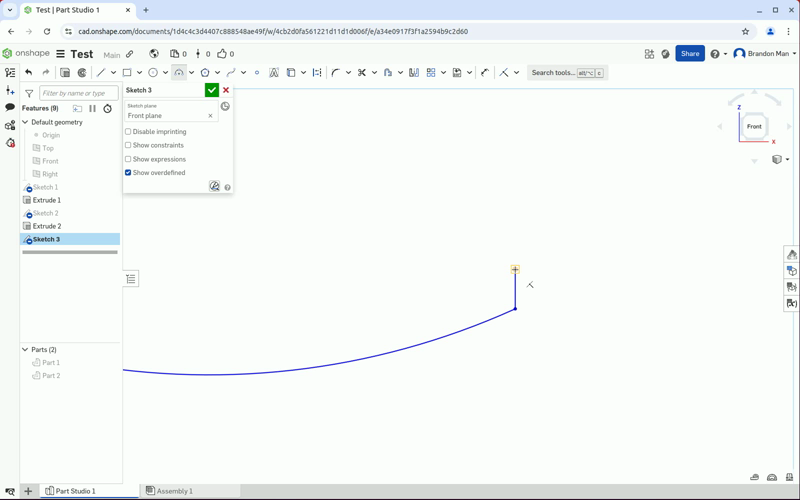
click(515, 269)
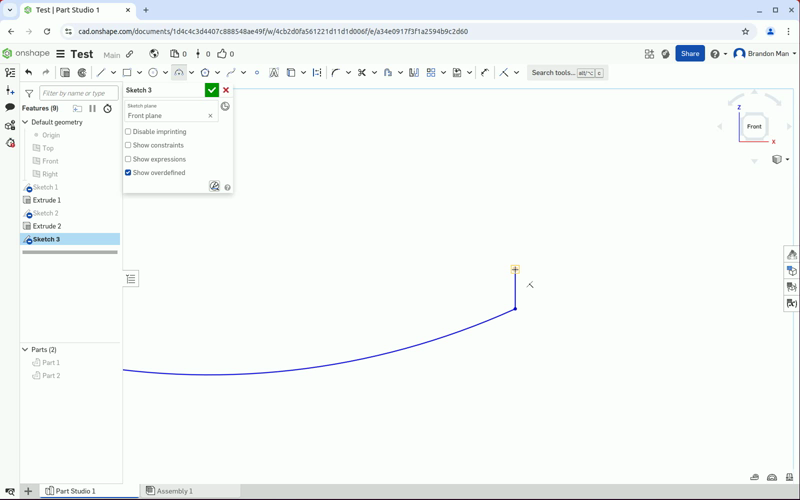
scroll(-6)
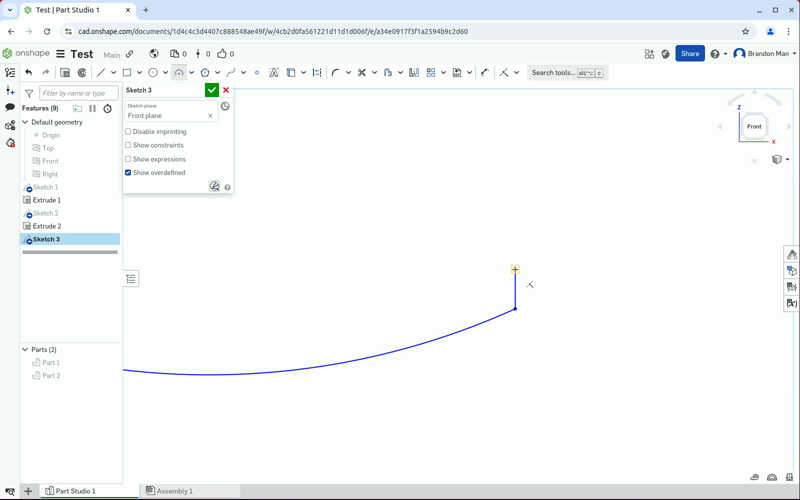
scroll(-6)
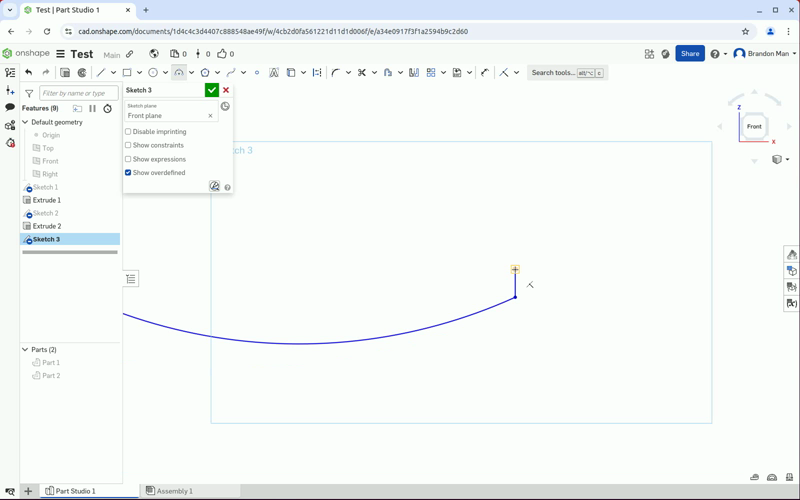
scroll(-6)
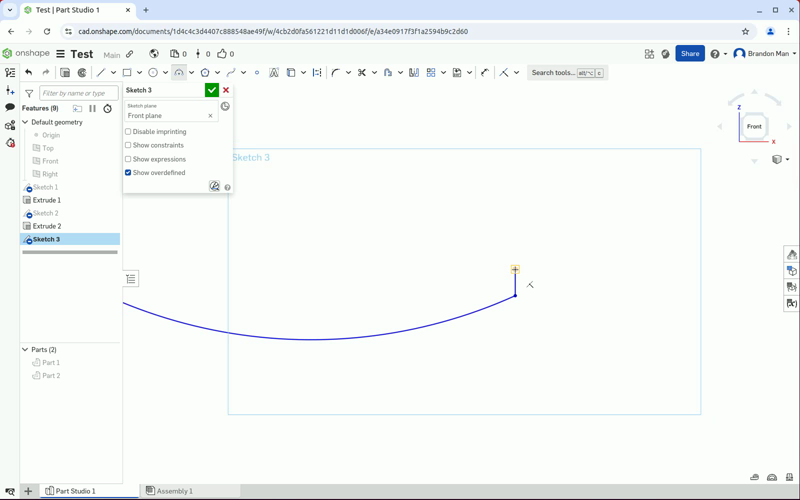
scroll(-6)
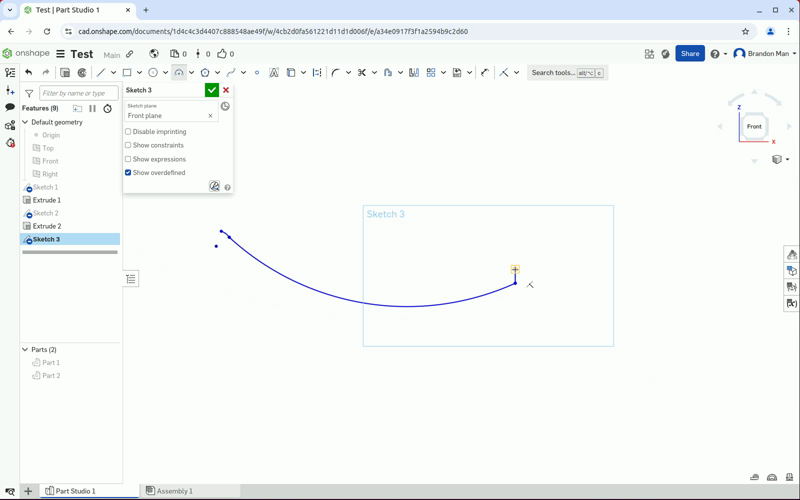
scroll(-6)
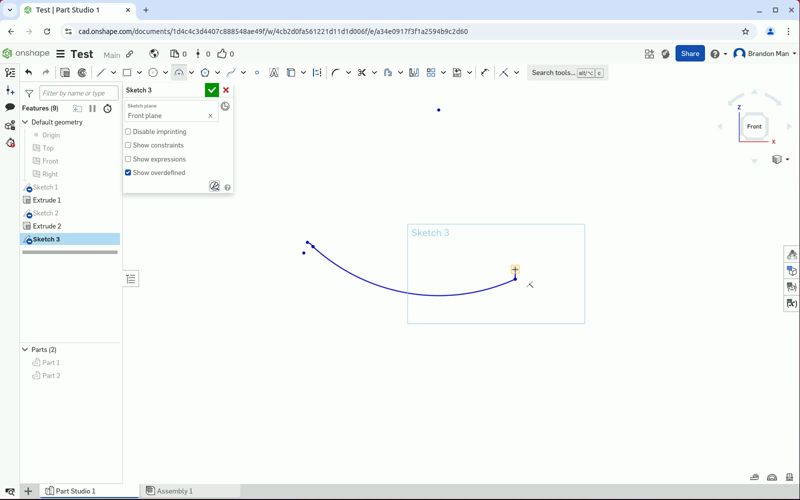
scroll(-6)
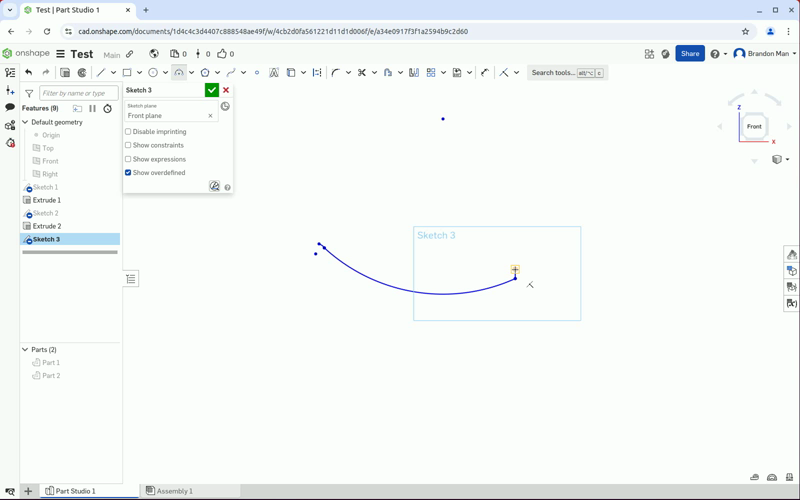
scroll(-6)
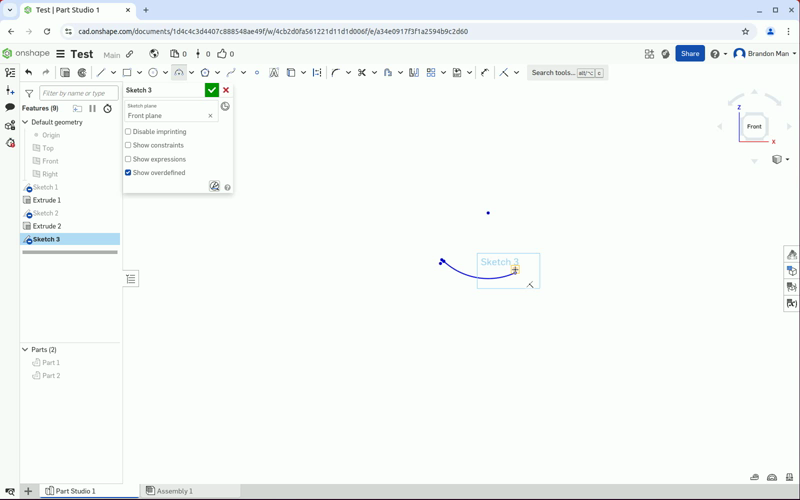
key_down(shift)
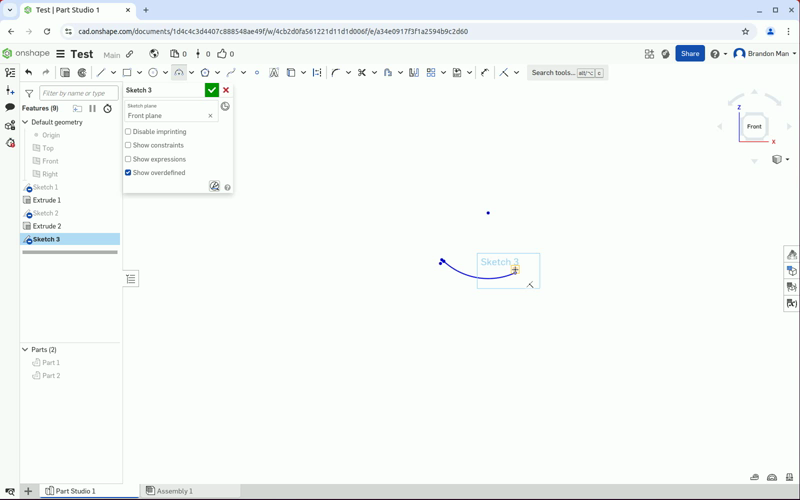
mouse_move(441, 255)
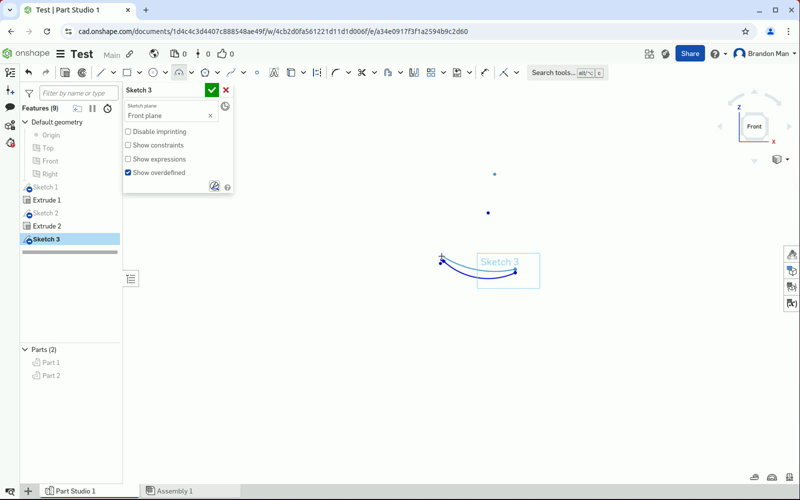
scroll(6)
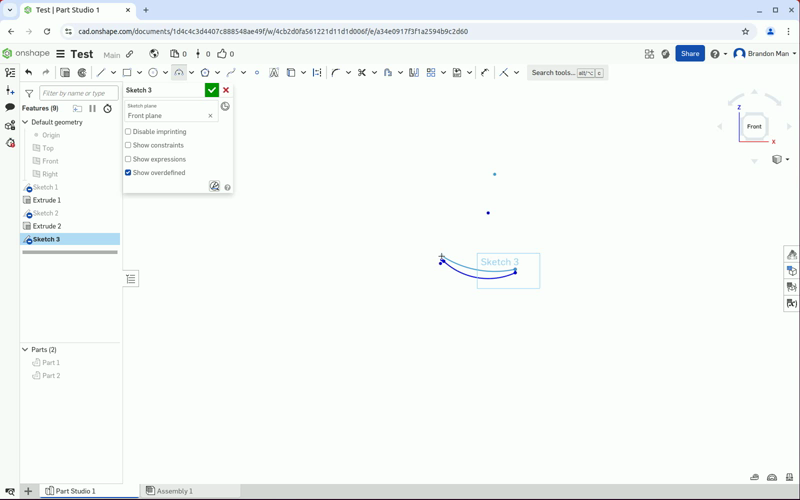
scroll(6)
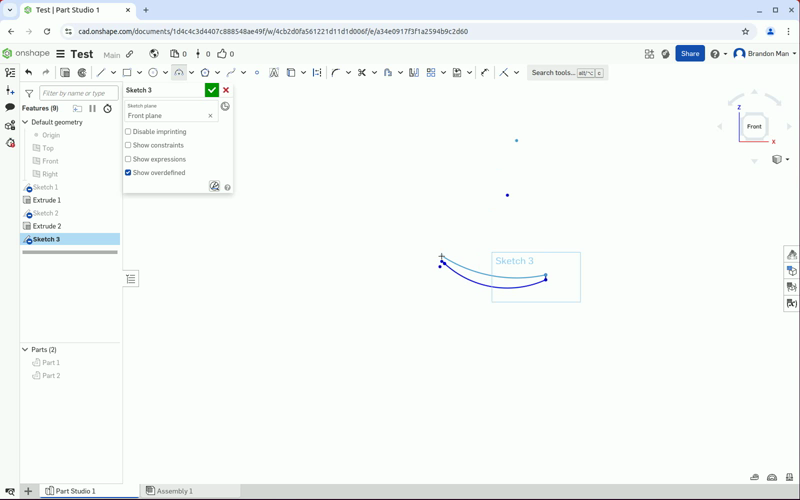
scroll(6)
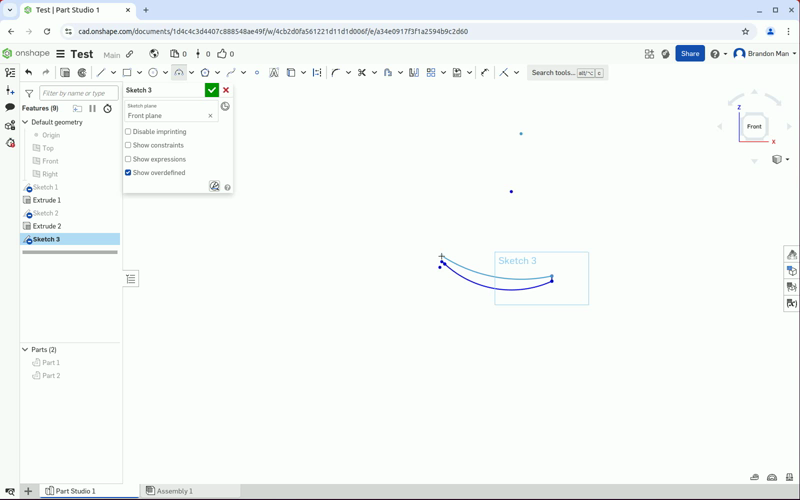
scroll(6)
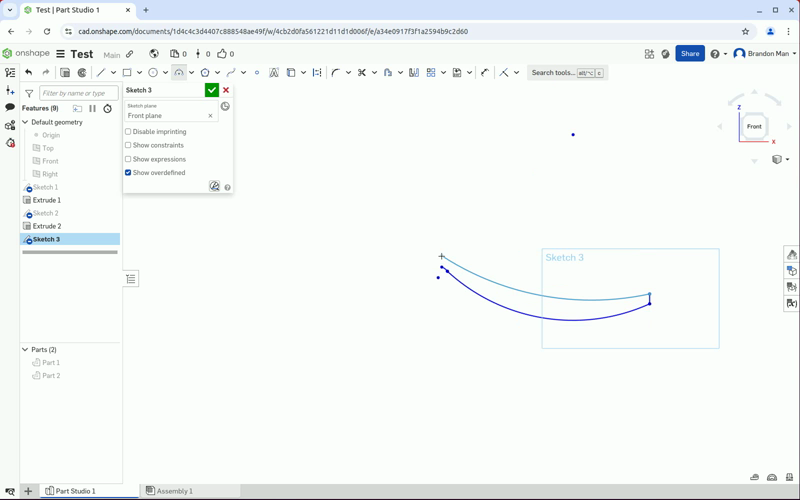
scroll(6)
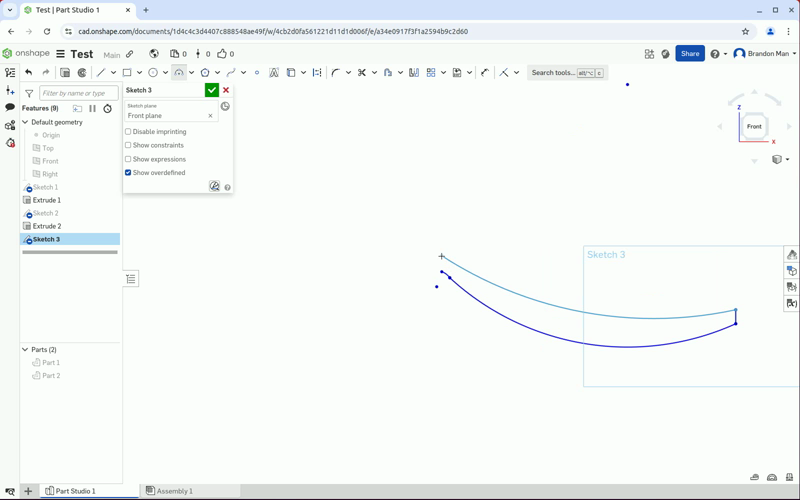
scroll(6)
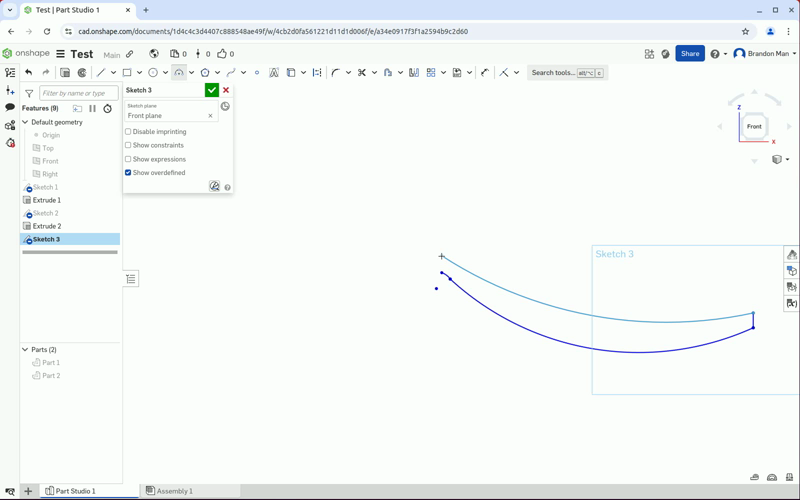
scroll(6)
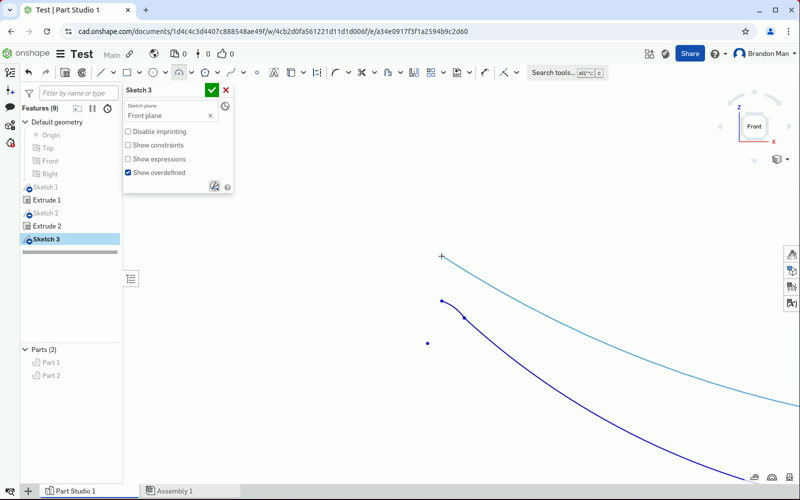
click(441, 255)
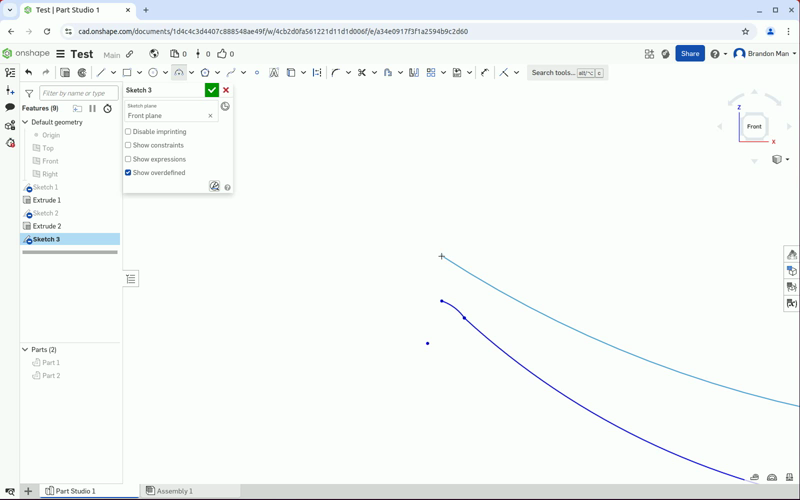
scroll(-6)
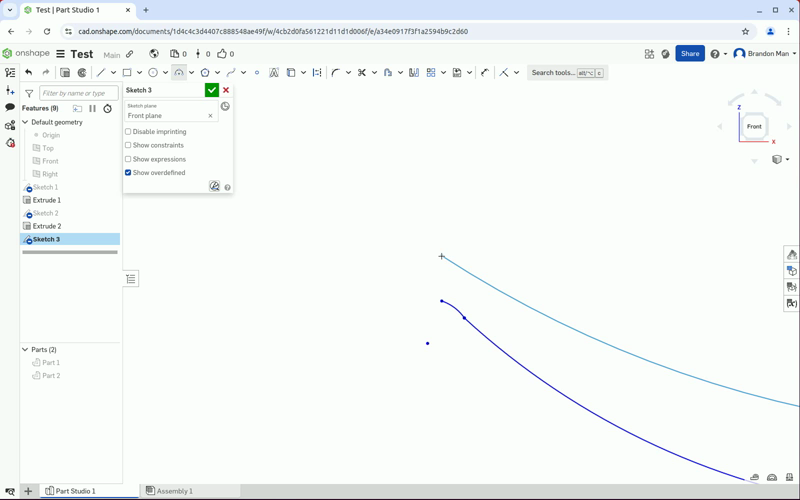
scroll(-6)
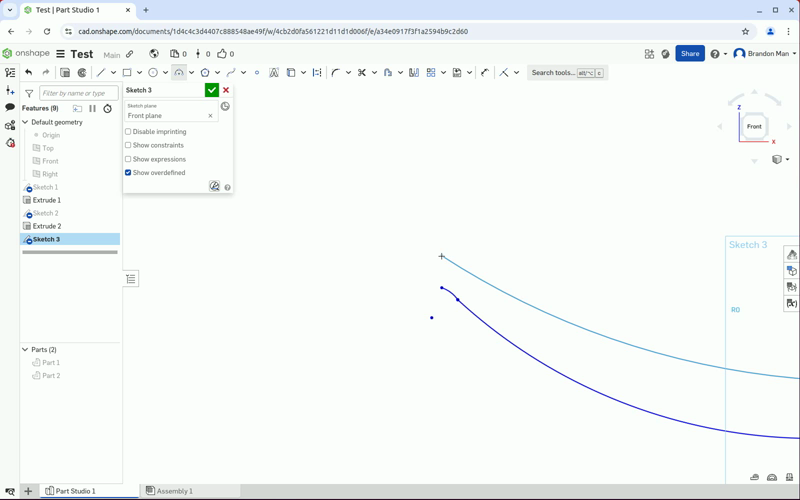
scroll(-6)
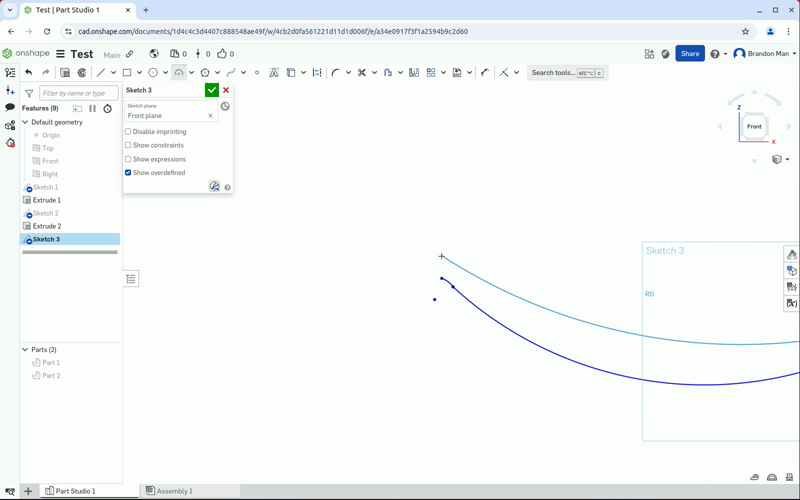
scroll(-6)
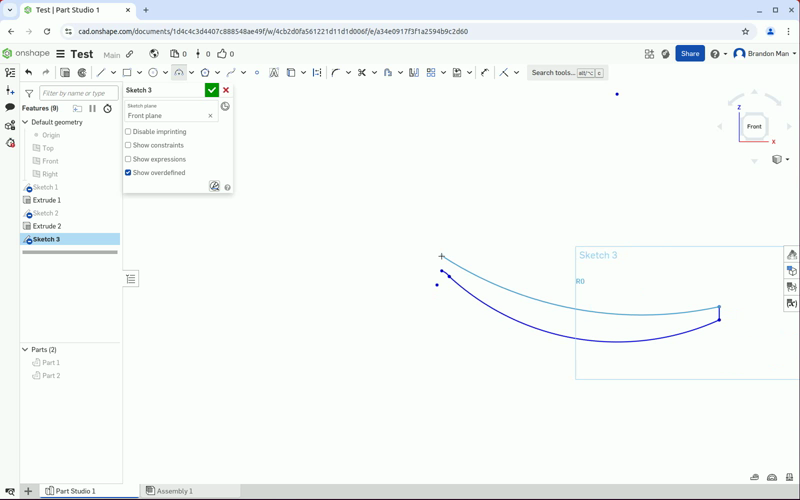
scroll(-6)
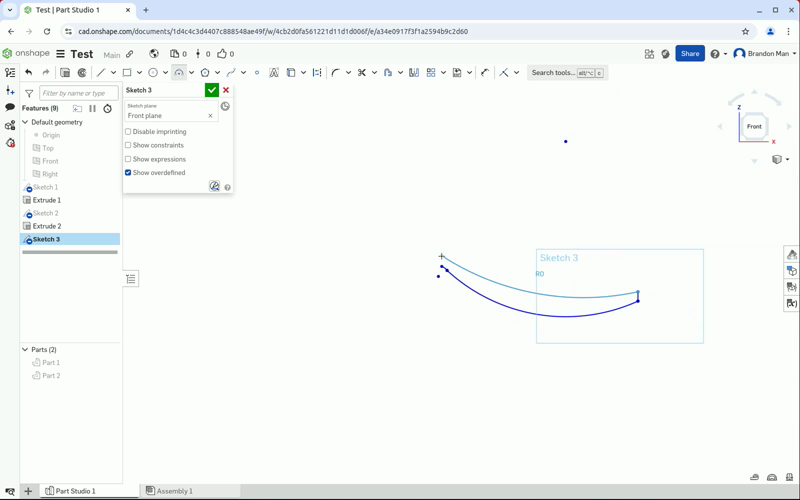
scroll(-6)
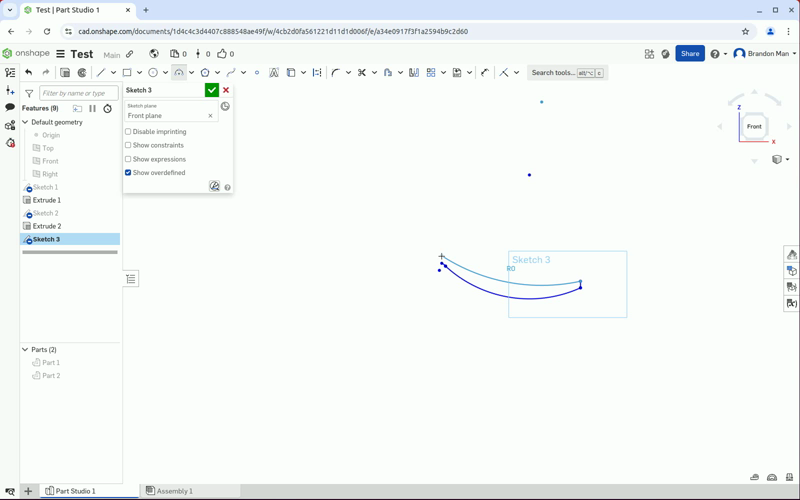
scroll(-6)
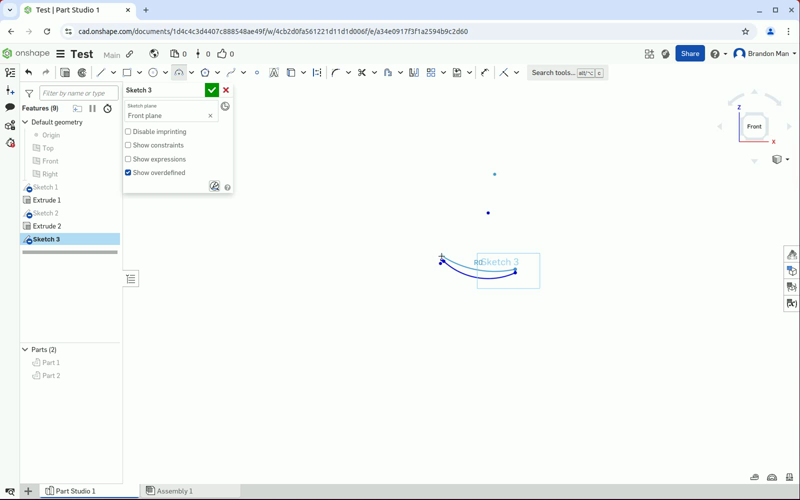
mouse_move(476, 274)
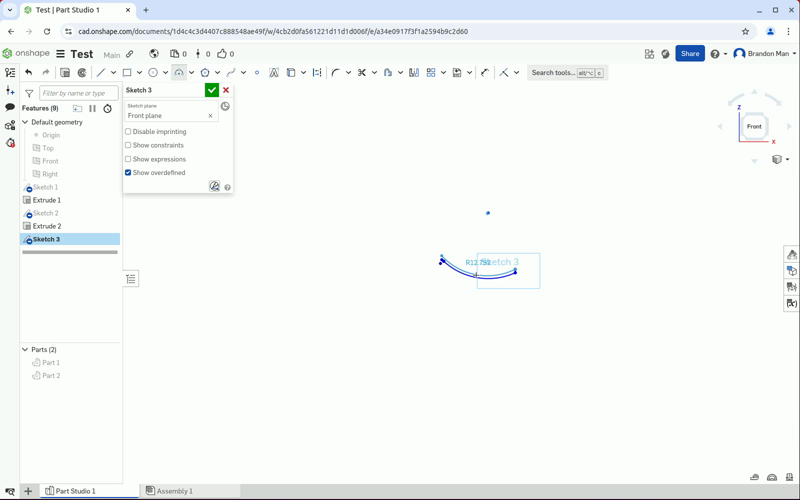
scroll(6)
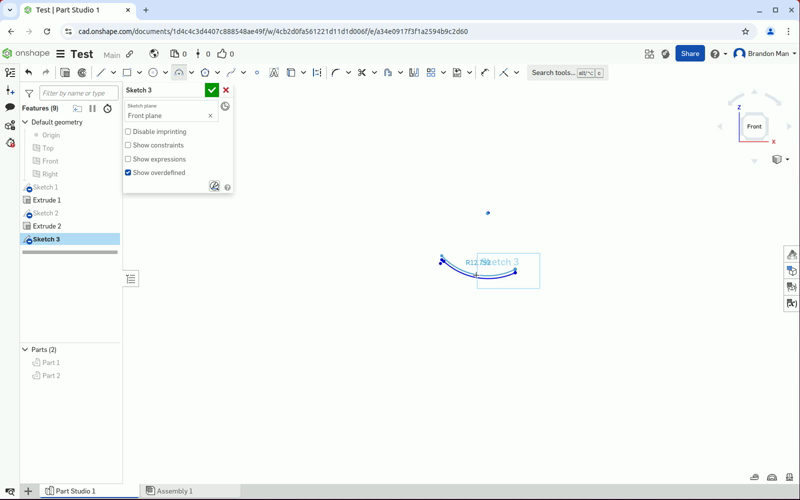
scroll(6)
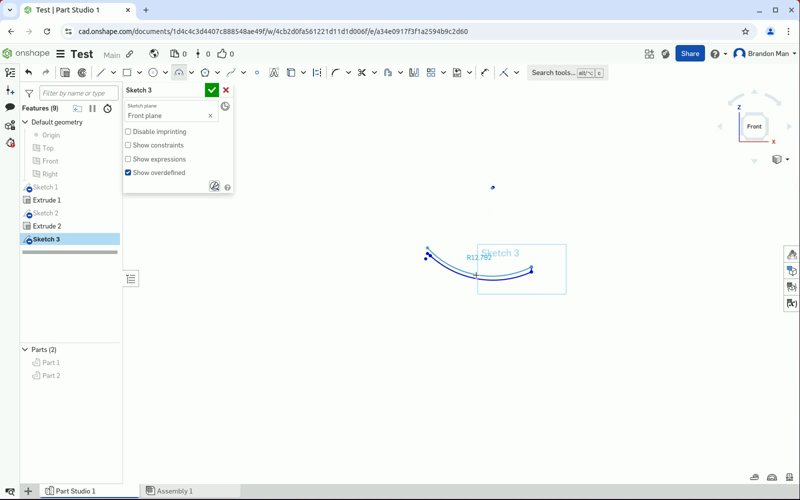
scroll(6)
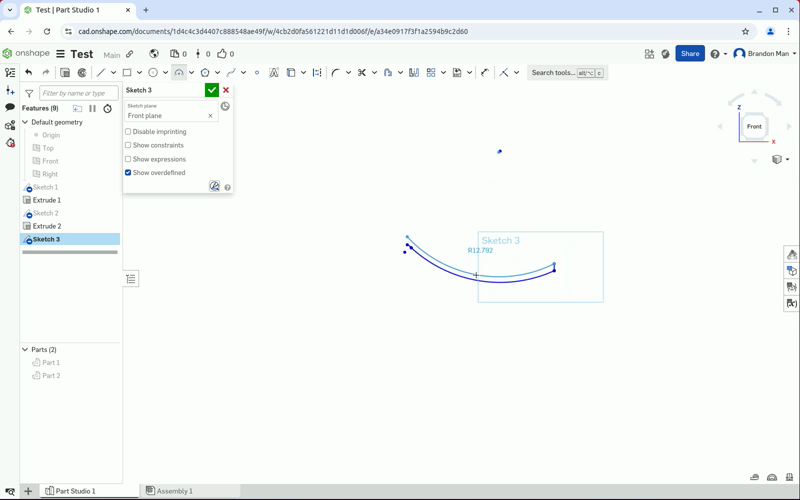
scroll(6)
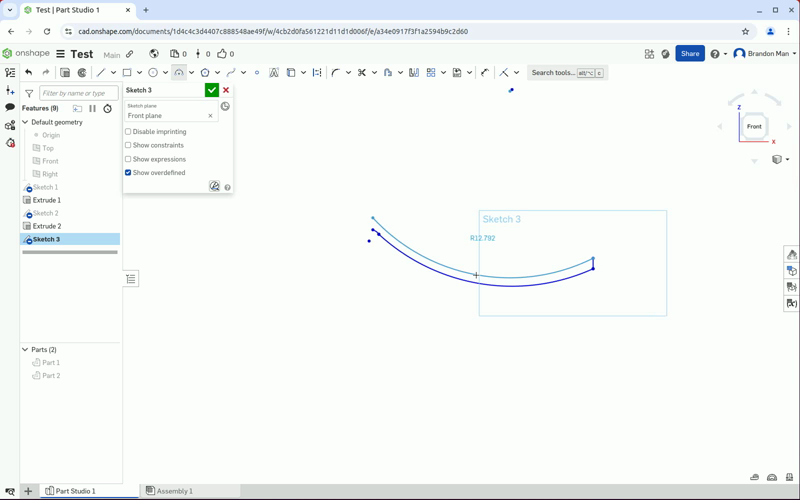
scroll(6)
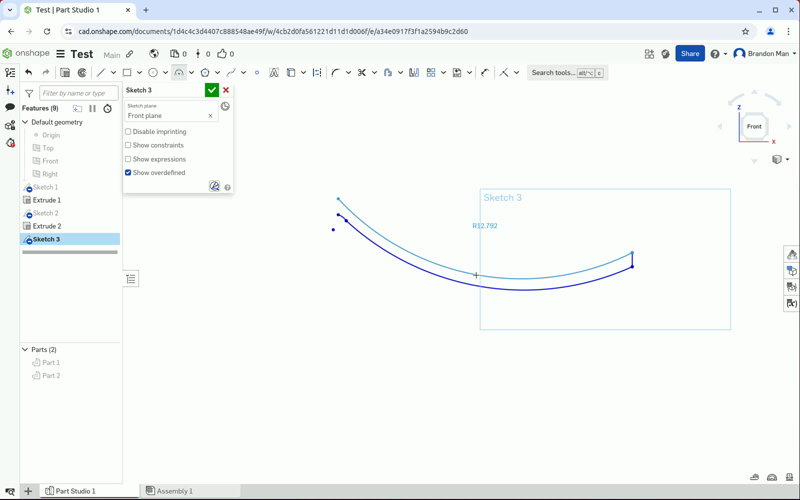
scroll(6)
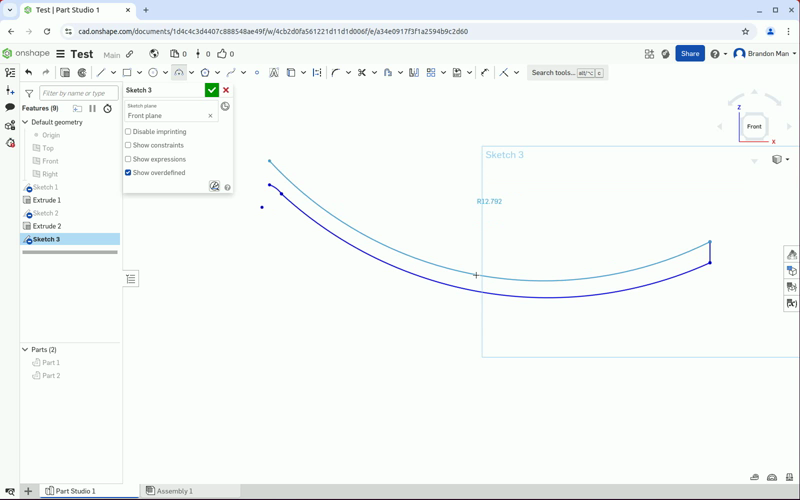
scroll(6)
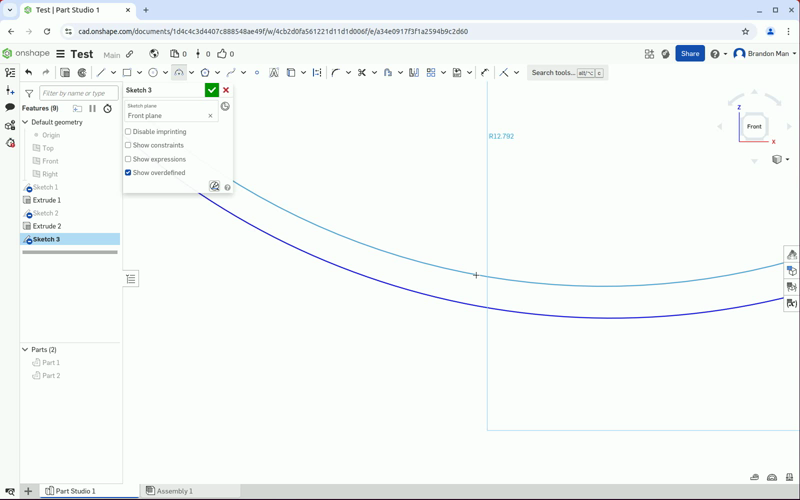
click(476, 274)
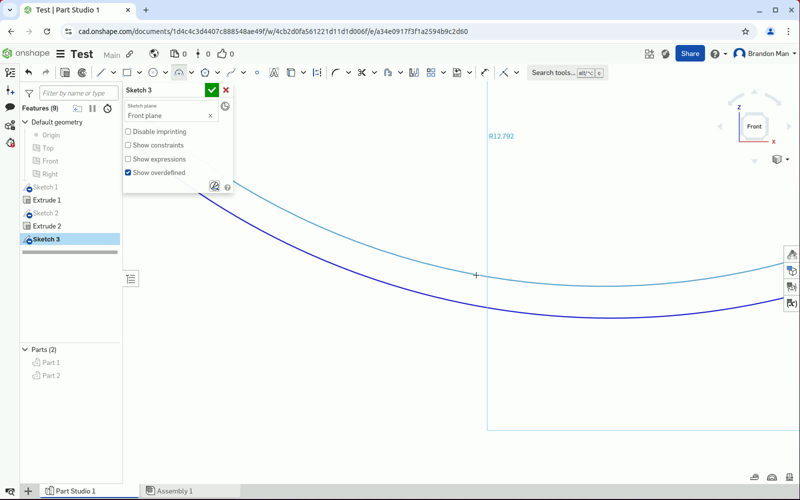
scroll(-6)
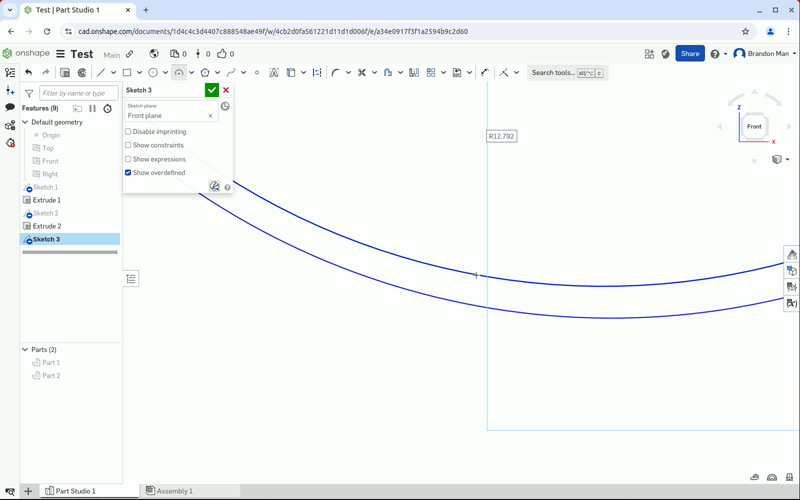
scroll(-6)
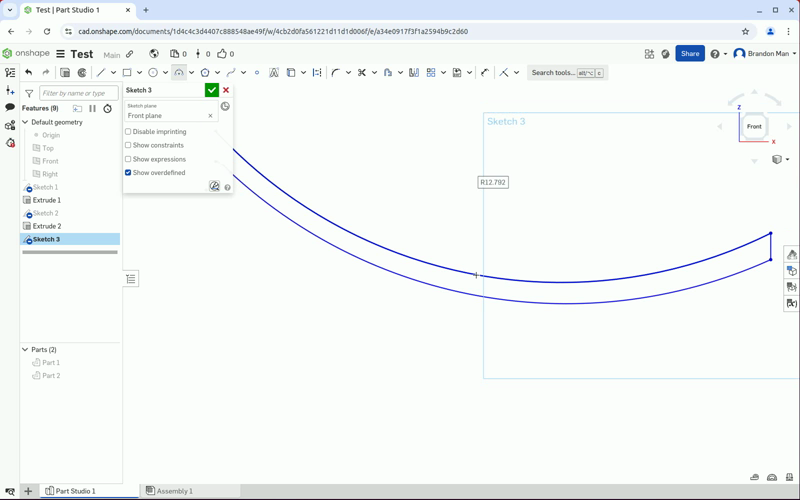
scroll(-6)
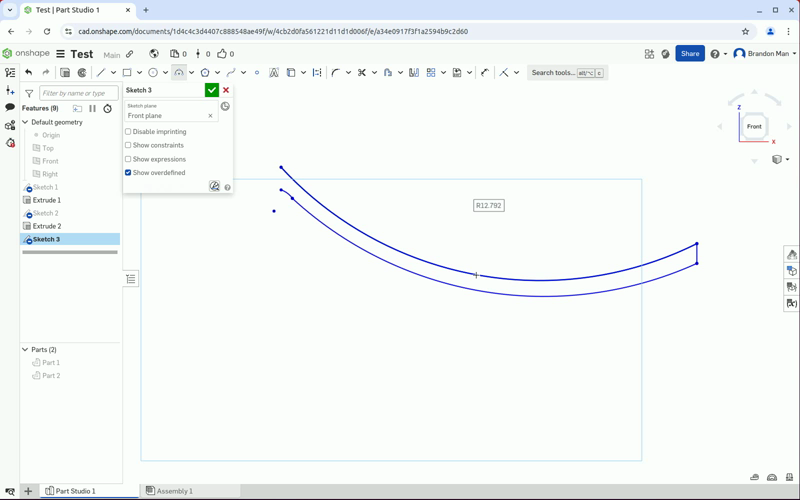
scroll(-6)
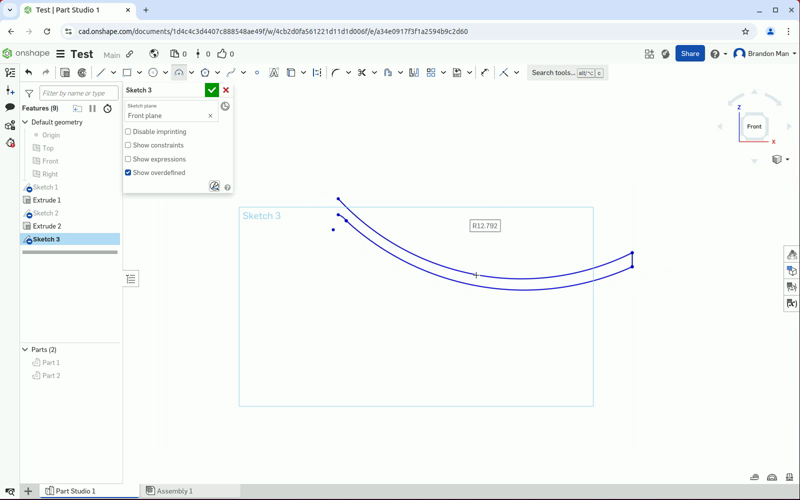
scroll(-6)
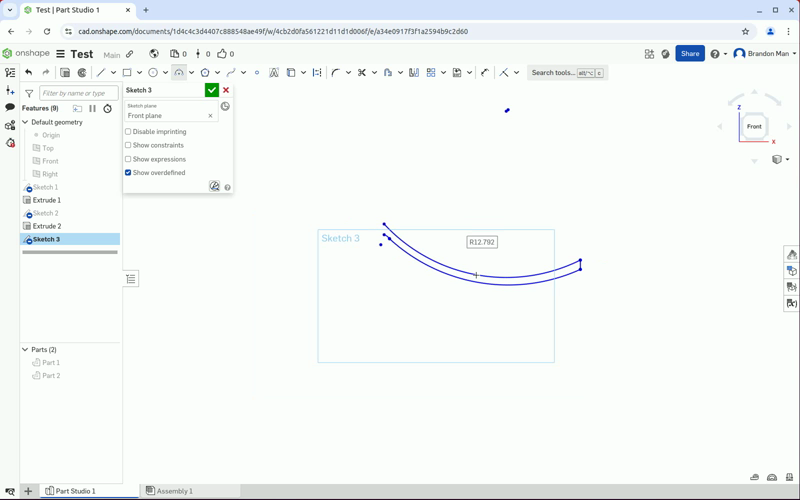
scroll(-6)
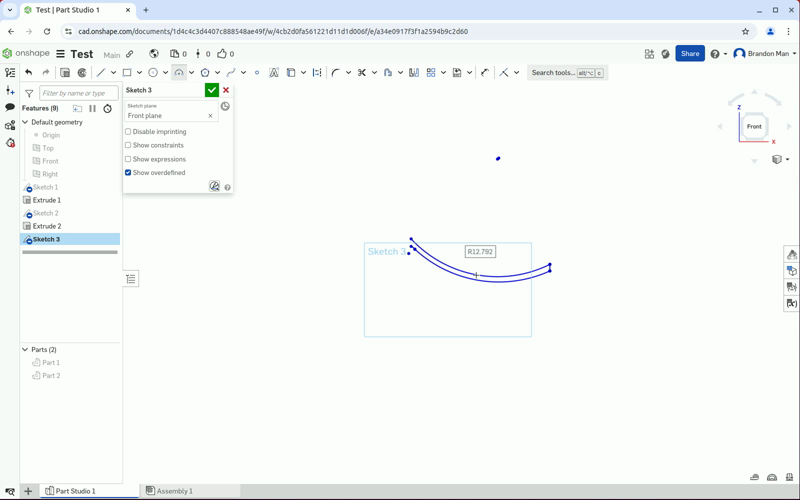
scroll(-6)
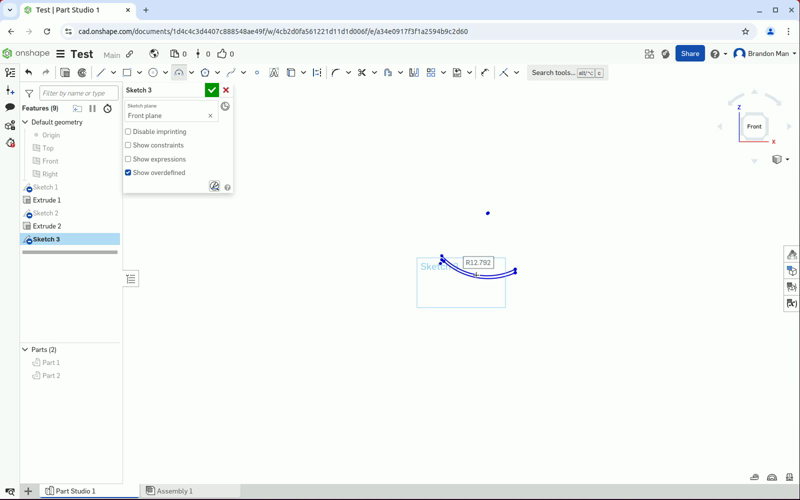
key_up(shift)
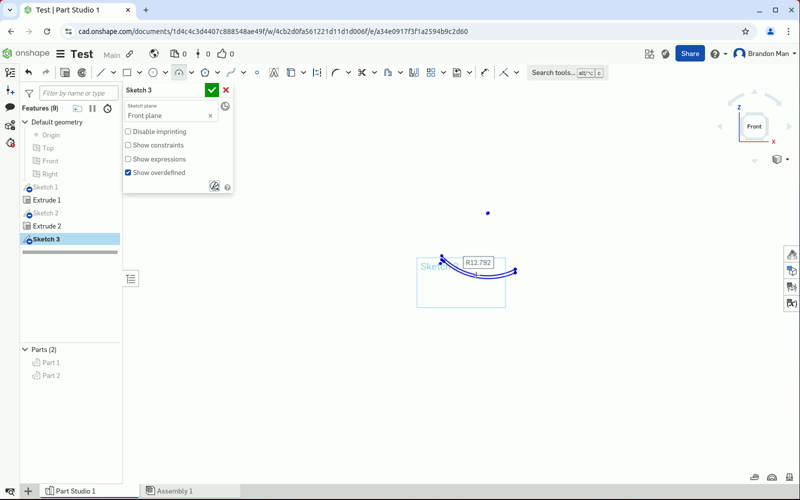
key(esc)
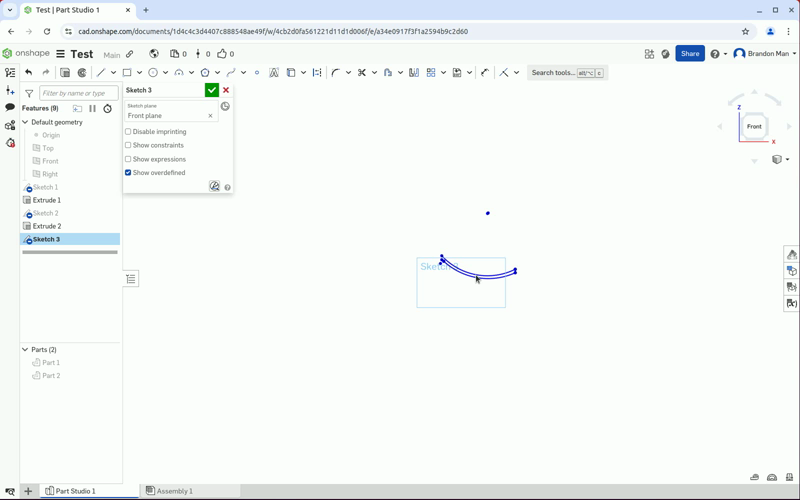
key(l)
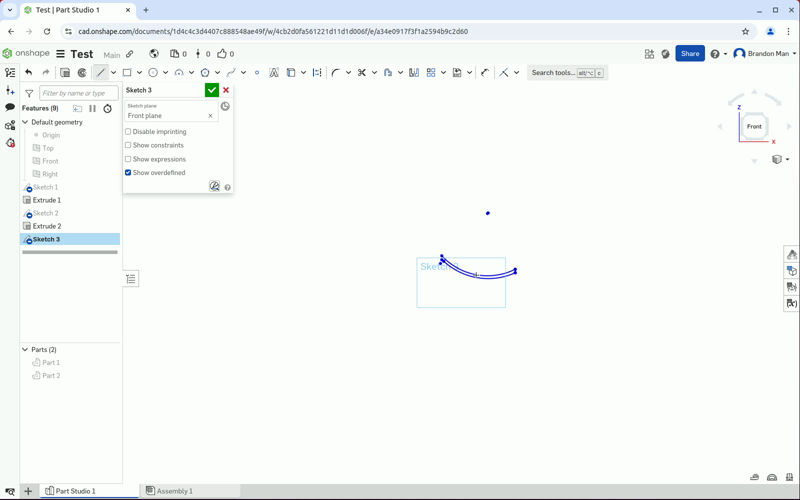
mouse_move(441, 255)
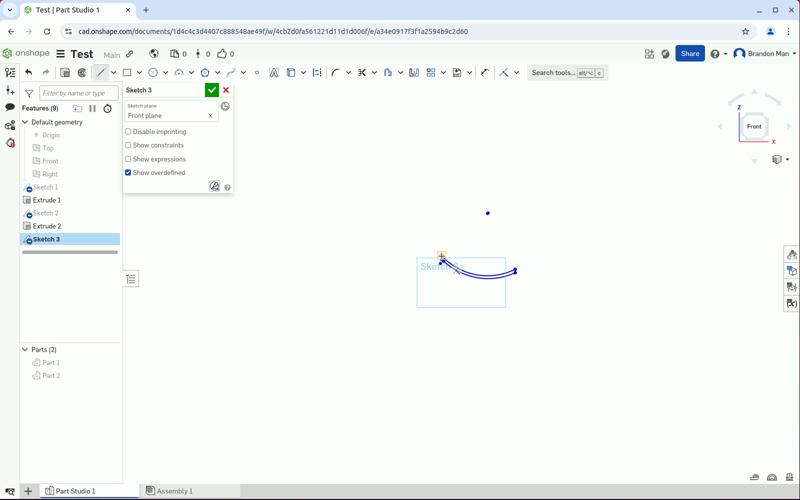
scroll(6)
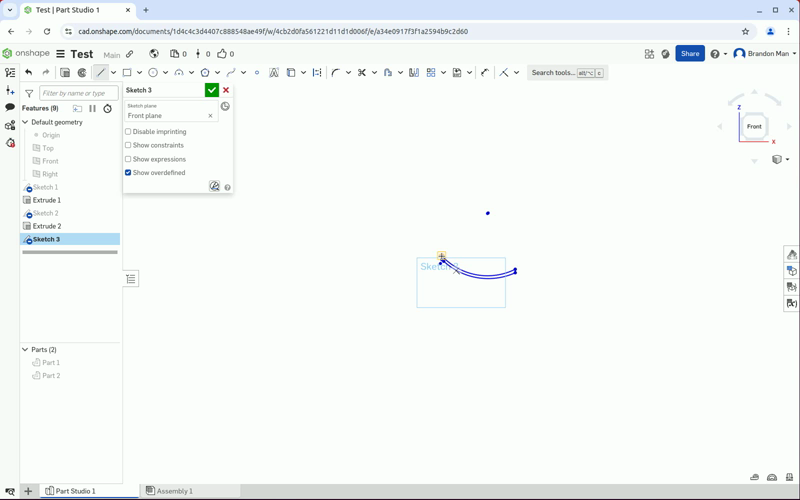
scroll(6)
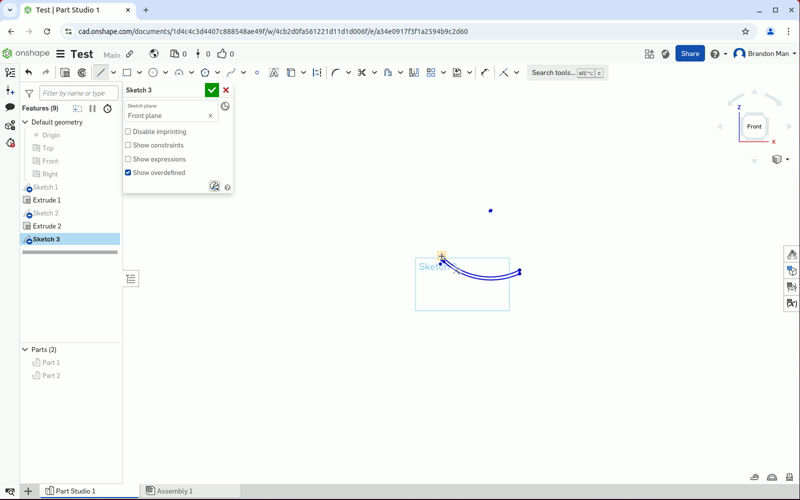
scroll(6)
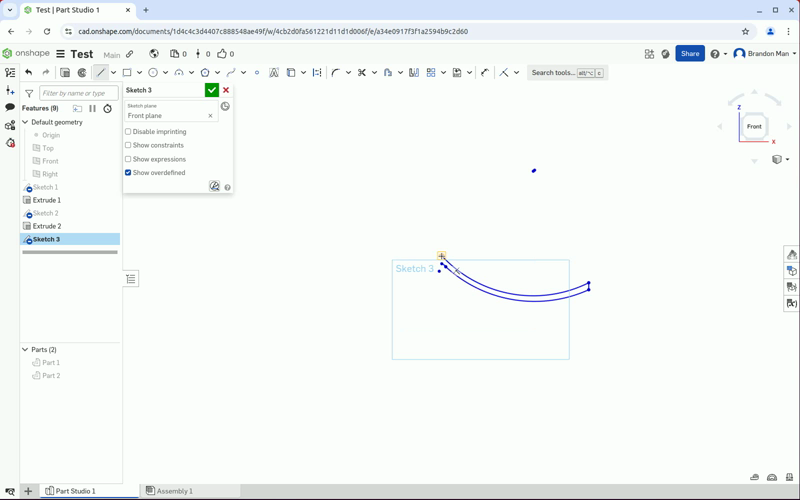
scroll(6)
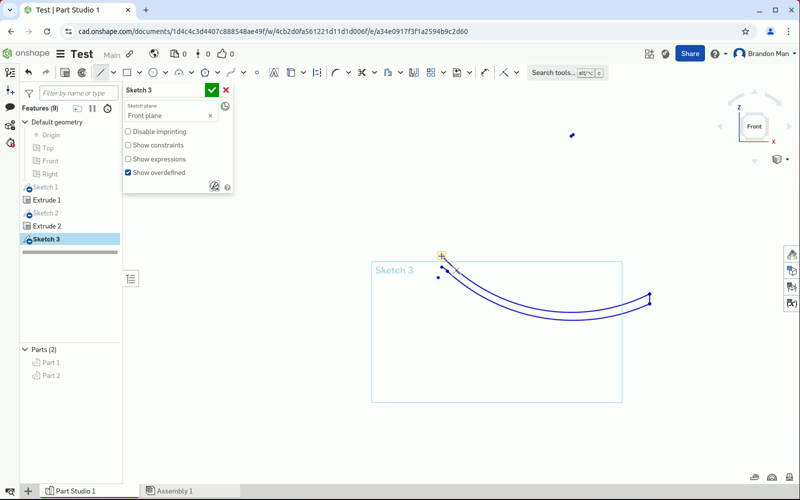
scroll(6)
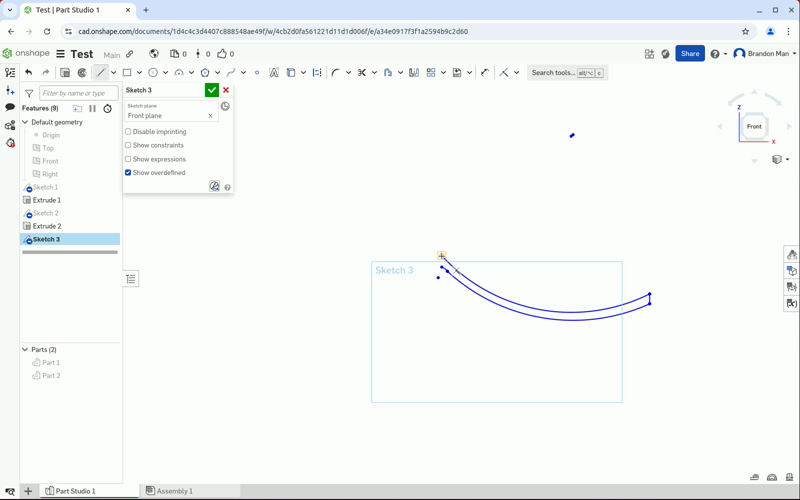
scroll(6)
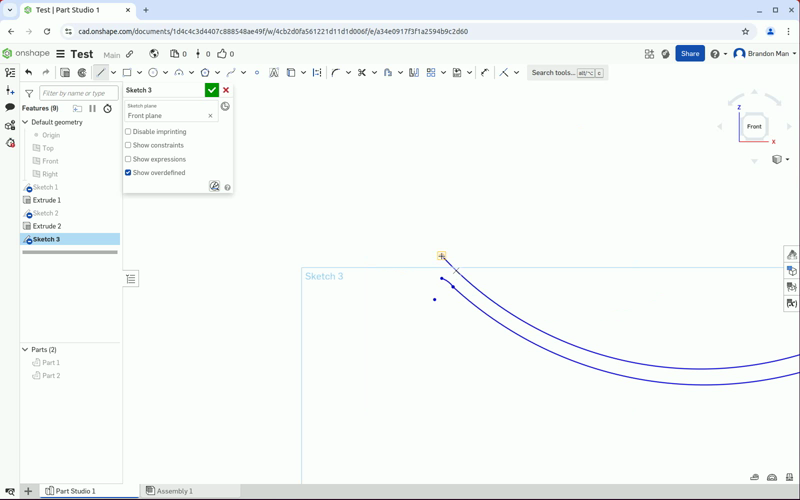
scroll(6)
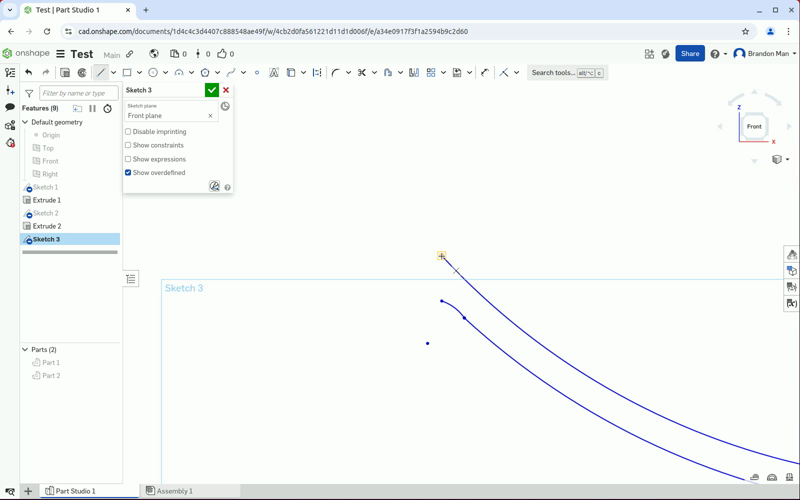
click(441, 255)
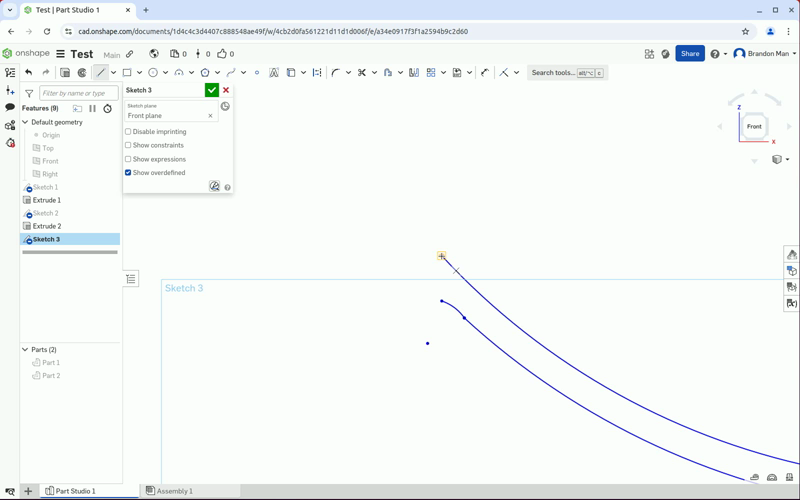
scroll(-6)
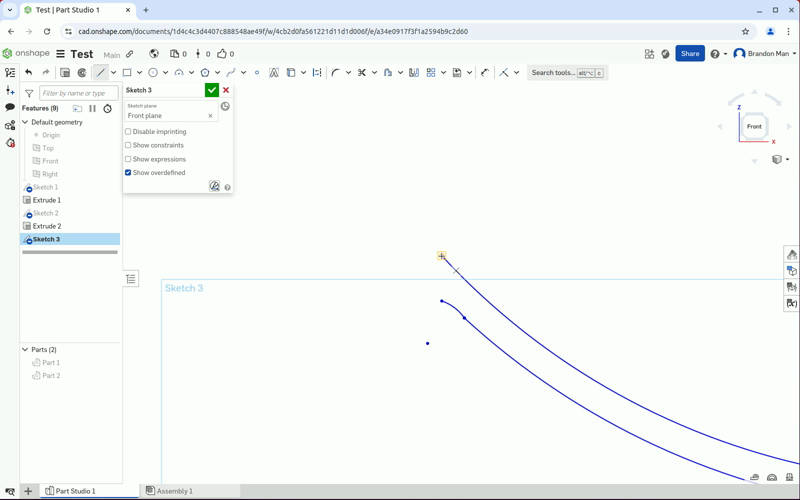
scroll(-6)
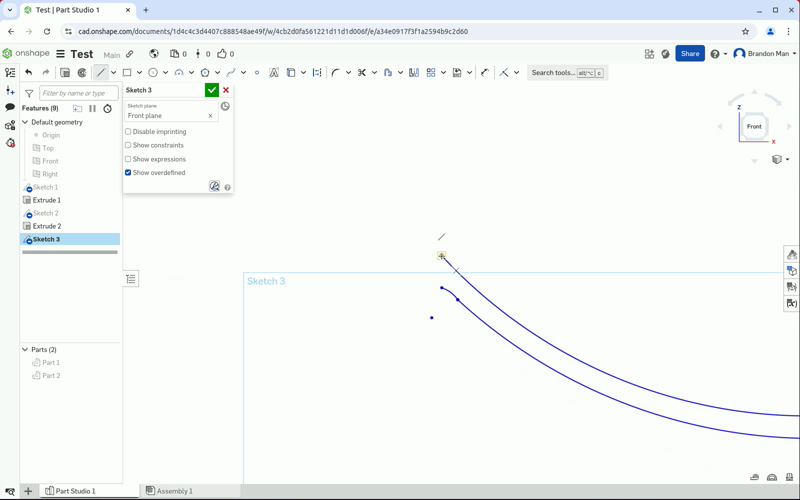
scroll(-6)
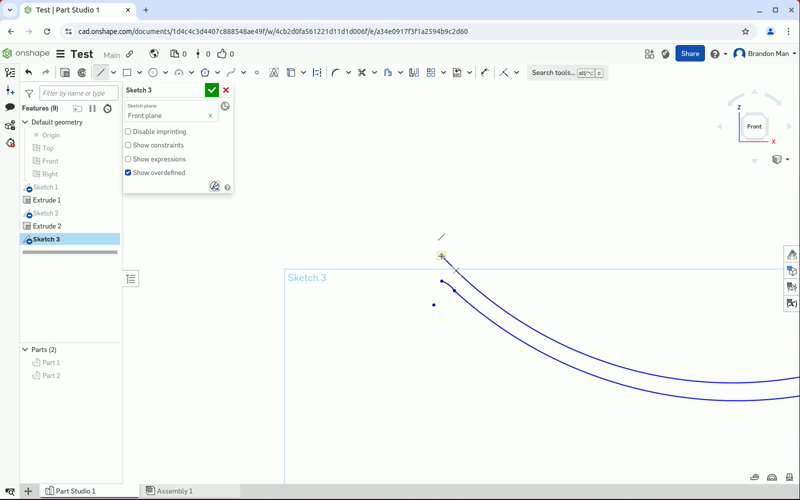
scroll(-6)
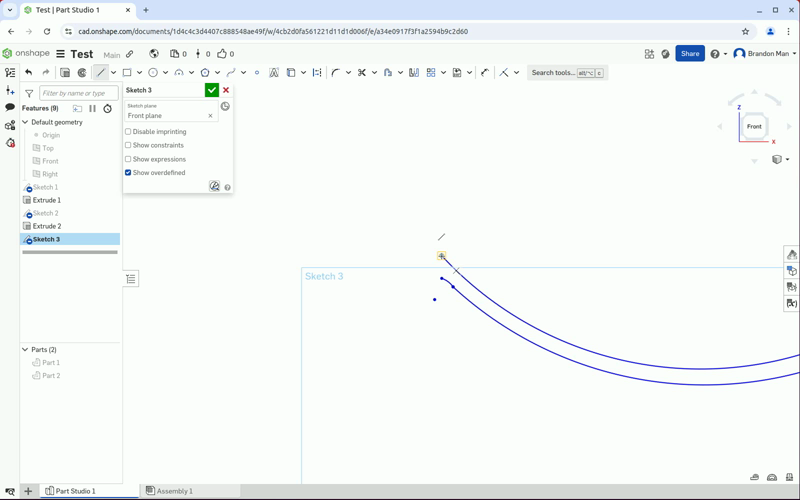
scroll(-6)
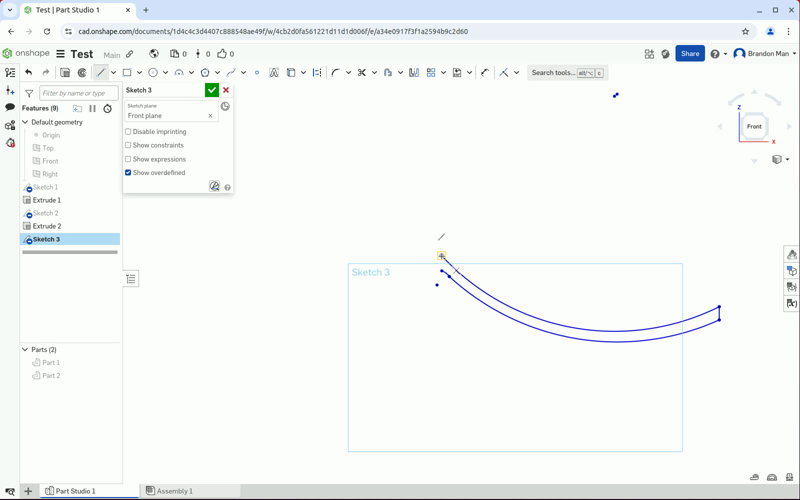
scroll(-6)
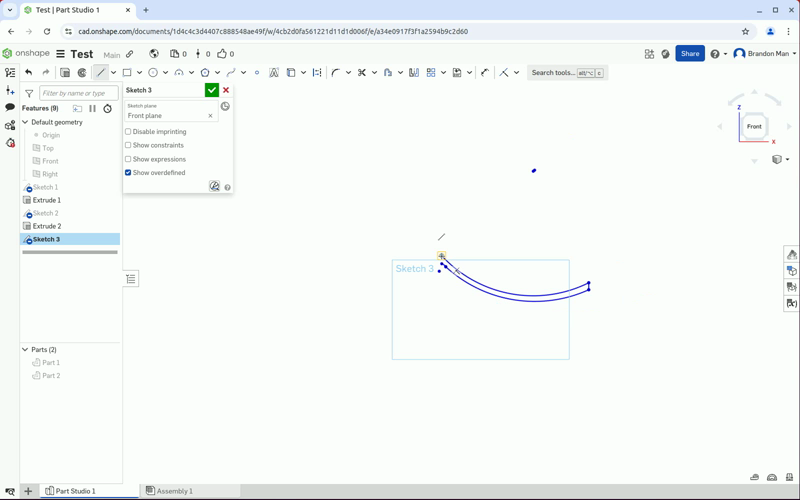
scroll(-6)
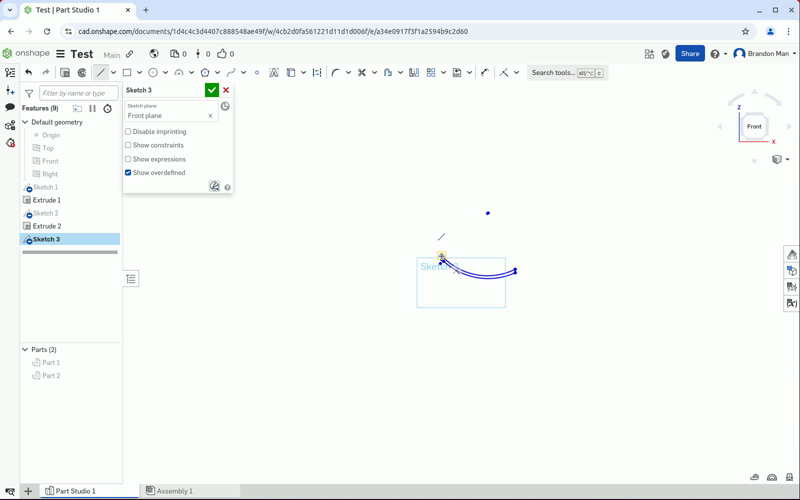
mouse_move(471, 255)
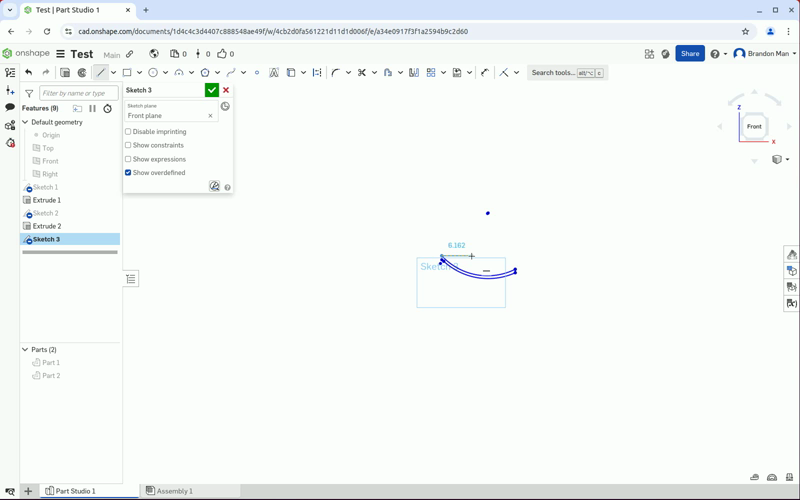
key_down(shift)
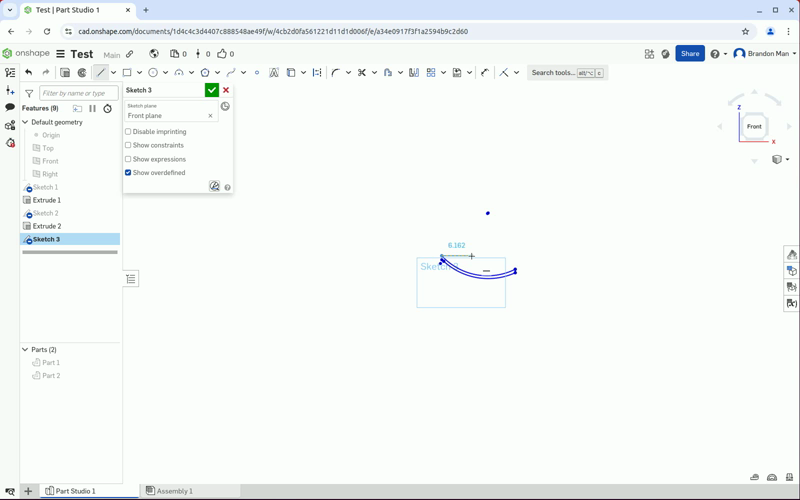
mouse_move(441, 259)
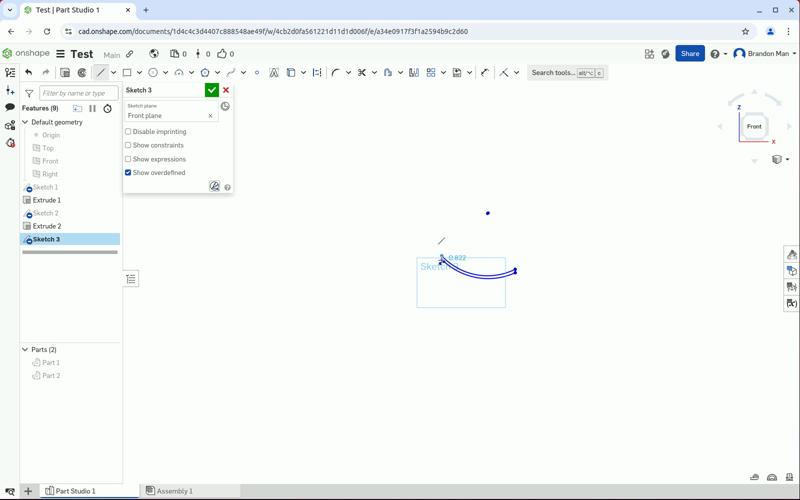
scroll(6)
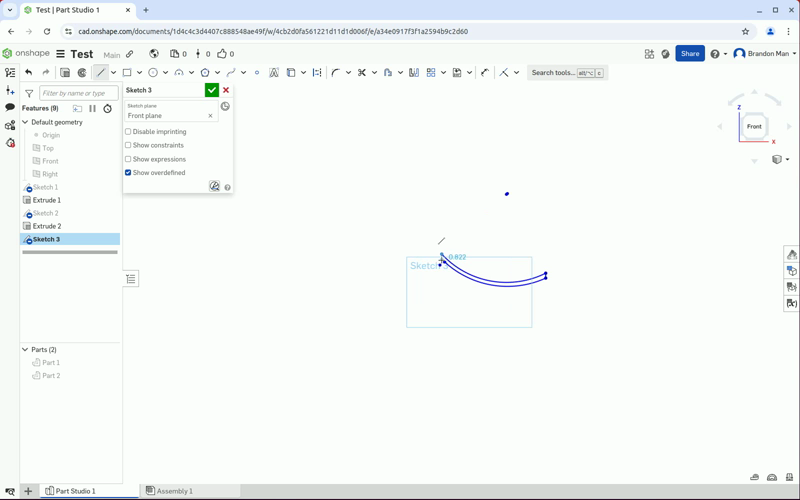
scroll(6)
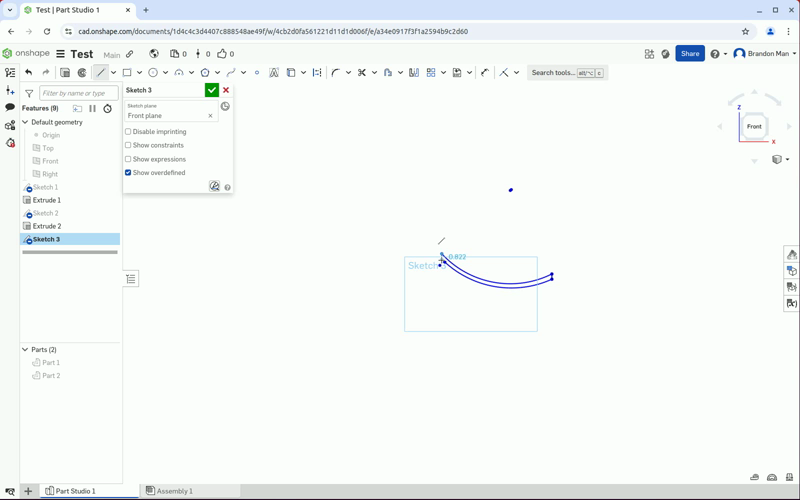
scroll(6)
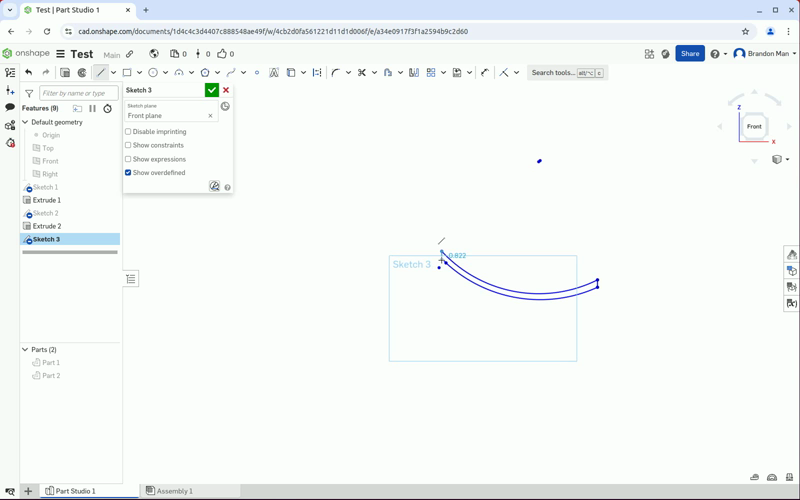
scroll(6)
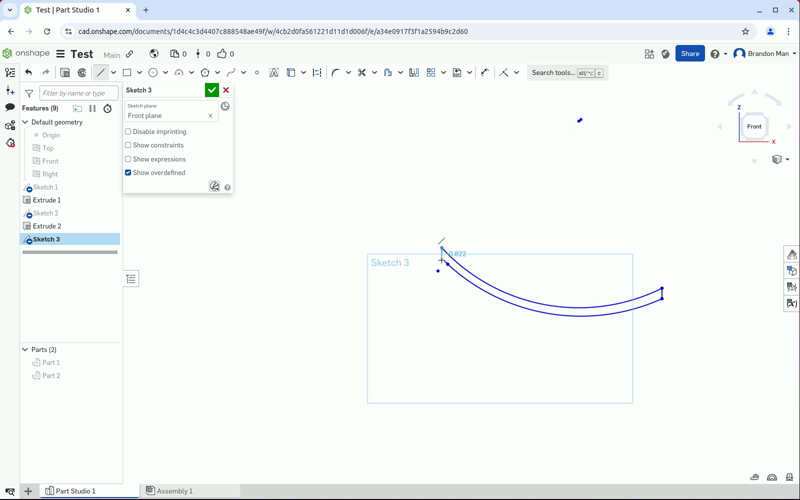
scroll(6)
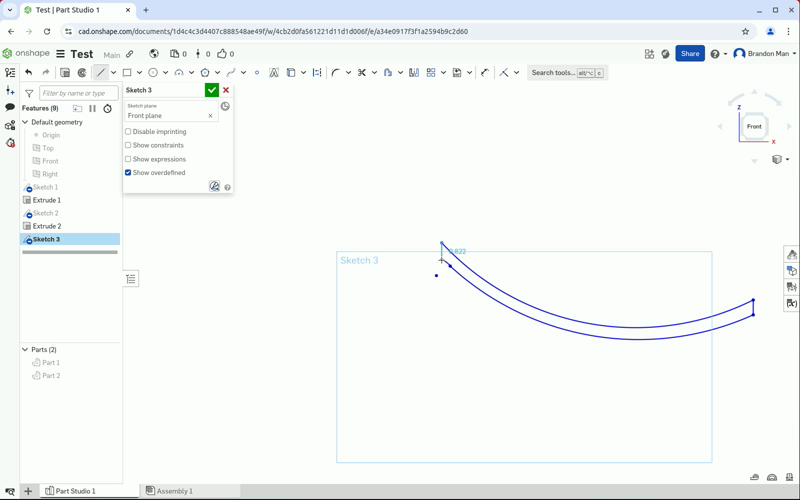
scroll(6)
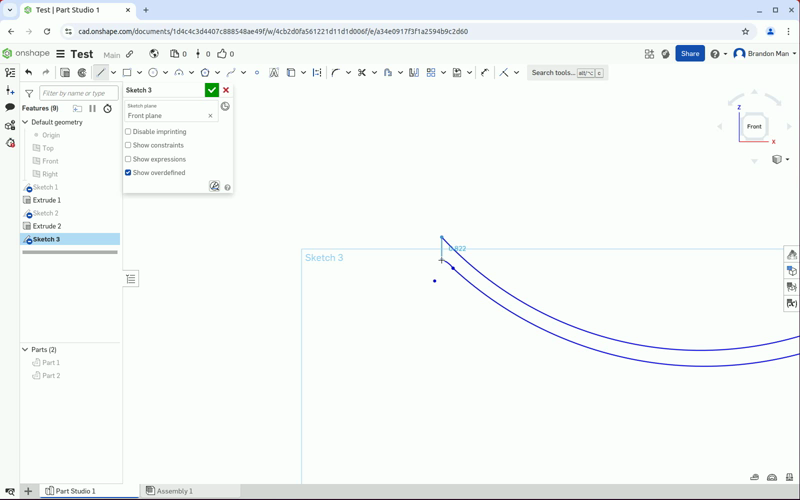
scroll(6)
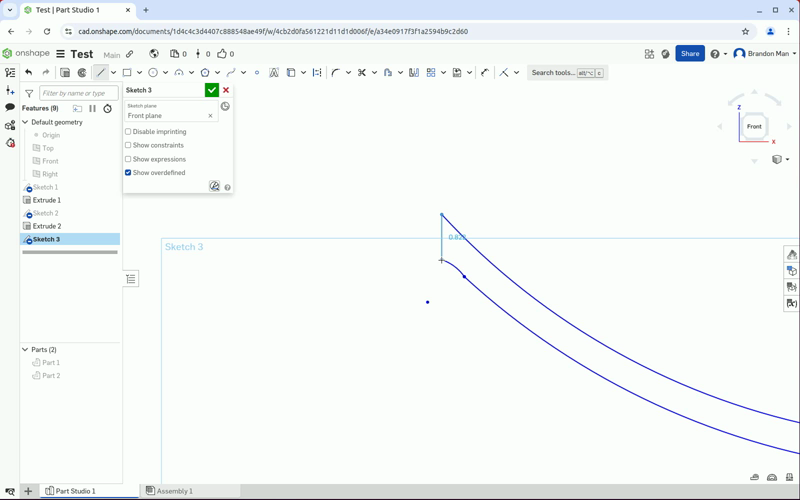
key_up(shift)
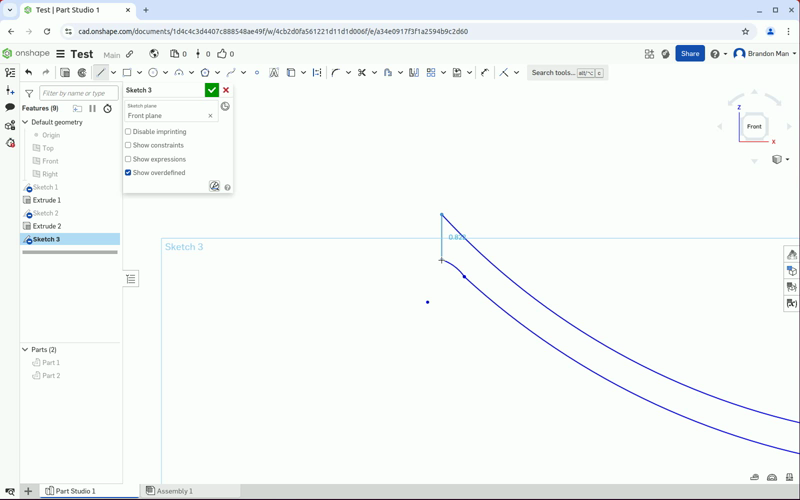
click(441, 259)
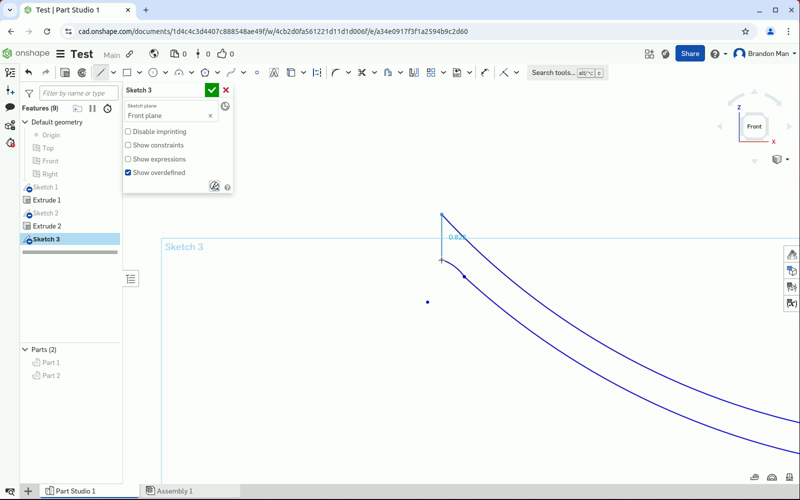
scroll(-6)
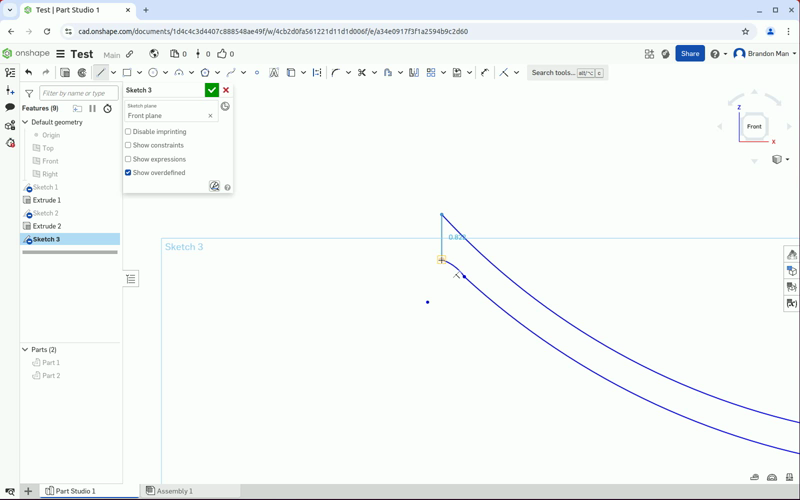
scroll(-6)
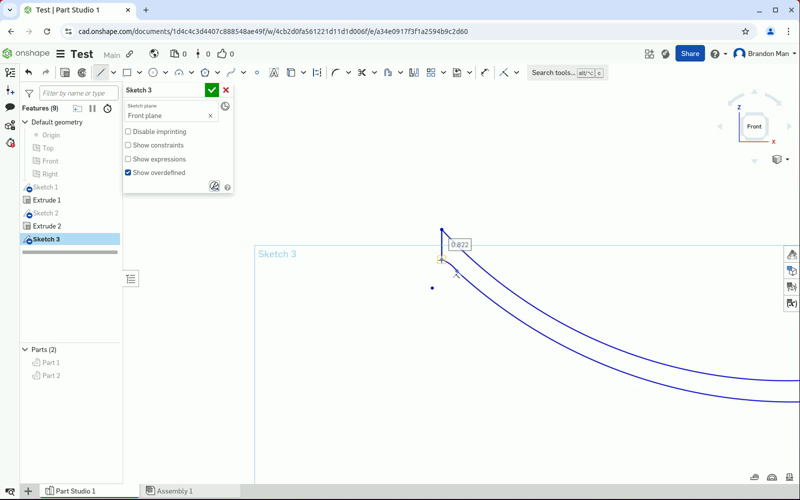
scroll(-6)
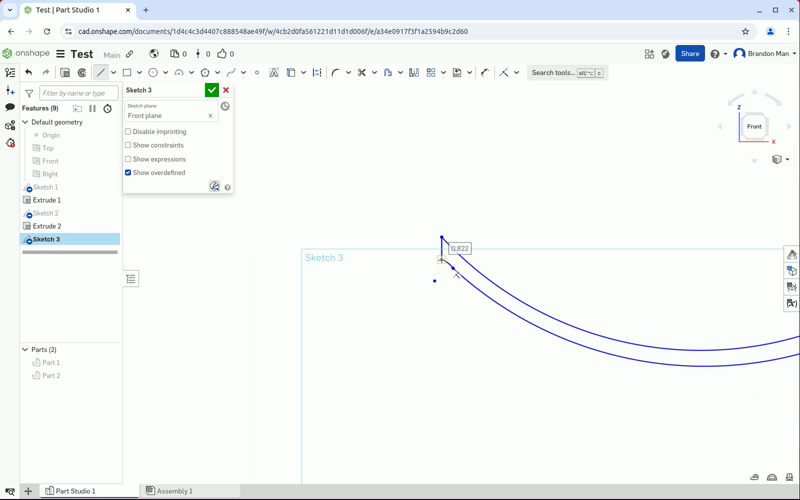
scroll(-6)
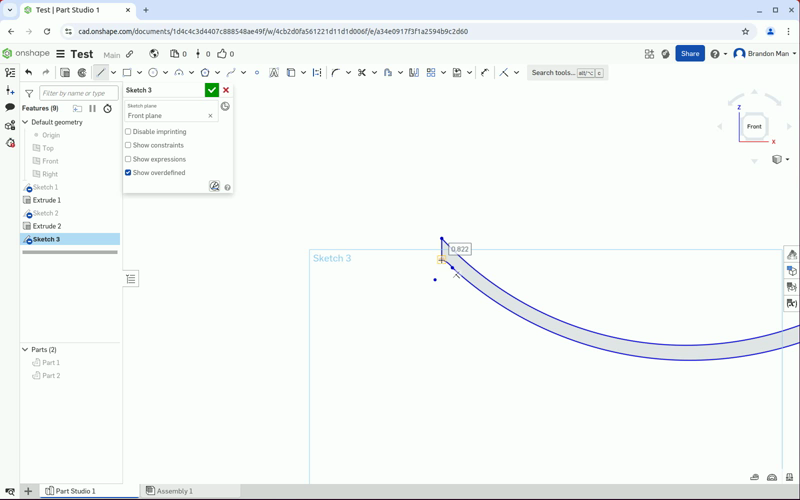
scroll(-6)
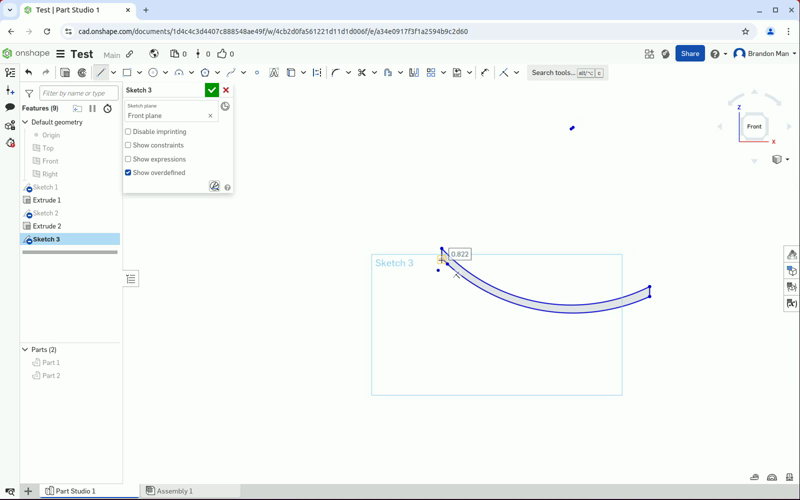
scroll(-6)
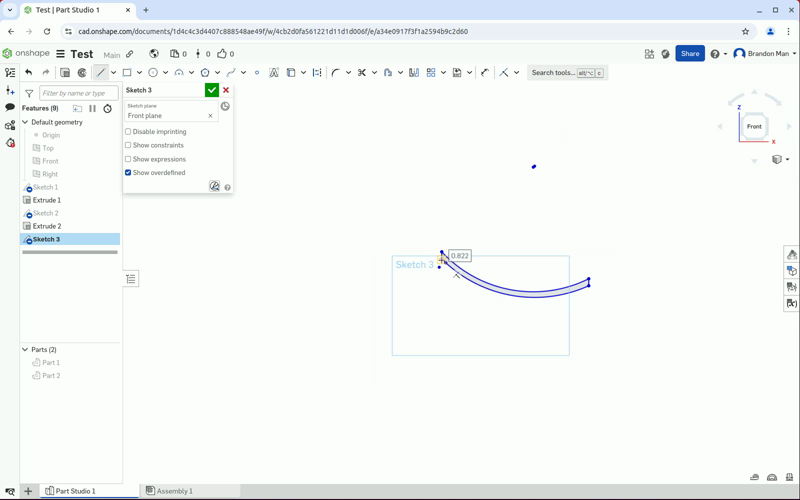
scroll(-6)
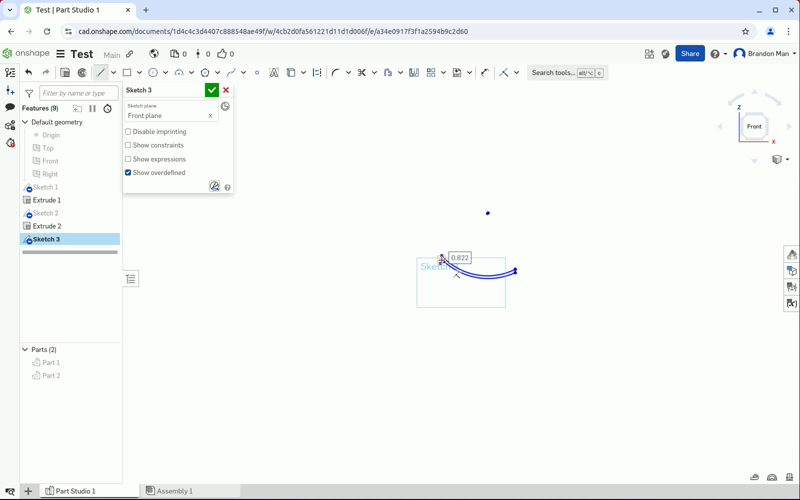
key(esc)
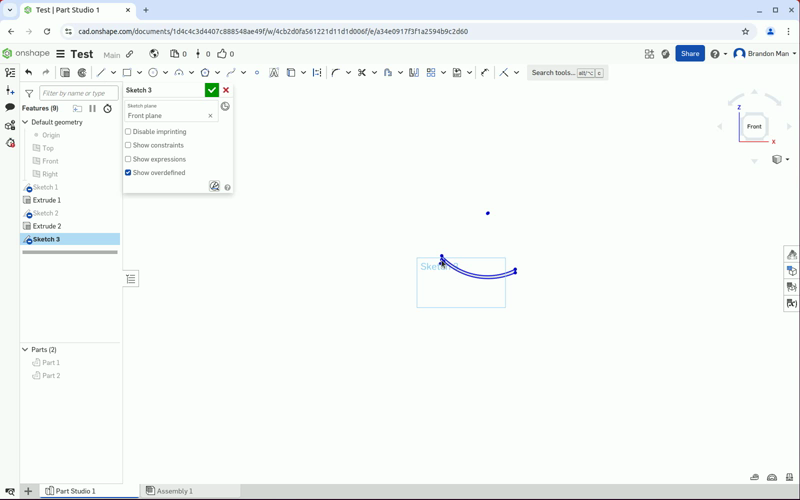
mouse_move(461, 270)
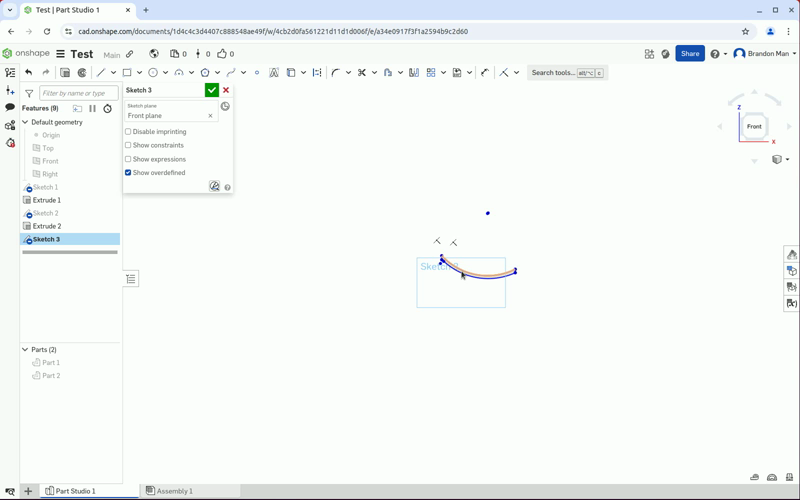
scroll(6)
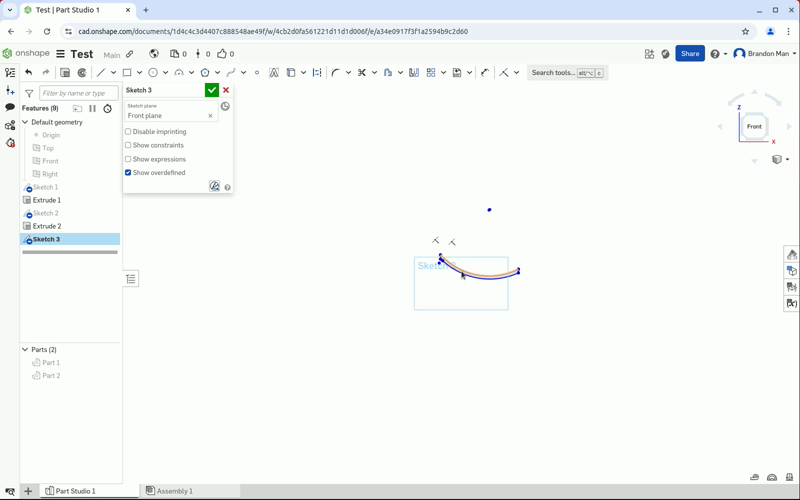
scroll(6)
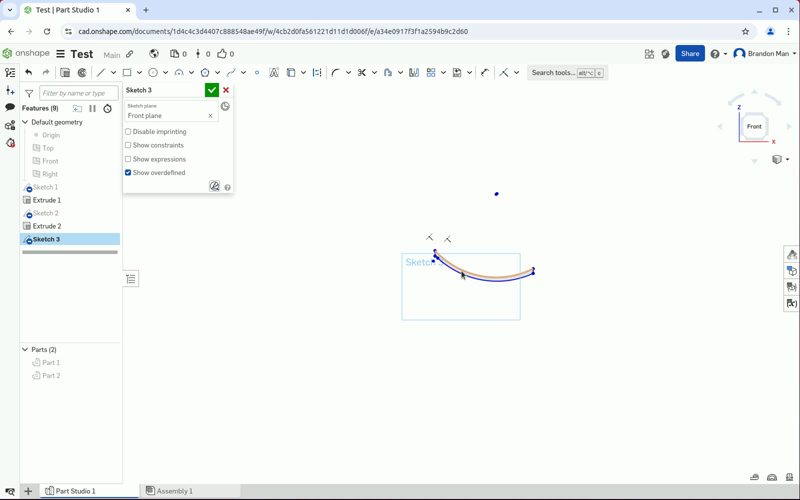
scroll(6)
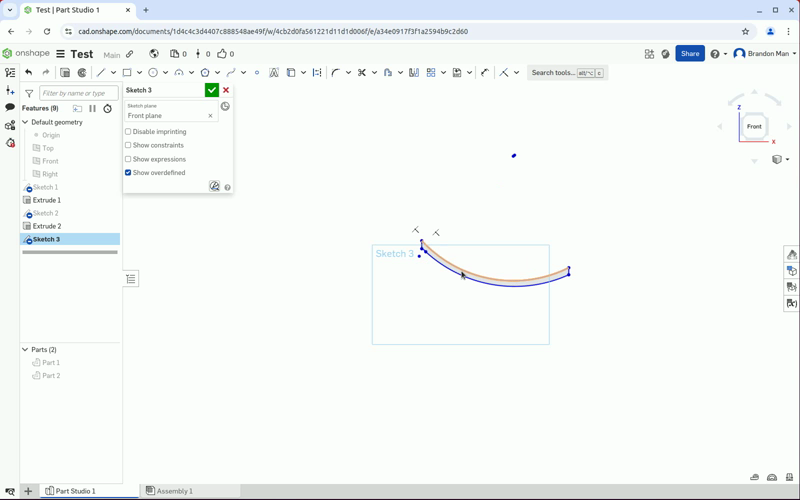
scroll(6)
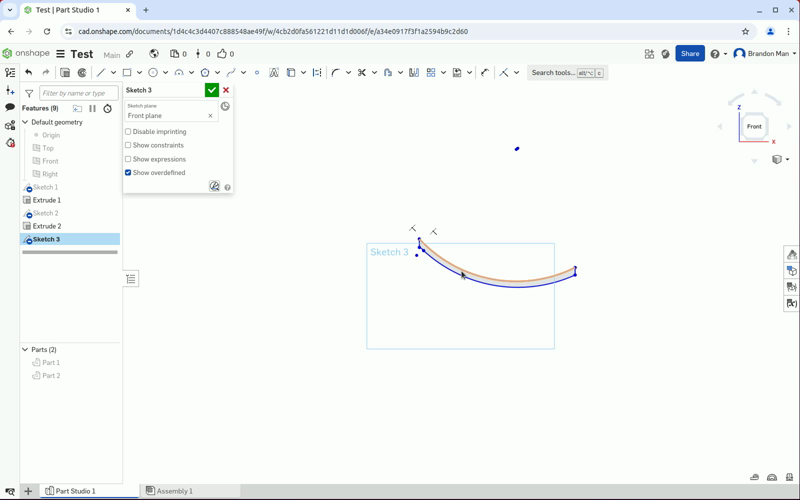
scroll(6)
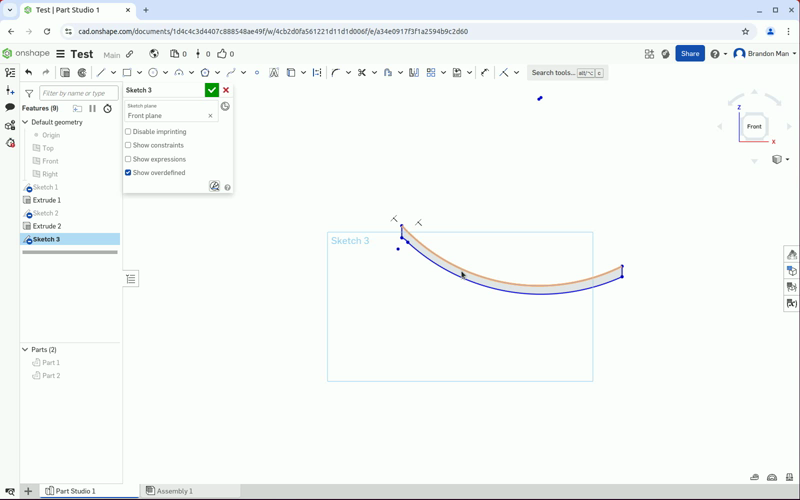
scroll(6)
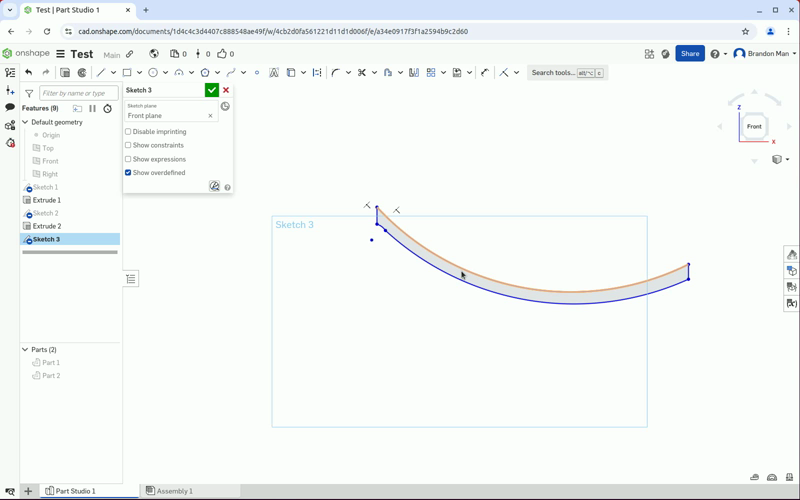
scroll(6)
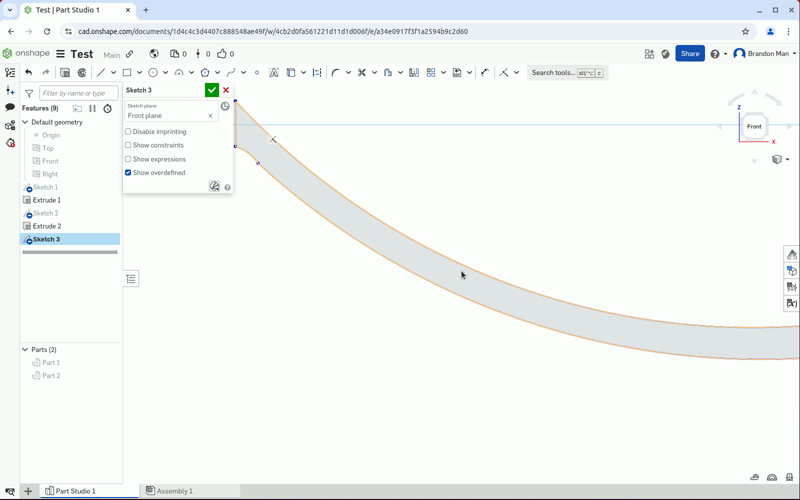
click(461, 270)
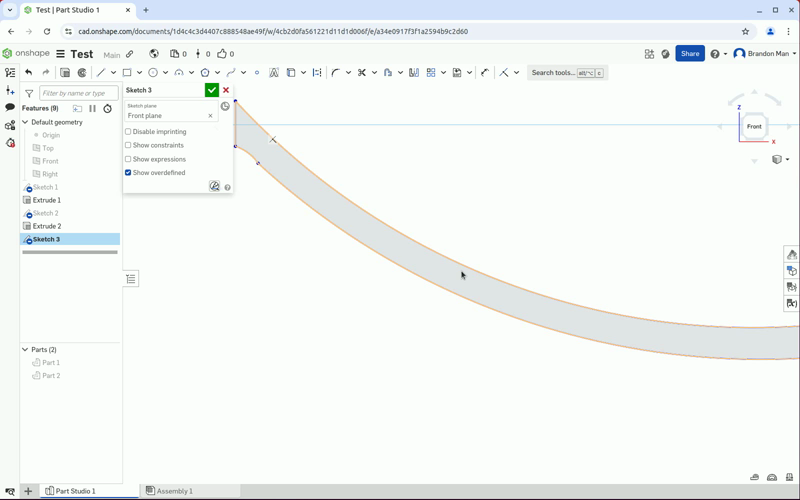
scroll(-6)
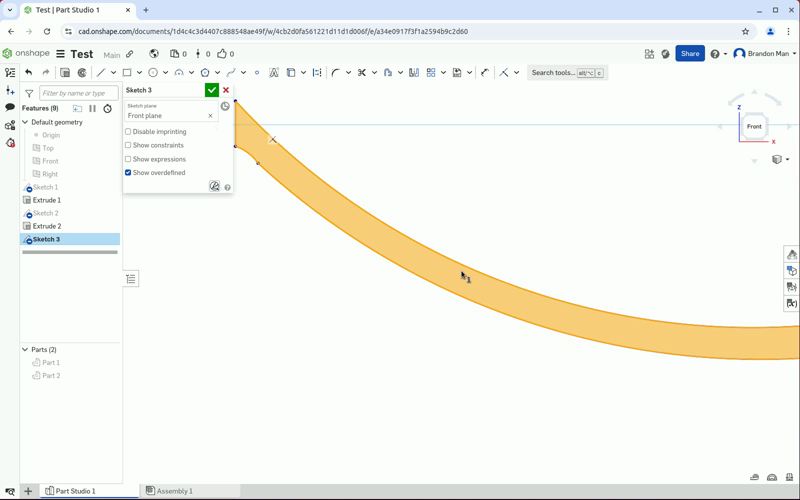
scroll(-6)
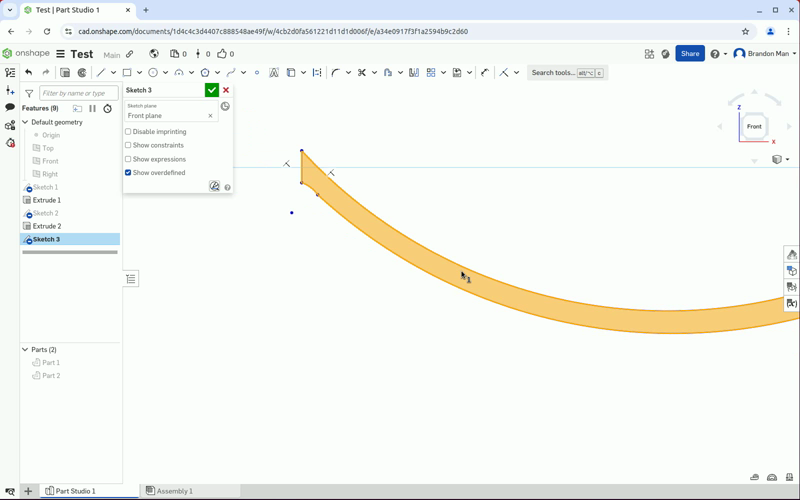
scroll(-6)
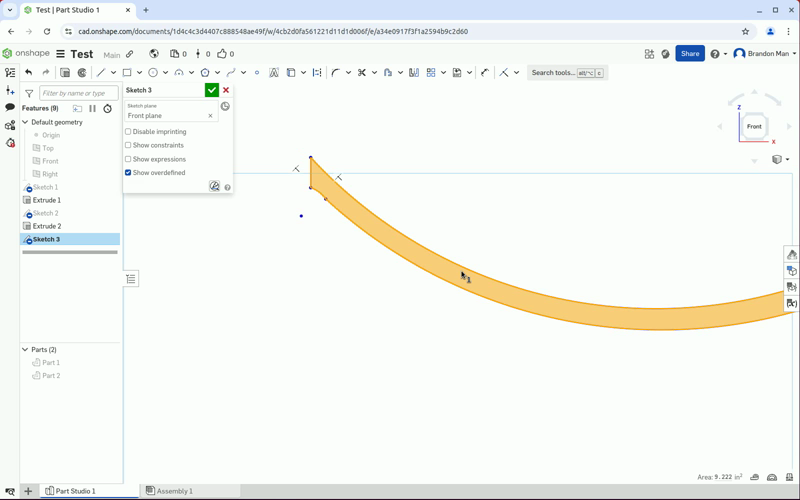
scroll(-6)
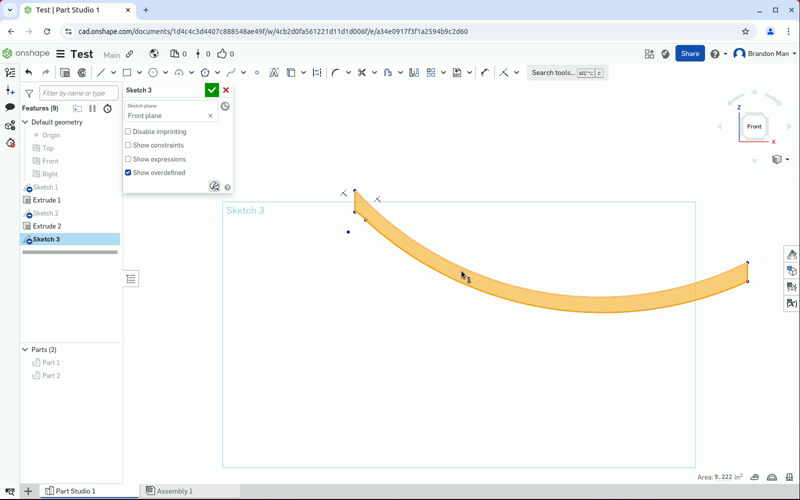
scroll(-6)
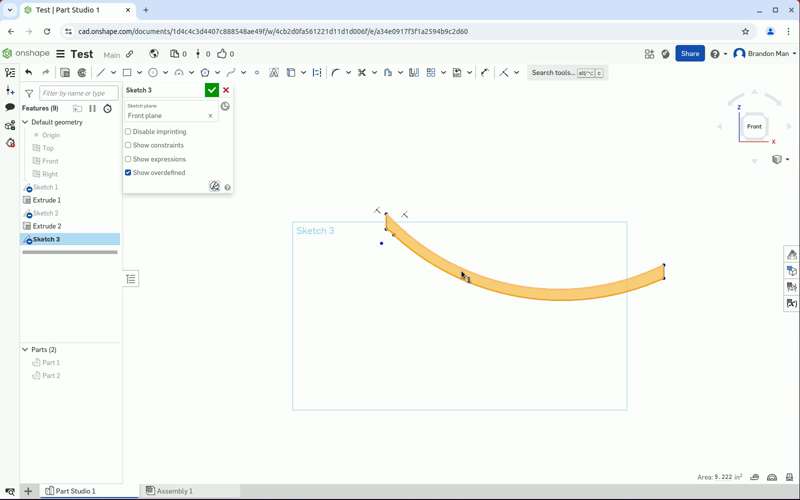
scroll(-6)
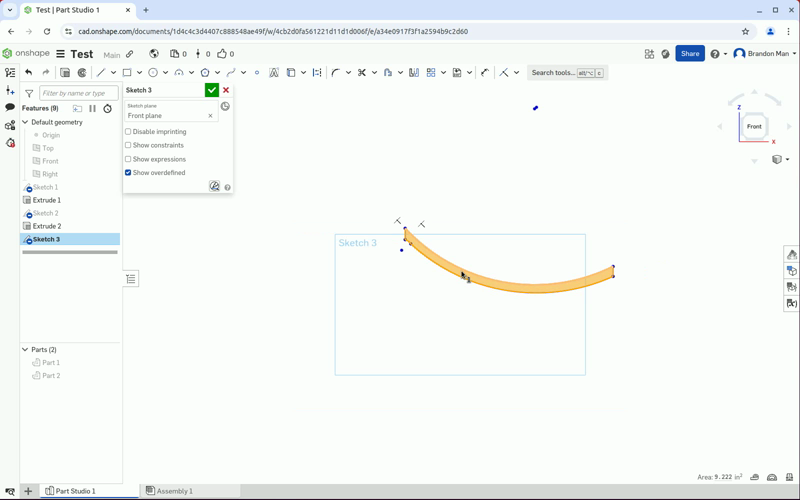
scroll(-6)
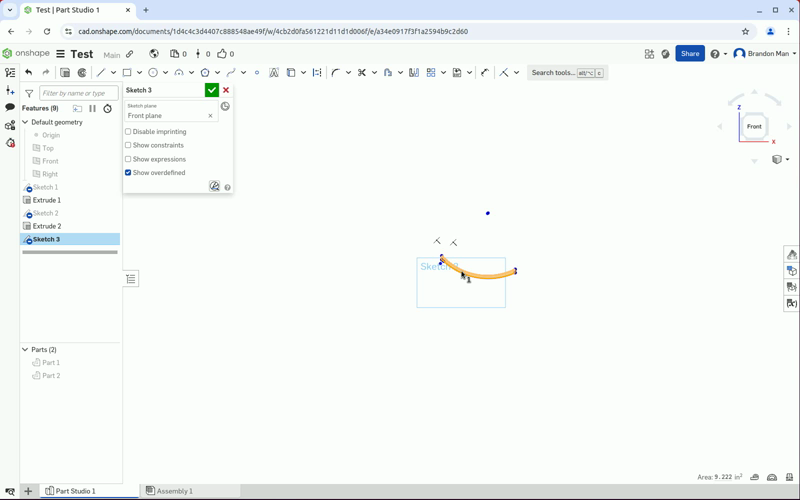
mouse_move(73, 352)
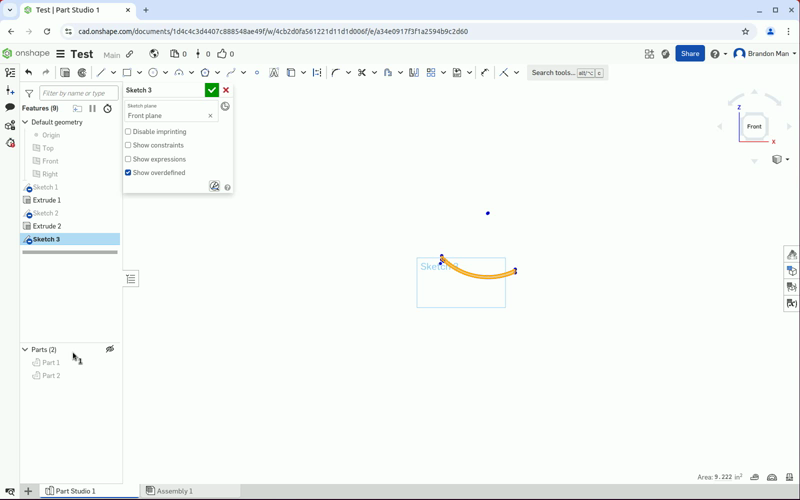
key(shift+y)
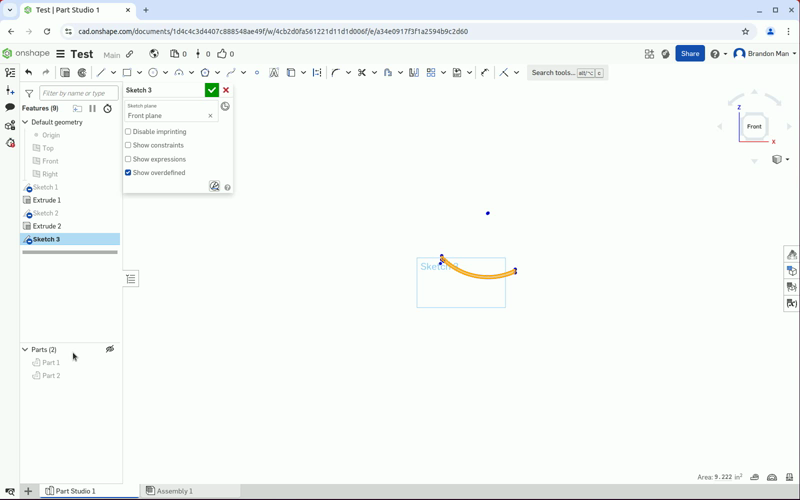
key(shift+e)
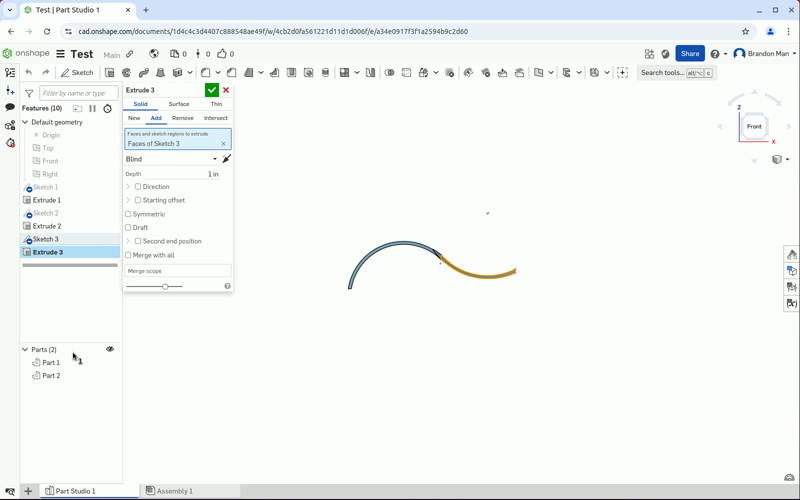
mouse_move(143, 106)
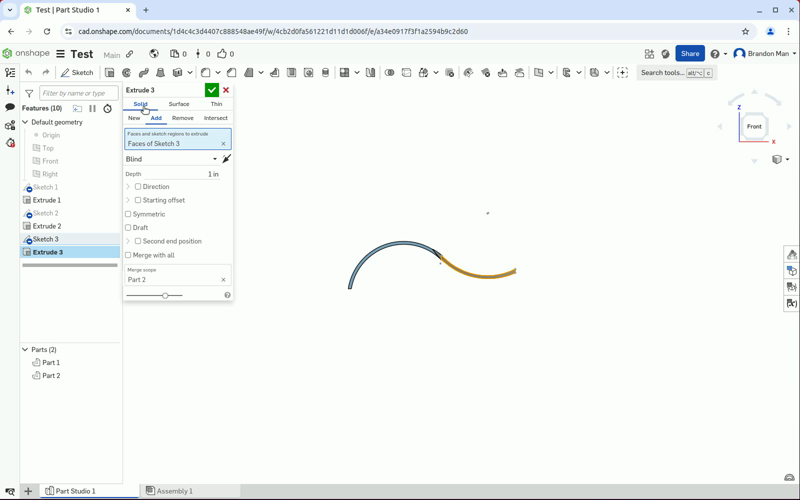
click(143, 106)
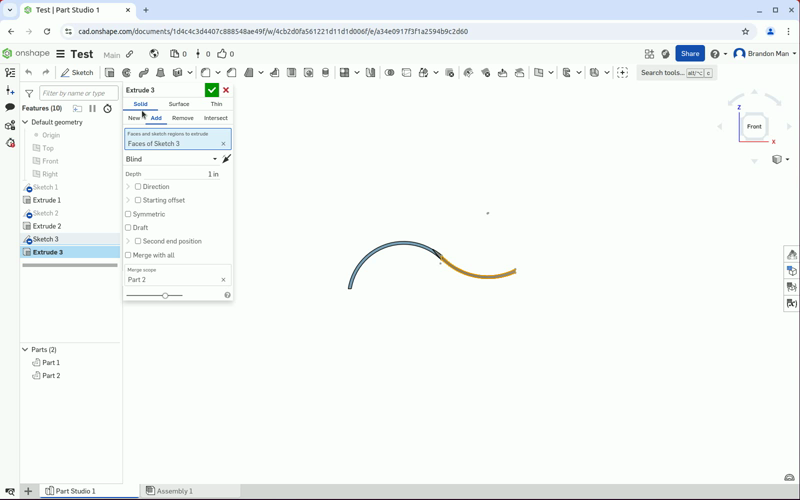
mouse_move(137, 120)
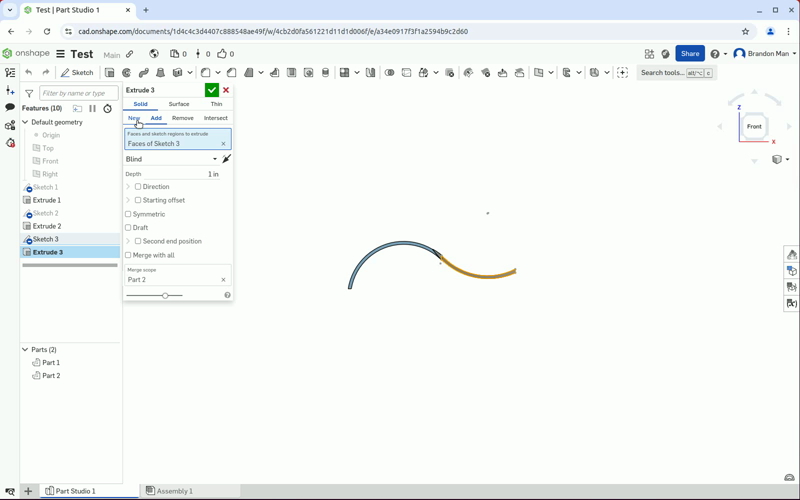
click(137, 120)
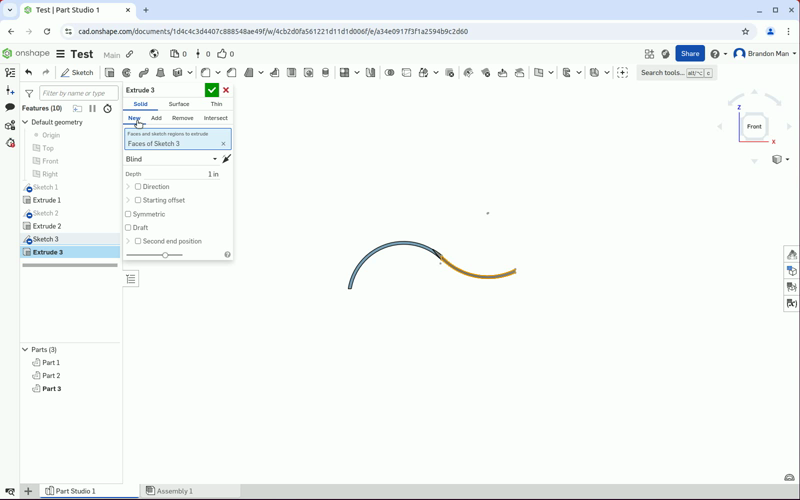
key(tab, 4)
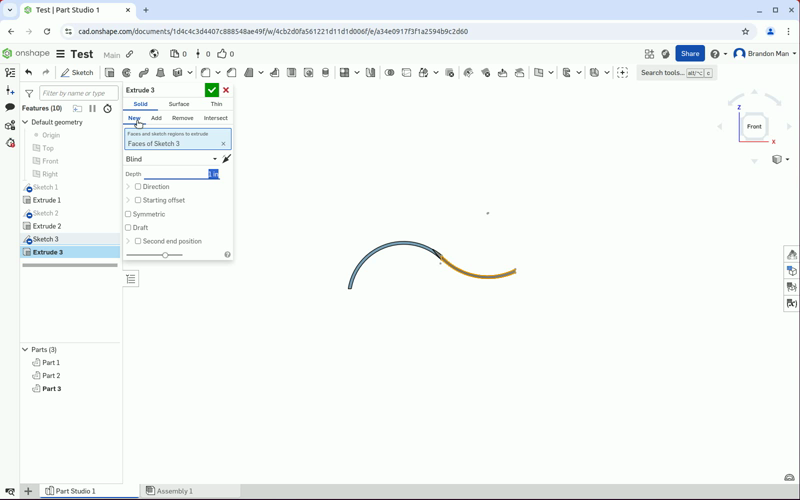
text(9.628)
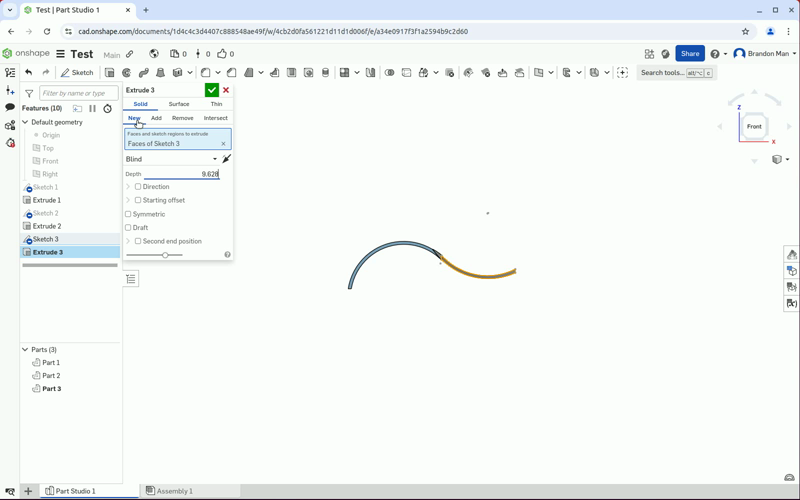
key(enter)
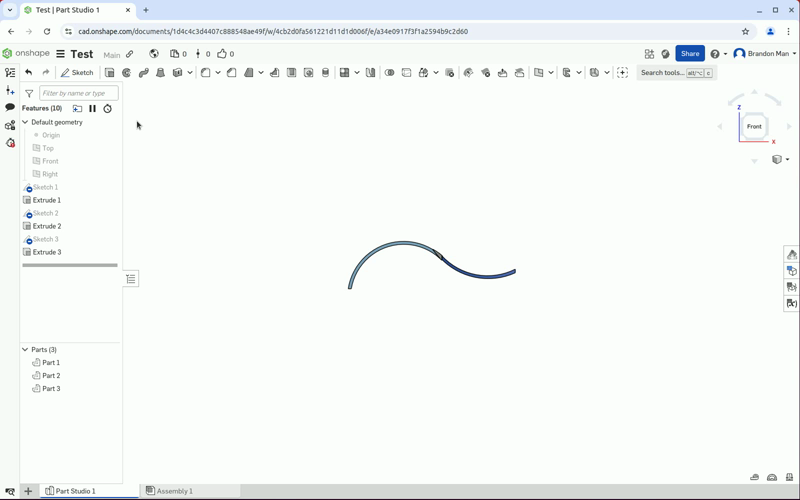
key(shift+h)
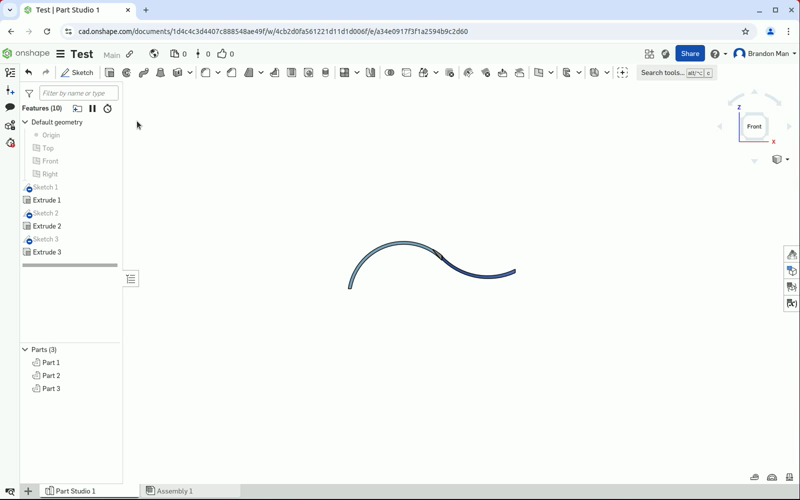
key(shift+h)
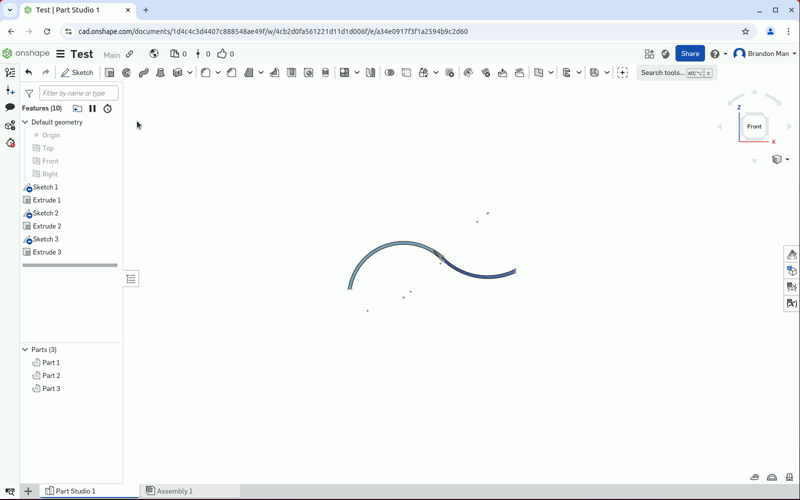
key(shift+7)
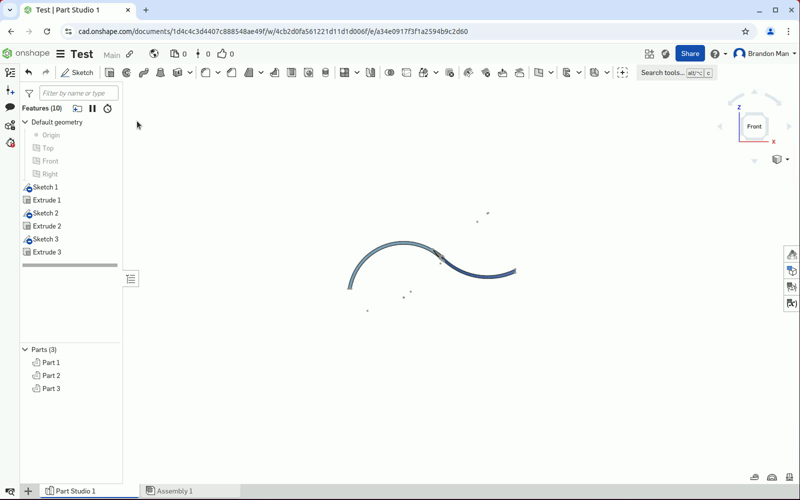
key(left, 2)
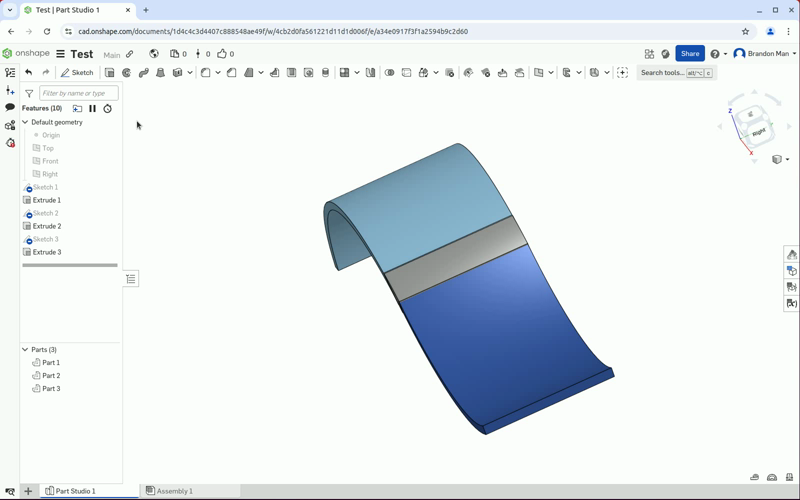
key(down, 2)
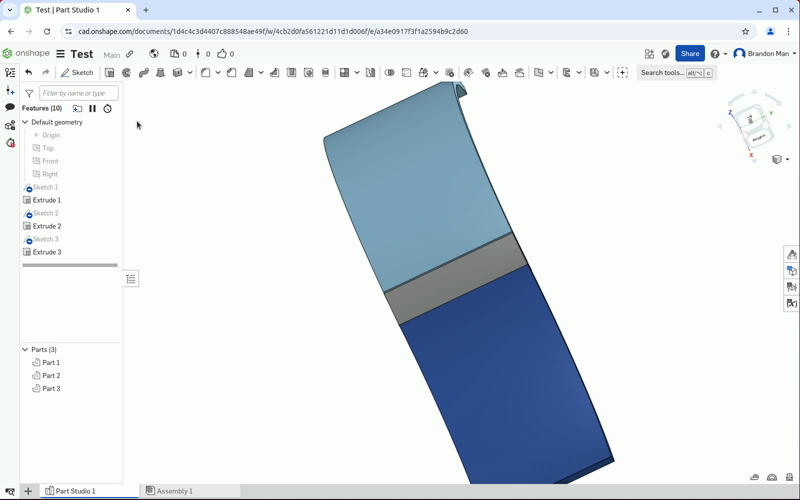
key(up, 2)
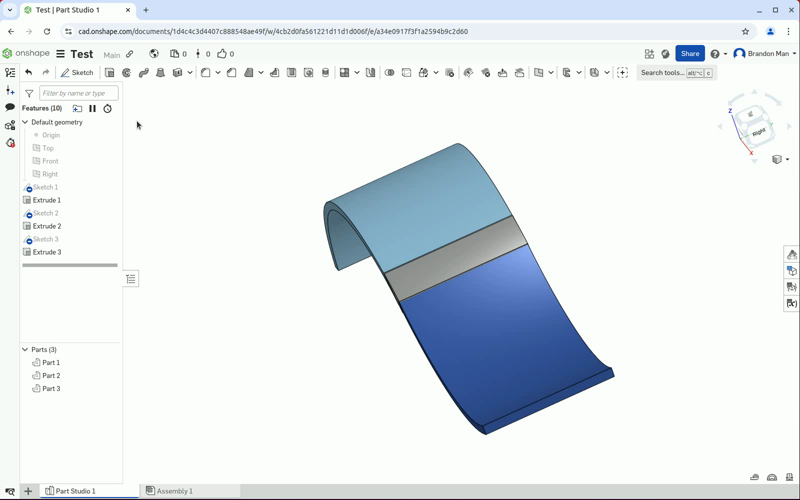
key(right, 2)
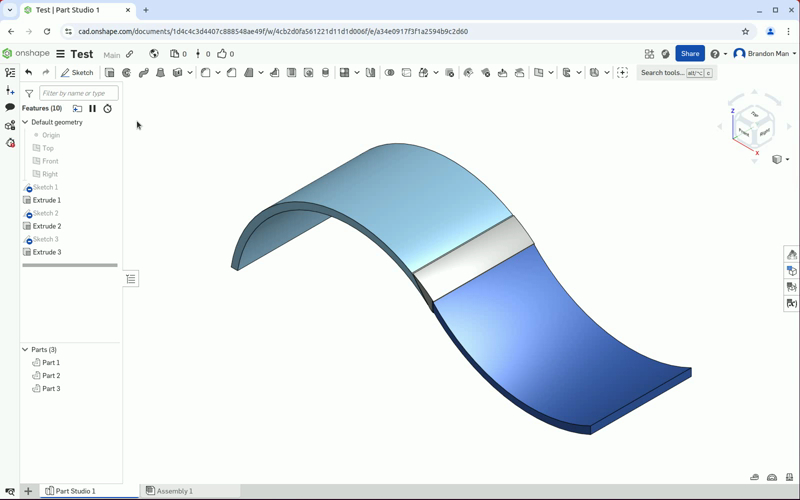
mouse_move(73, 189)
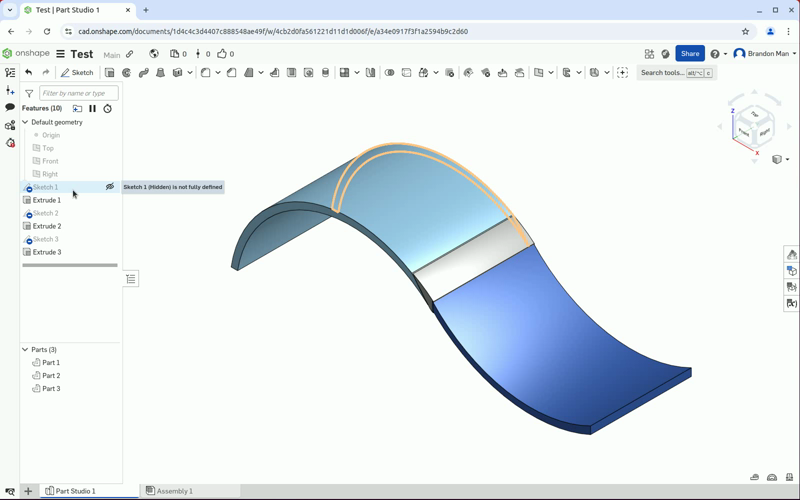
click(73, 189)